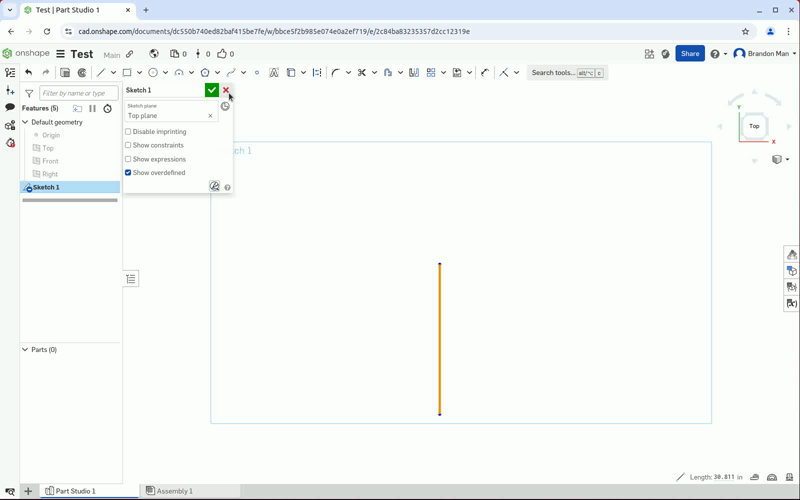
key(shift+h)
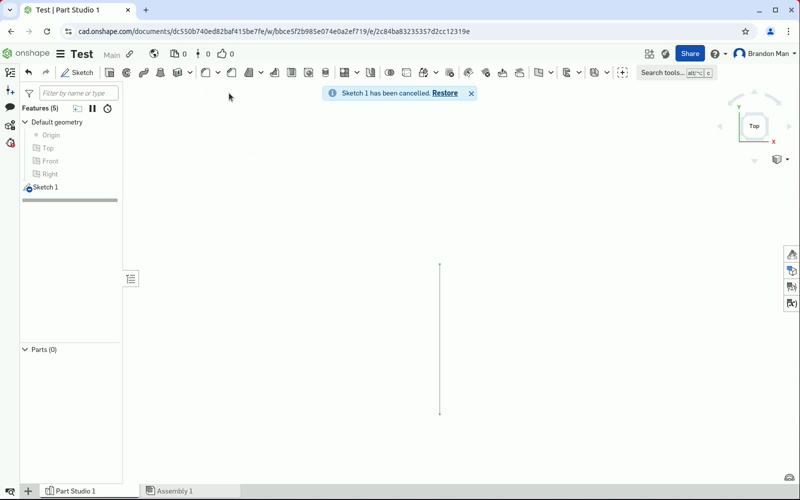
key(shift+s)
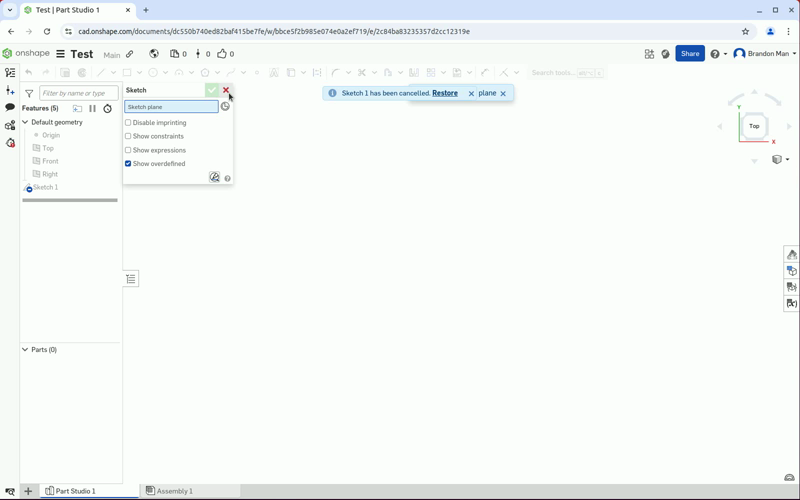
mouse_move(73, 150)
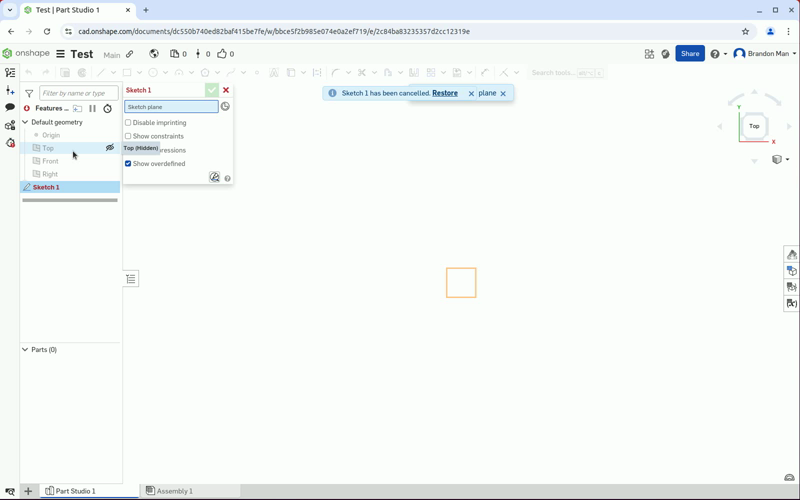
click(73, 150)
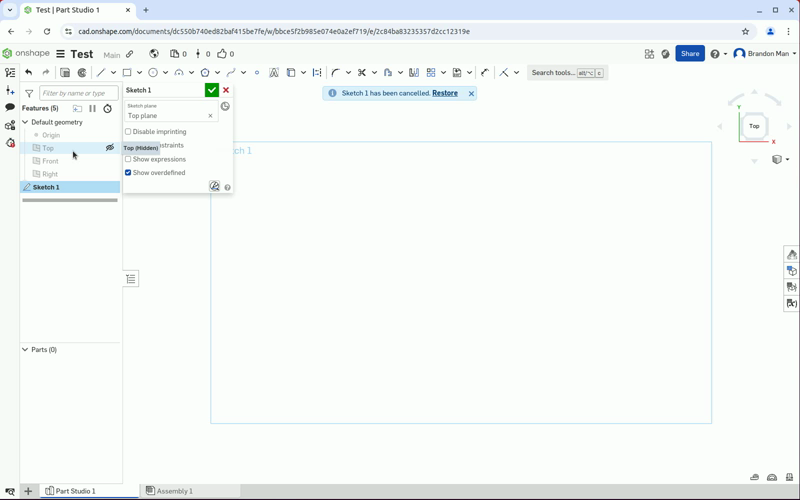
mouse_move(73, 352)
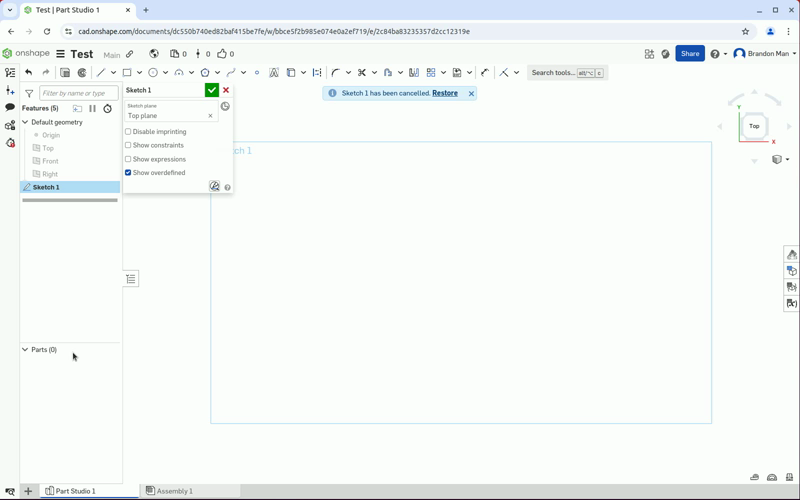
key(y)
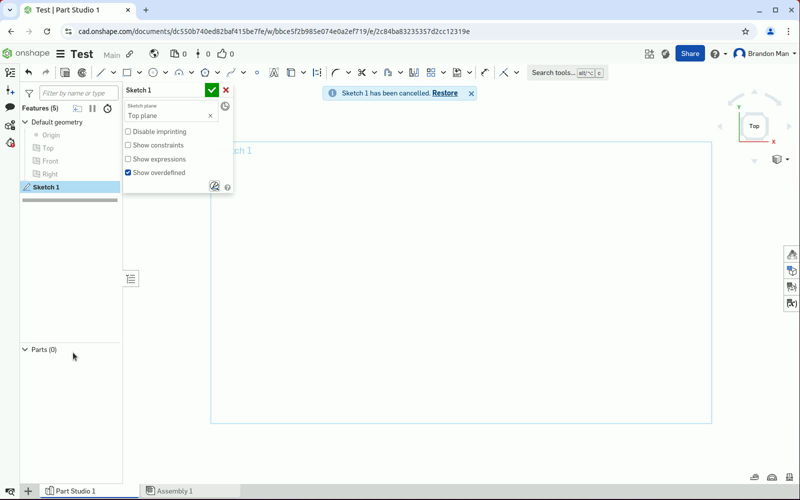
key(l)
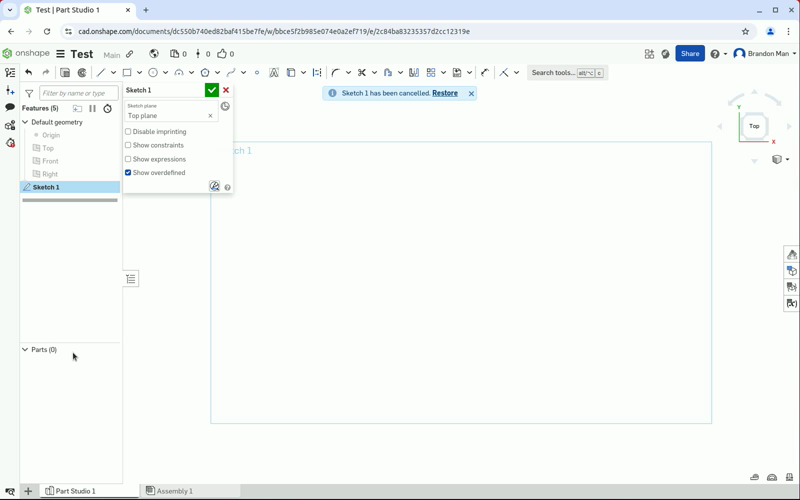
key_down(shift)
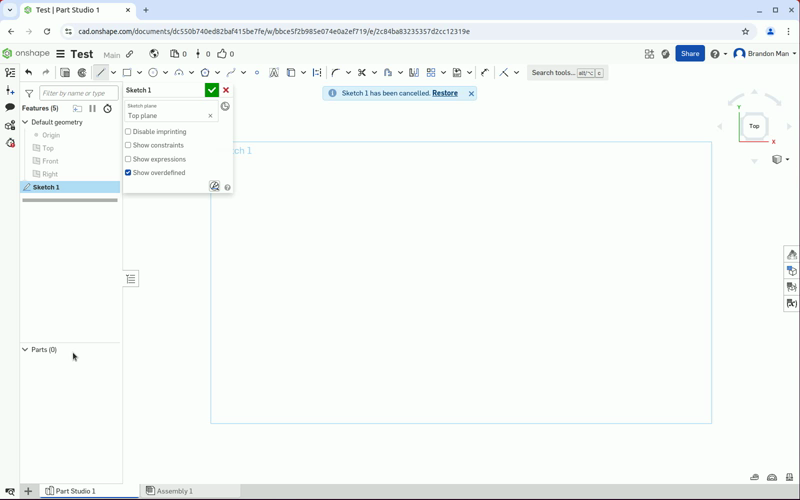
mouse_move(460, 282)
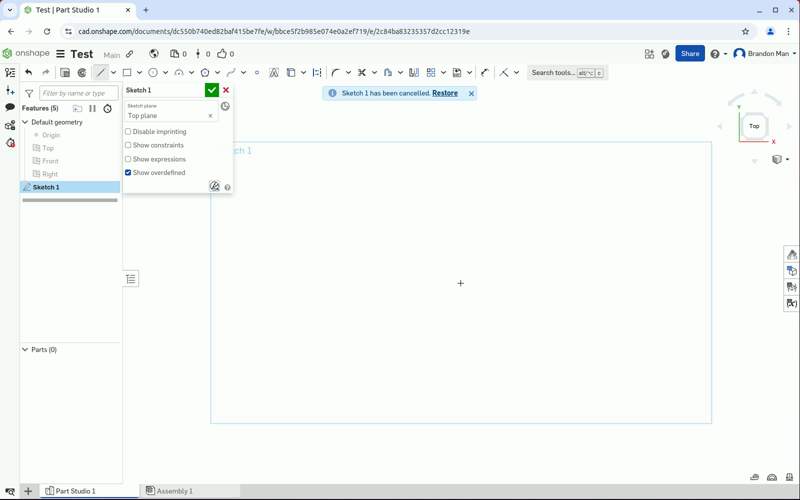
click(460, 282)
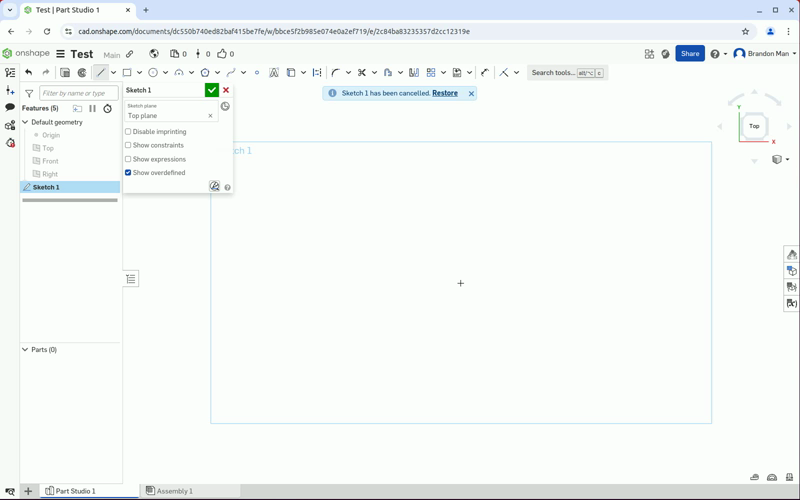
key_up(shift)
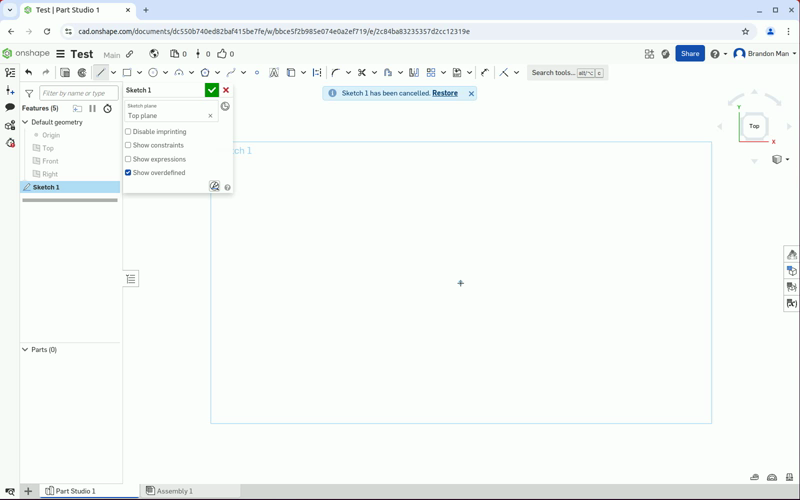
key_down(shift)
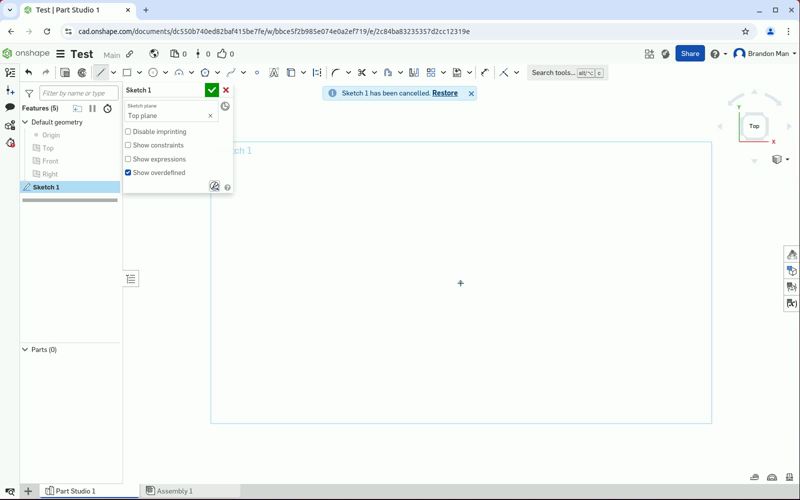
mouse_move(531, 282)
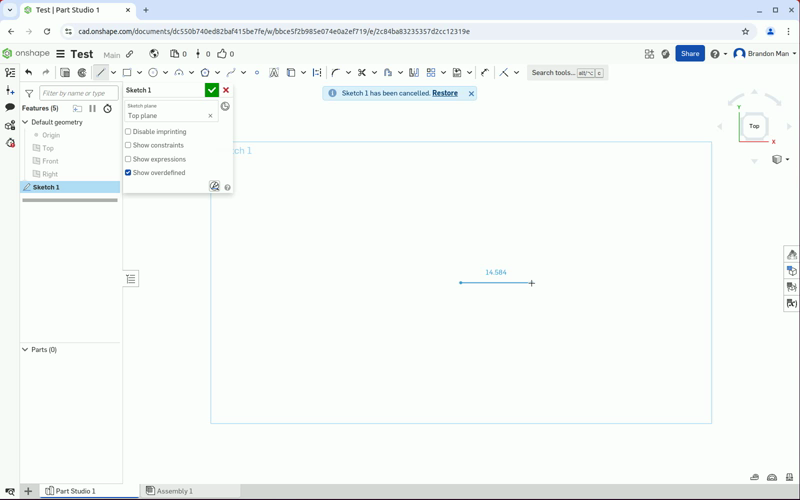
click(531, 282)
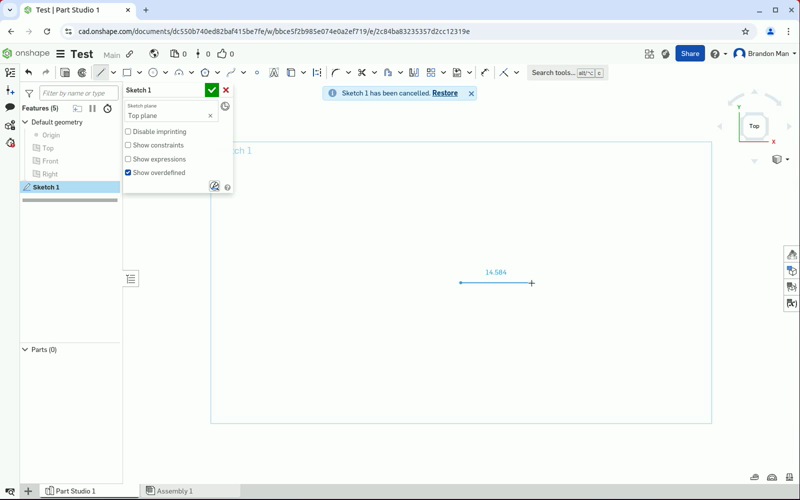
key_up(shift)
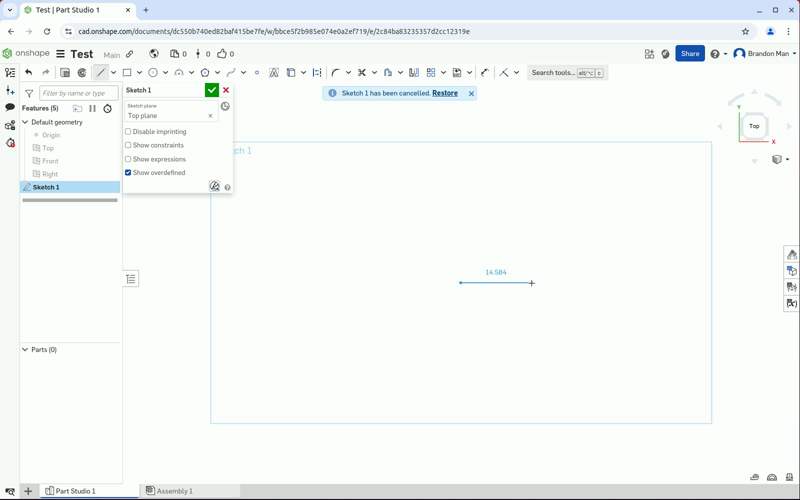
key_down(shift)
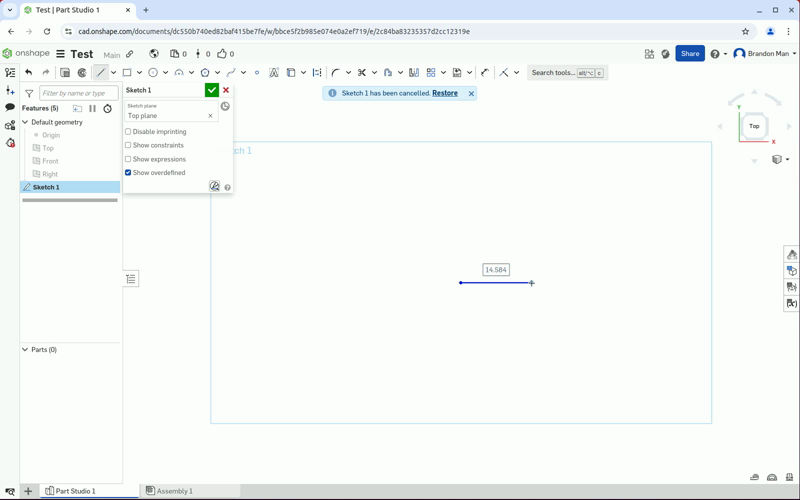
mouse_move(561, 282)
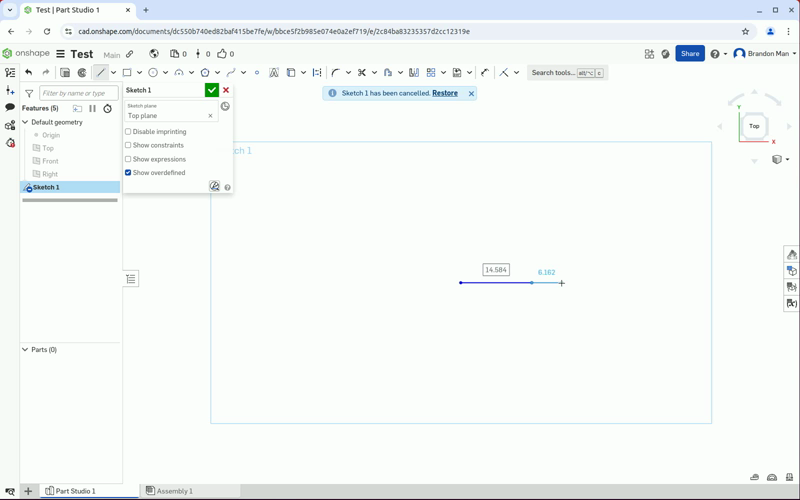
mouse_move(531, 240)
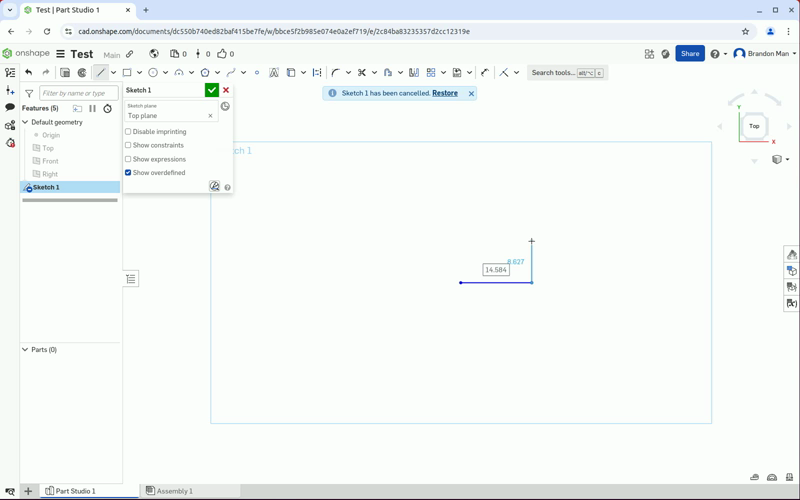
click(531, 240)
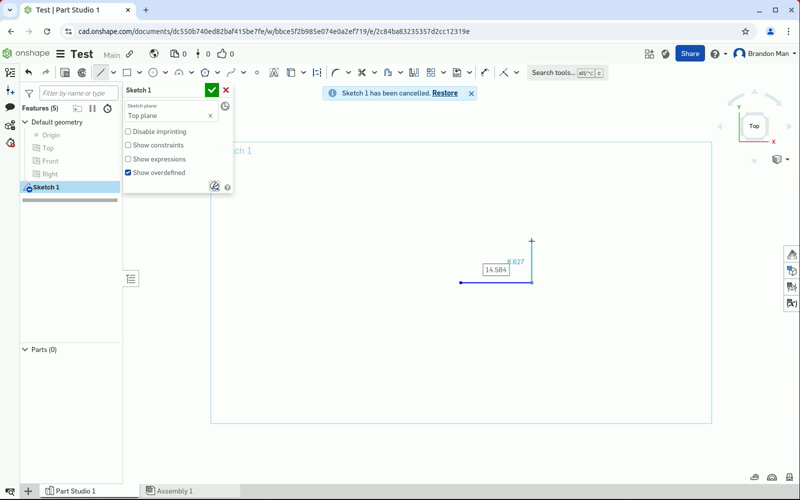
key_up(shift)
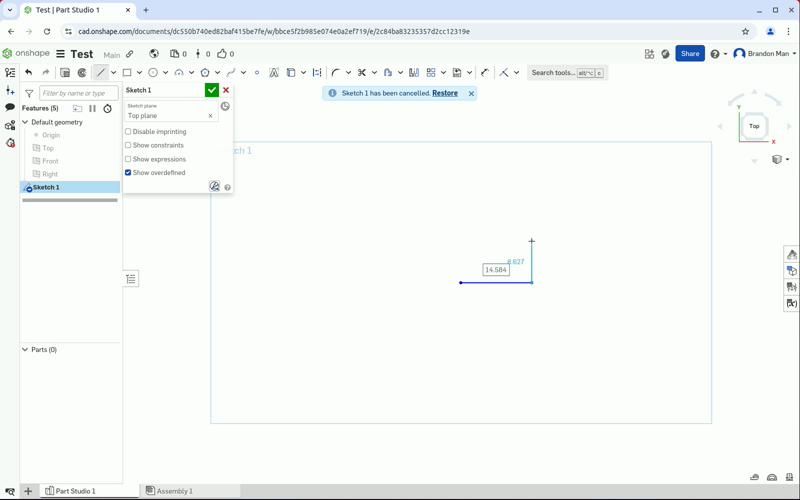
key_down(shift)
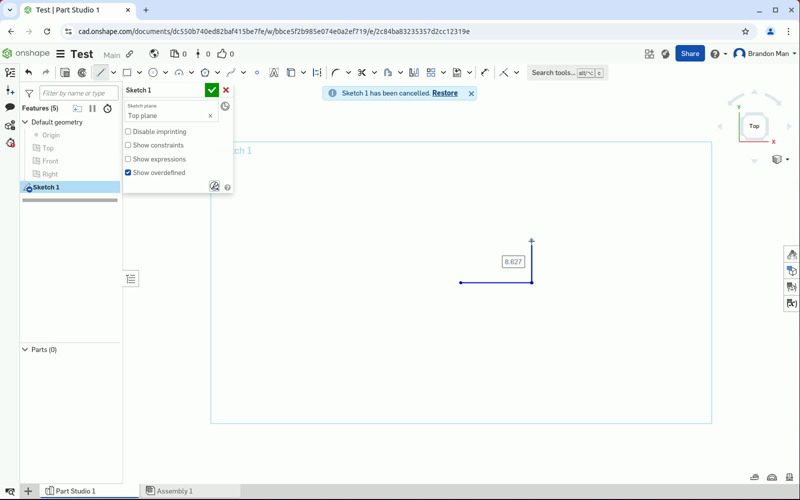
mouse_move(561, 240)
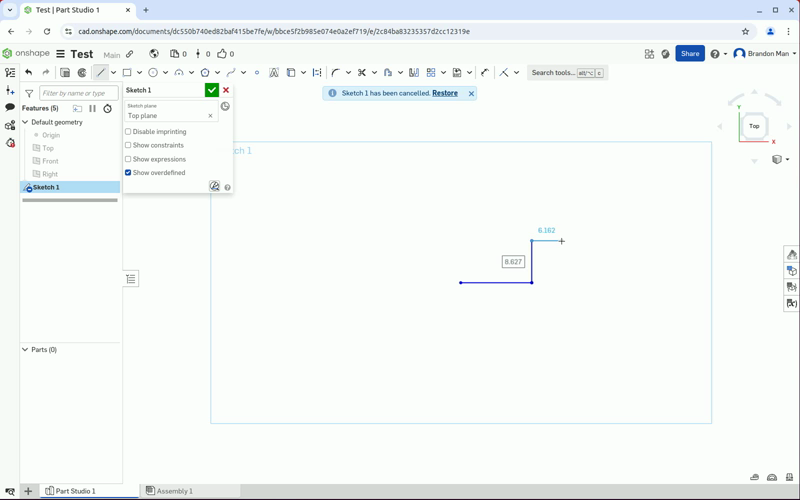
mouse_move(503, 240)
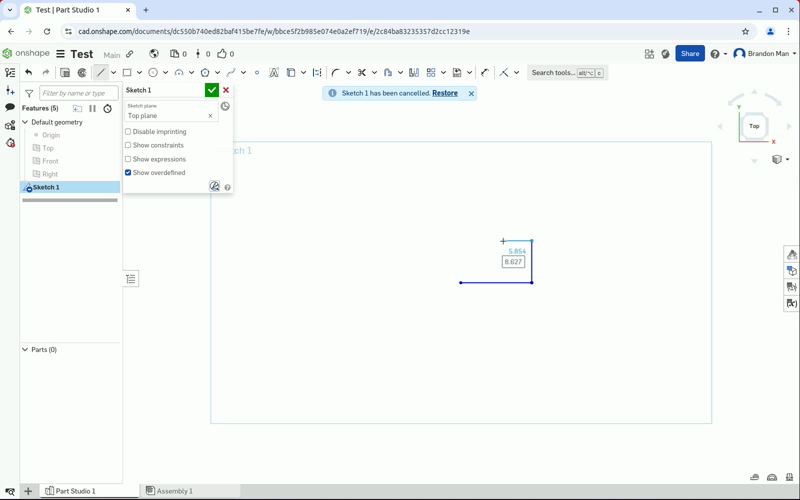
click(503, 240)
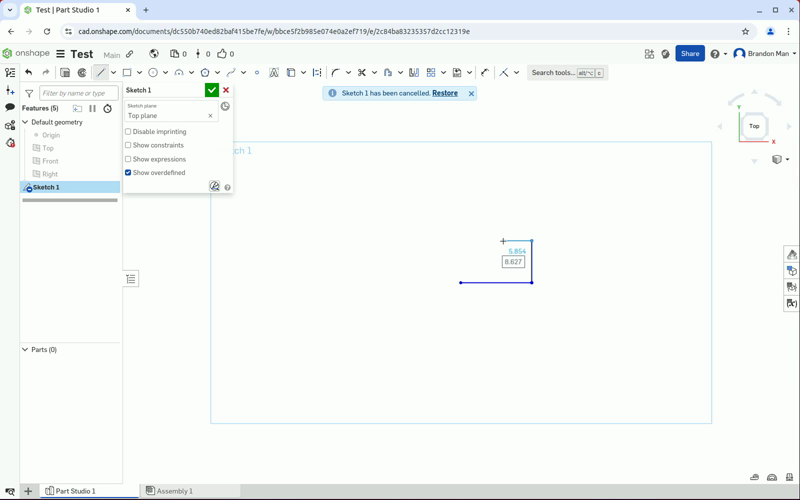
key_up(shift)
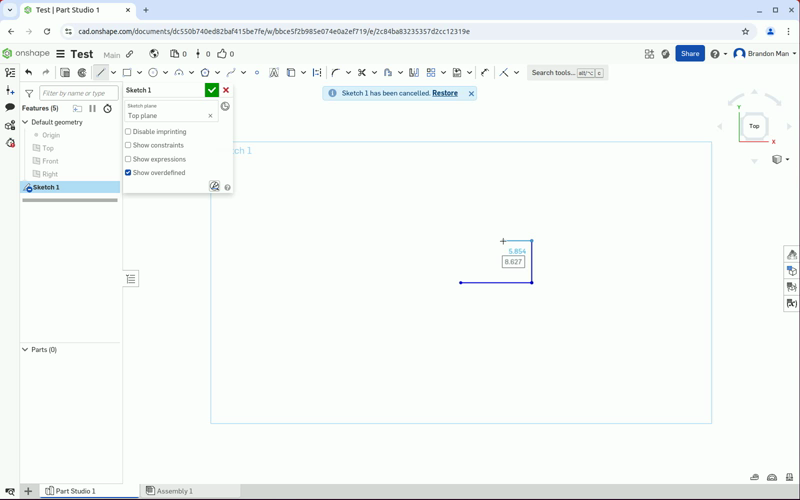
key(esc)
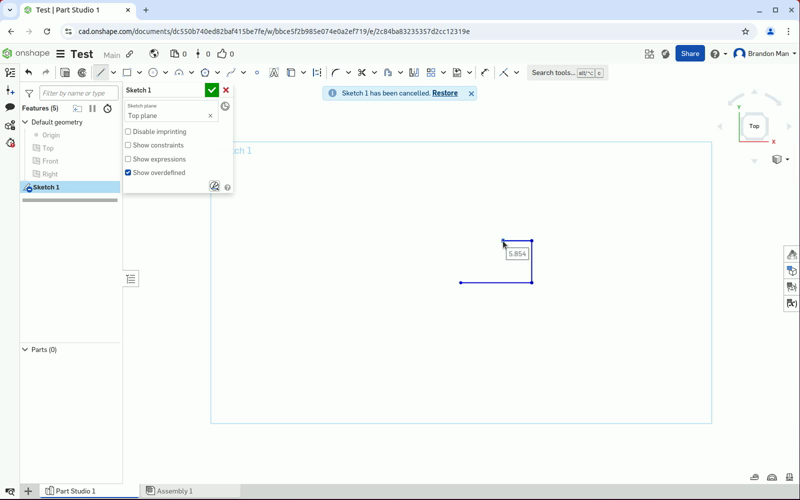
key(a)
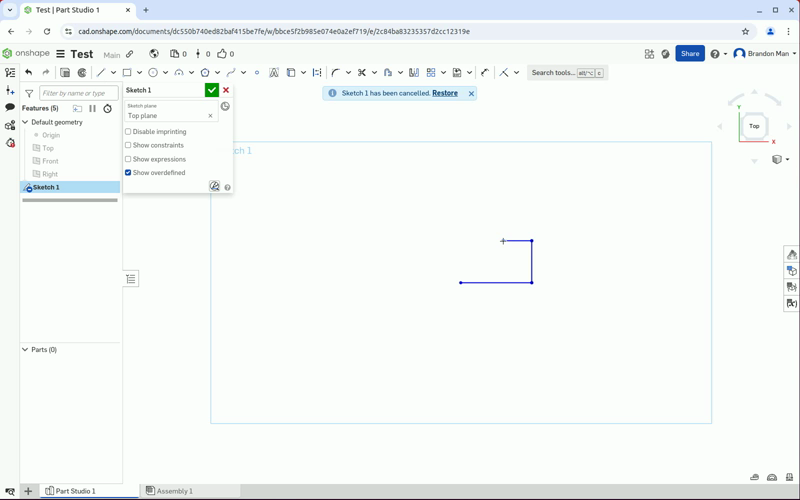
mouse_move(503, 240)
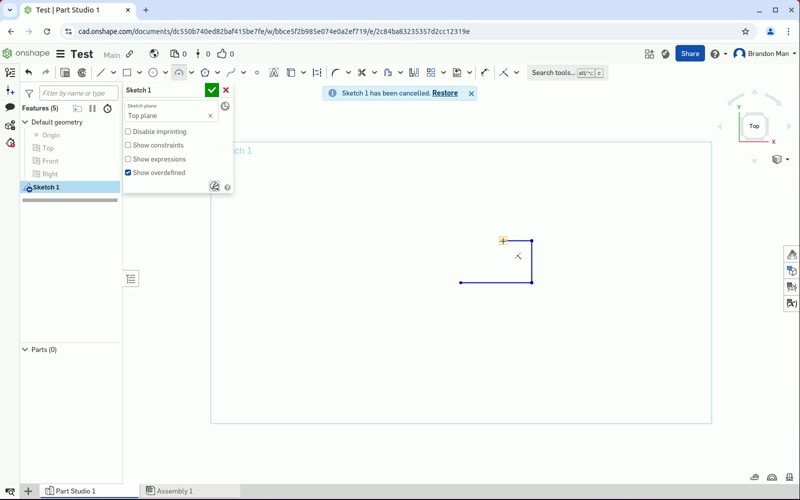
click(503, 240)
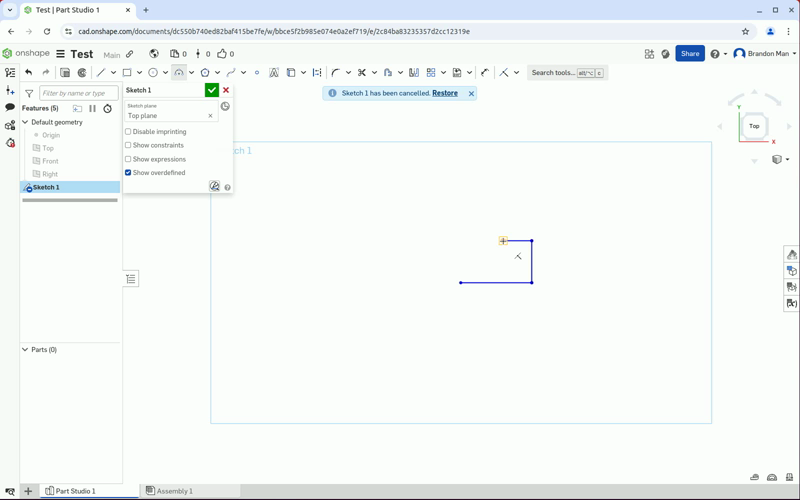
mouse_move(460, 282)
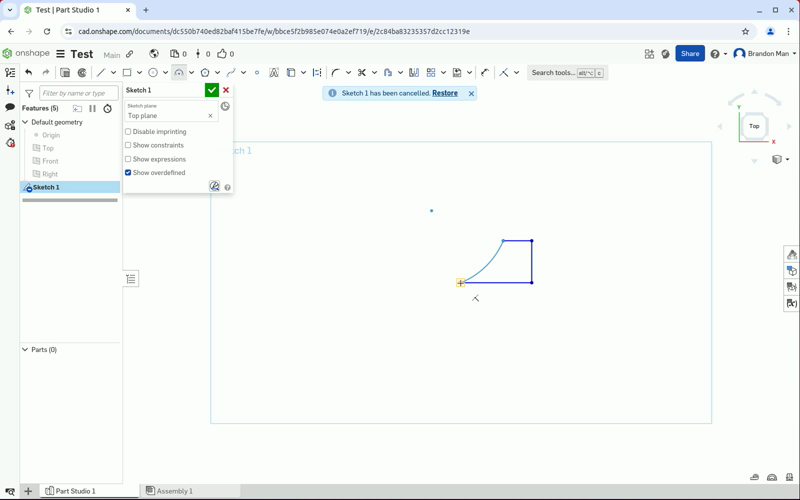
click(460, 282)
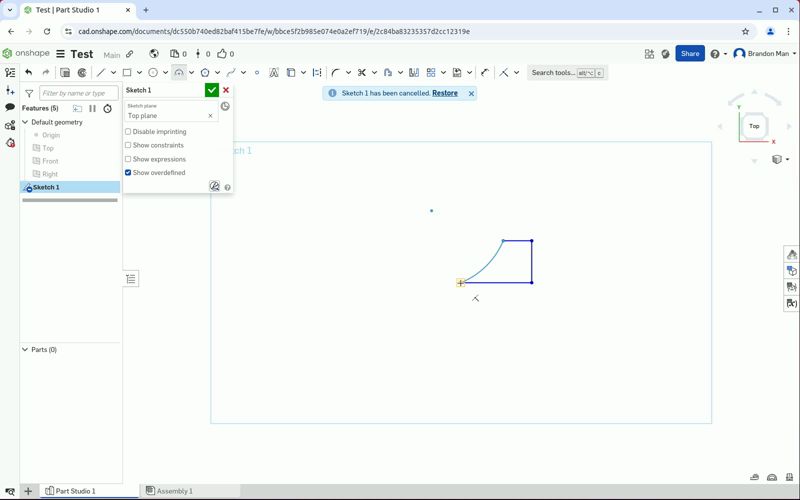
key_down(shift)
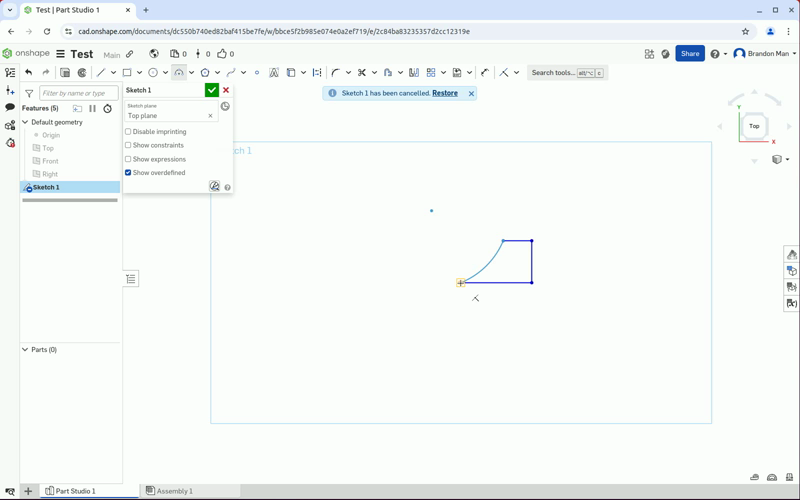
mouse_move(473, 252)
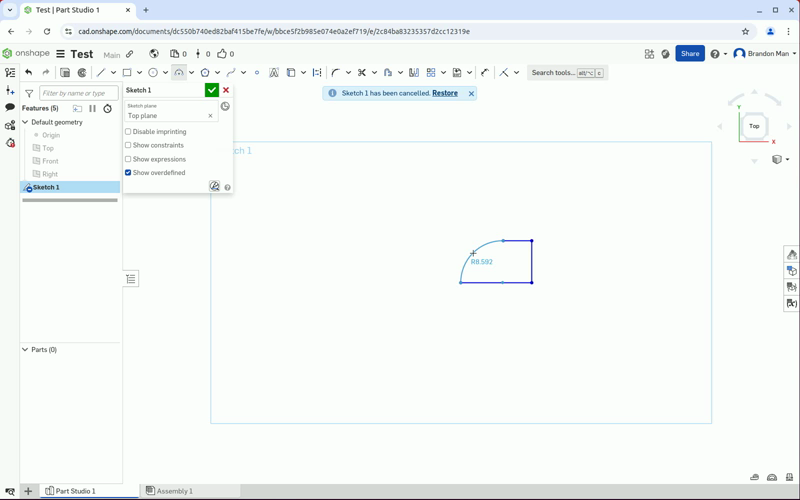
click(473, 252)
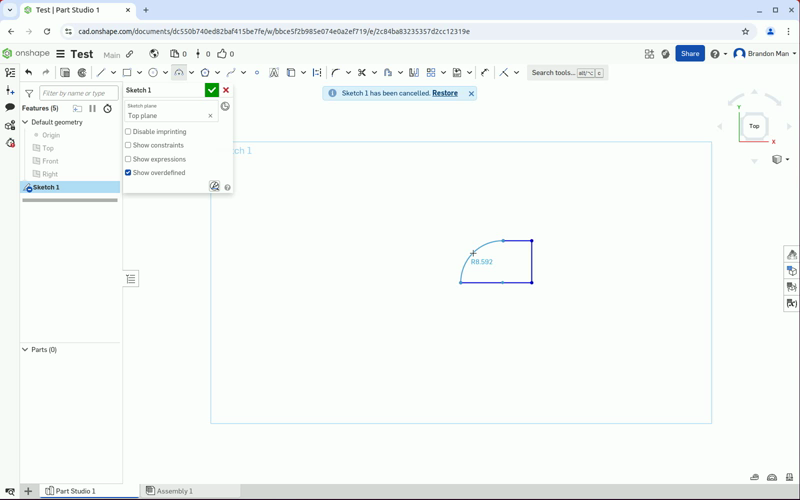
key_up(shift)
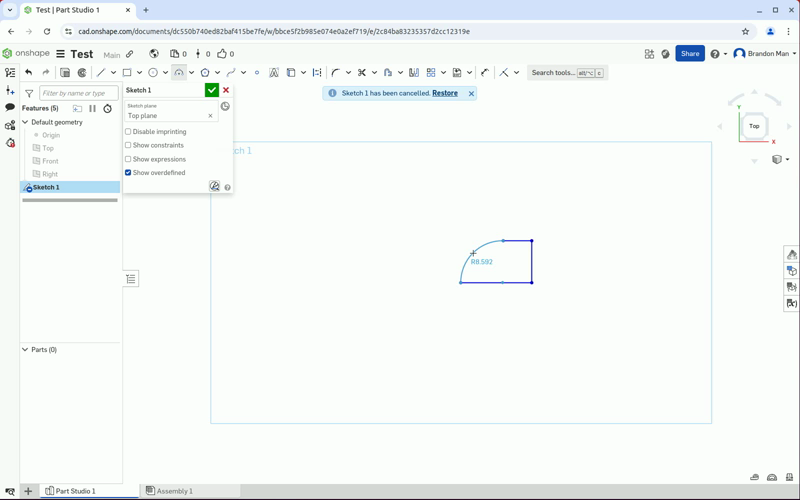
key(esc)
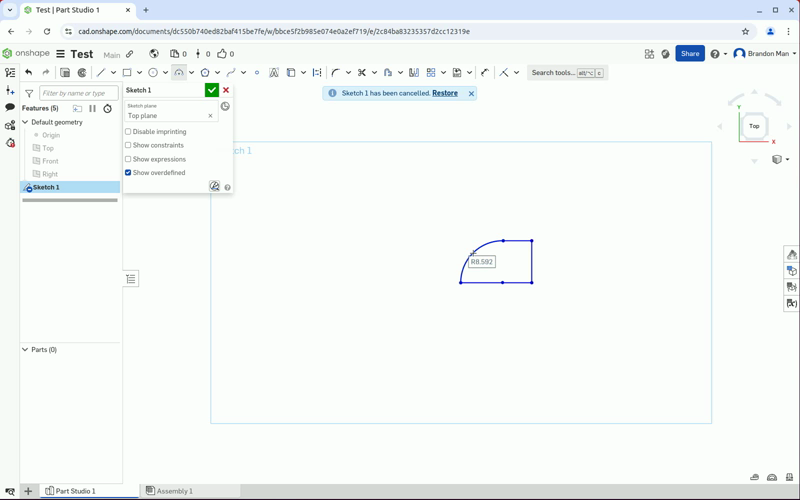
mouse_move(470, 281)
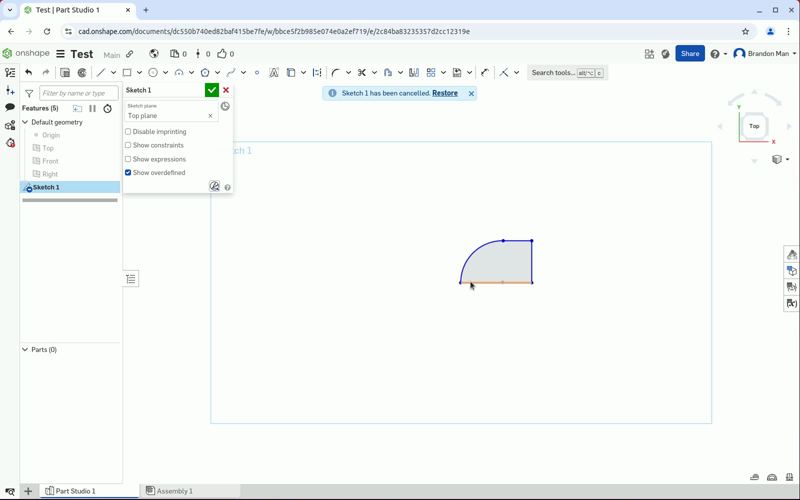
click(470, 281)
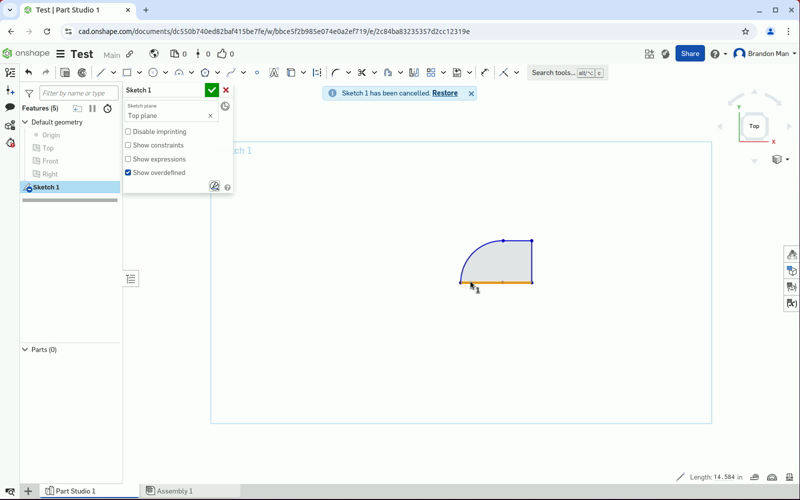
mouse_move(73, 352)
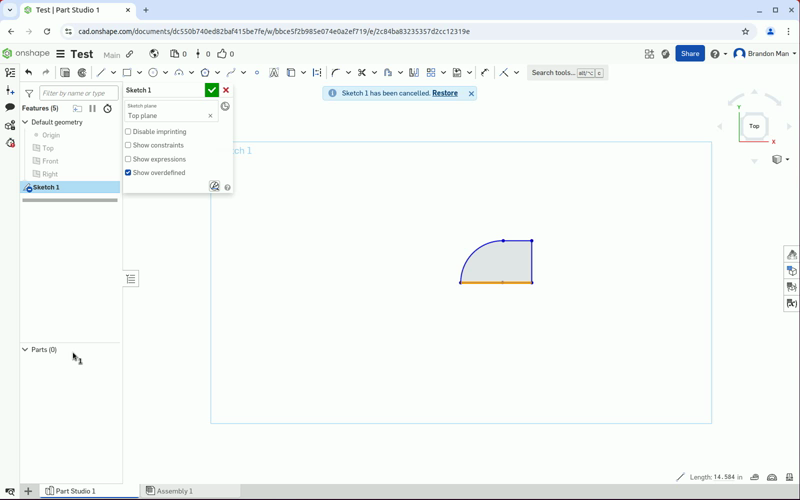
key(shift+y)
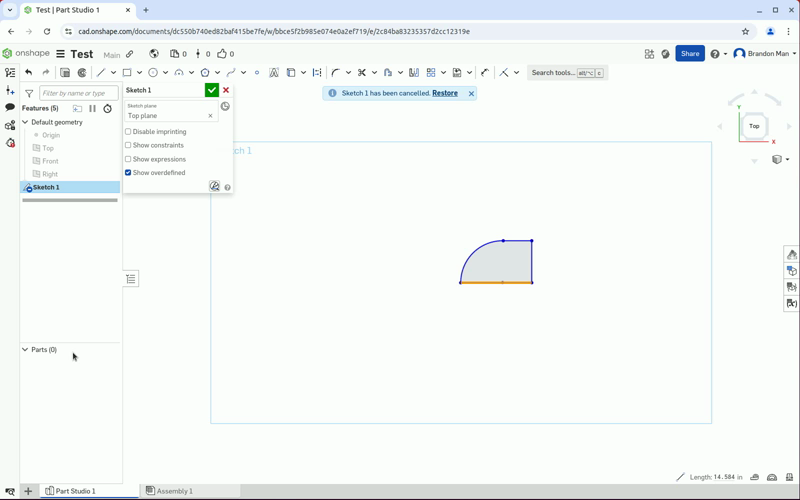
key(shift+e)
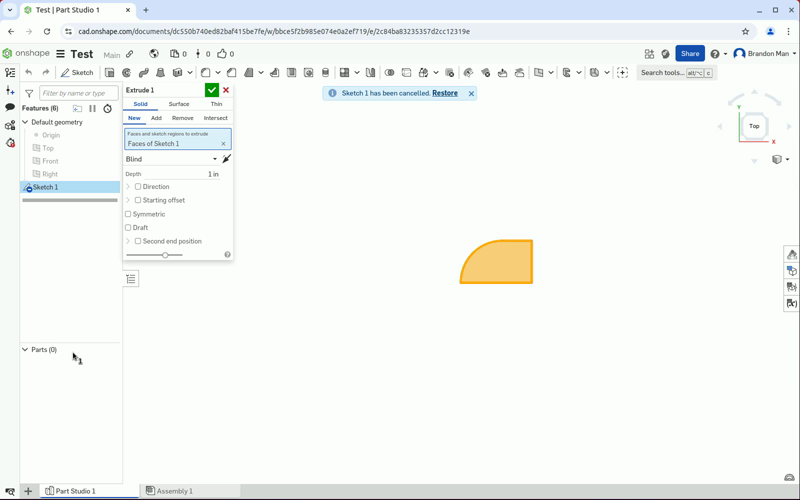
mouse_move(143, 106)
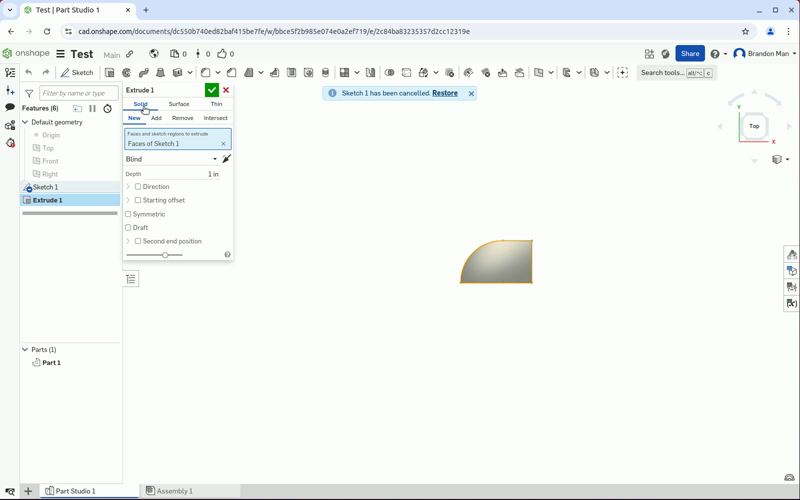
click(143, 106)
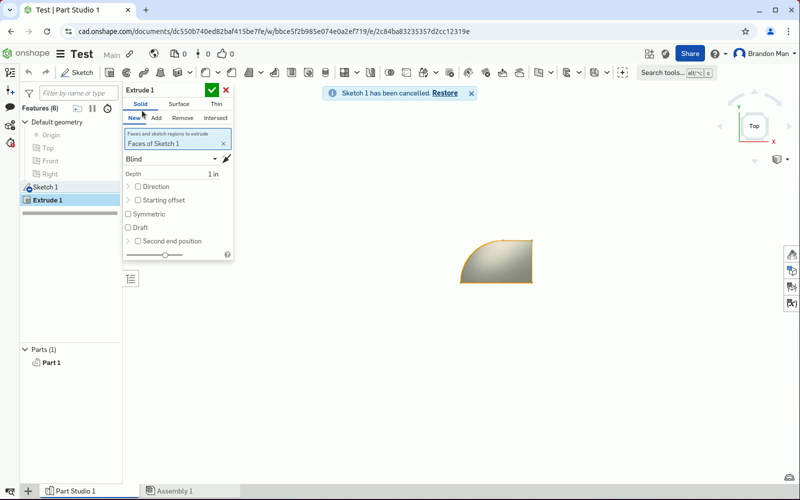
mouse_move(137, 120)
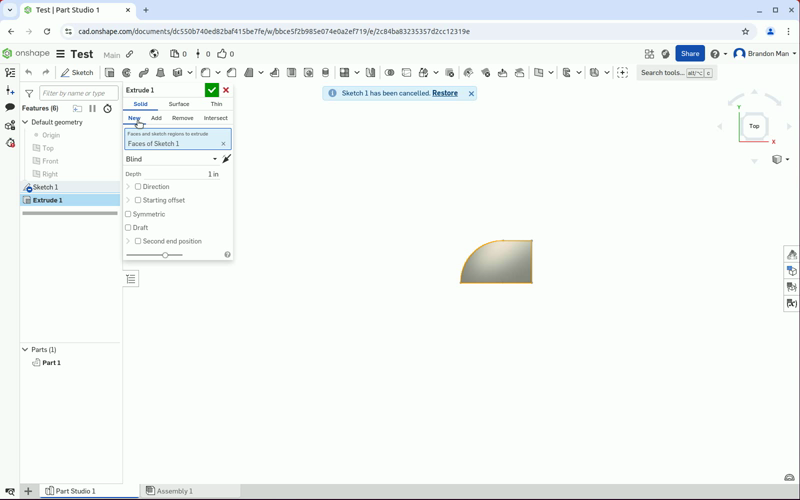
click(137, 120)
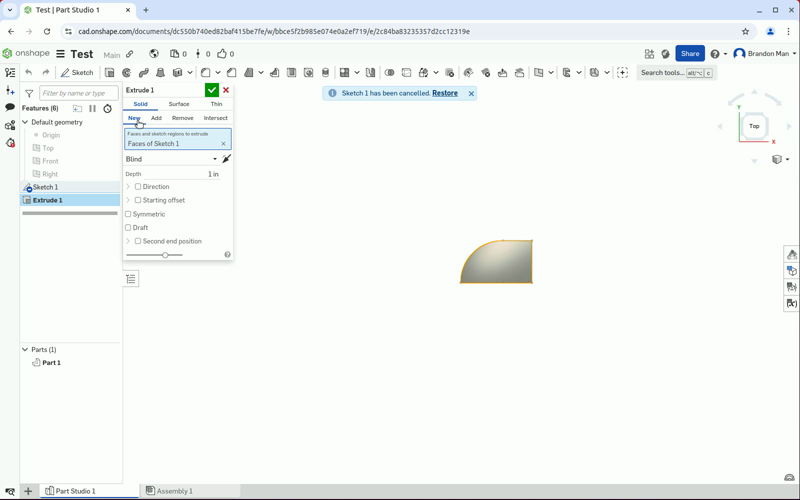
key(tab, 4)
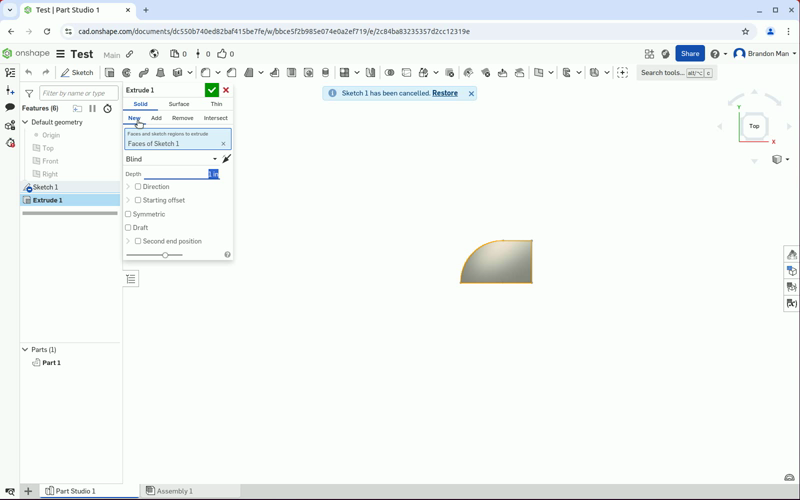
text(0.963)
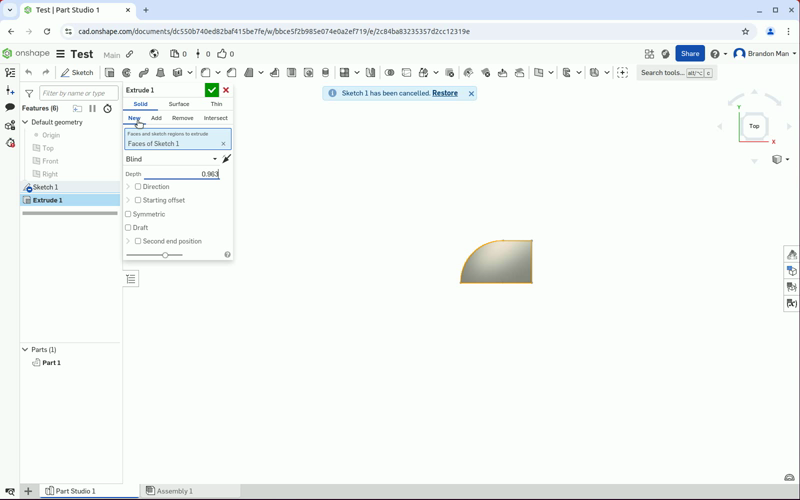
key(enter)
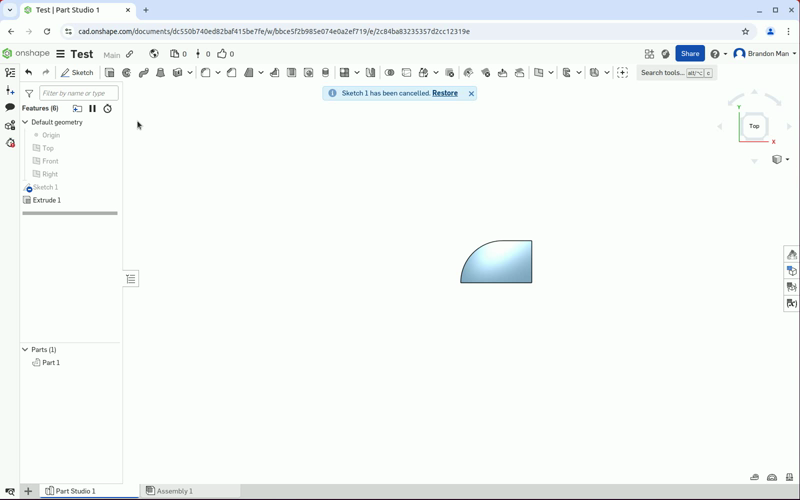
key(shift+h)
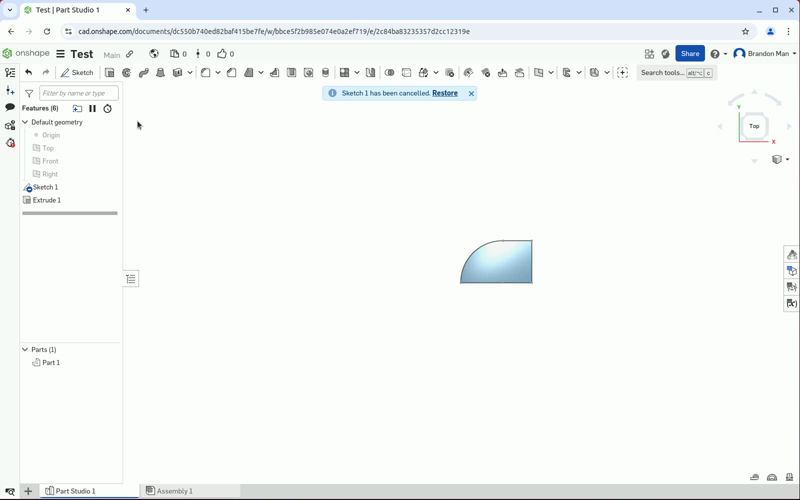
key(shift+h)
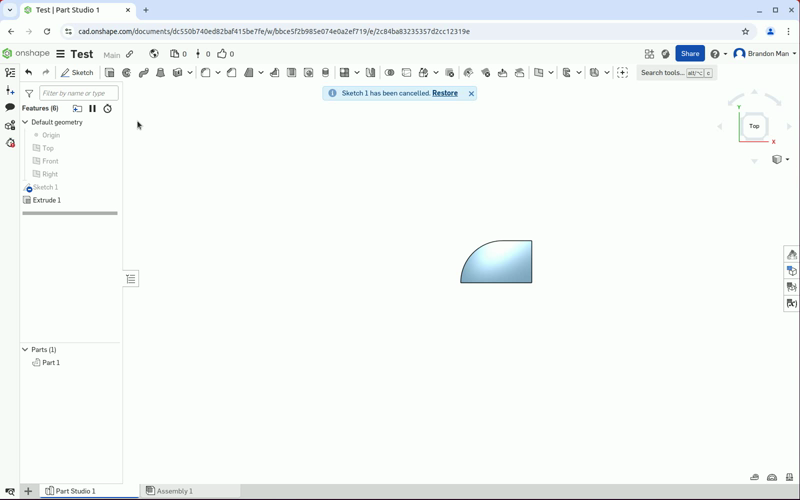
mouse_move(73, 189)
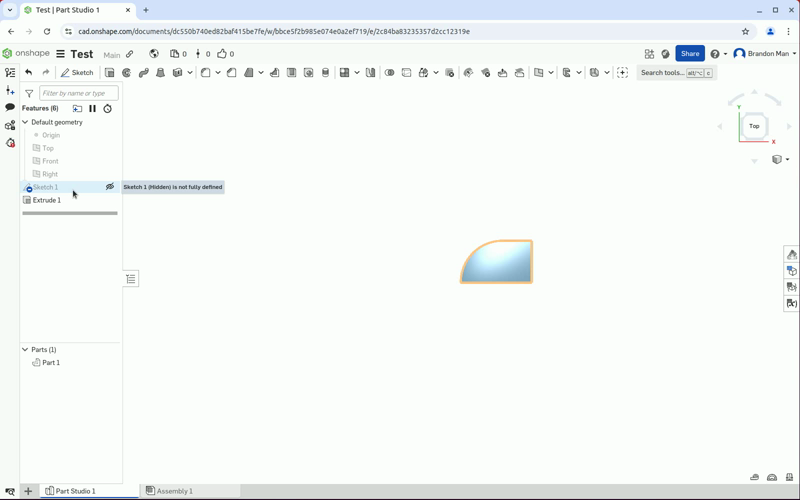
click(73, 189)
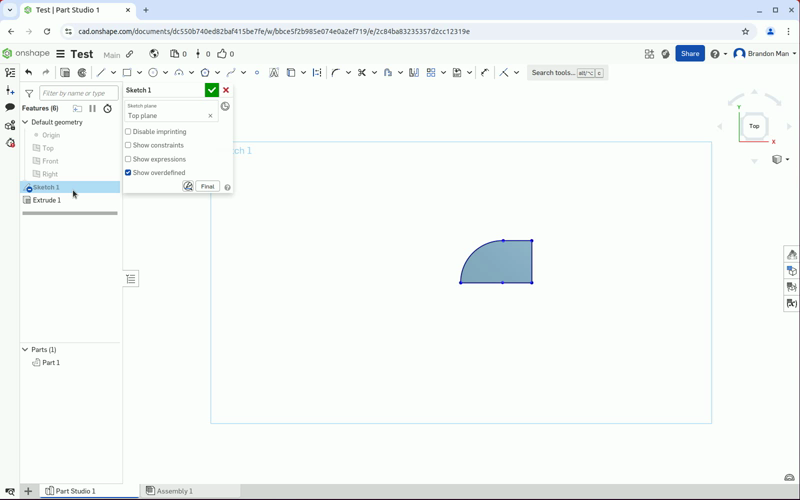
mouse_move(229, 92)
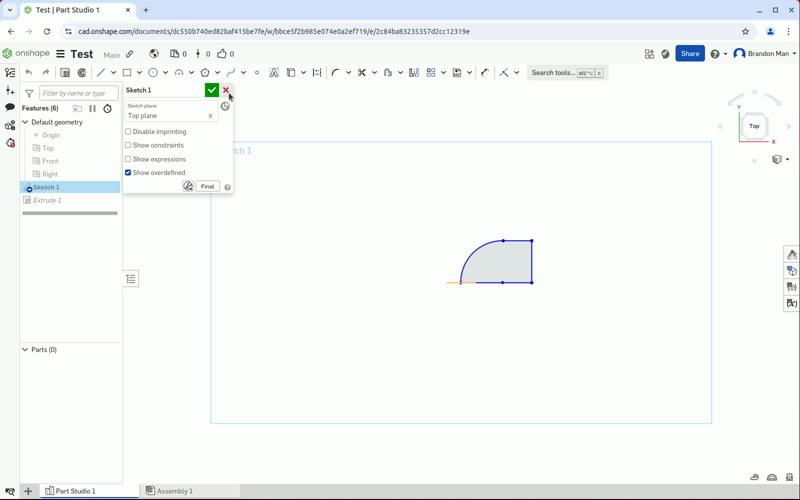
click(229, 92)
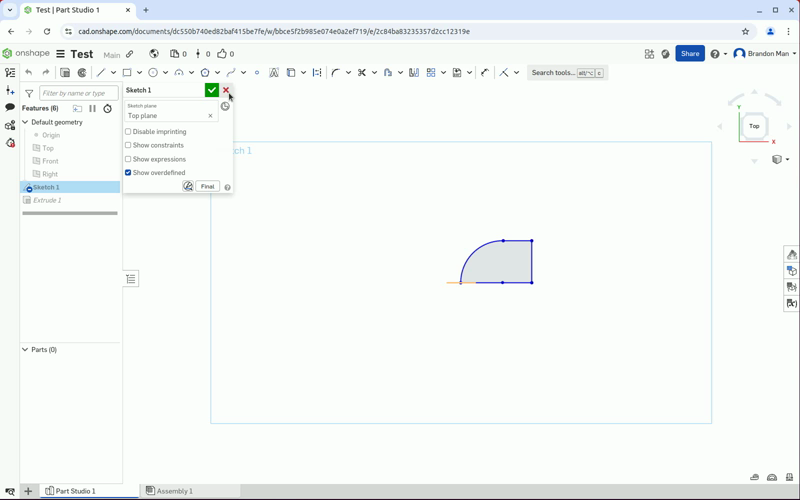
key(shift+s)
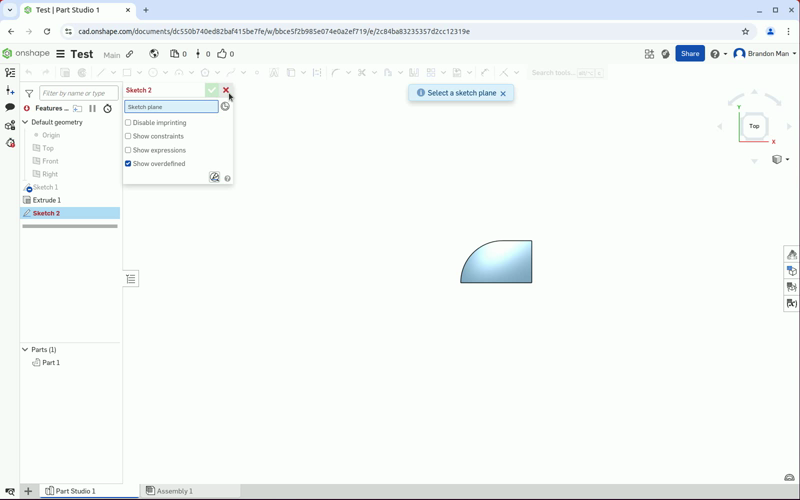
mouse_move(73, 150)
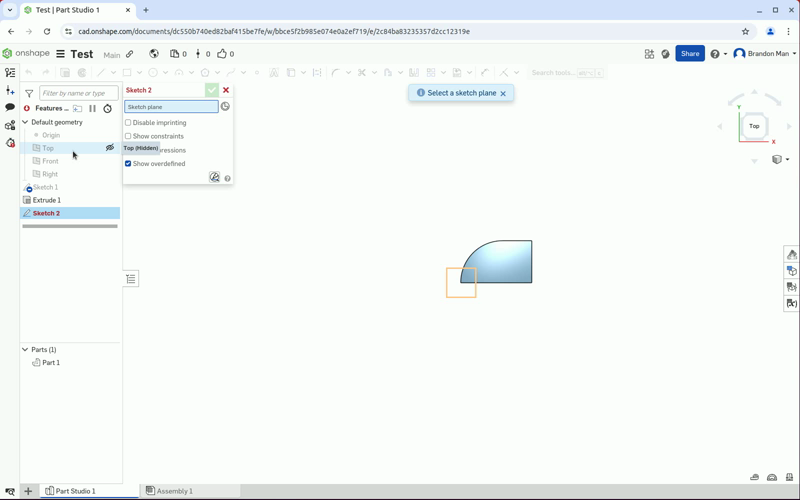
click(73, 150)
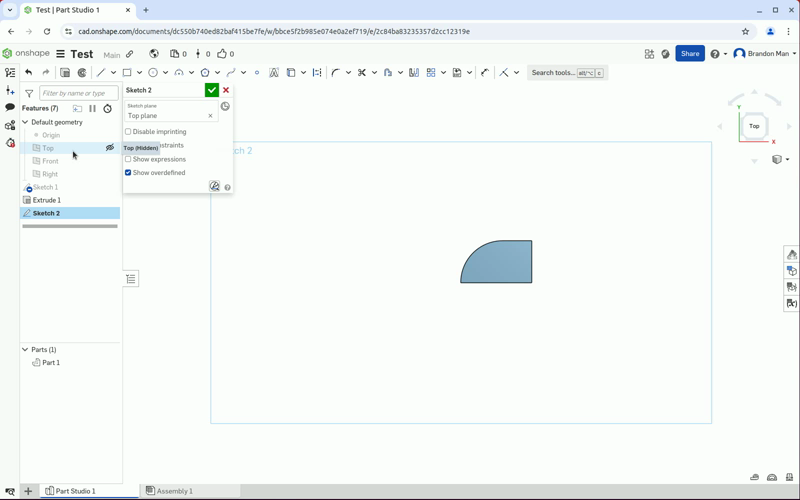
mouse_move(73, 352)
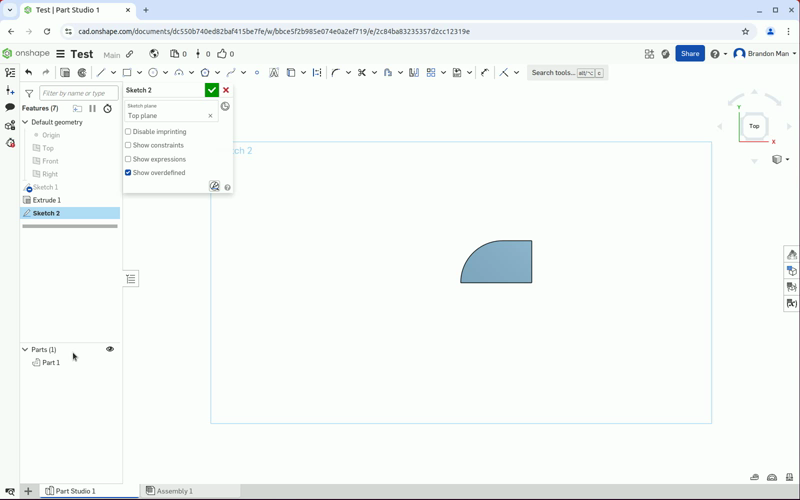
key(y)
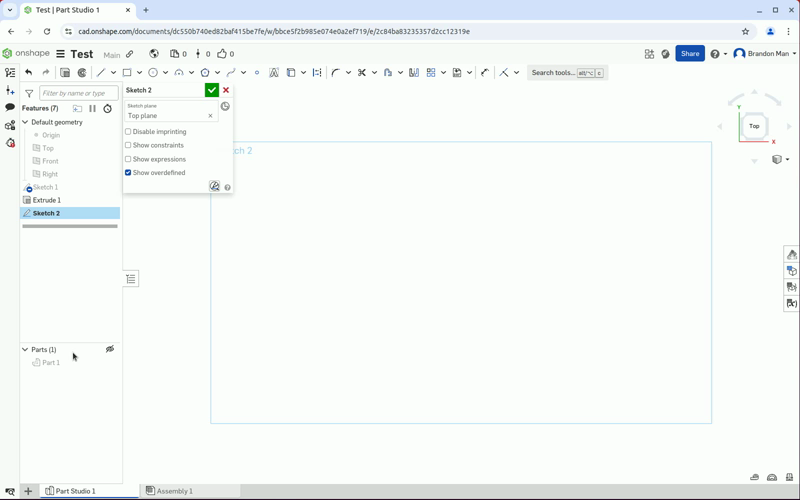
key(l)
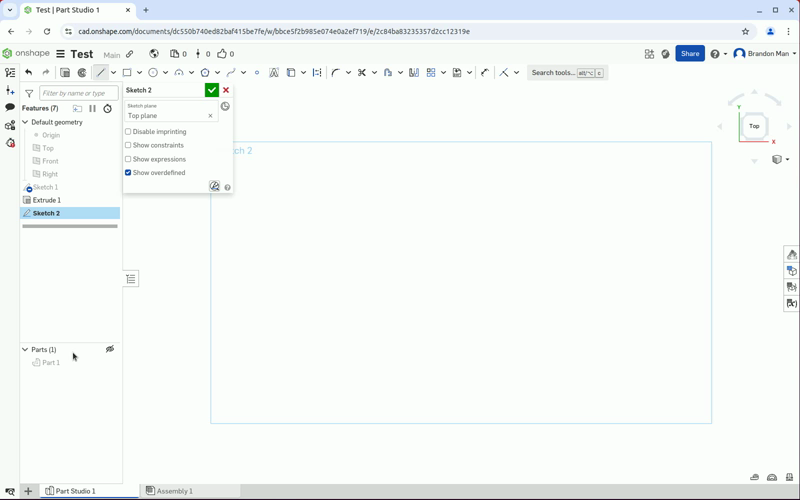
key_down(shift)
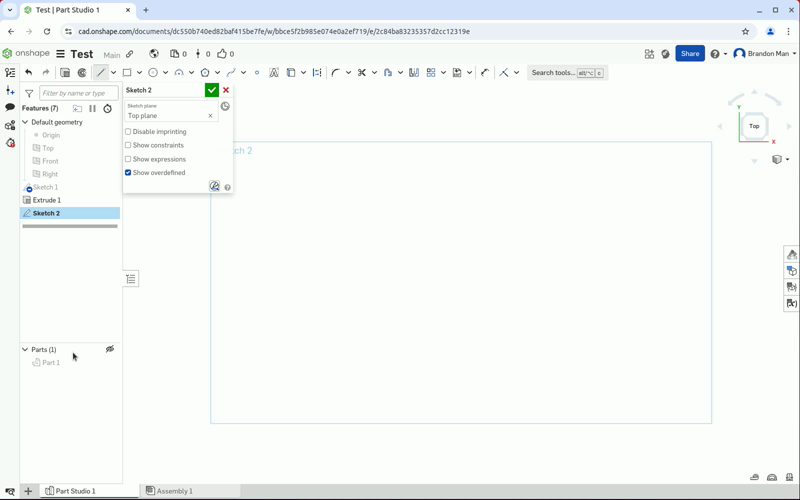
mouse_move(531, 282)
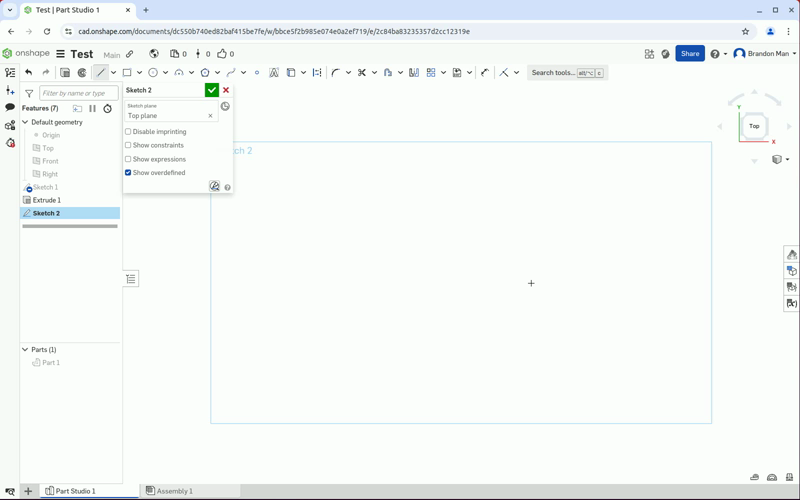
click(531, 282)
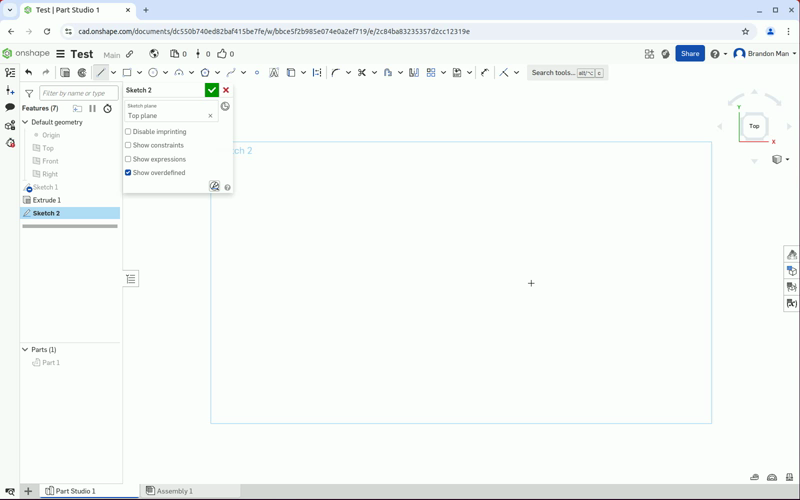
key_up(shift)
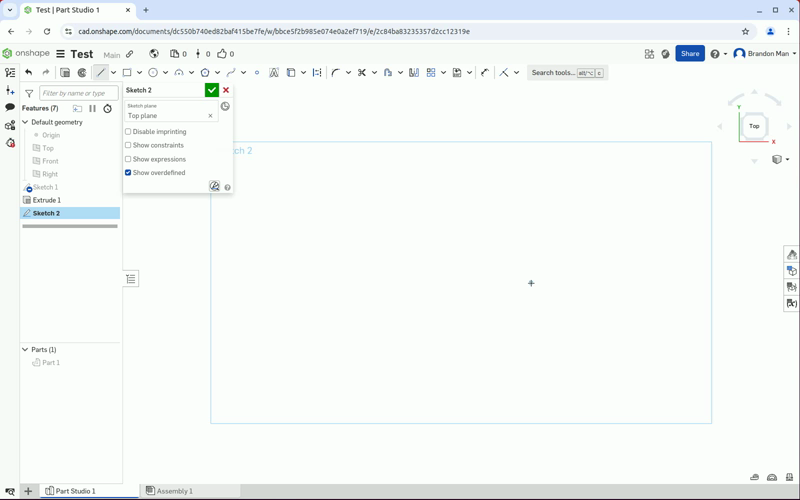
key_down(shift)
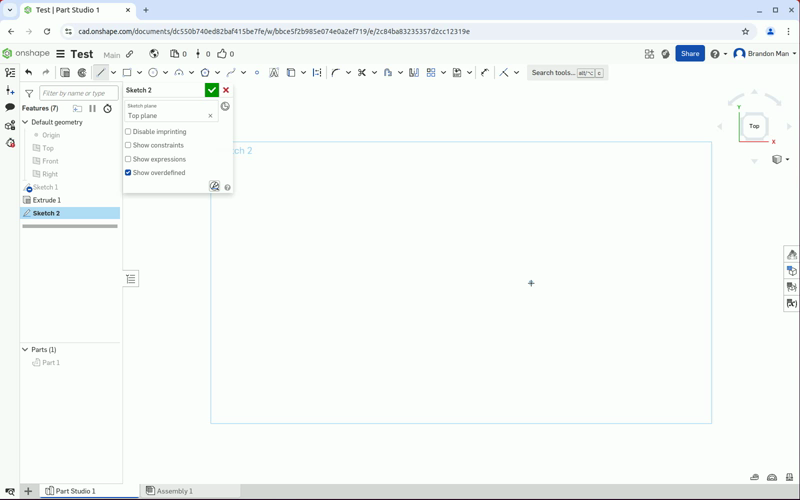
mouse_move(574, 240)
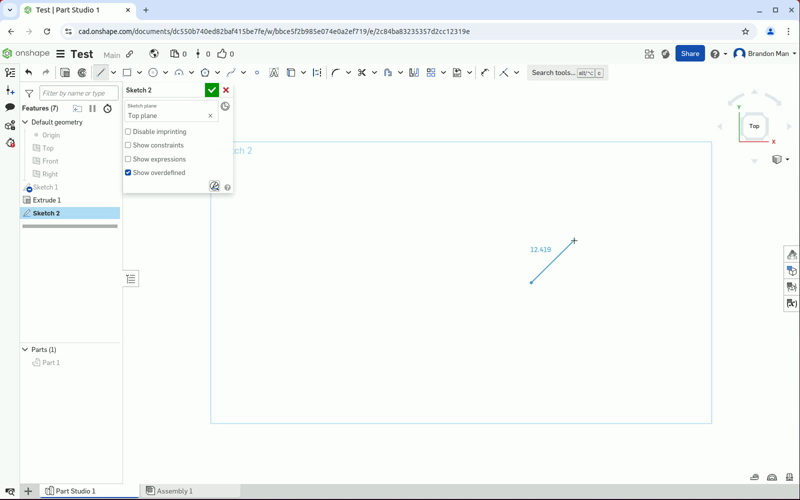
click(574, 240)
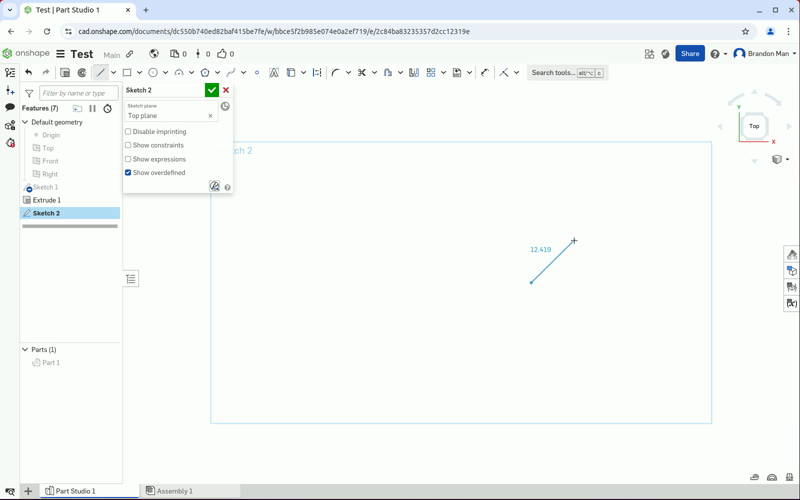
key_up(shift)
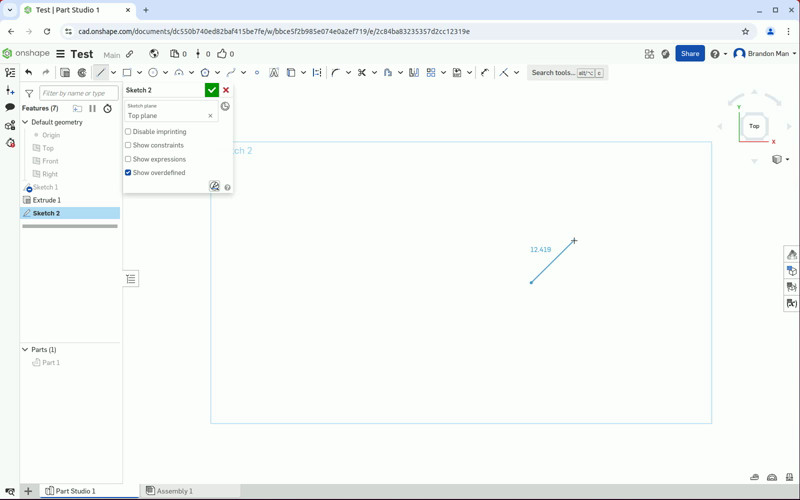
key_down(shift)
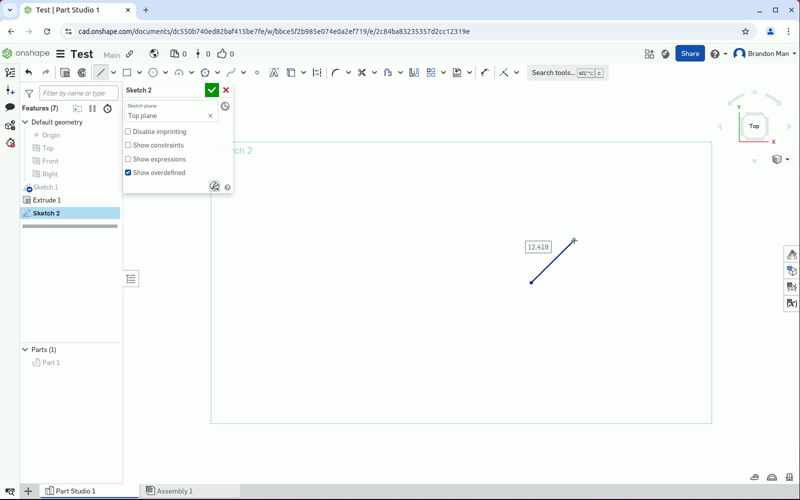
mouse_move(589, 240)
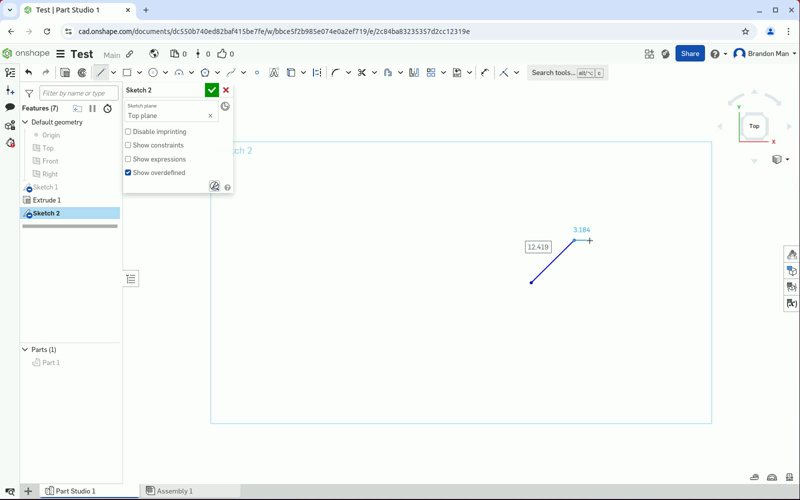
mouse_move(531, 240)
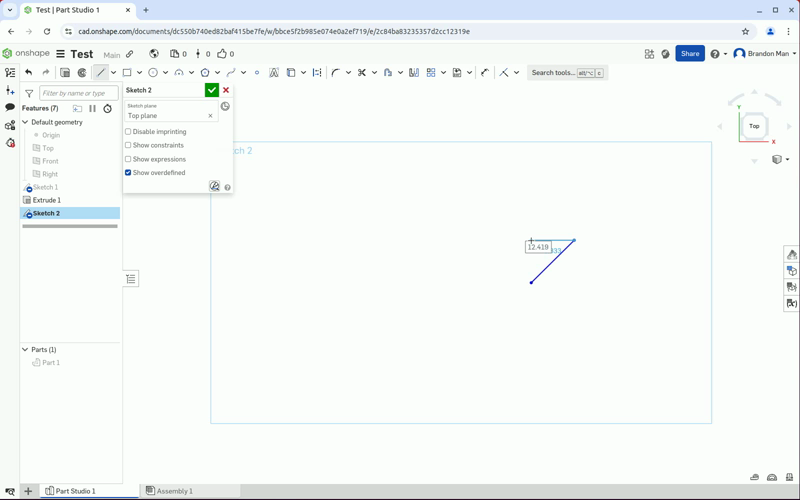
click(531, 240)
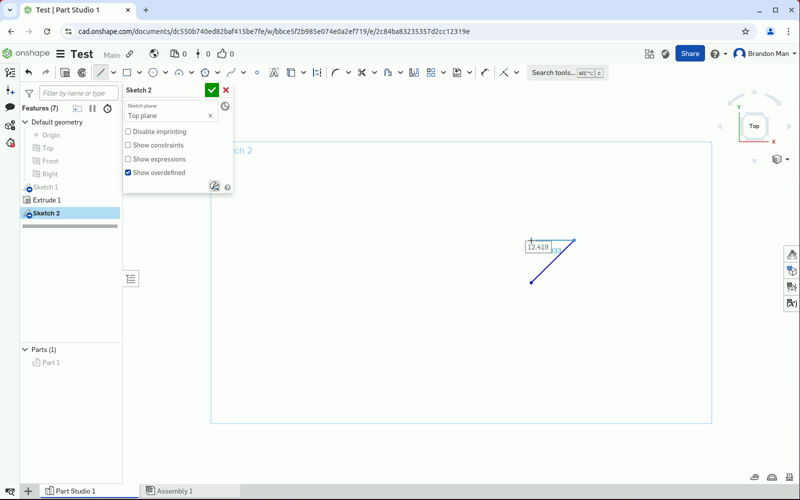
key_up(shift)
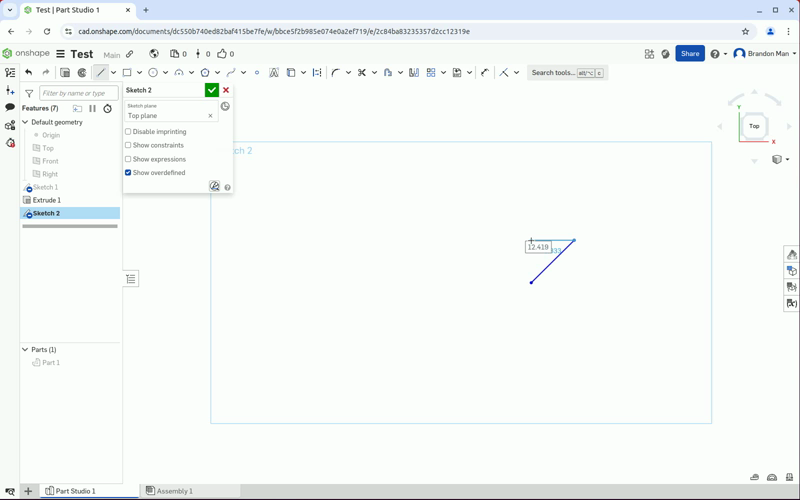
mouse_move(561, 240)
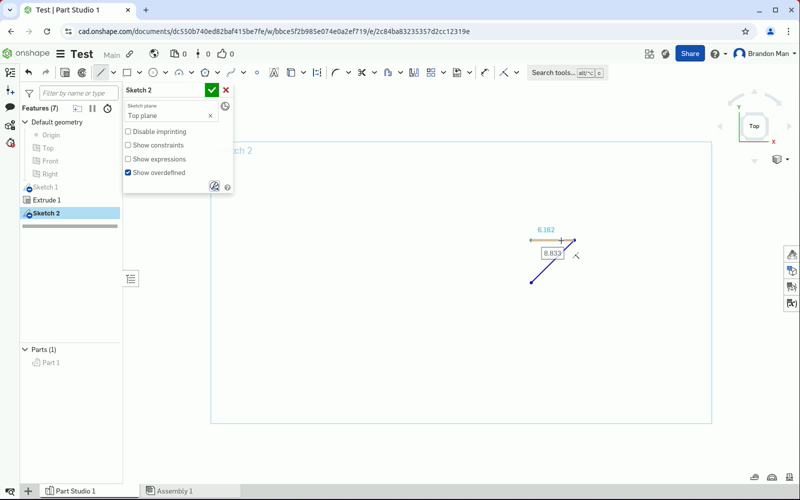
key_down(shift)
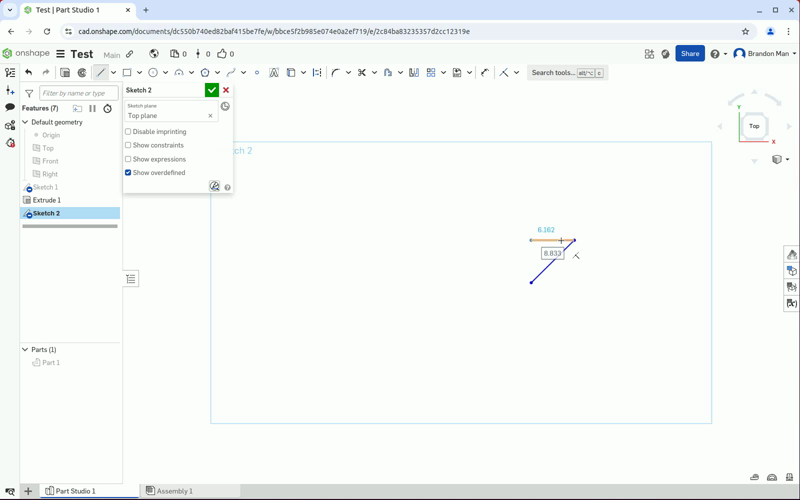
mouse_move(531, 282)
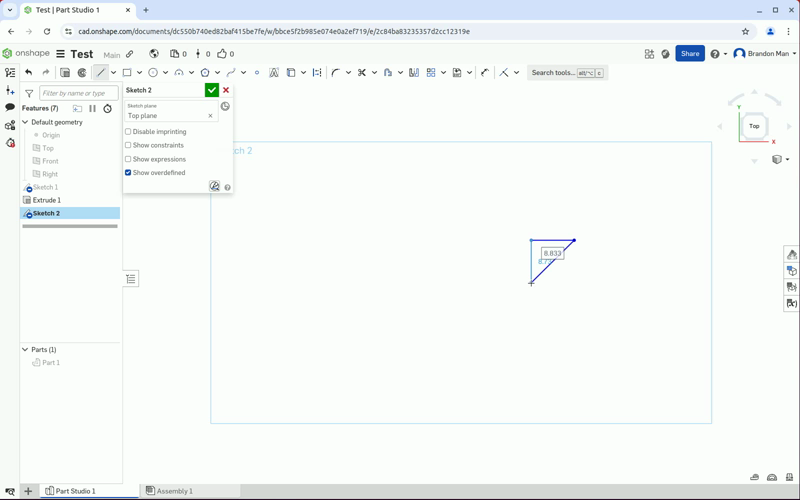
key_up(shift)
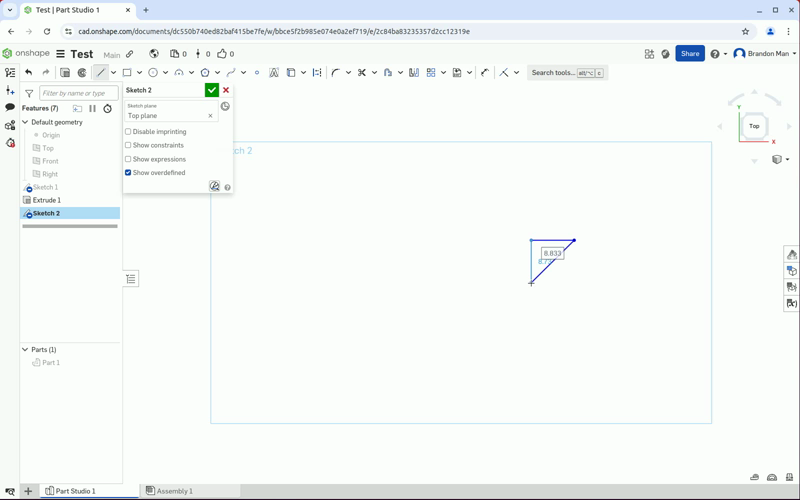
click(531, 282)
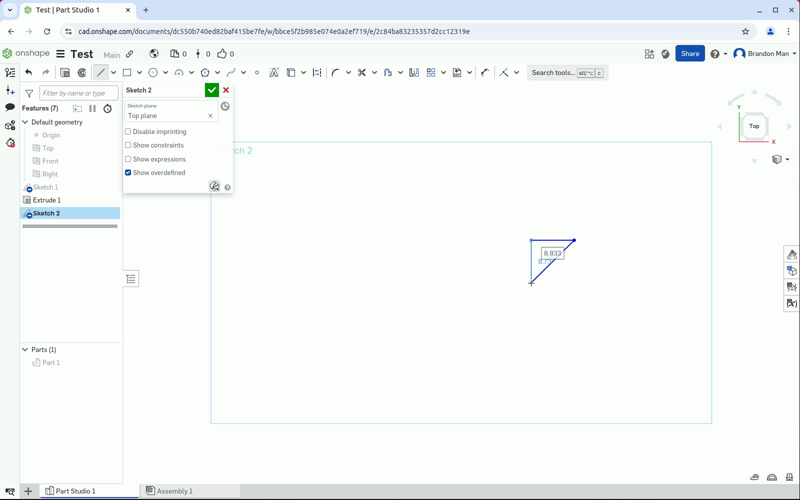
key(esc)
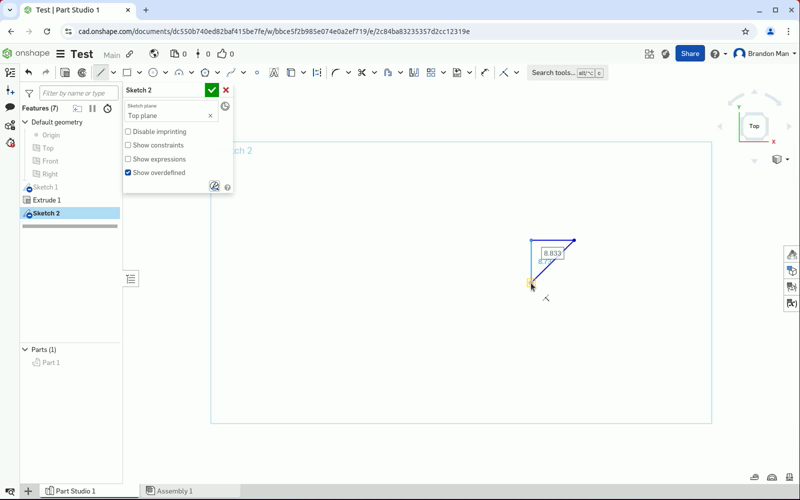
mouse_move(535, 269)
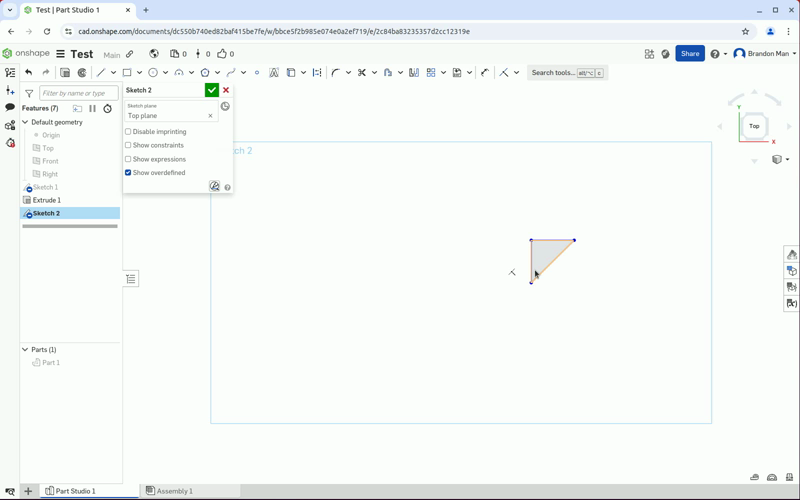
scroll(6)
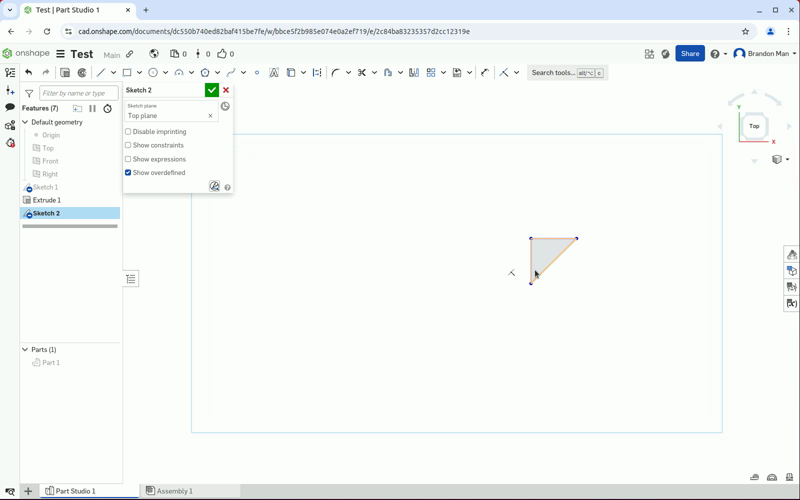
scroll(6)
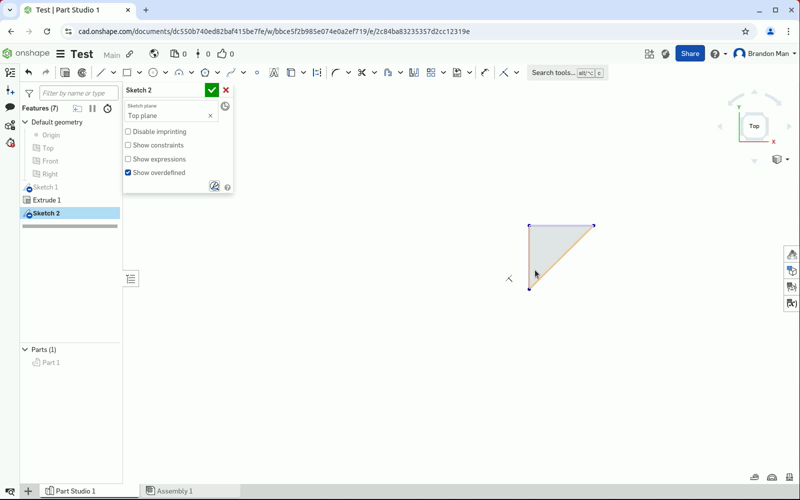
scroll(6)
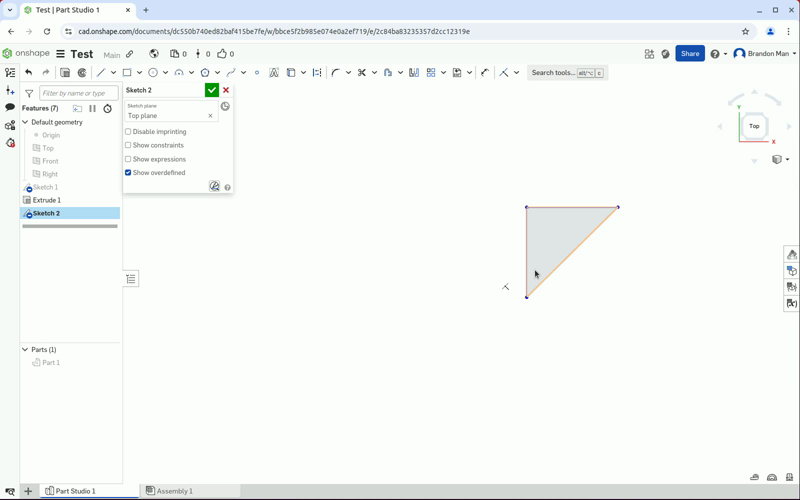
scroll(6)
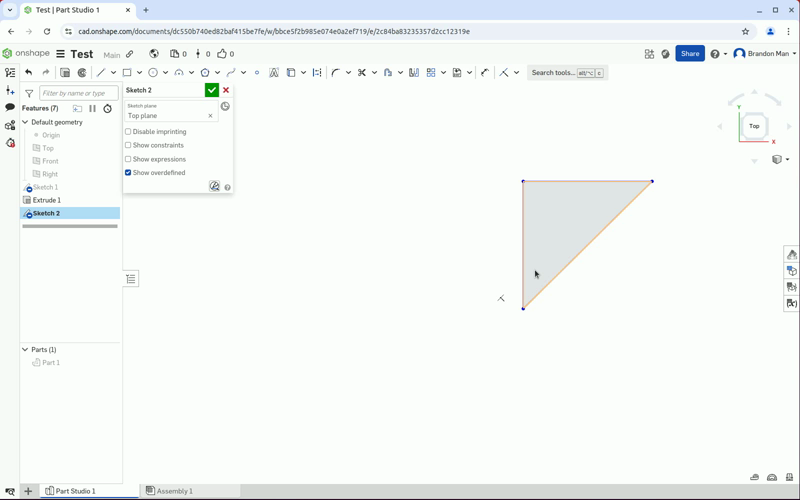
scroll(6)
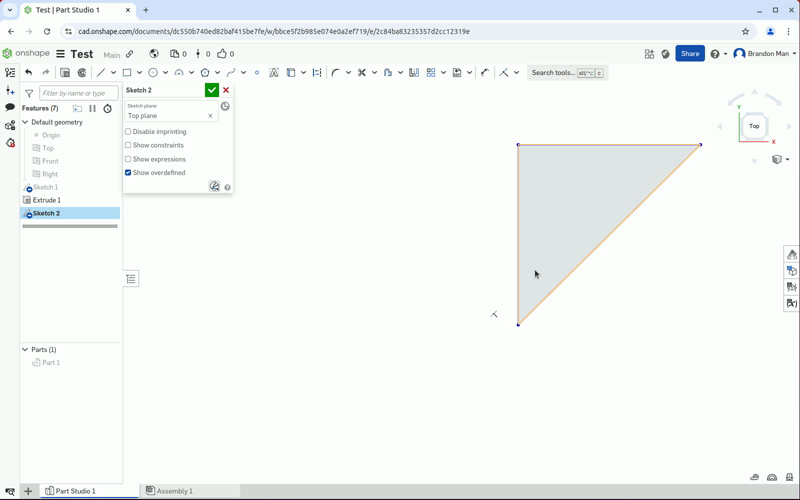
scroll(6)
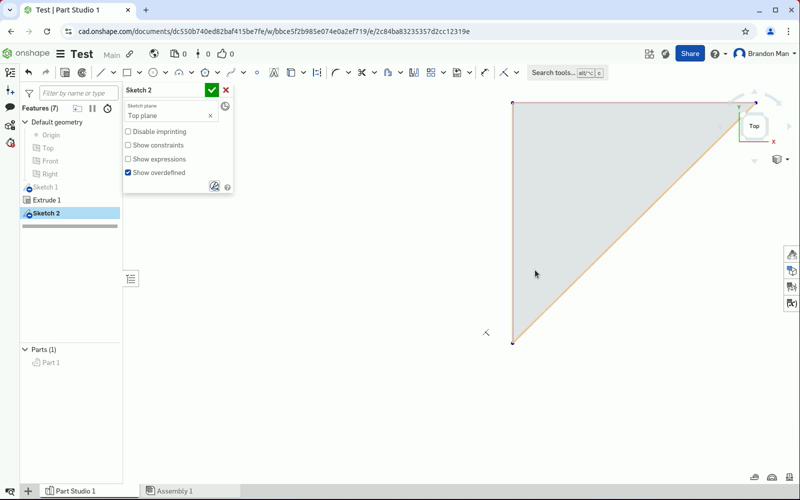
scroll(6)
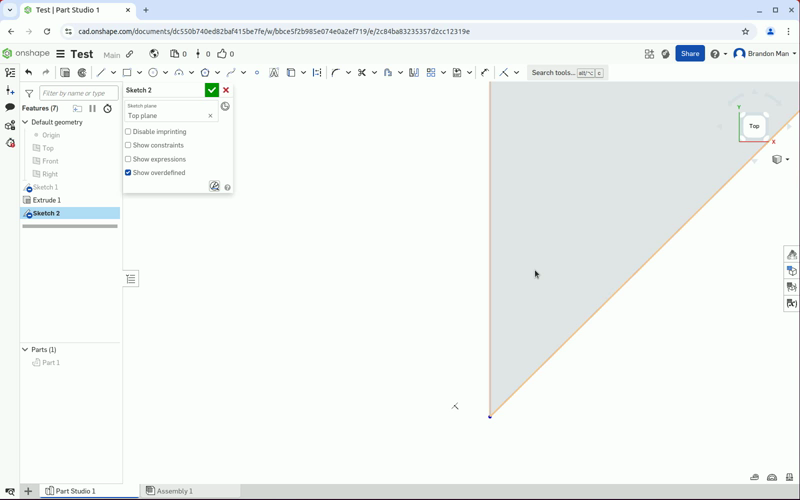
click(535, 269)
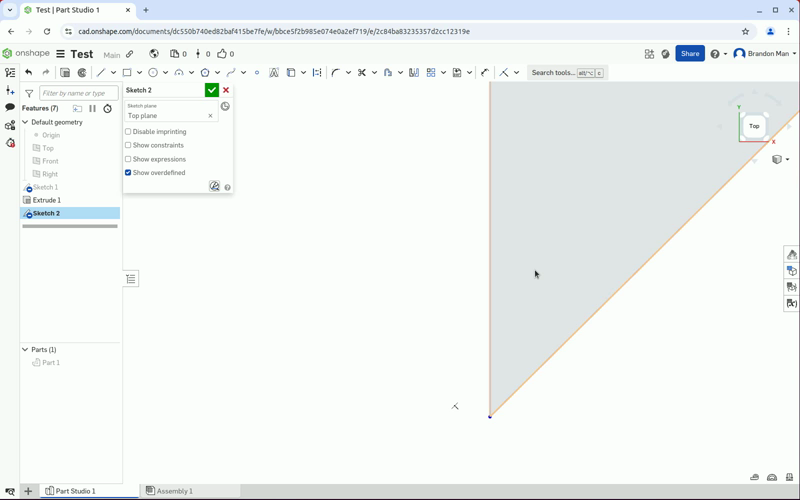
scroll(-6)
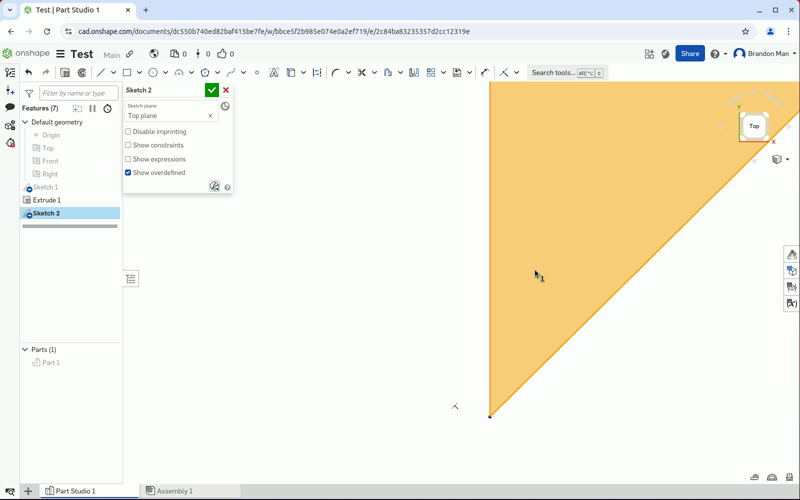
scroll(-6)
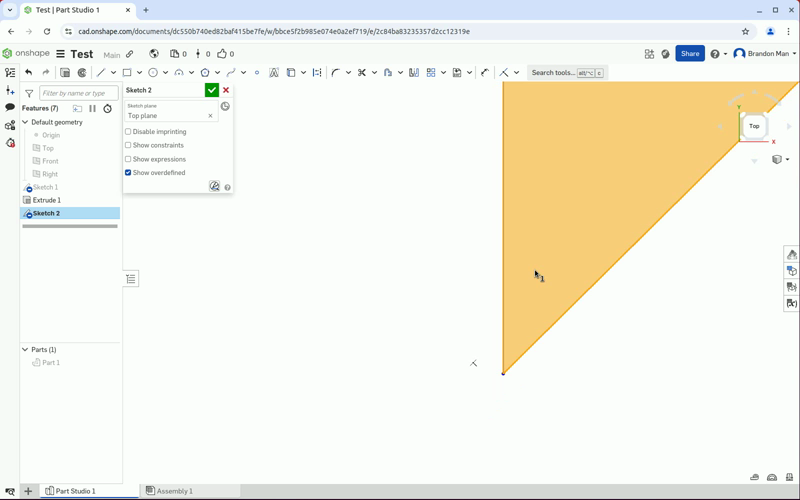
scroll(-6)
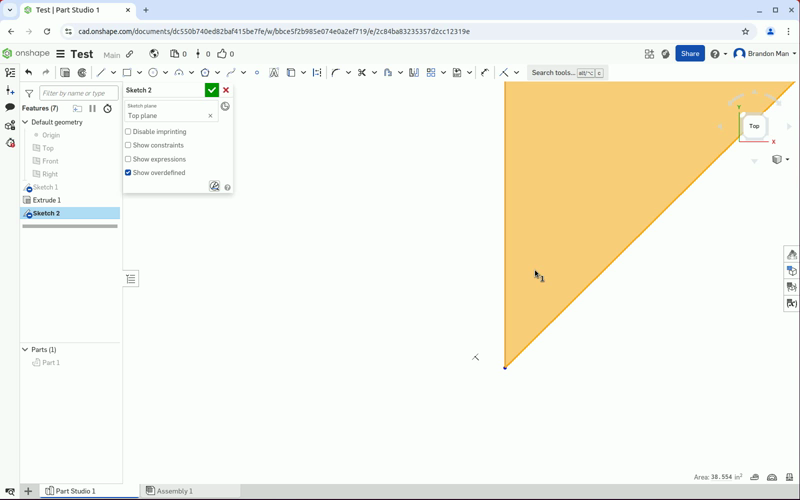
scroll(-6)
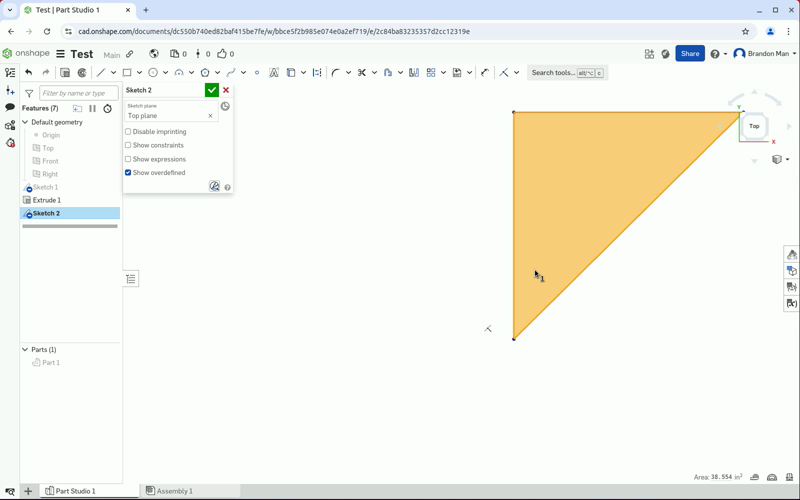
scroll(-6)
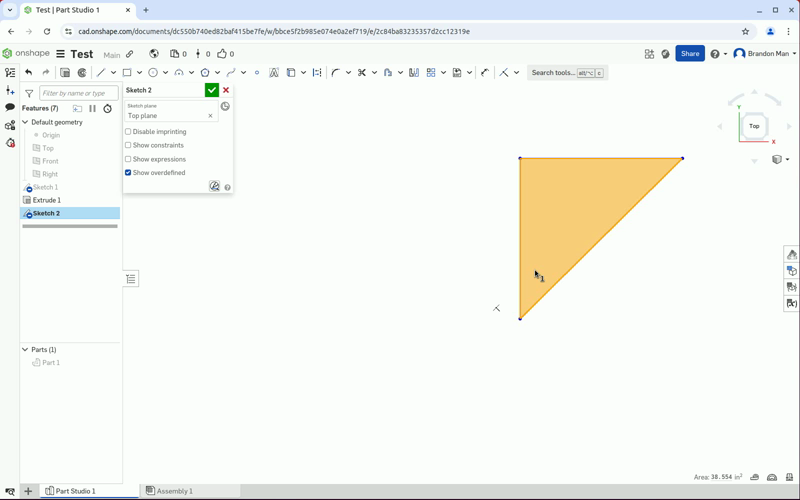
scroll(-6)
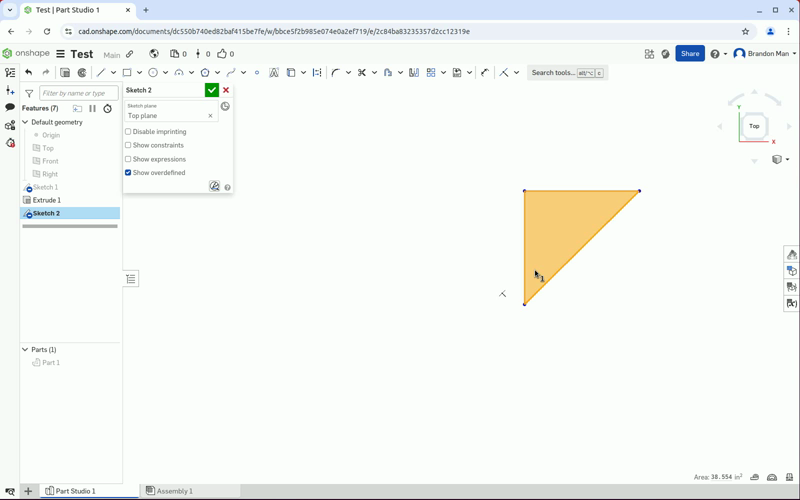
scroll(-6)
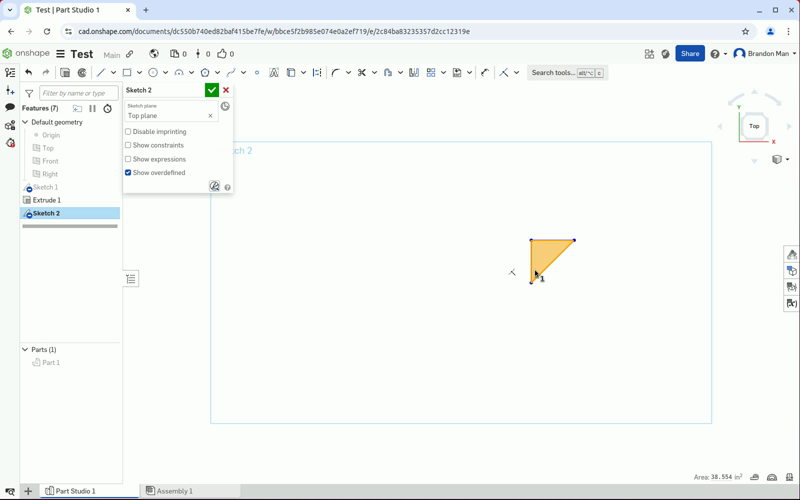
mouse_move(73, 352)
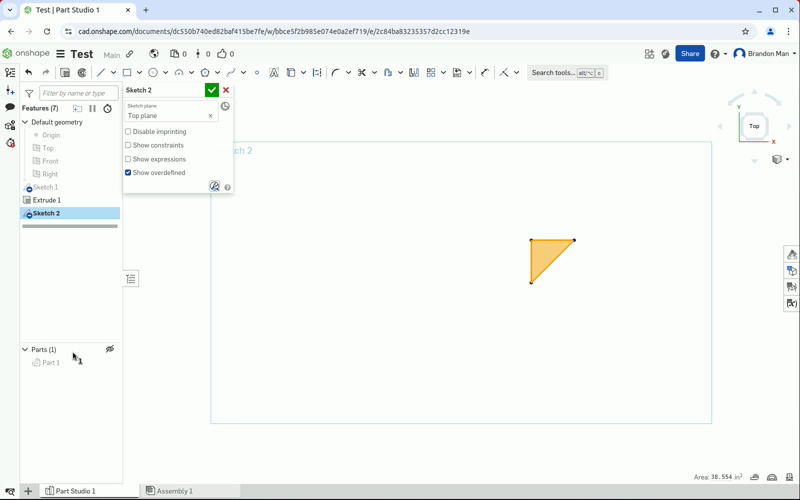
key(shift+y)
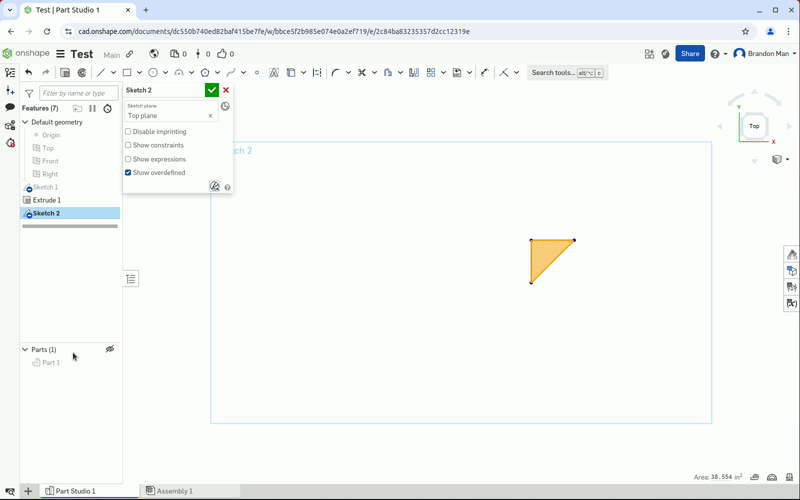
key(shift+e)
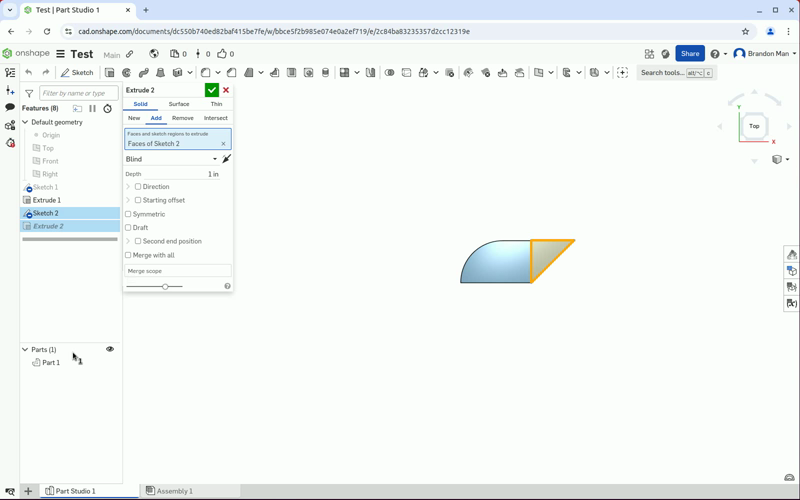
mouse_move(143, 106)
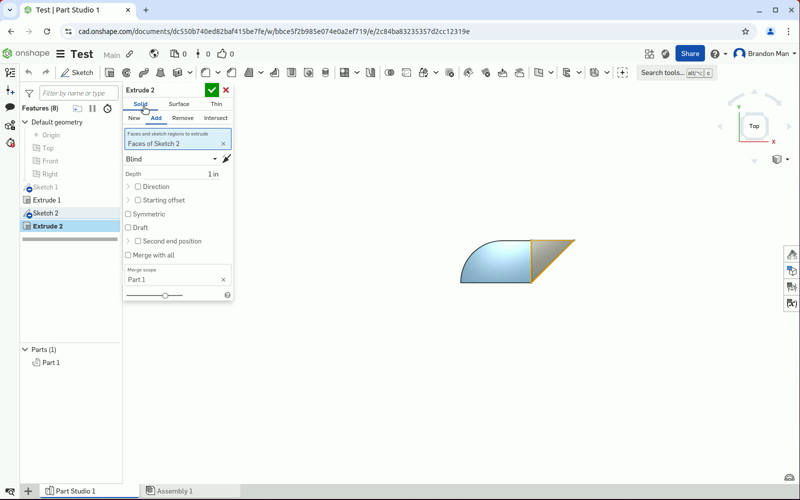
click(143, 106)
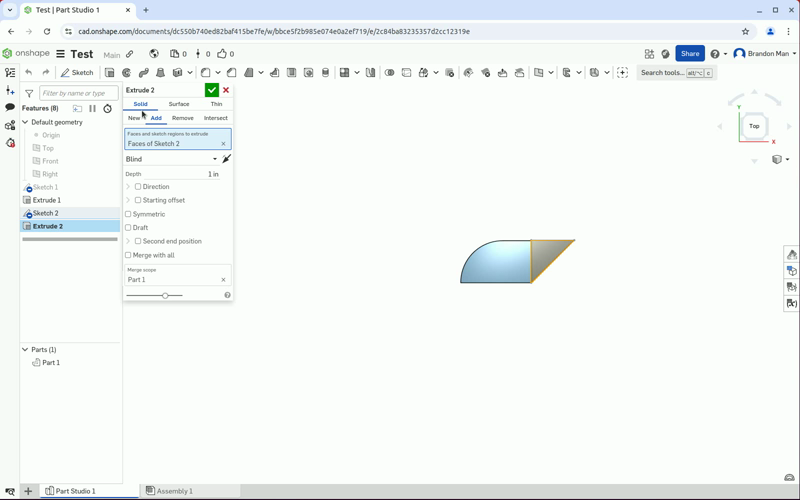
mouse_move(137, 120)
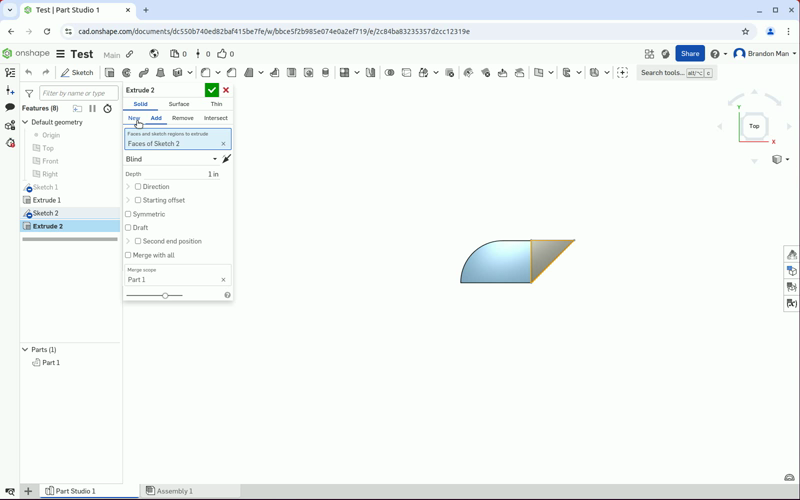
click(137, 120)
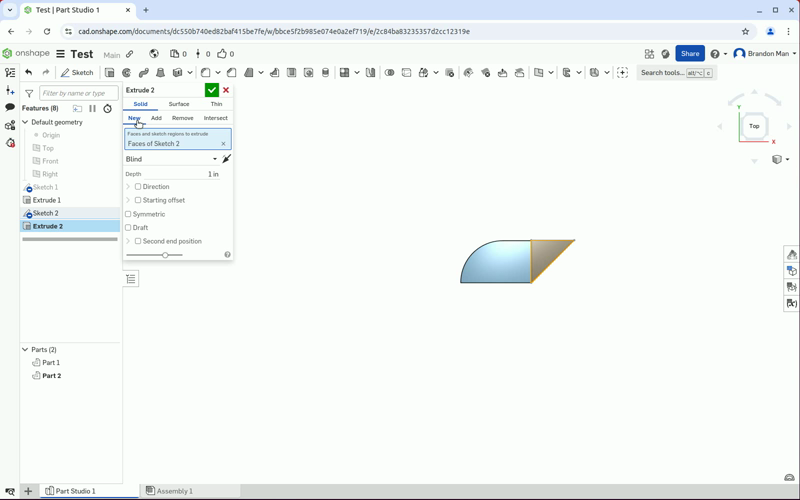
key(tab, 4)
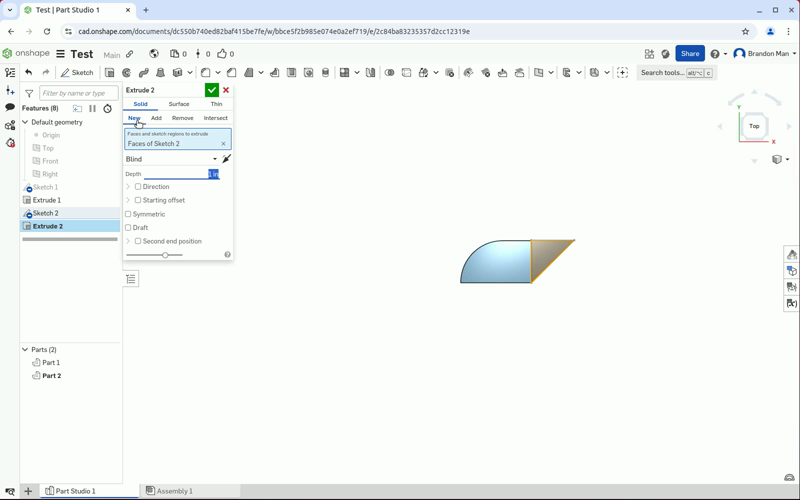
text(0.963)
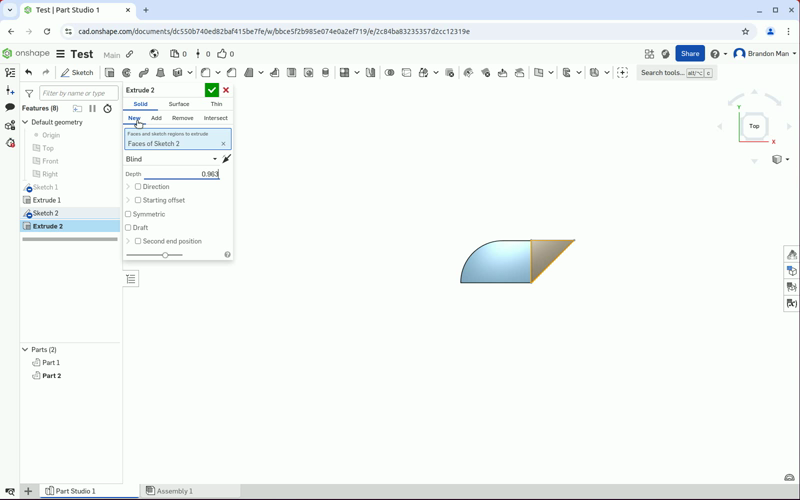
key(enter)
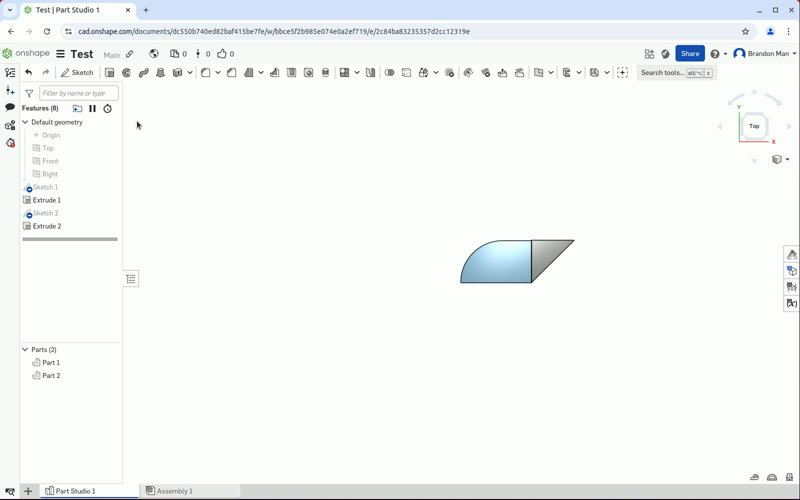
key(shift+h)
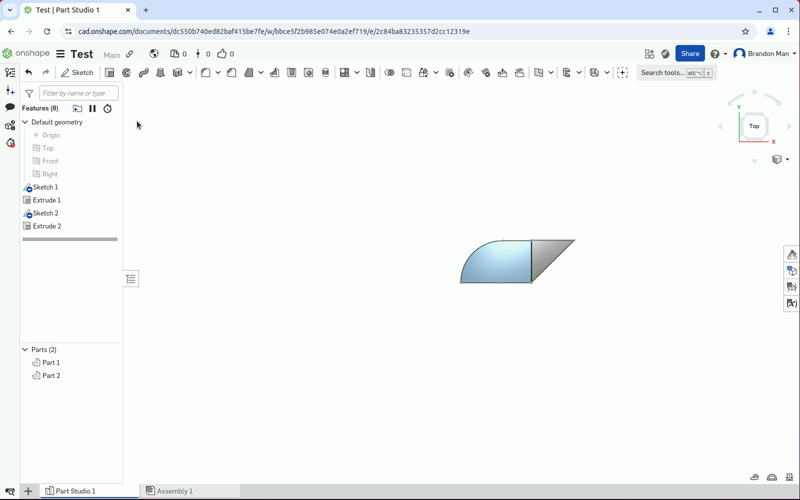
key(shift+h)
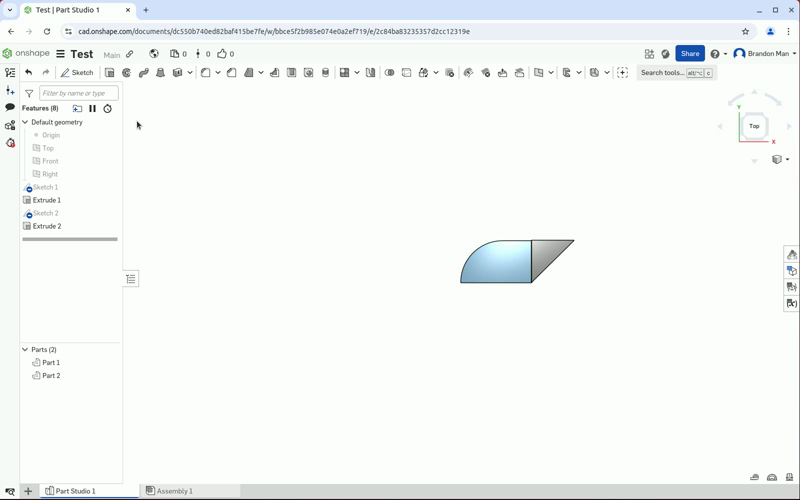
mouse_move(73, 189)
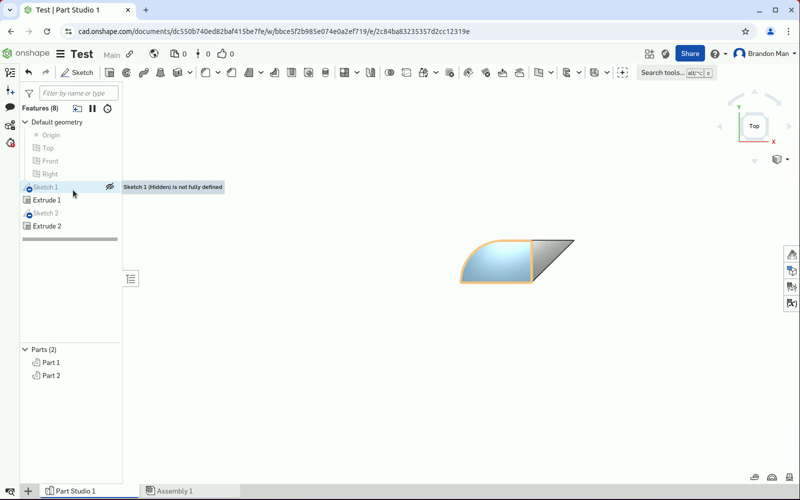
click(73, 189)
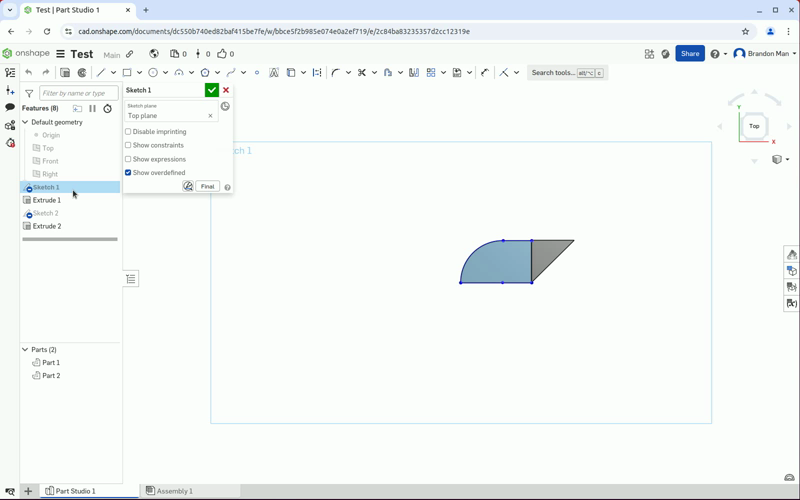
mouse_move(229, 92)
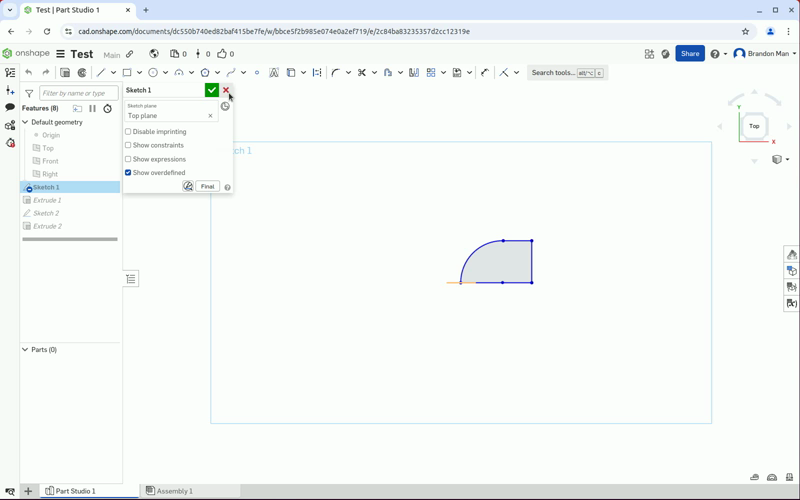
click(229, 92)
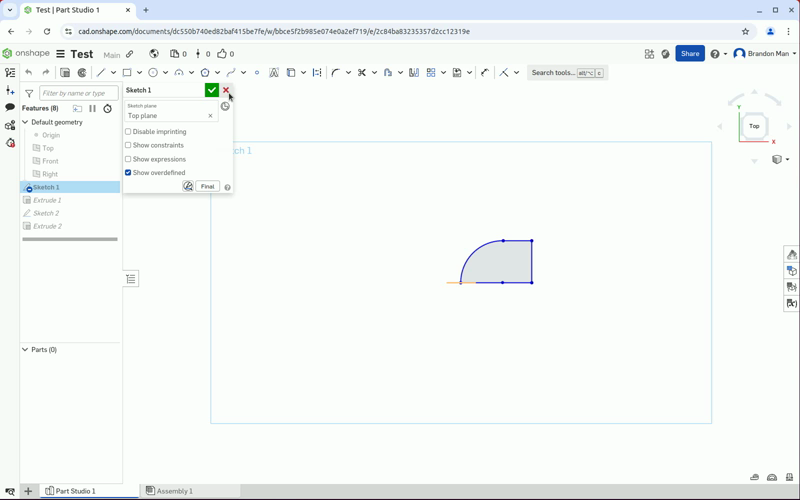
key(shift+s)
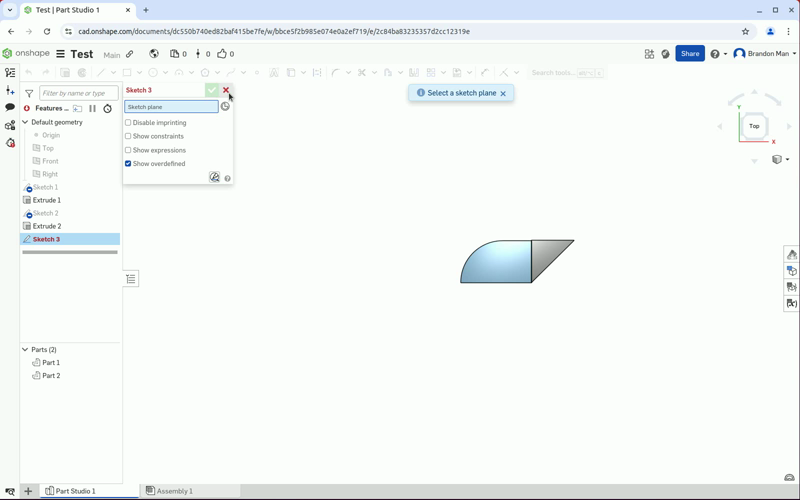
mouse_move(73, 150)
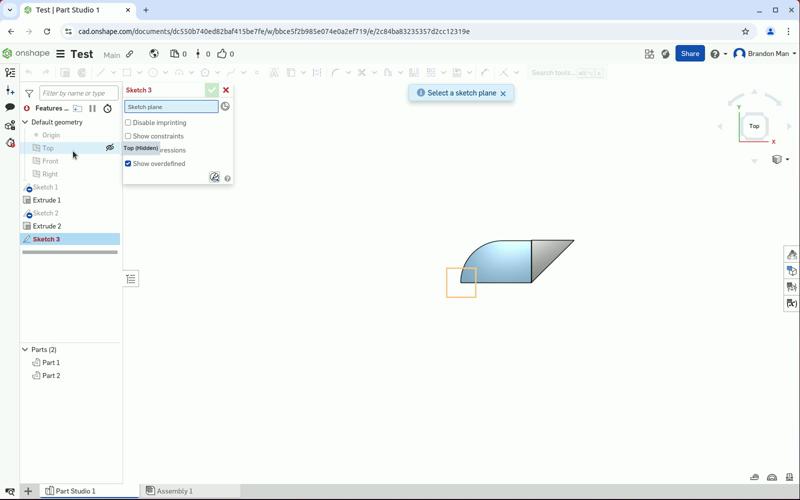
click(73, 150)
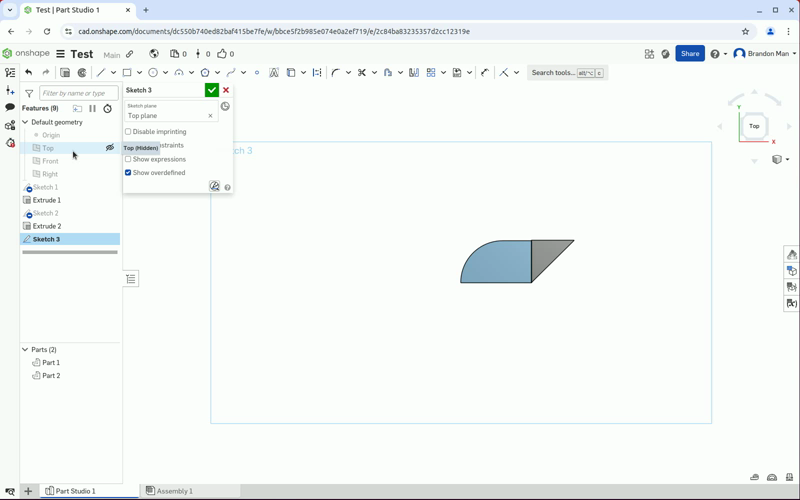
mouse_move(73, 352)
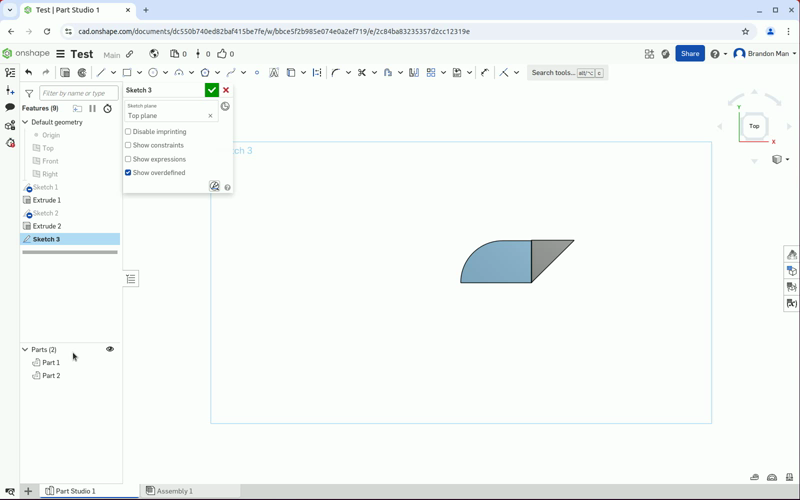
key(y)
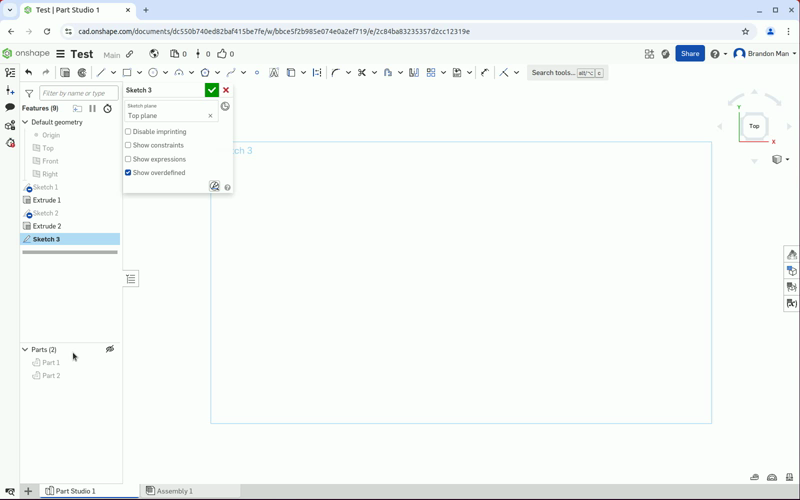
key(l)
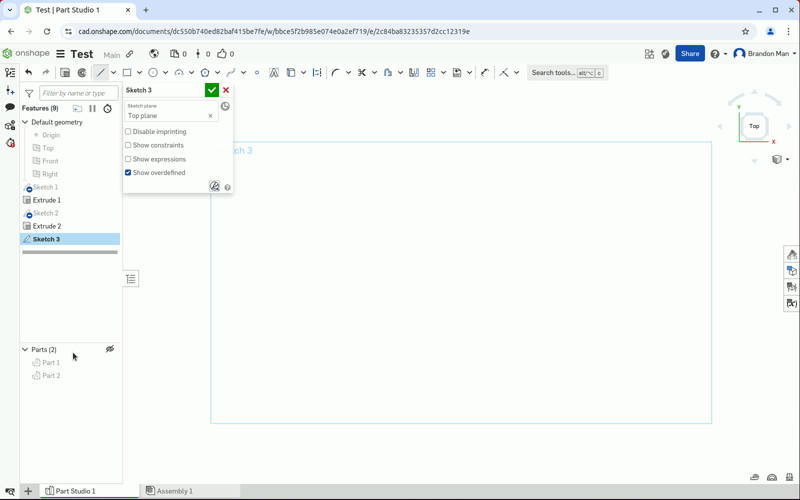
key_down(shift)
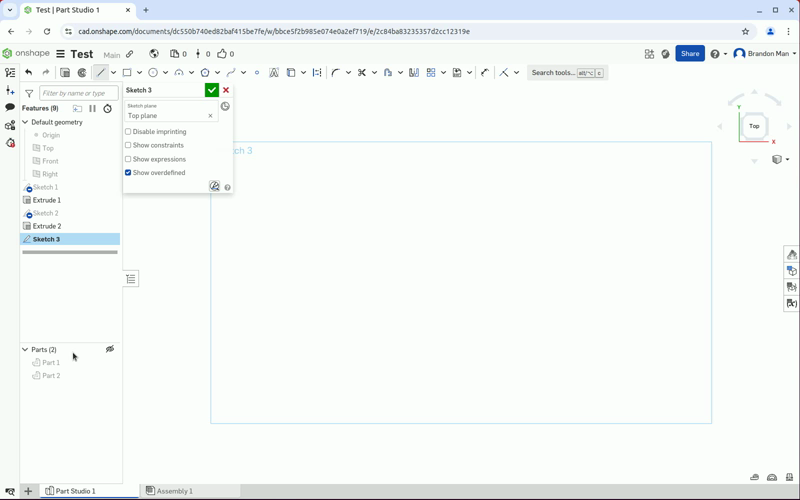
mouse_move(465, 276)
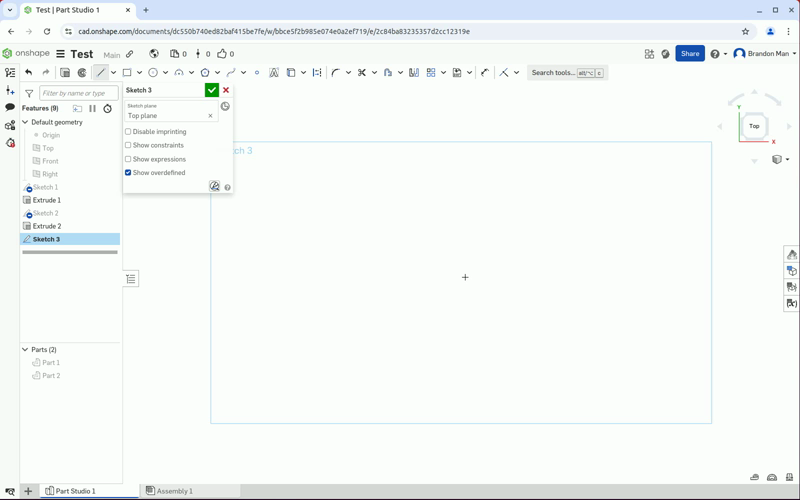
click(465, 276)
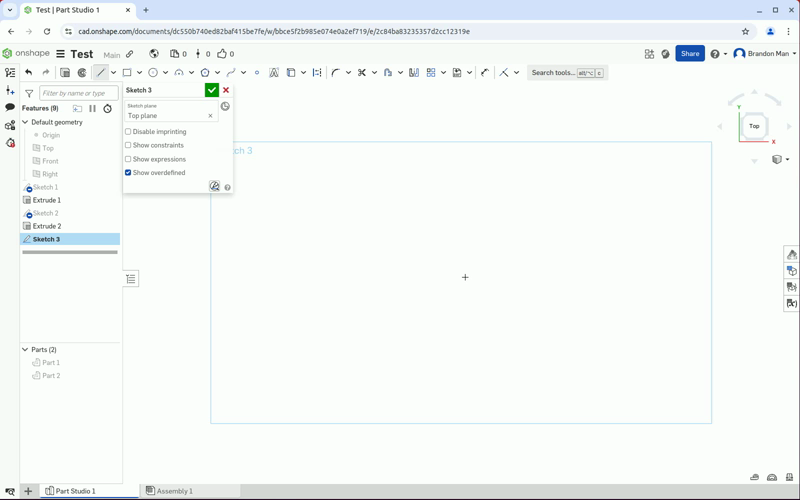
key_up(shift)
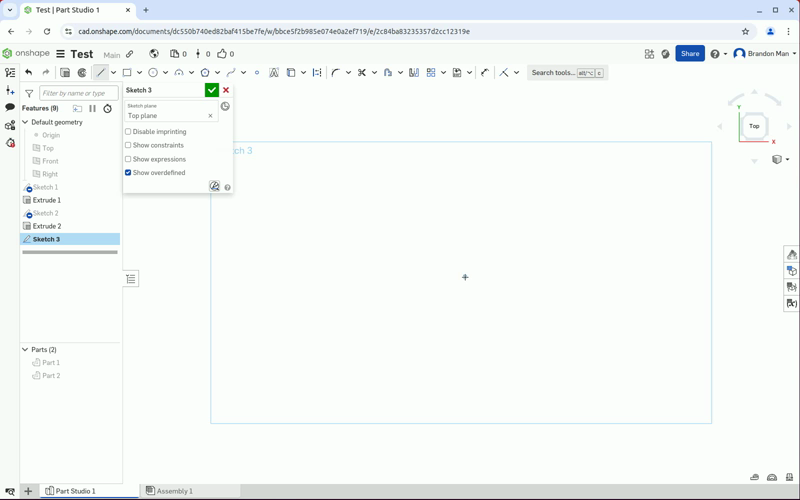
key_down(shift)
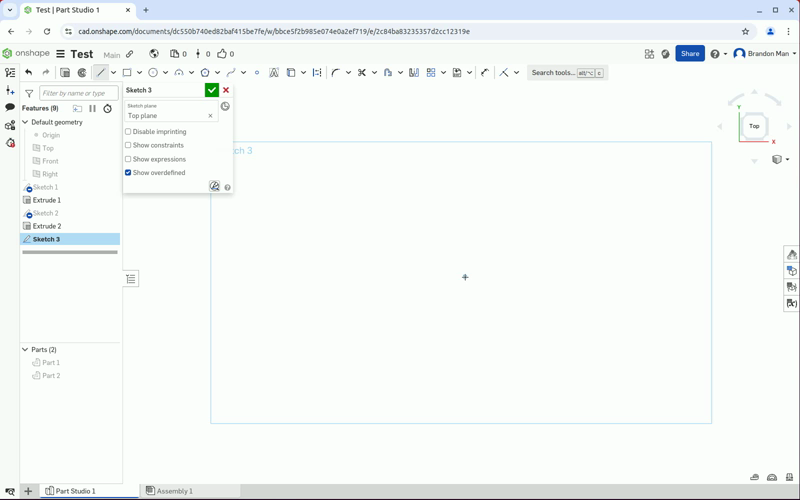
mouse_move(495, 276)
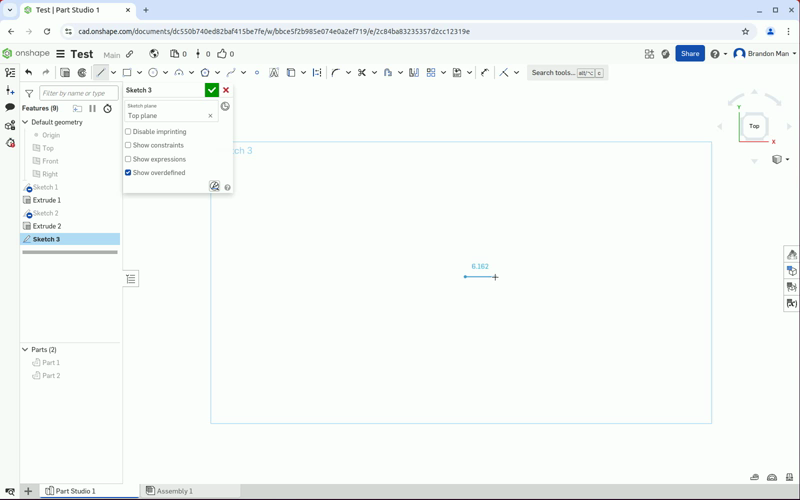
mouse_move(466, 280)
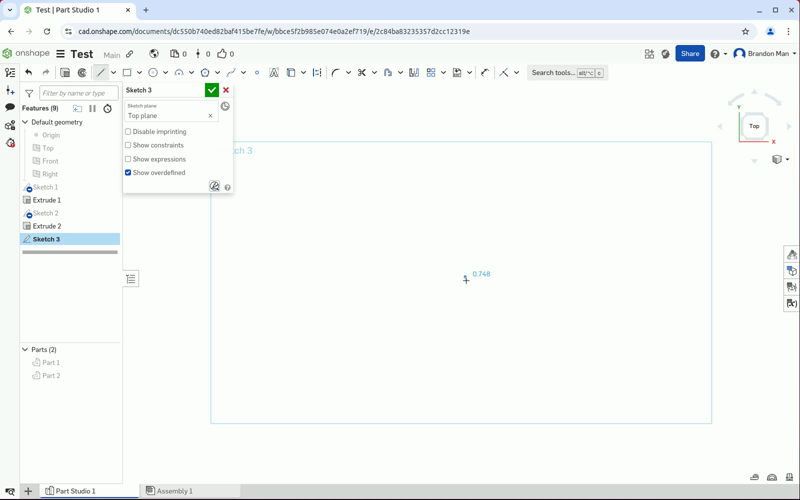
scroll(6)
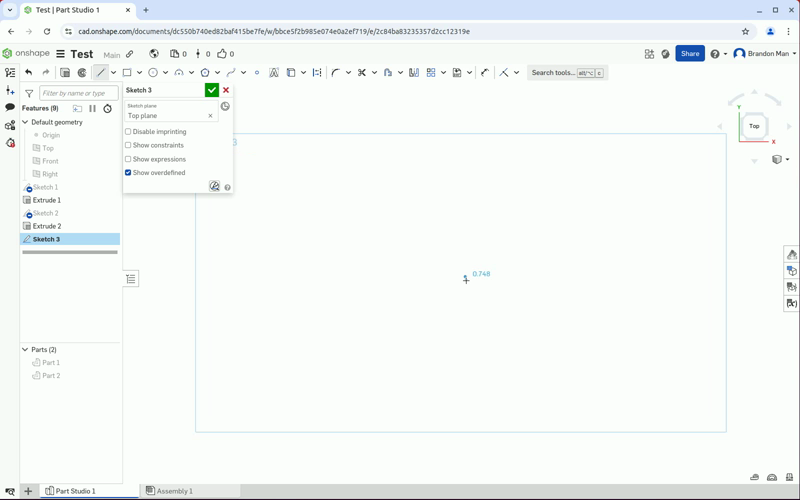
scroll(6)
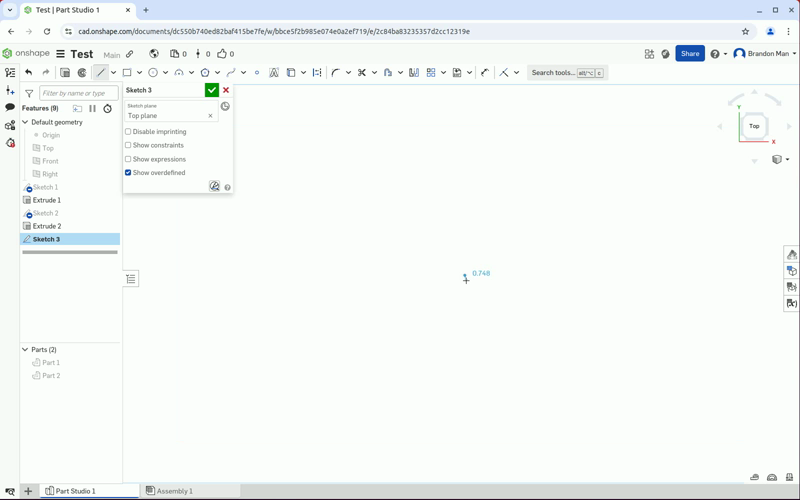
scroll(6)
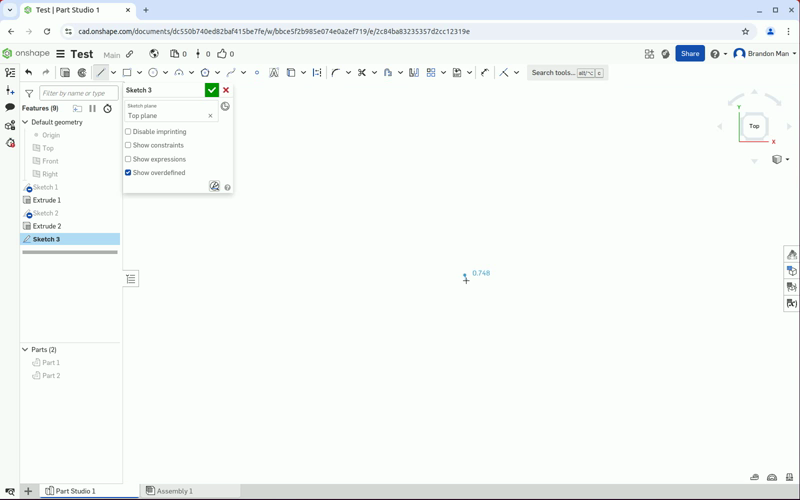
scroll(6)
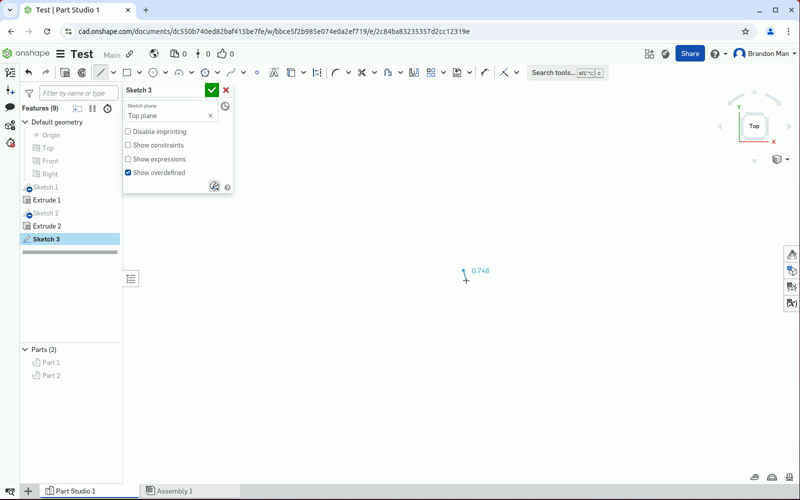
scroll(6)
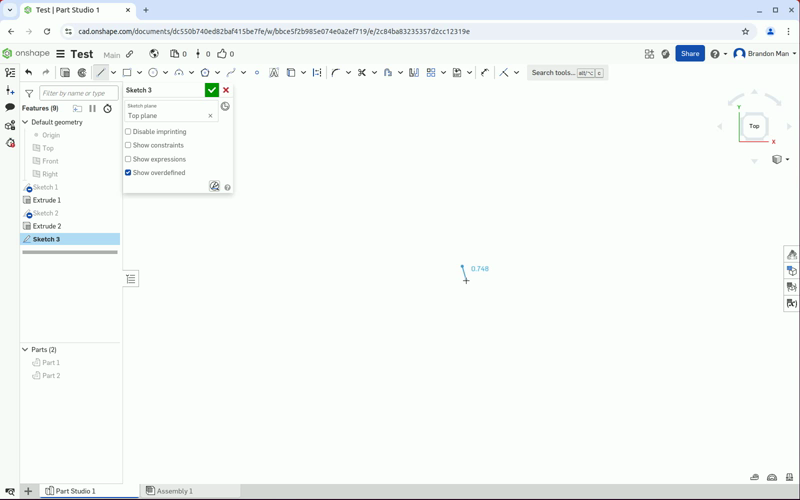
scroll(6)
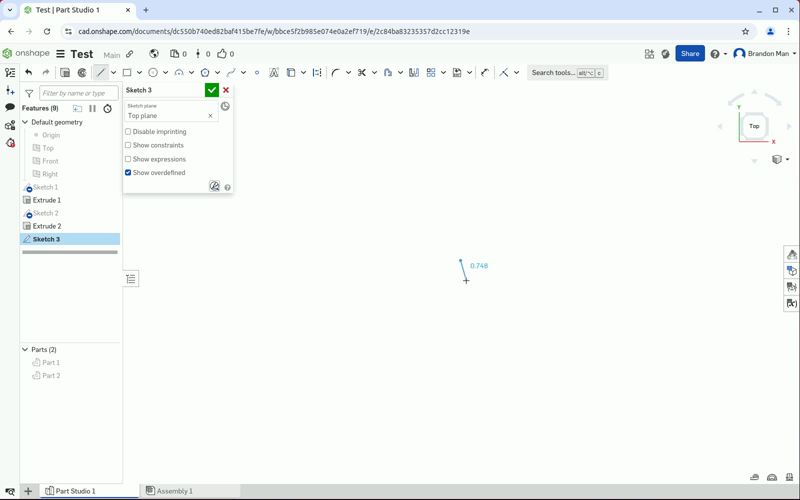
scroll(6)
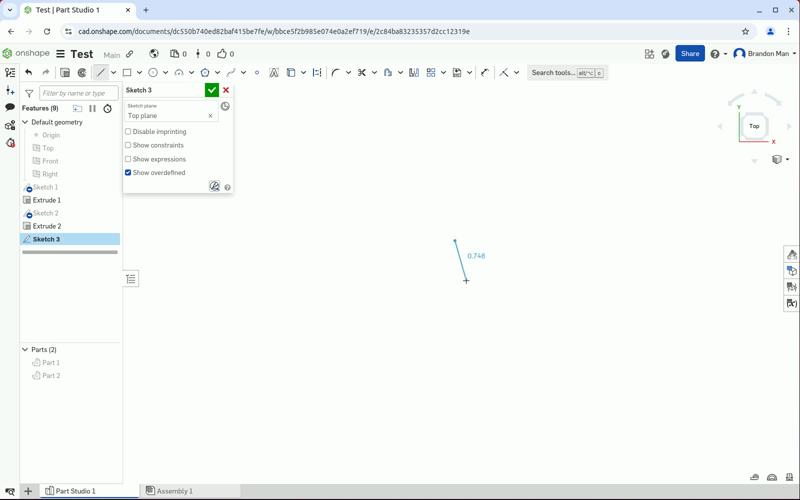
click(466, 280)
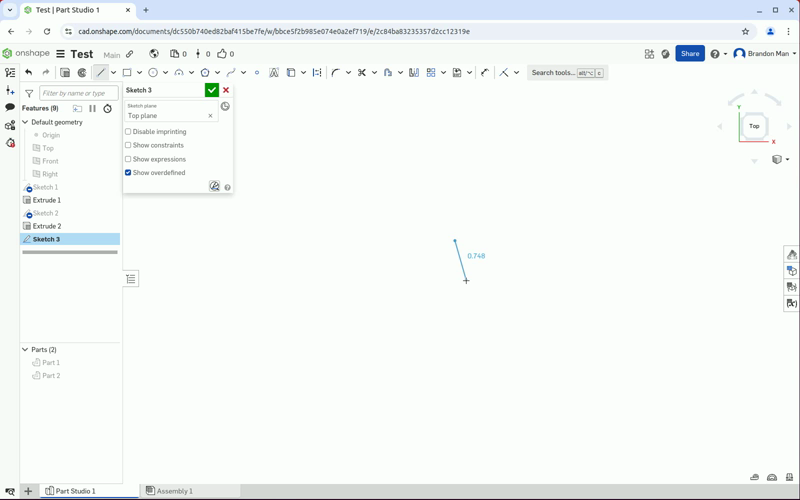
scroll(-6)
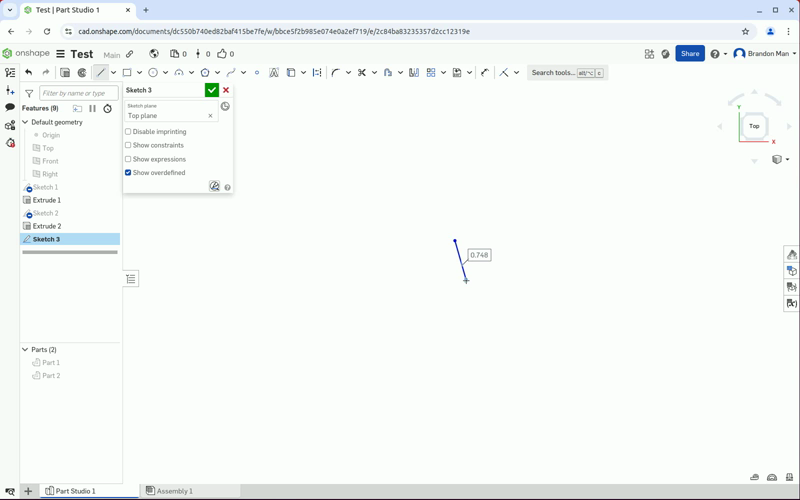
scroll(-6)
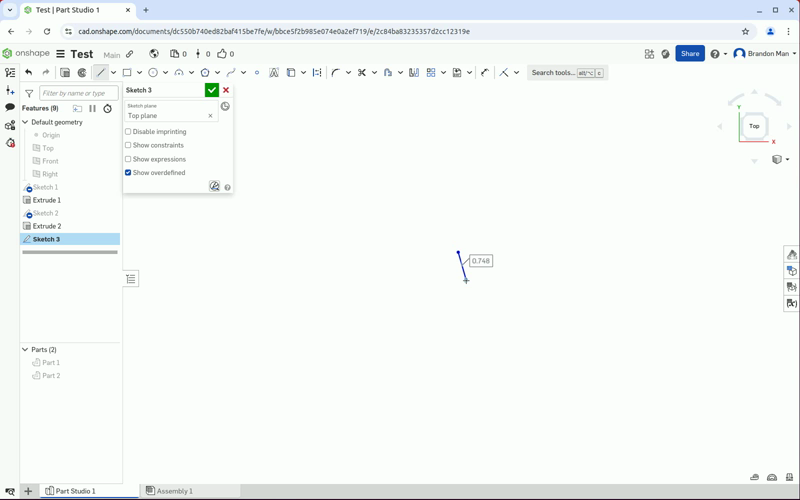
scroll(-6)
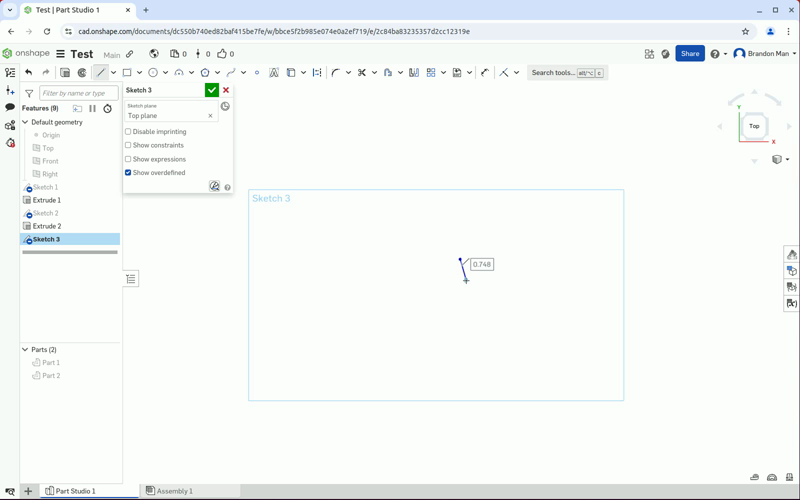
scroll(-6)
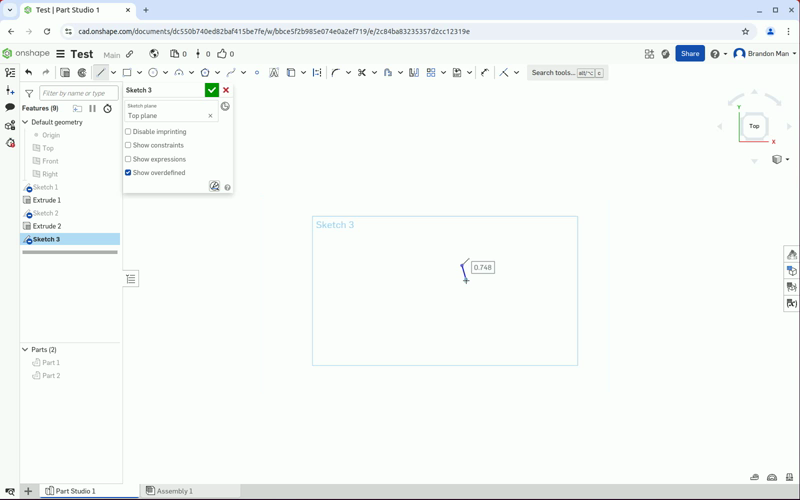
scroll(-6)
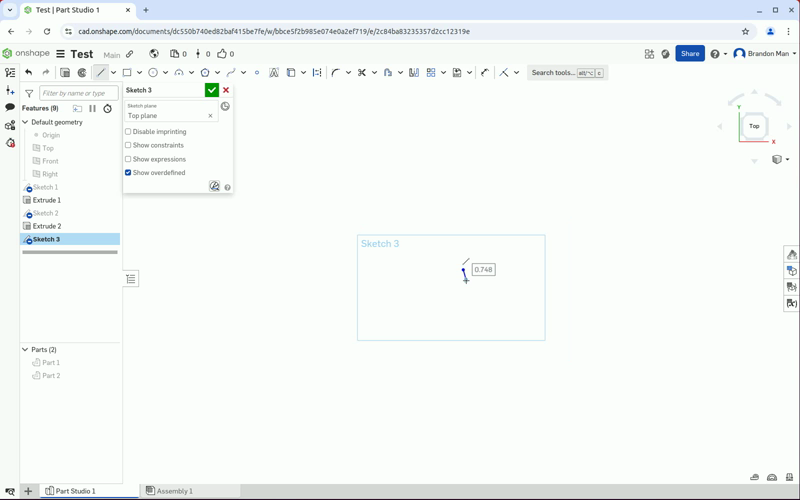
scroll(-6)
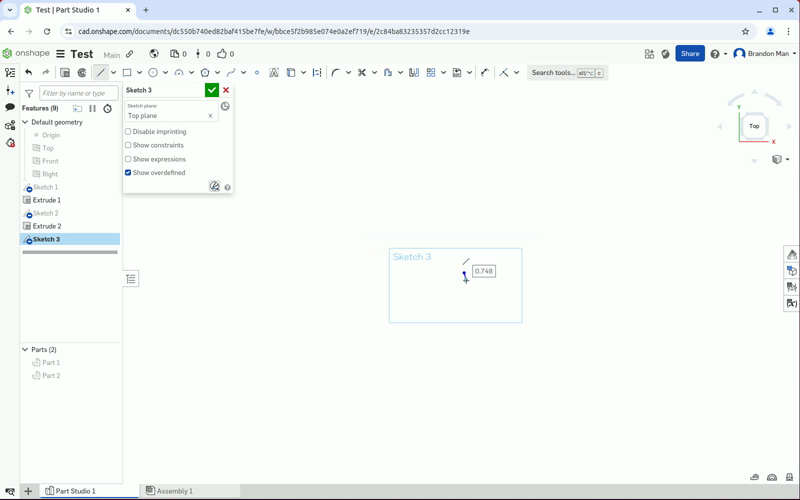
scroll(-6)
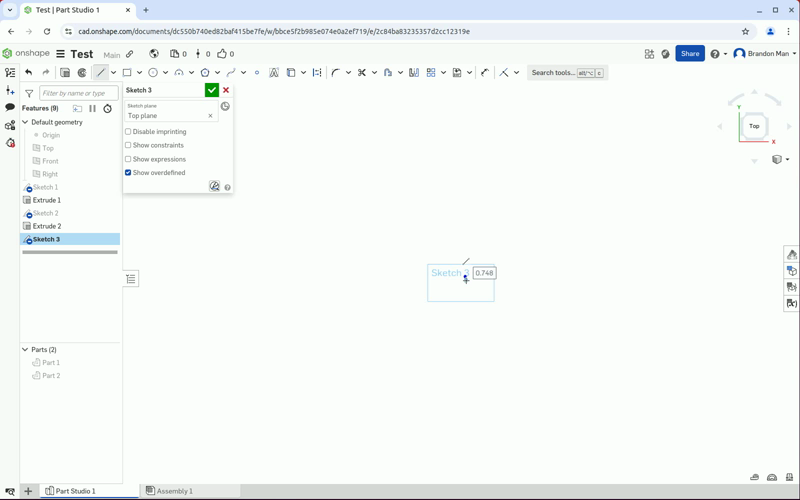
key_up(shift)
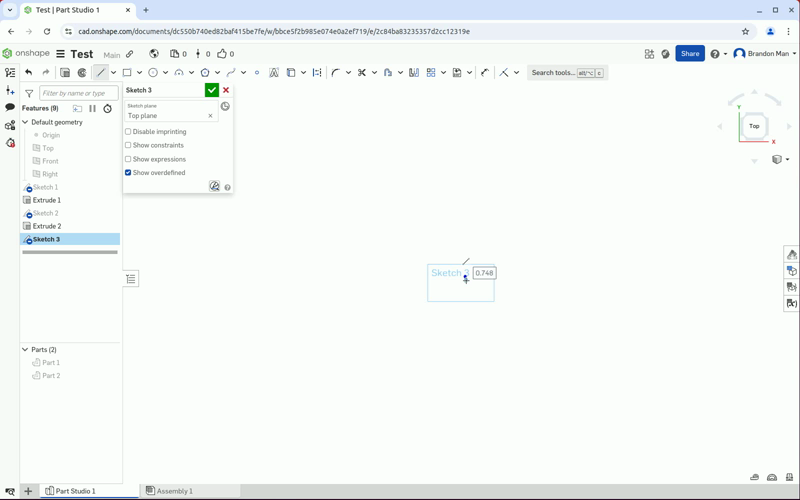
key_down(shift)
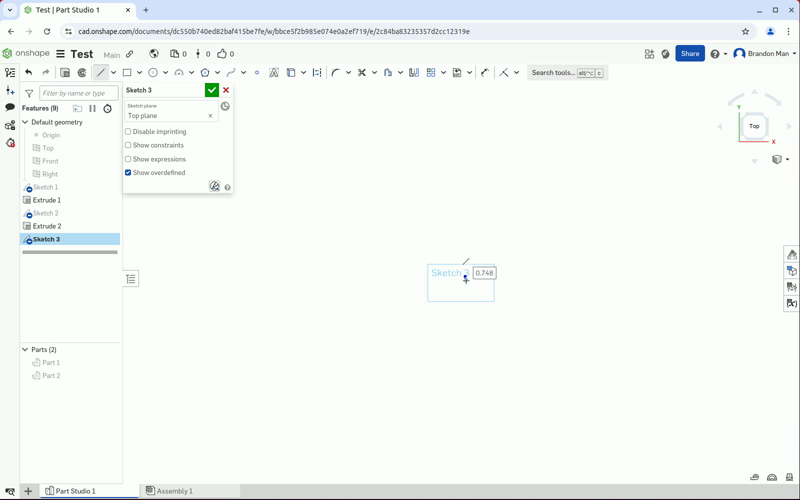
mouse_move(496, 280)
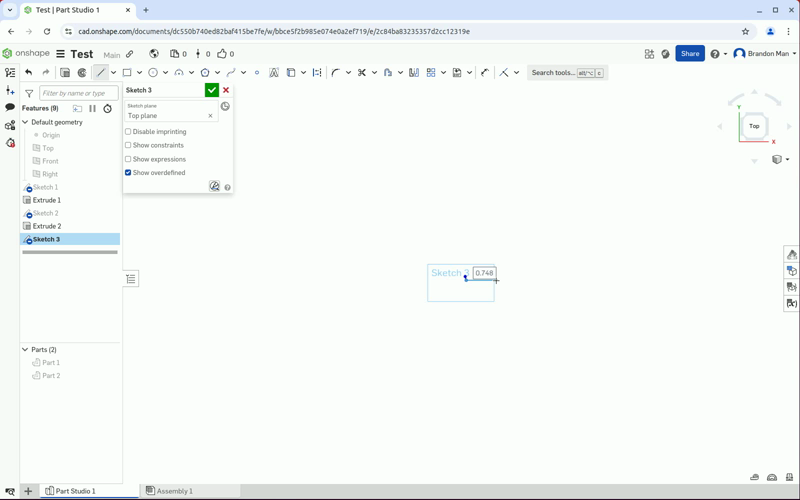
mouse_move(524, 273)
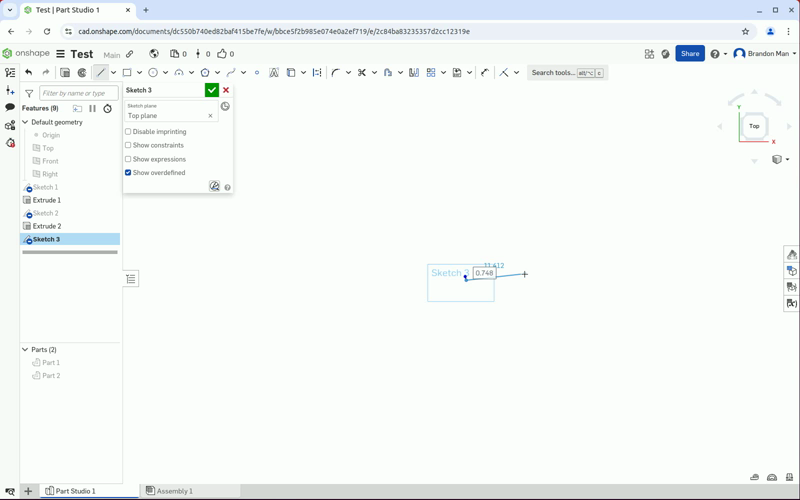
click(524, 273)
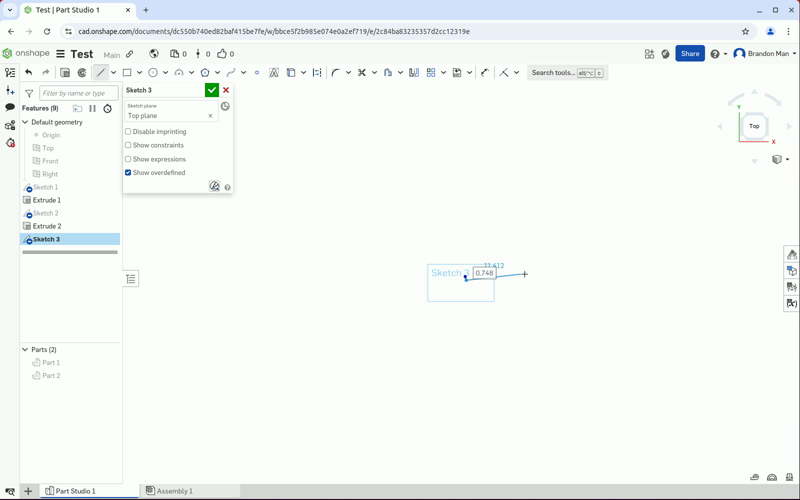
key_up(shift)
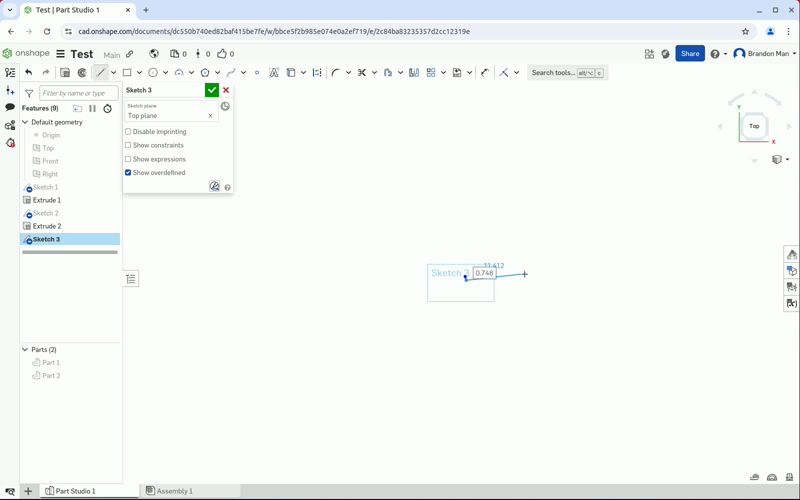
key_down(shift)
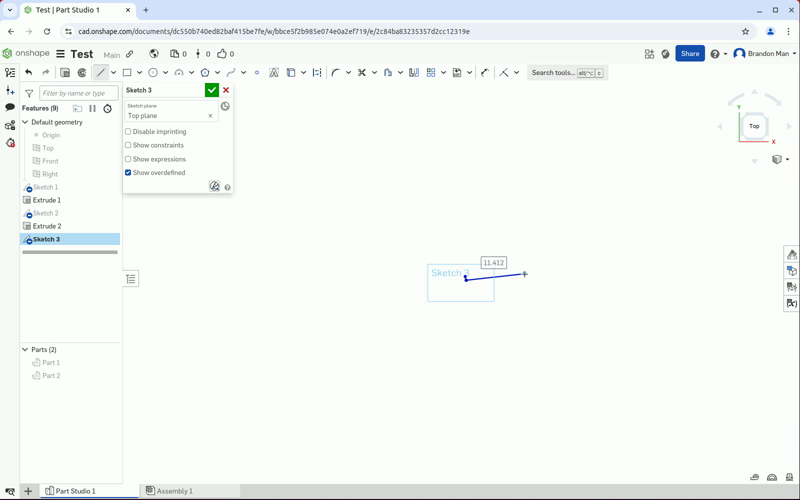
mouse_move(554, 273)
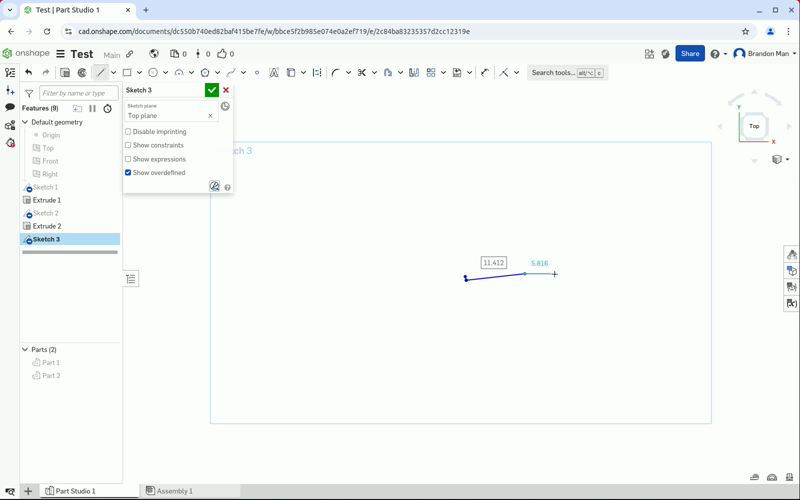
mouse_move(524, 270)
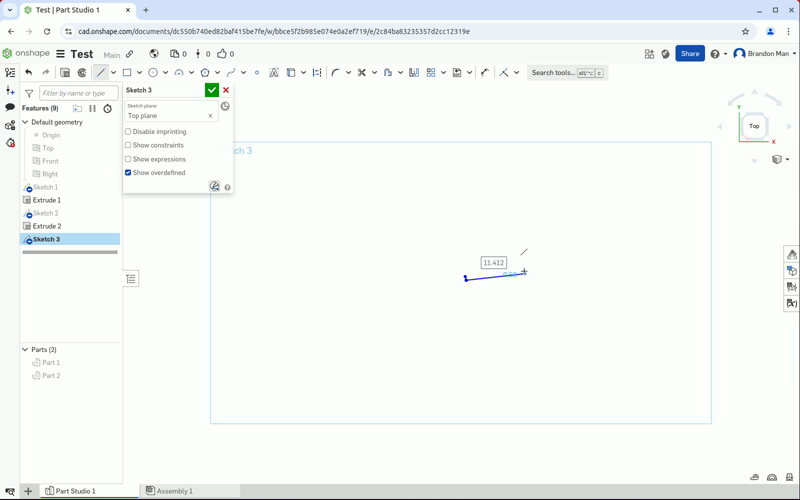
scroll(6)
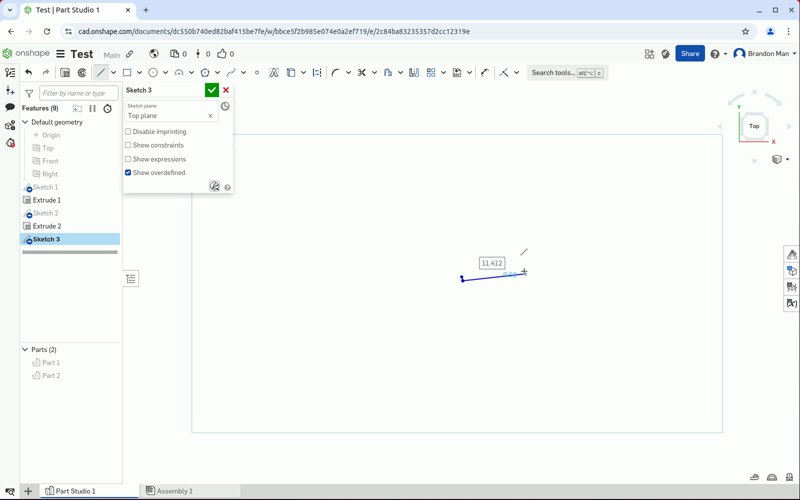
scroll(6)
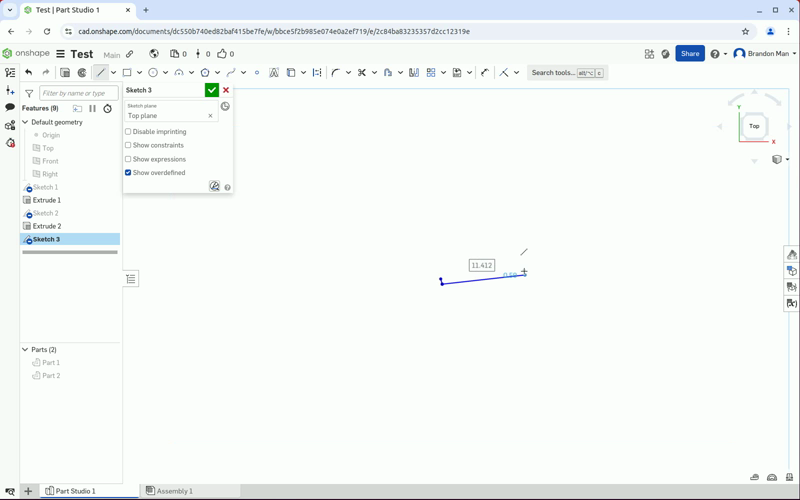
scroll(6)
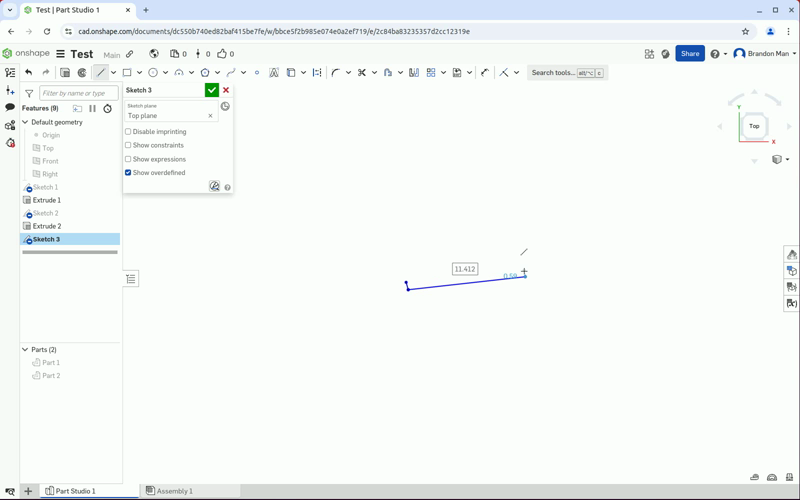
scroll(6)
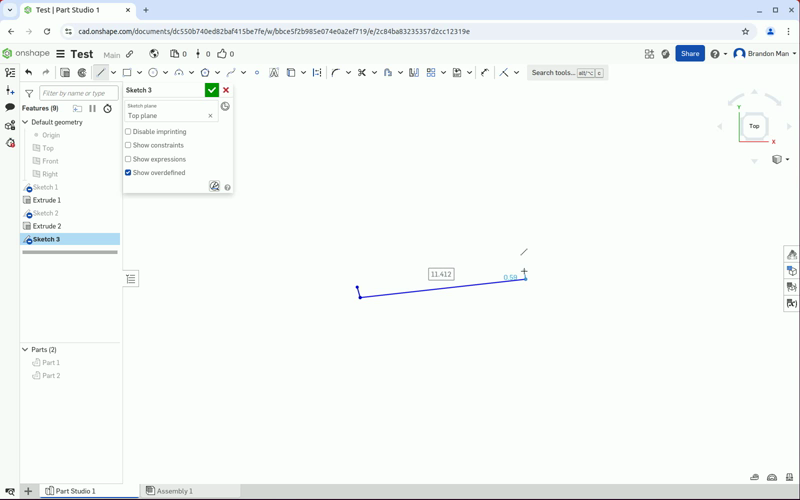
scroll(6)
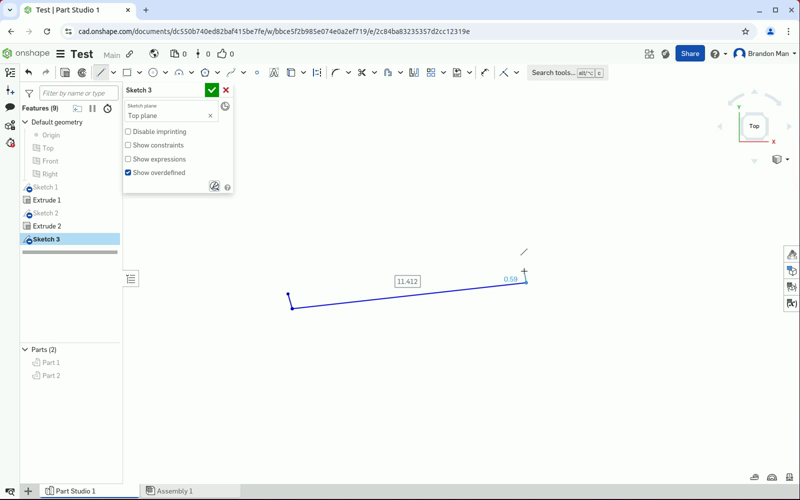
scroll(6)
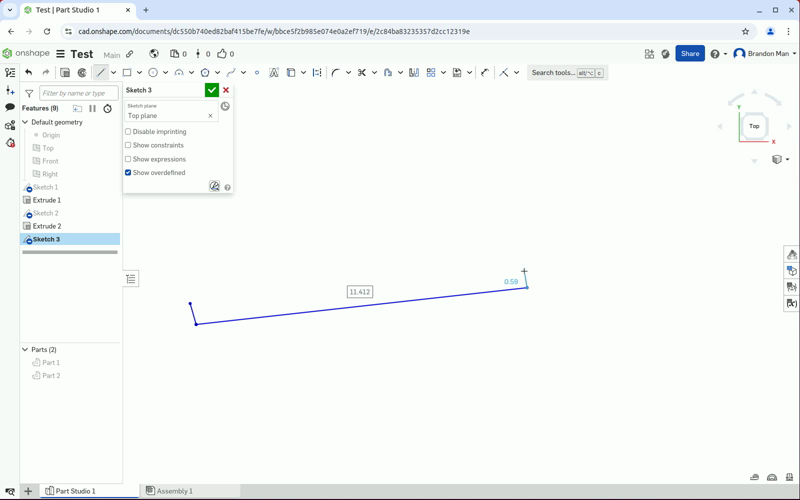
scroll(6)
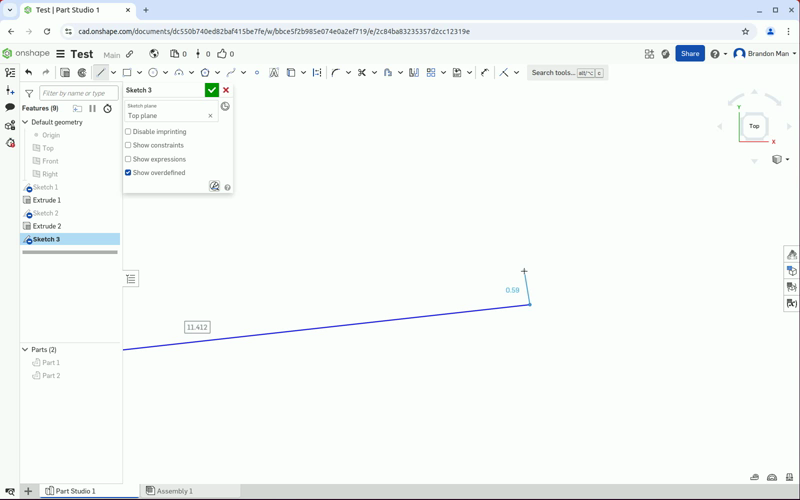
click(524, 270)
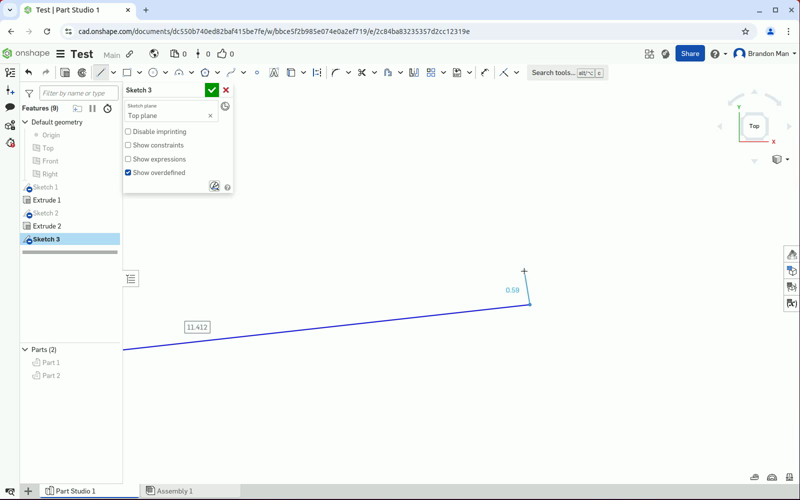
scroll(-6)
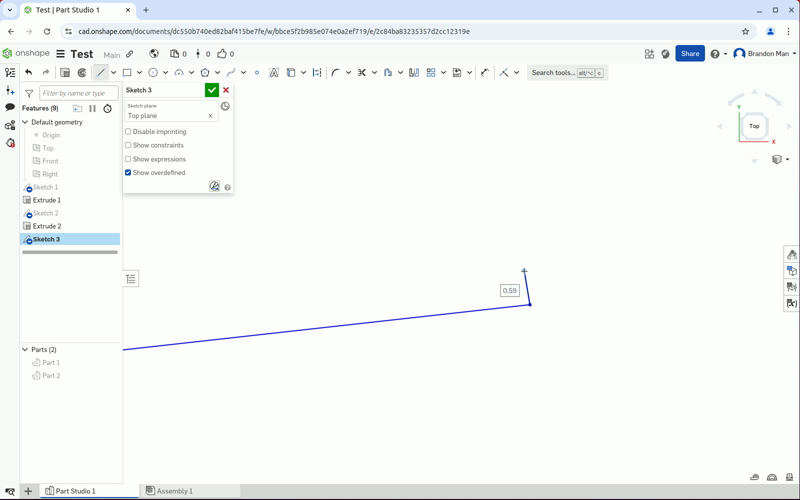
scroll(-6)
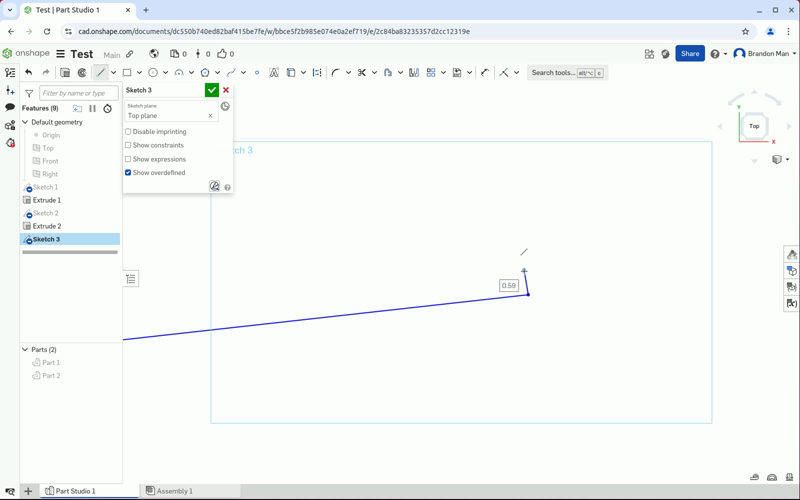
scroll(-6)
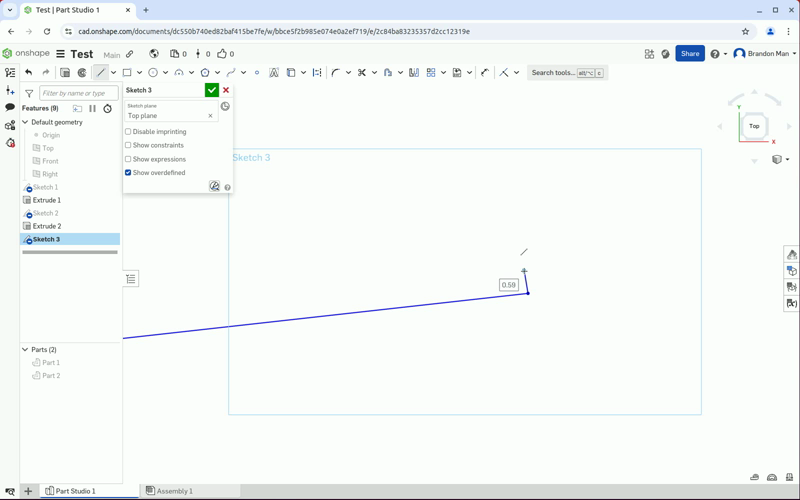
scroll(-6)
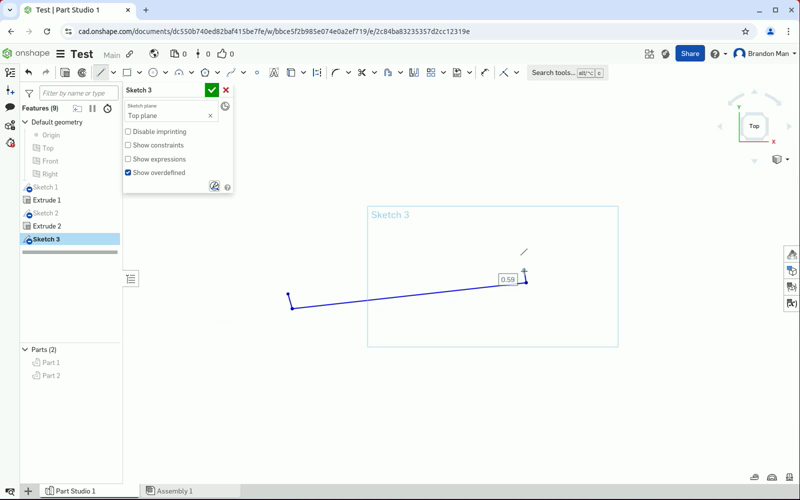
scroll(-6)
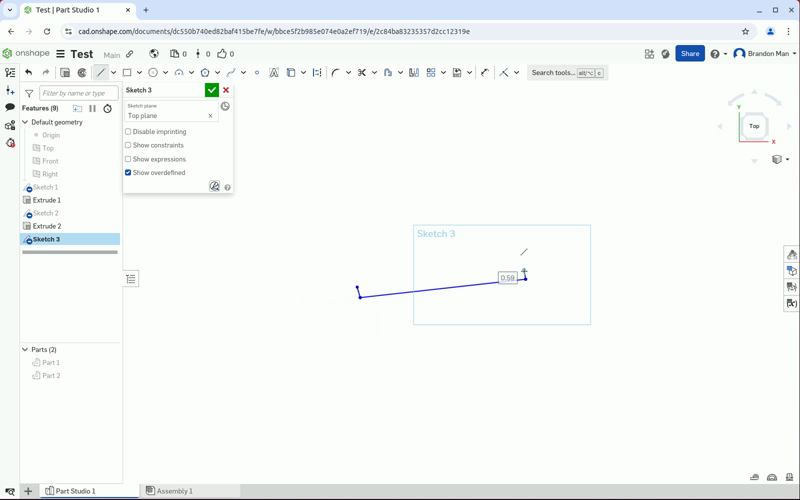
scroll(-6)
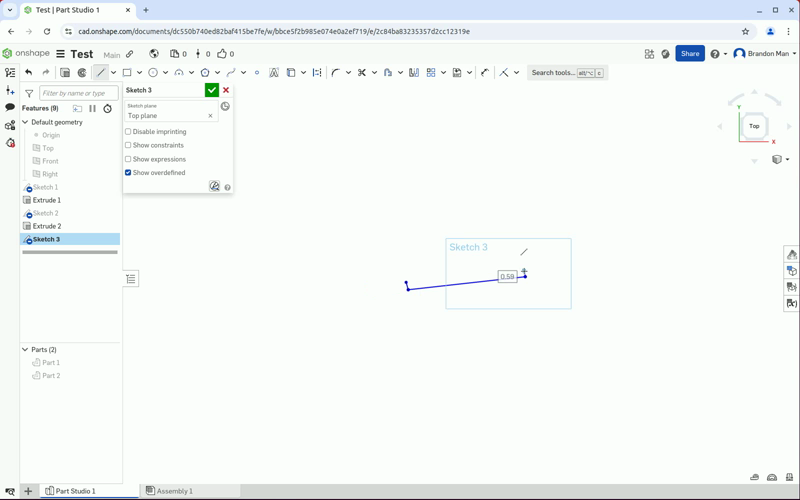
scroll(-6)
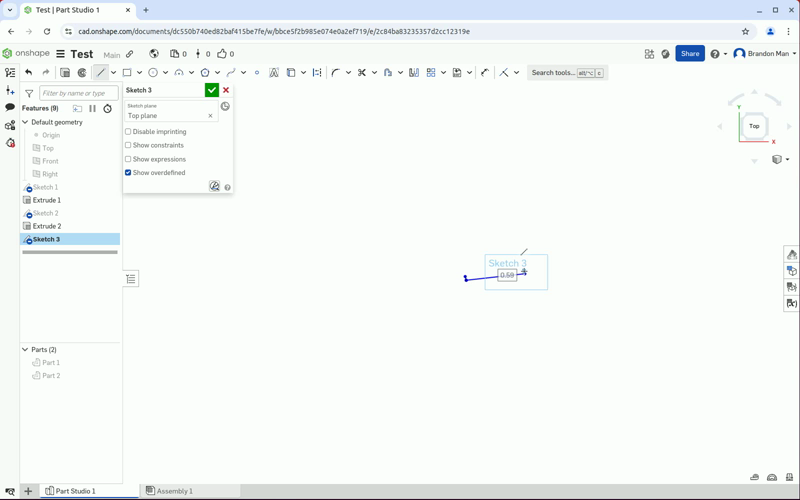
key_up(shift)
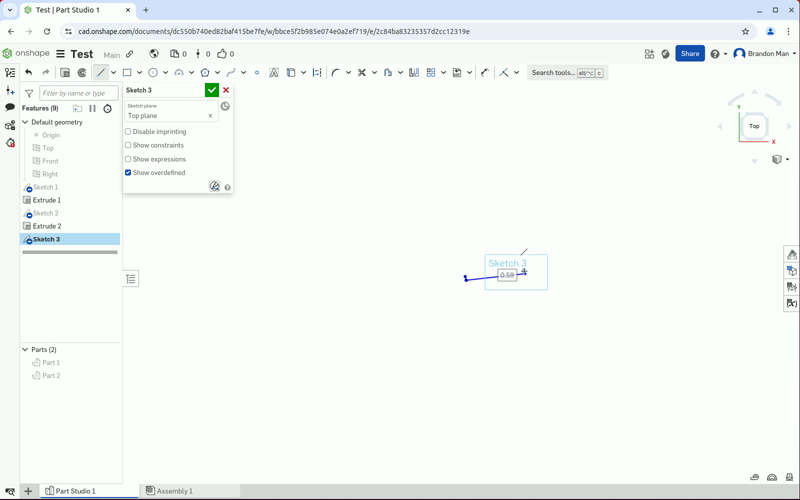
mouse_move(554, 270)
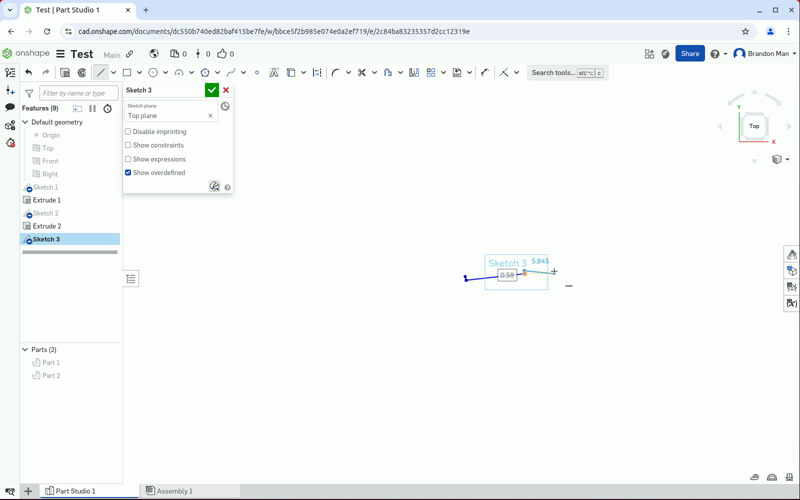
key_down(shift)
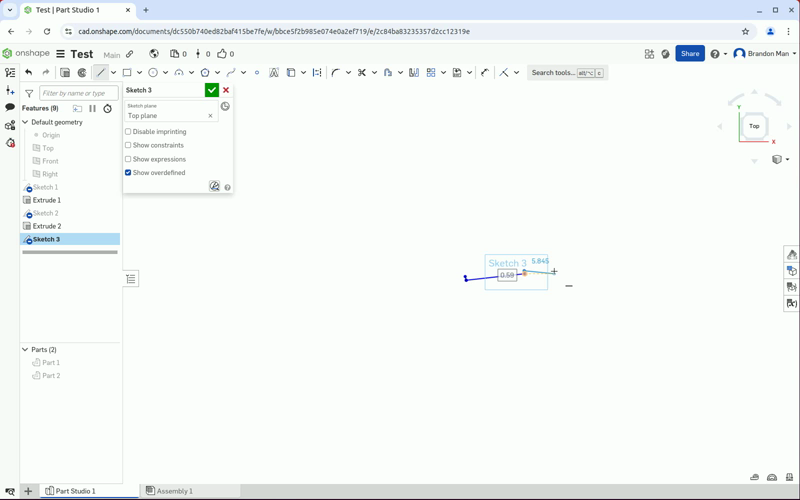
mouse_move(465, 276)
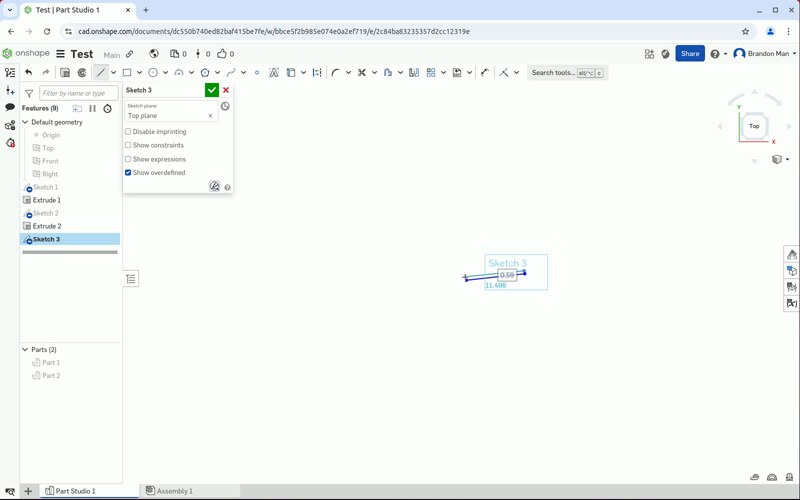
scroll(6)
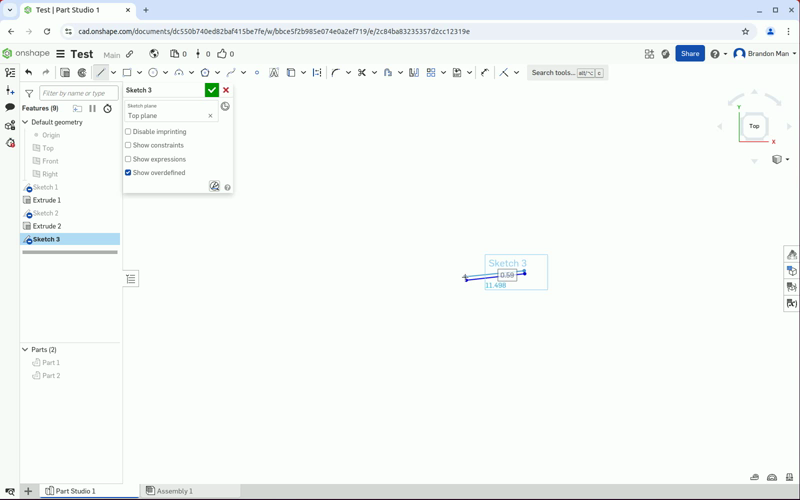
scroll(6)
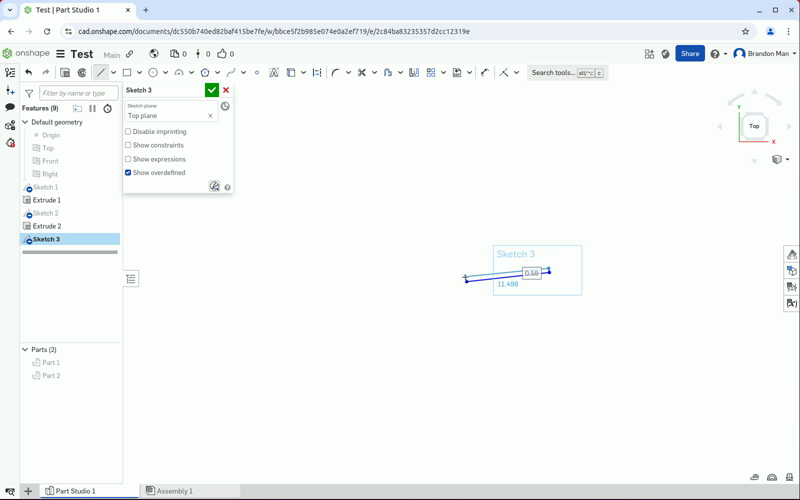
scroll(6)
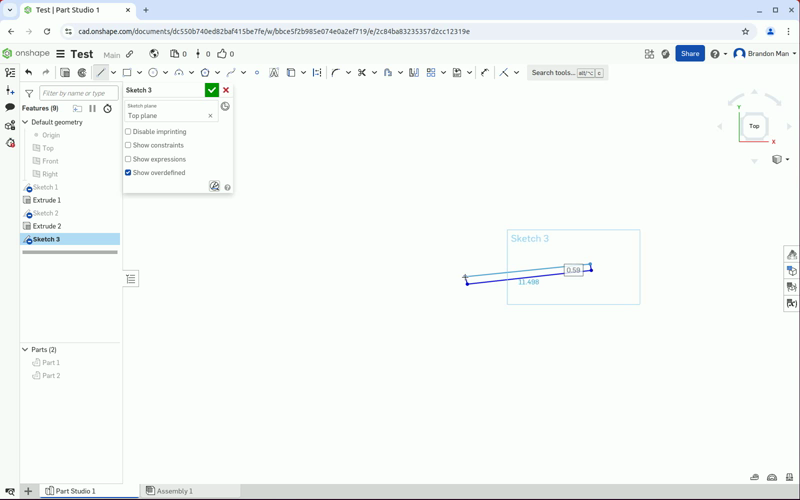
scroll(6)
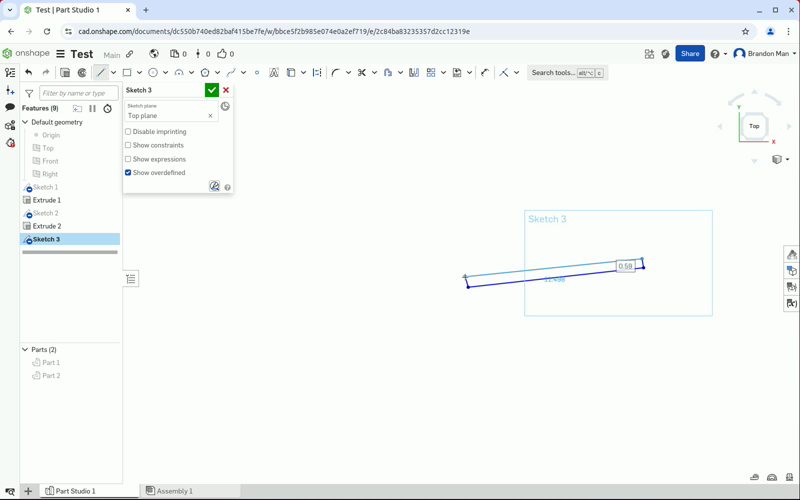
scroll(6)
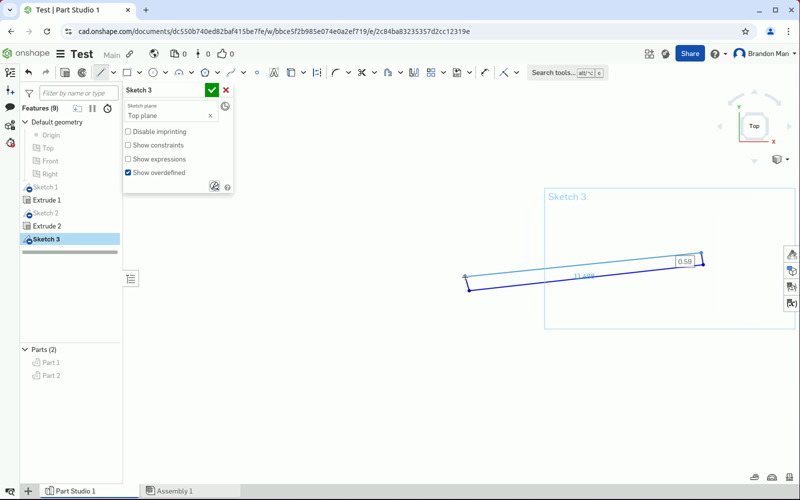
scroll(6)
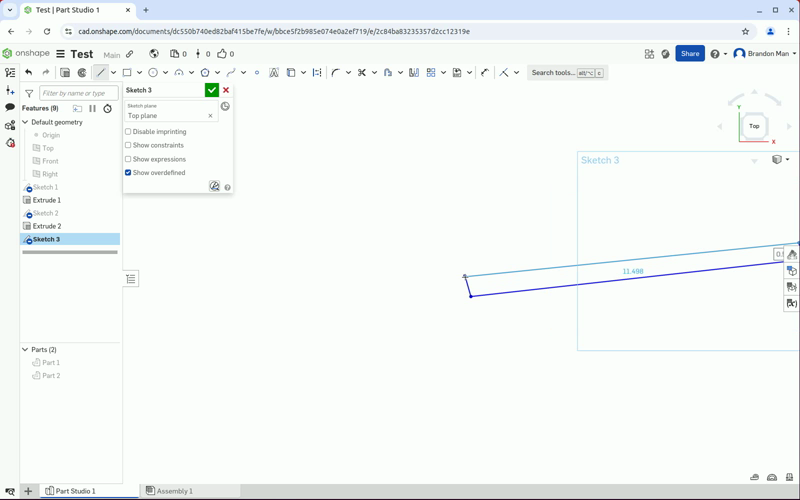
scroll(6)
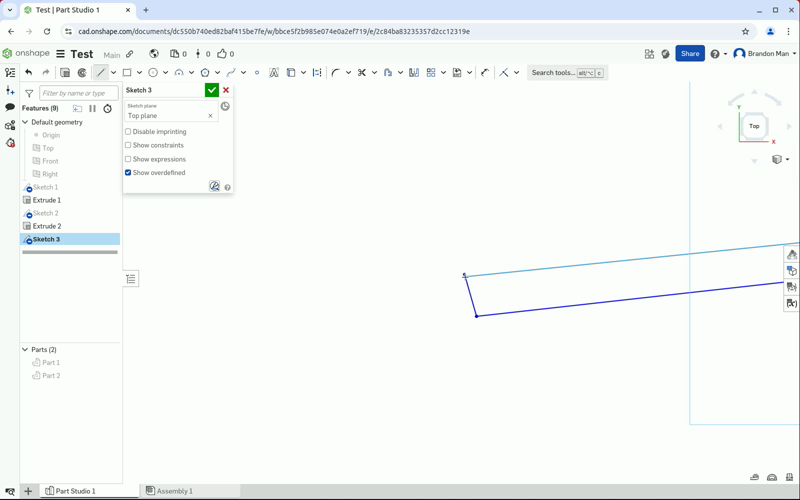
key_up(shift)
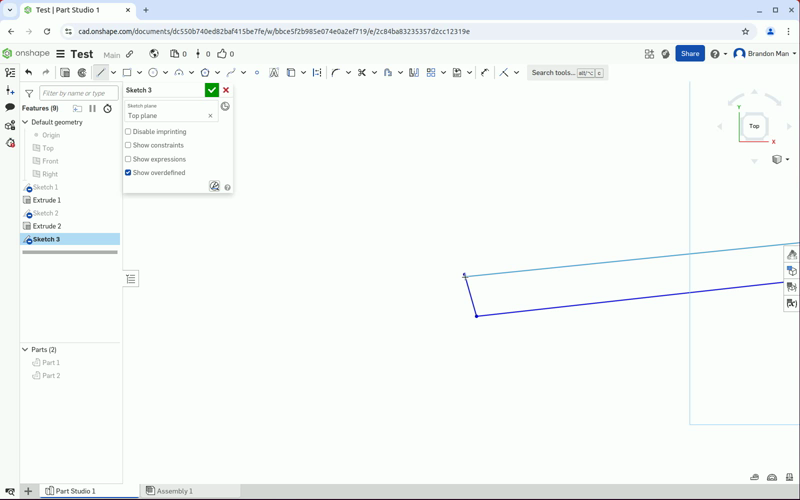
click(465, 276)
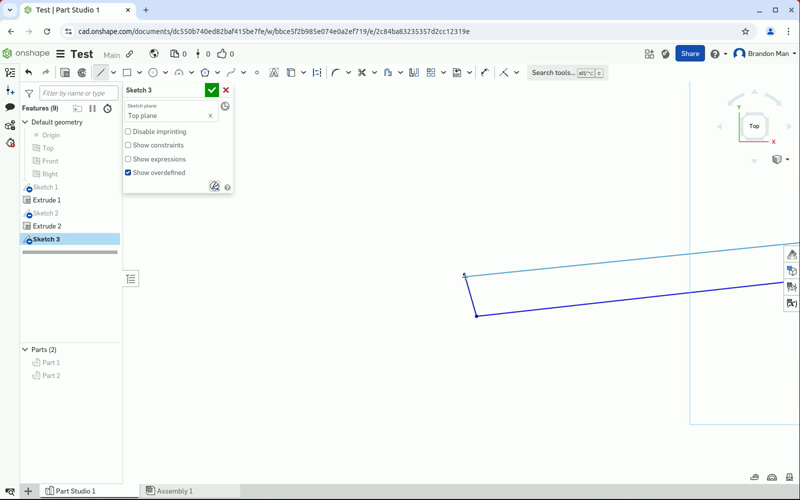
scroll(-6)
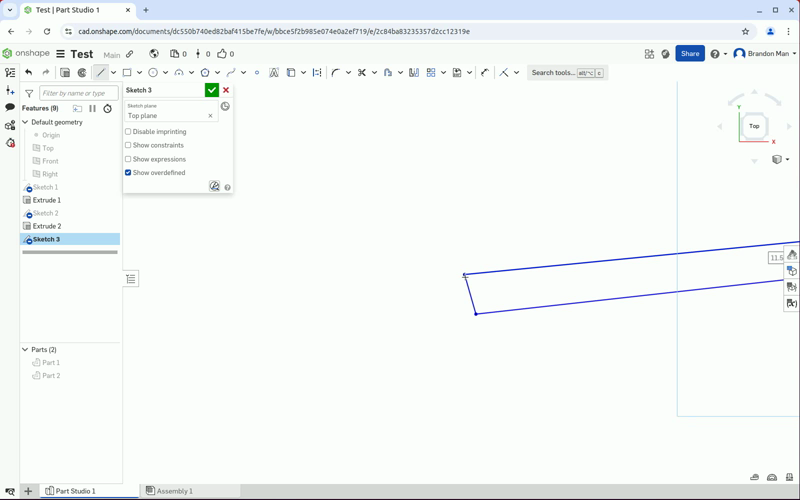
scroll(-6)
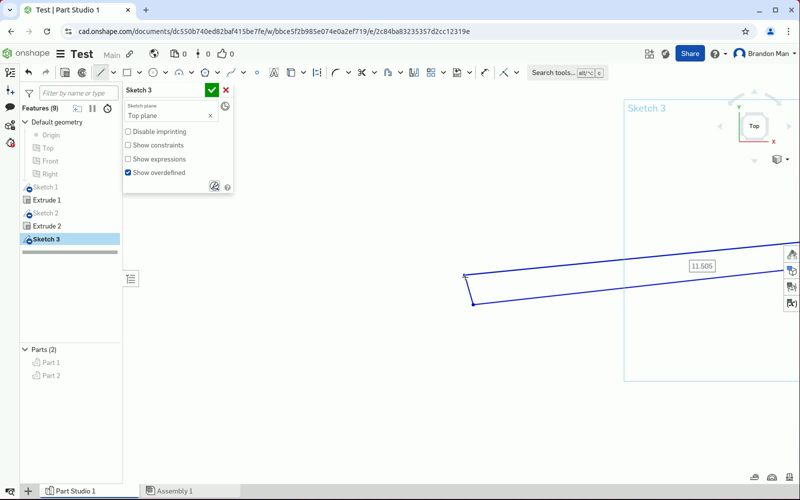
scroll(-6)
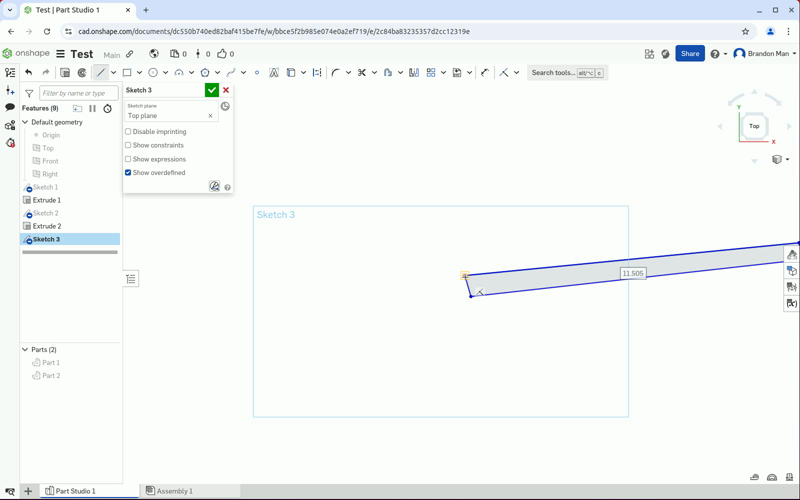
scroll(-6)
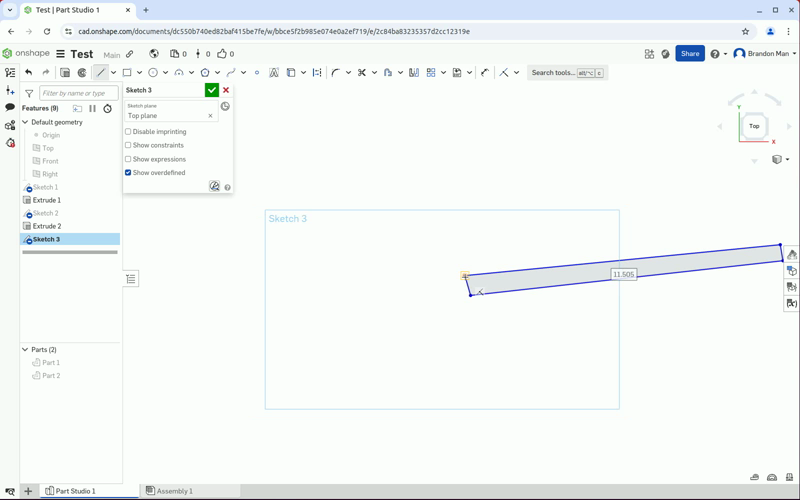
scroll(-6)
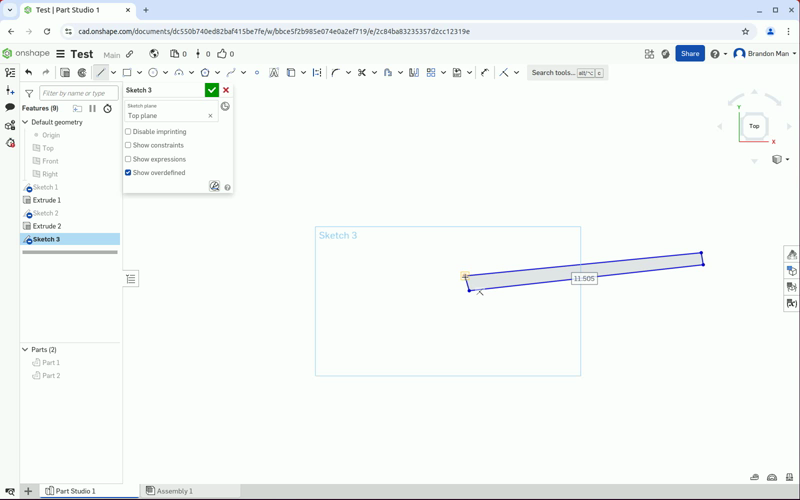
scroll(-6)
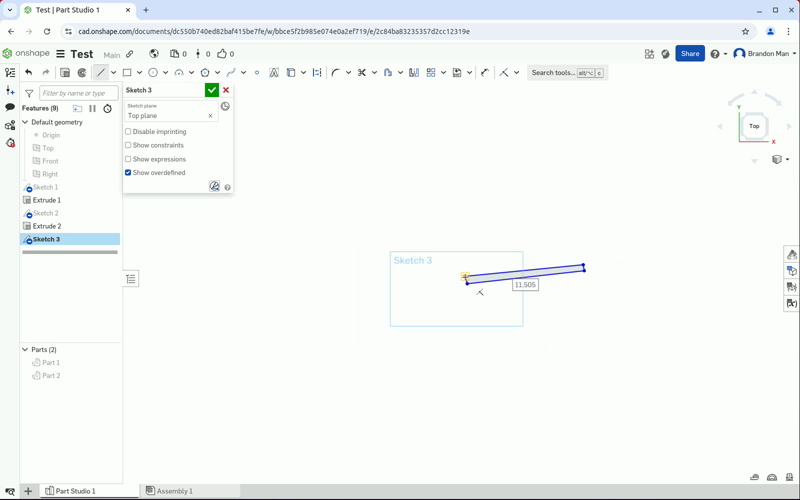
scroll(-6)
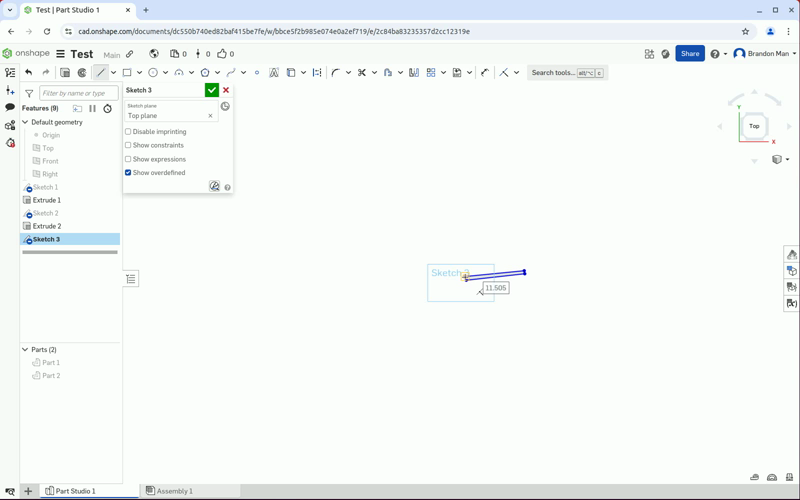
key(esc)
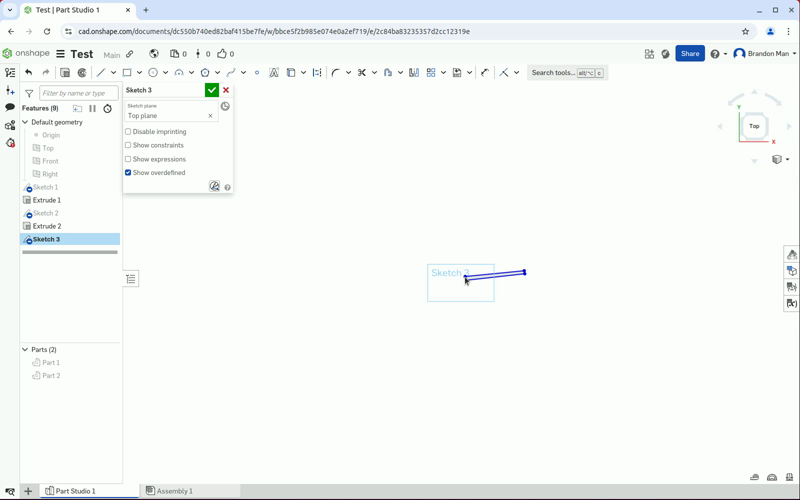
mouse_move(523, 272)
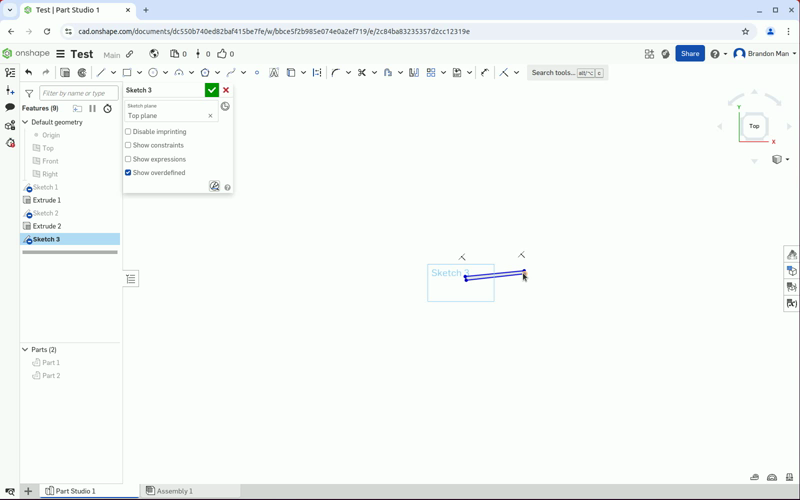
scroll(6)
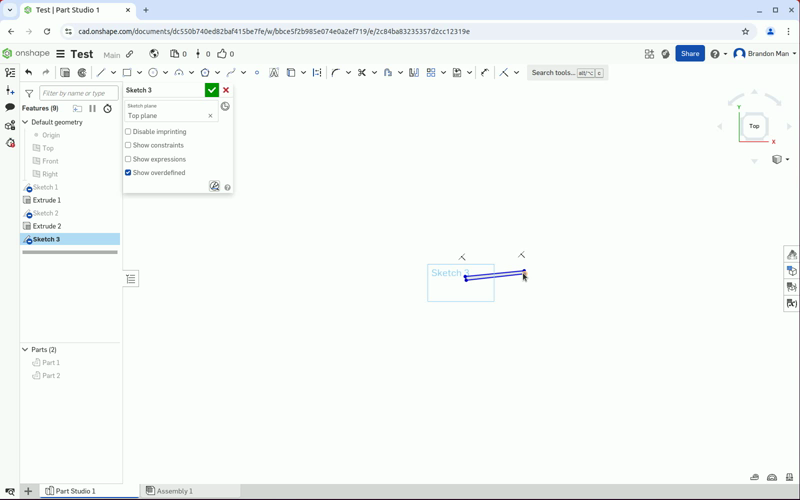
scroll(6)
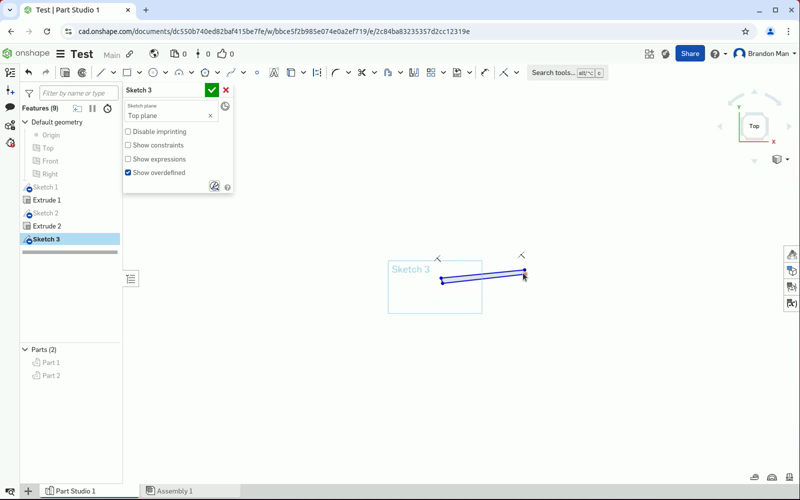
scroll(6)
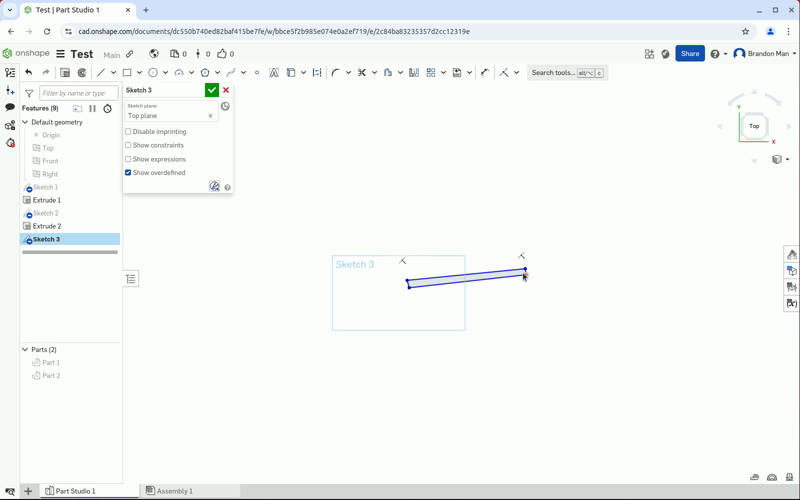
scroll(6)
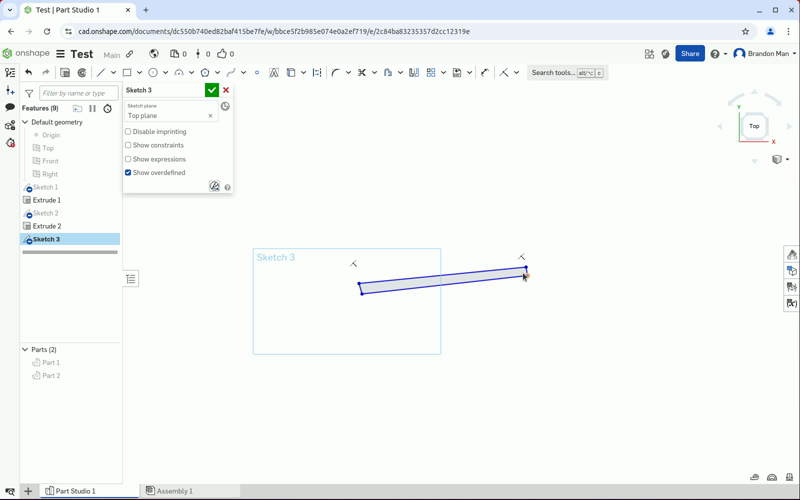
scroll(6)
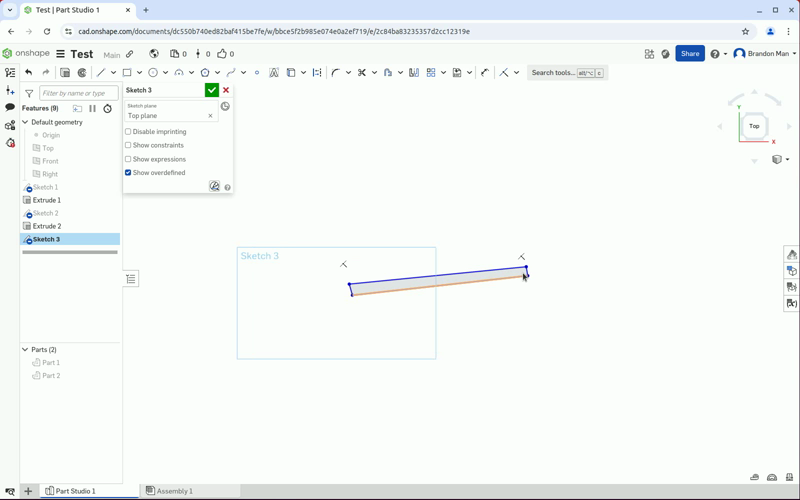
scroll(6)
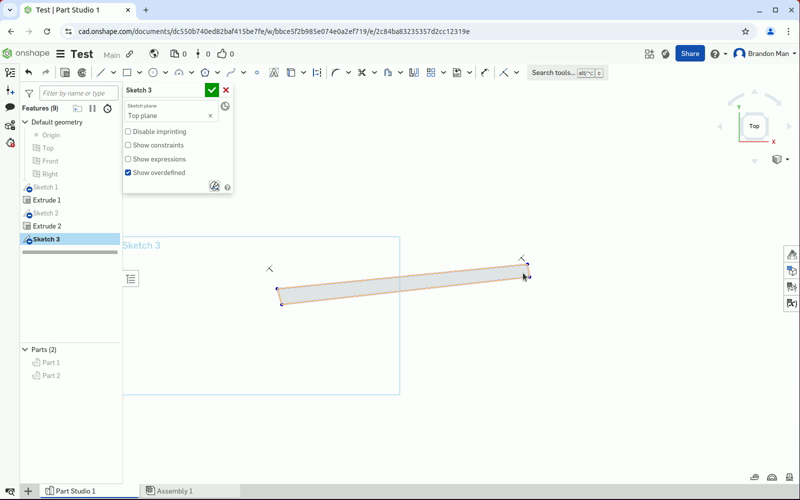
scroll(6)
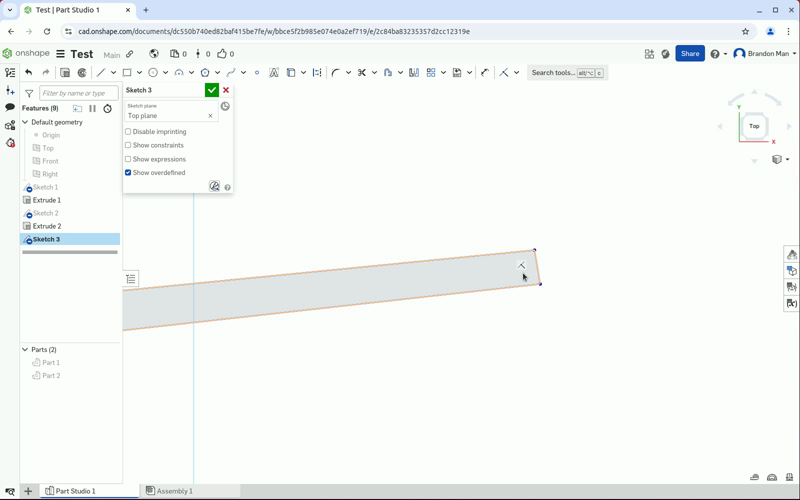
click(523, 272)
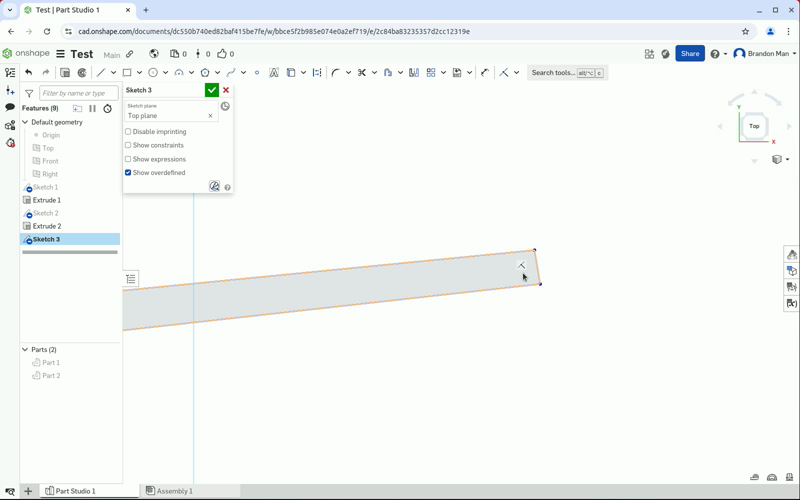
scroll(-6)
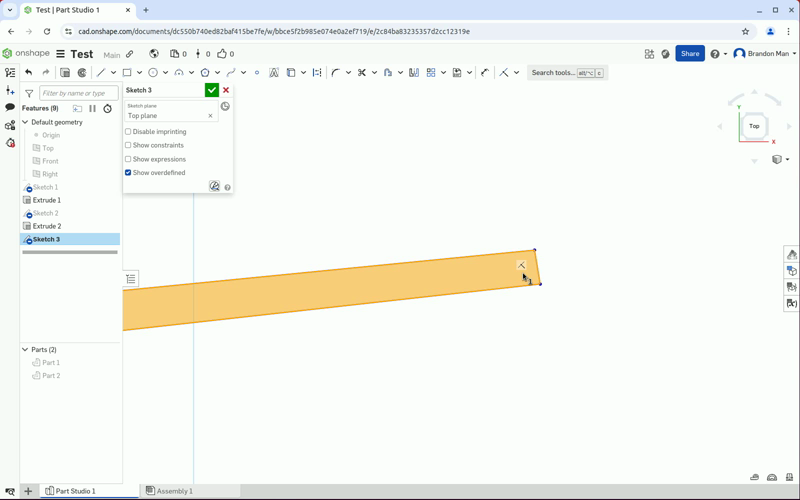
scroll(-6)
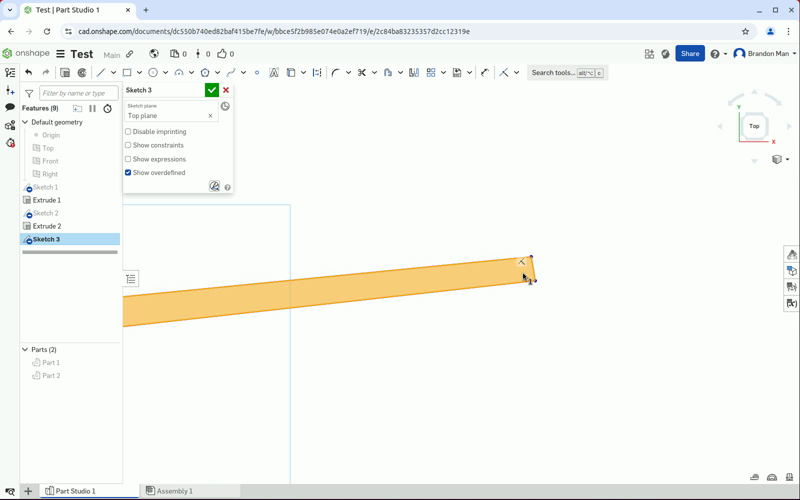
scroll(-6)
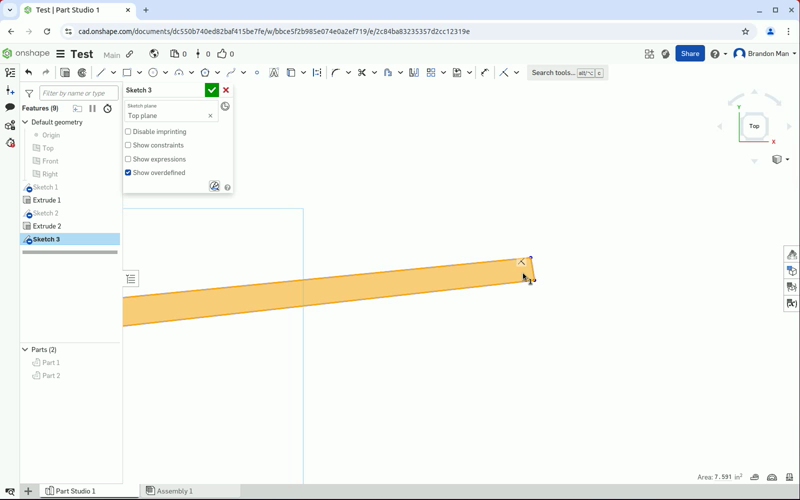
scroll(-6)
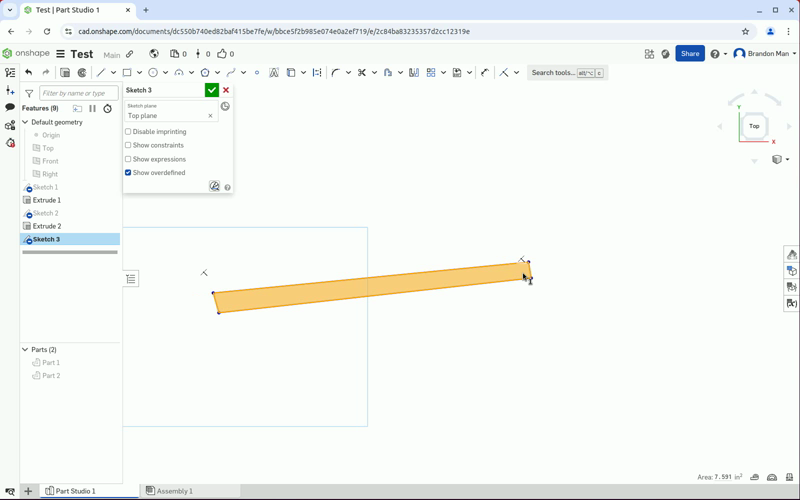
scroll(-6)
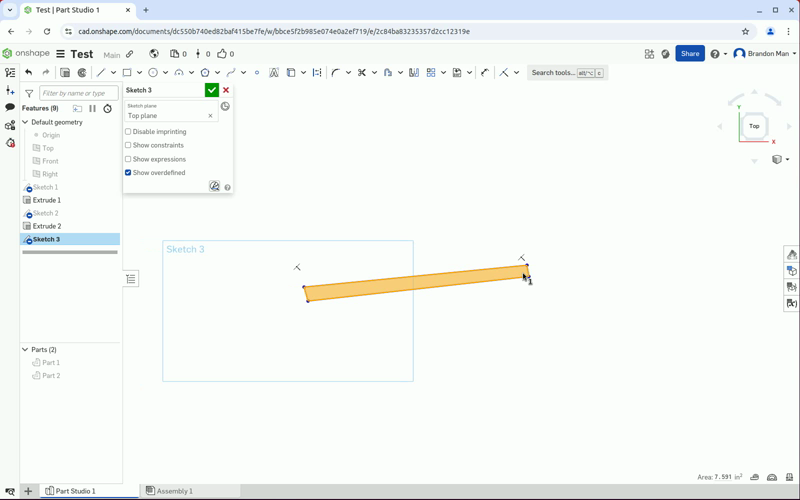
scroll(-6)
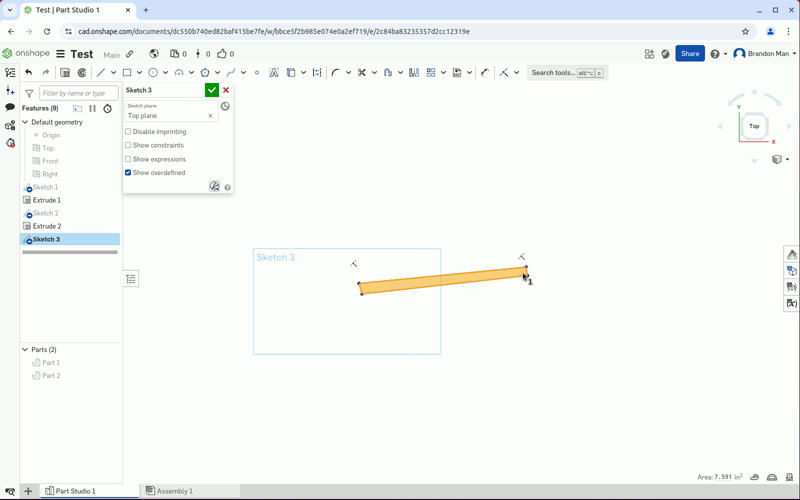
scroll(-6)
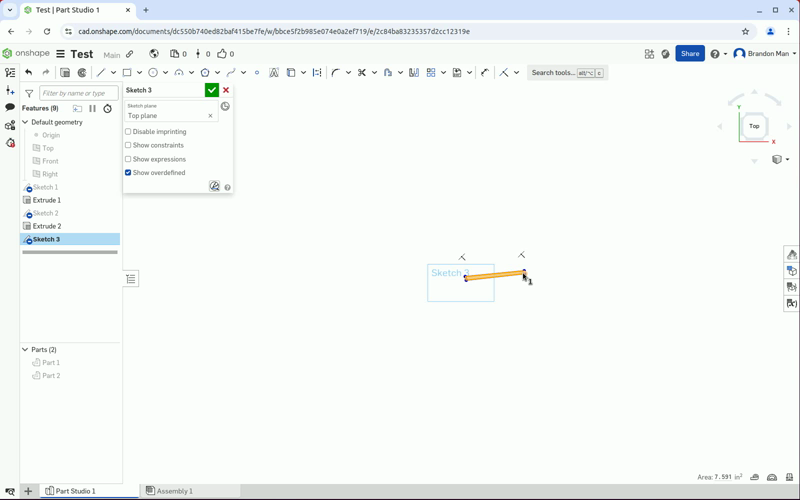
mouse_move(73, 352)
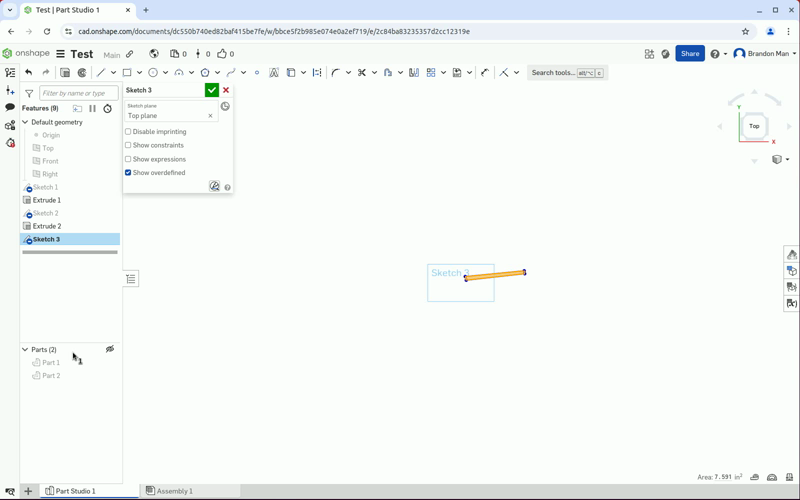
key(shift+y)
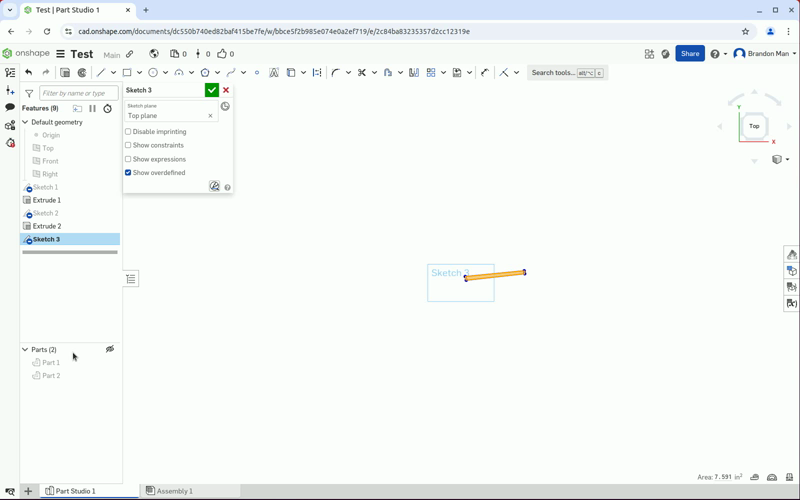
key(shift+e)
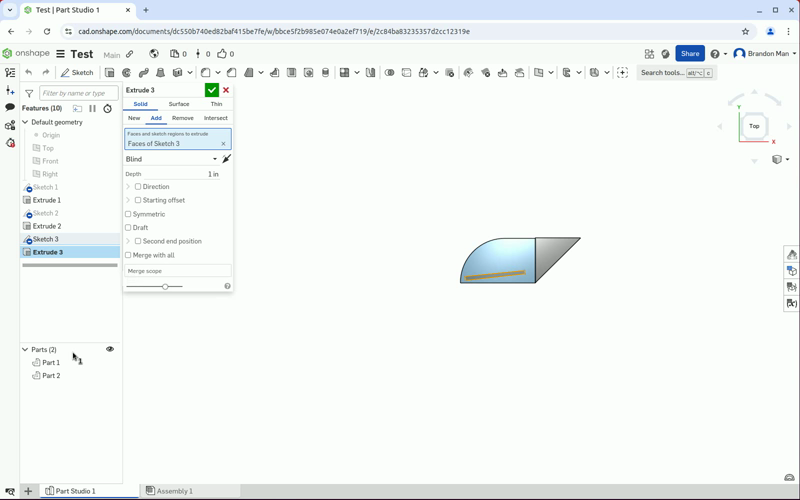
mouse_move(143, 106)
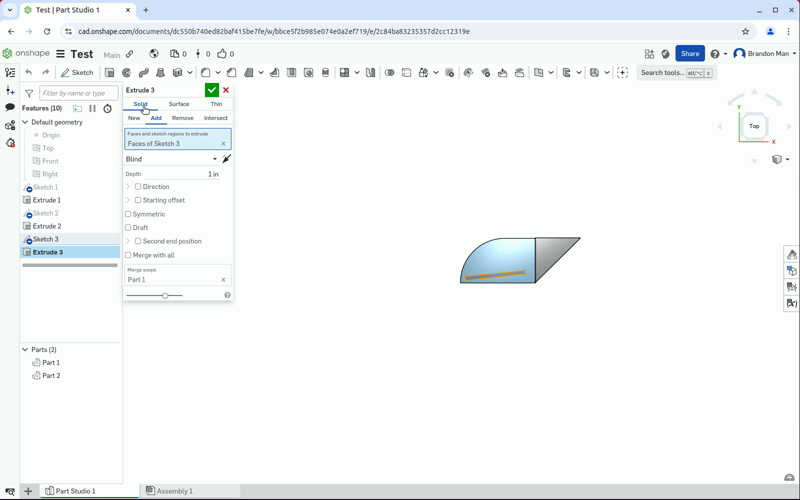
click(143, 106)
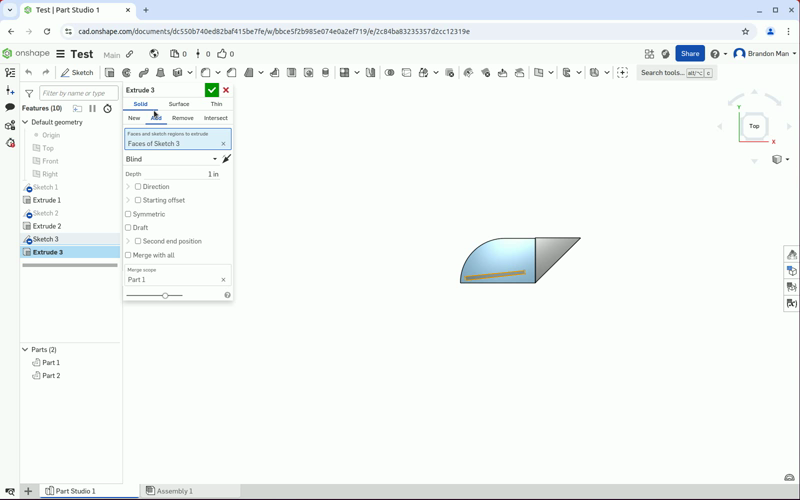
mouse_move(186, 120)
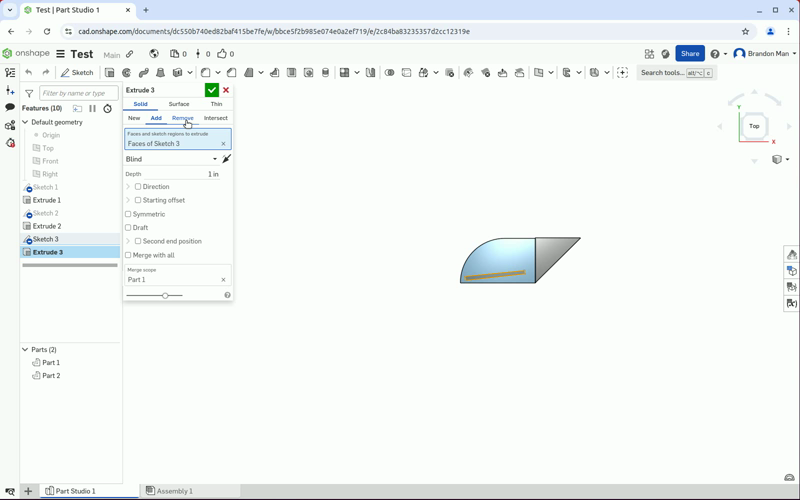
click(186, 120)
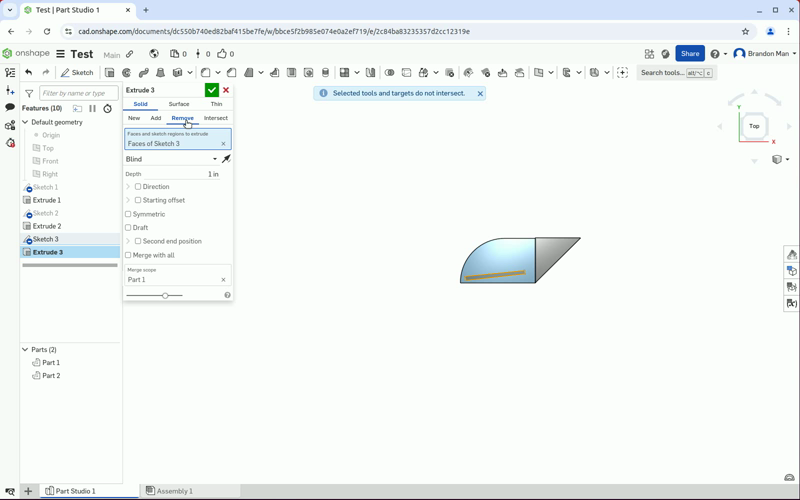
key(tab, 4)
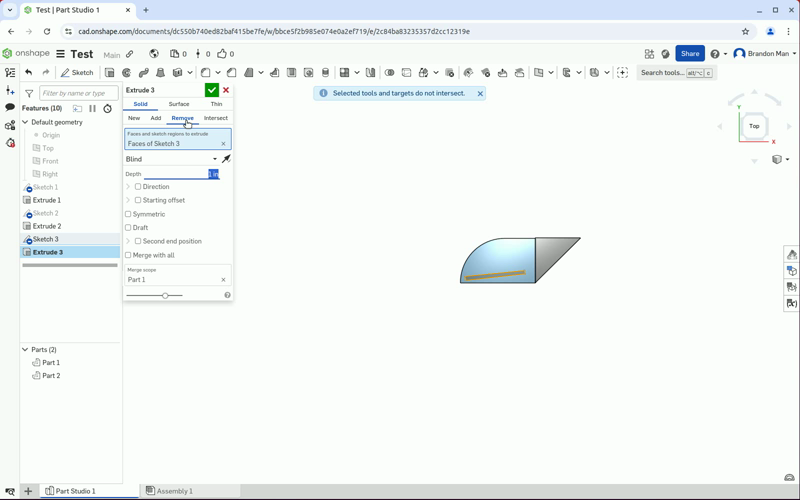
text(-0.481)
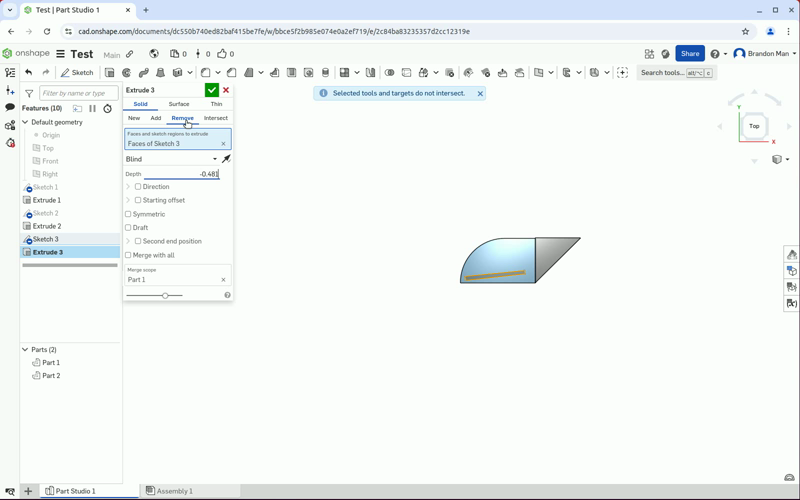
key(tab, 6)
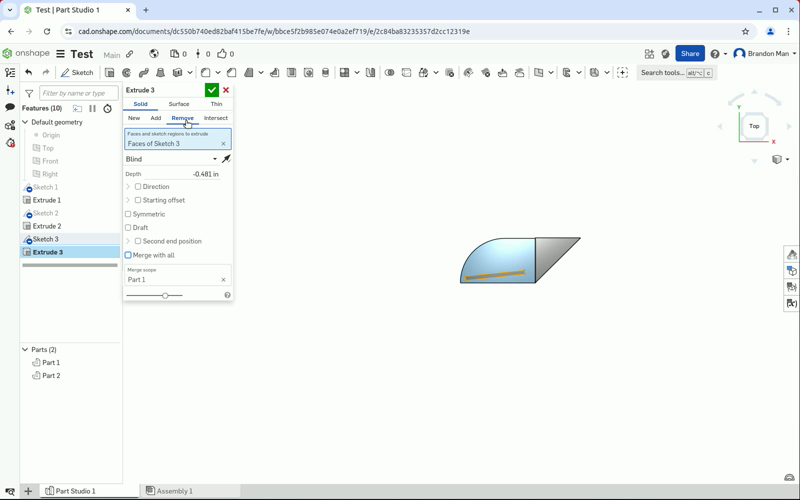
key(space)
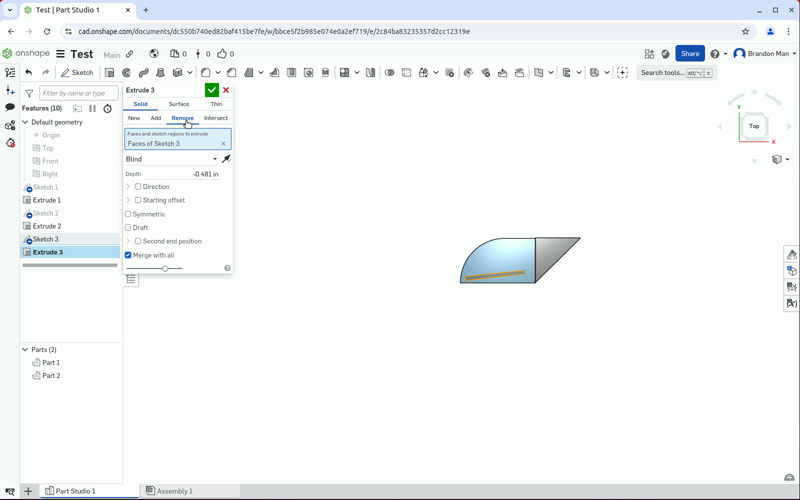
key(enter)
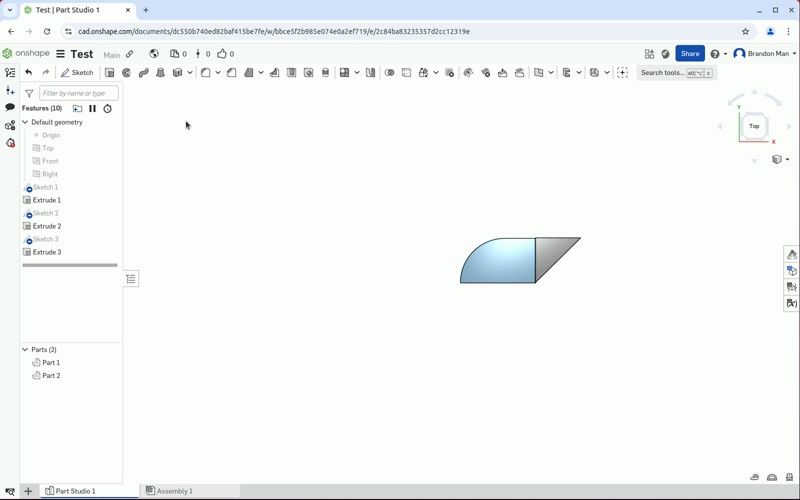
key(shift+h)
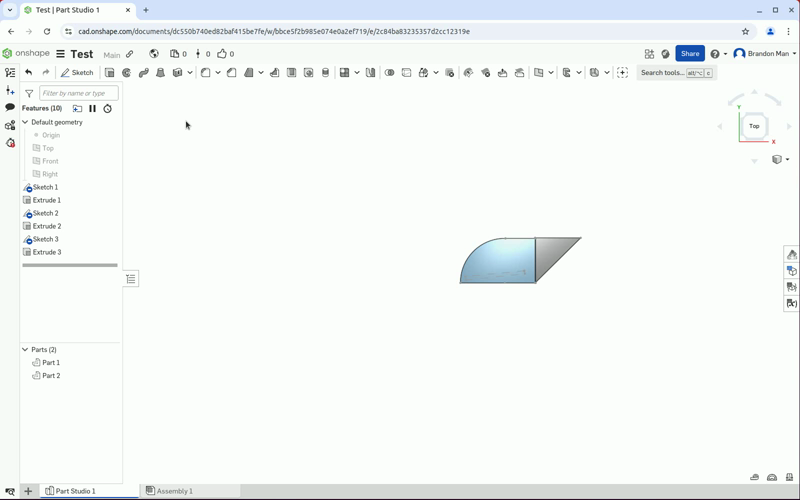
key(shift+h)
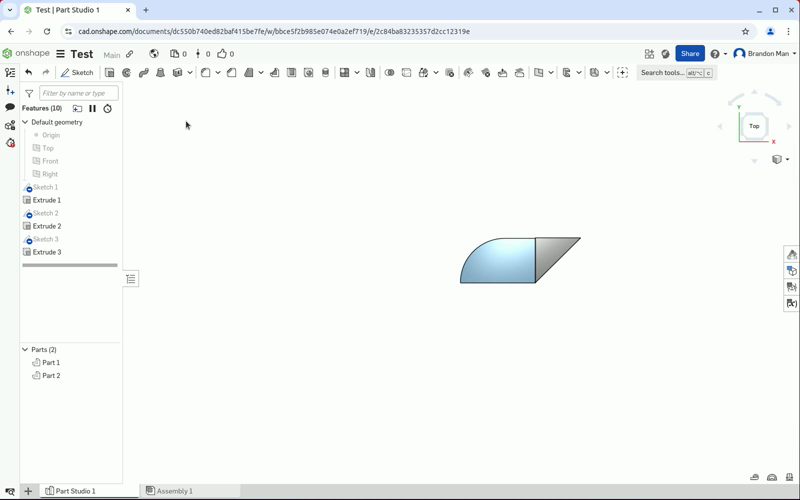
mouse_move(73, 189)
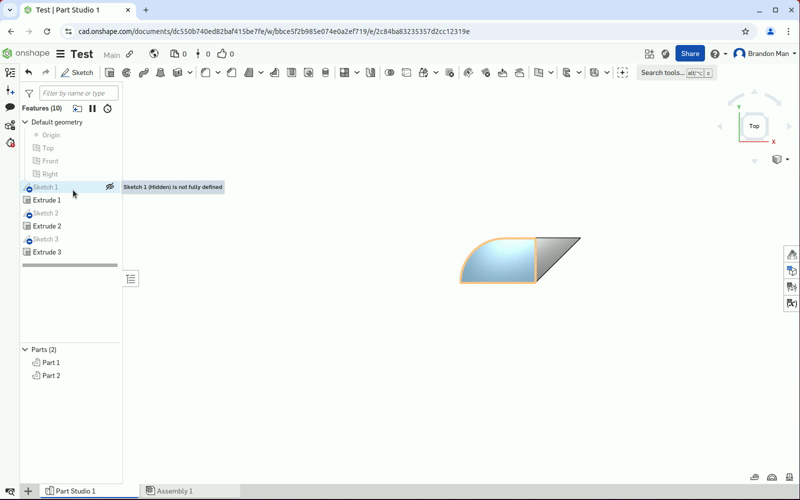
click(73, 189)
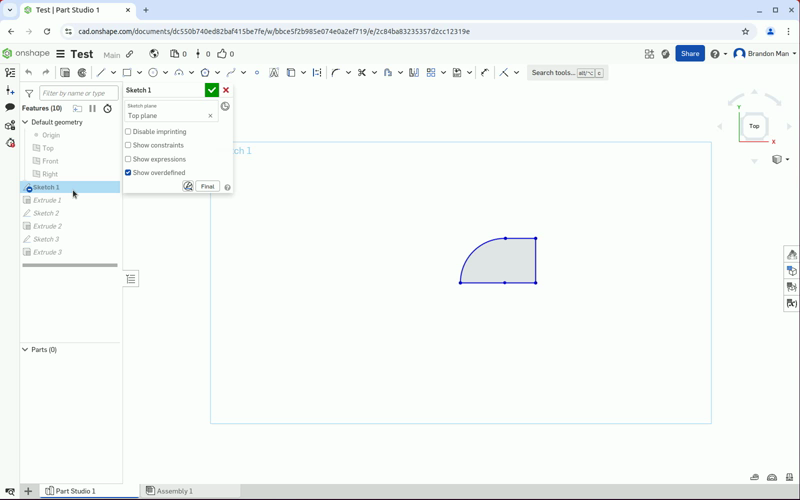
mouse_move(229, 92)
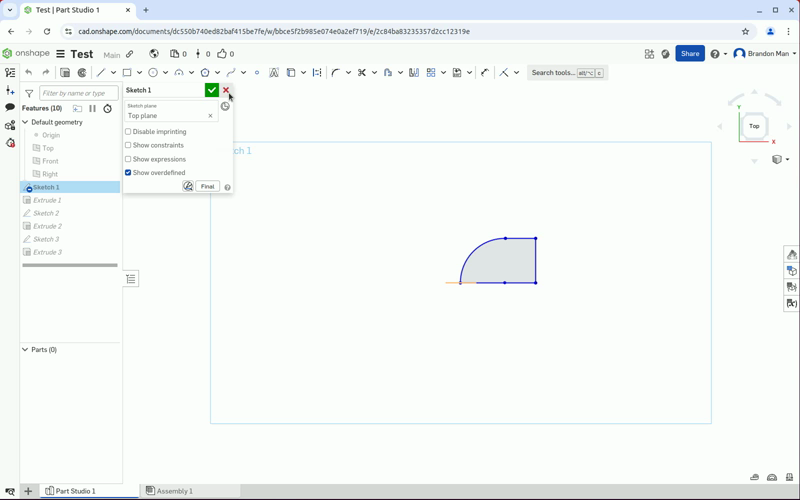
click(229, 92)
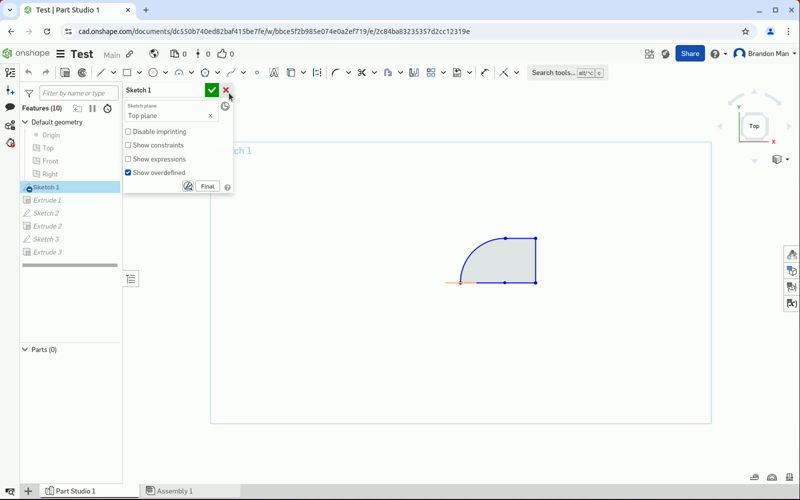
key(shift+s)
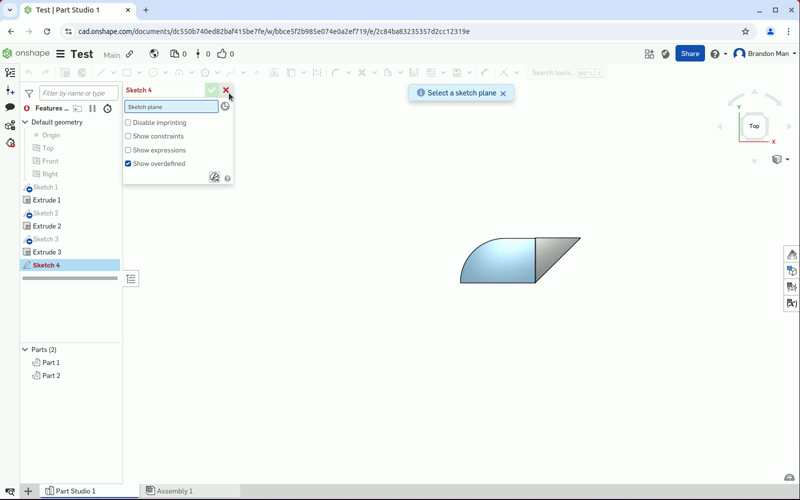
mouse_move(73, 150)
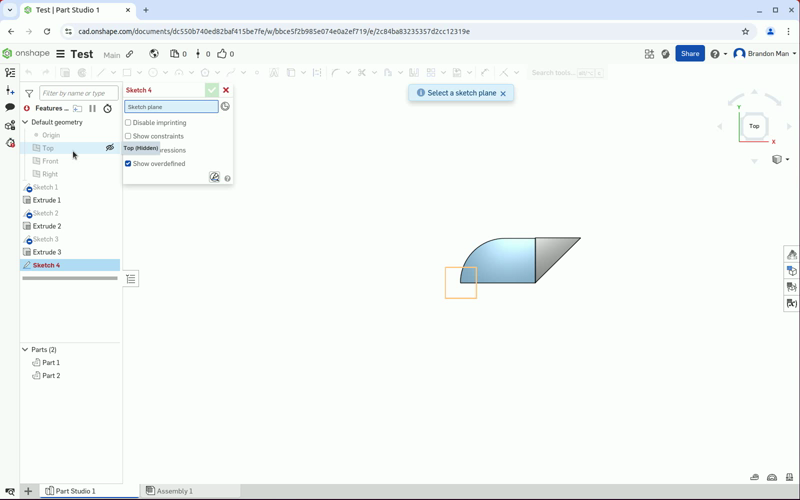
click(73, 150)
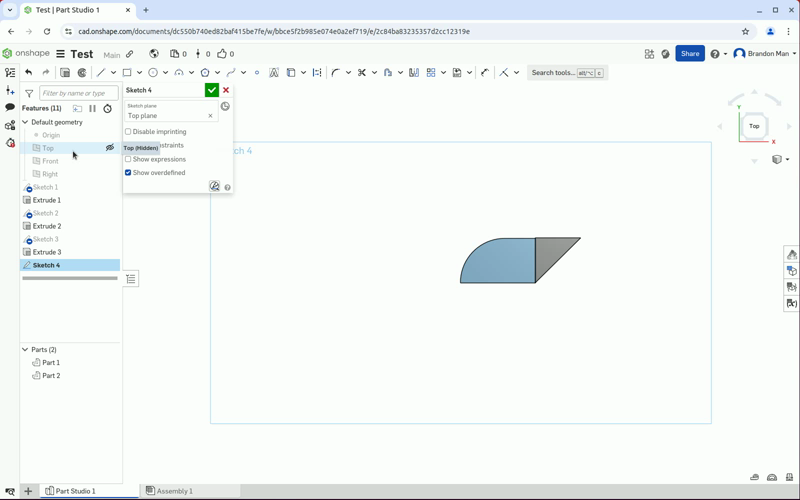
mouse_move(73, 352)
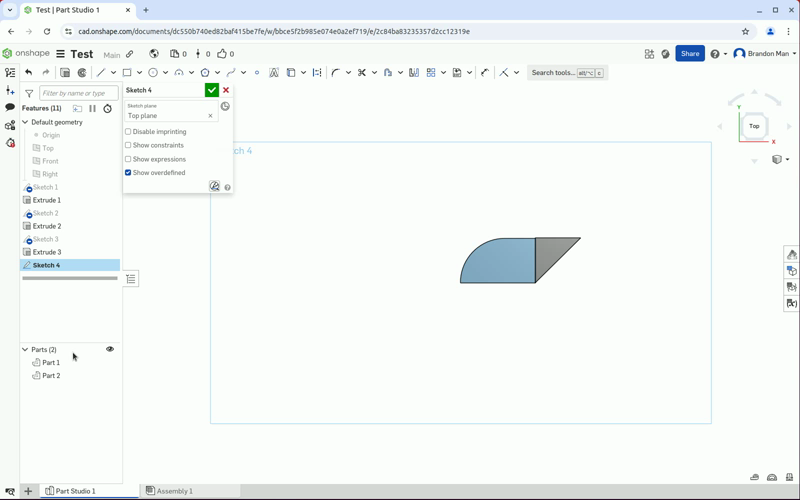
key(y)
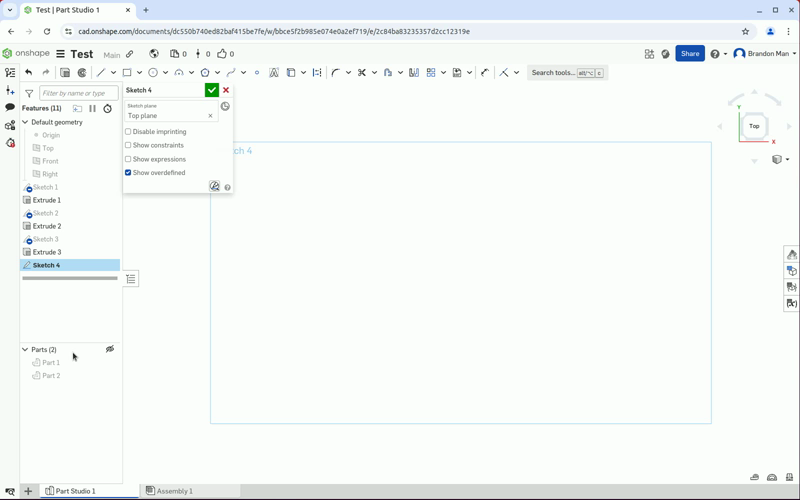
key(l)
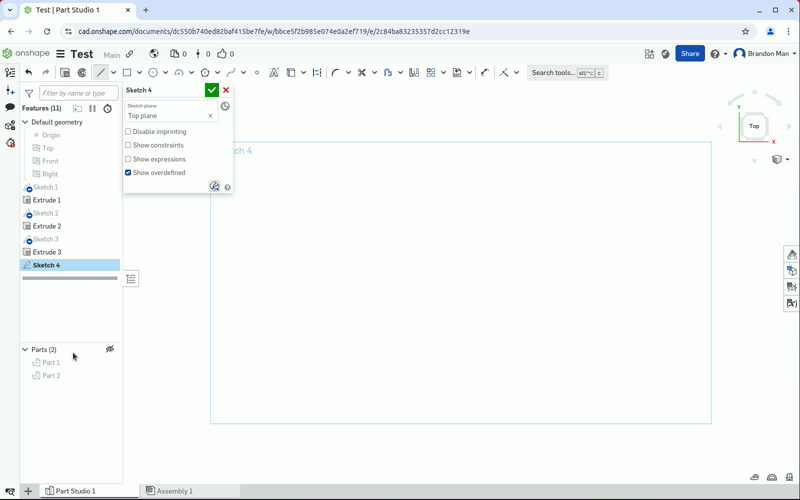
key_down(shift)
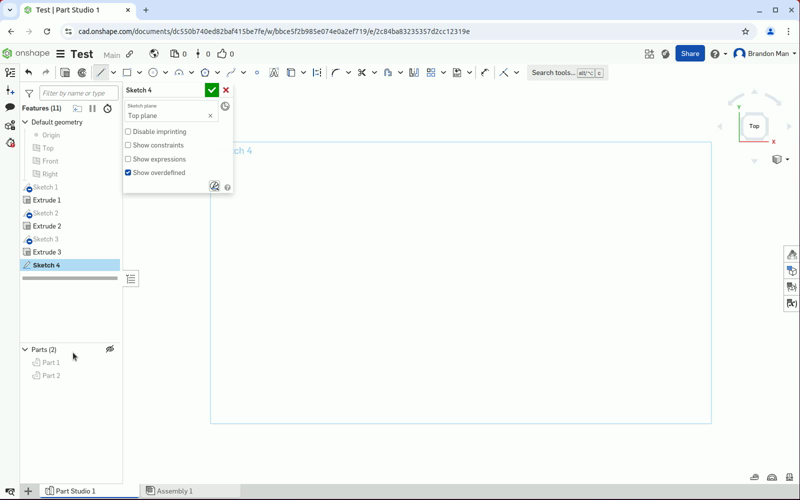
mouse_move(478, 264)
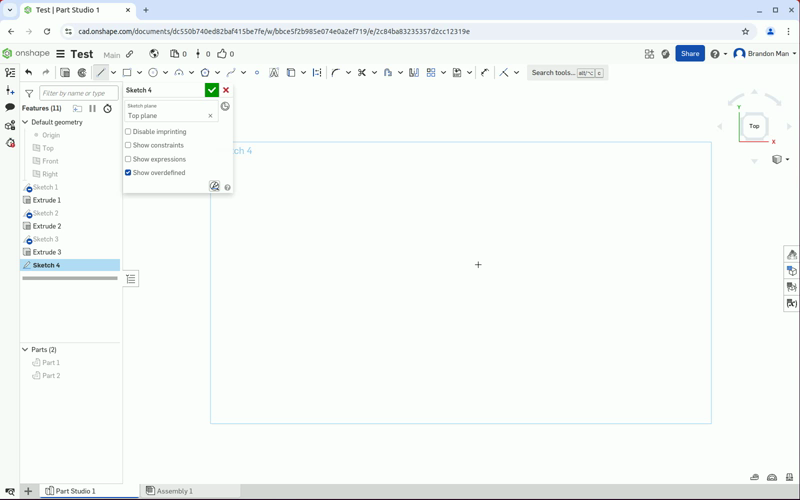
click(478, 264)
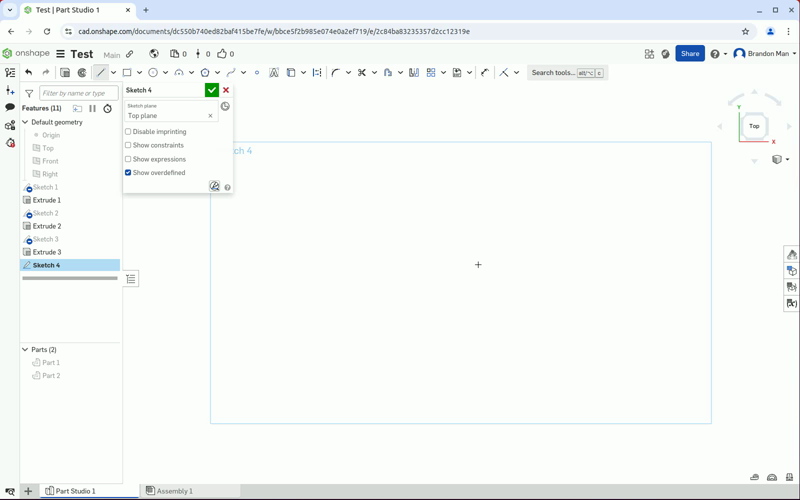
key_up(shift)
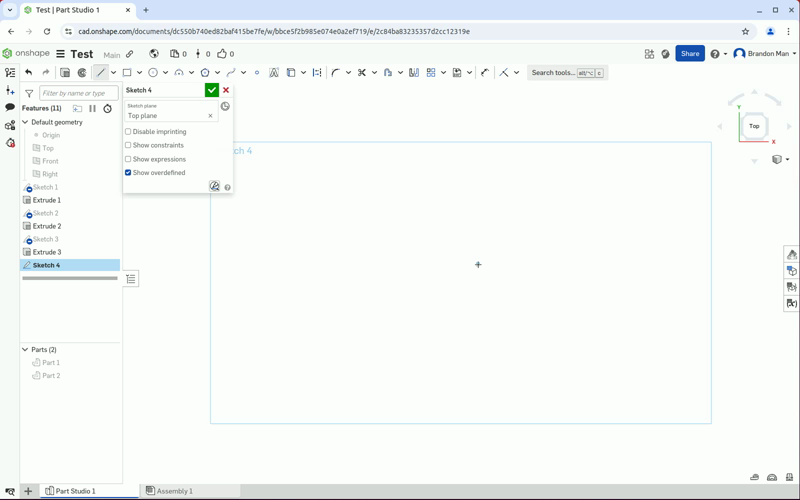
key_down(shift)
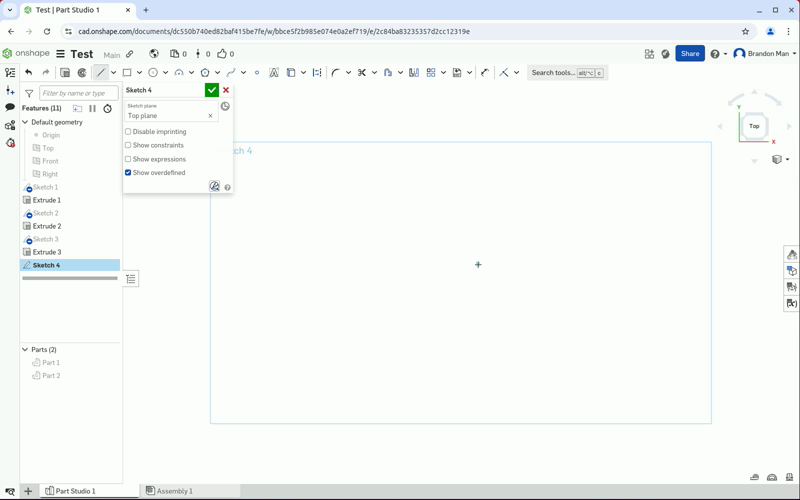
mouse_move(508, 264)
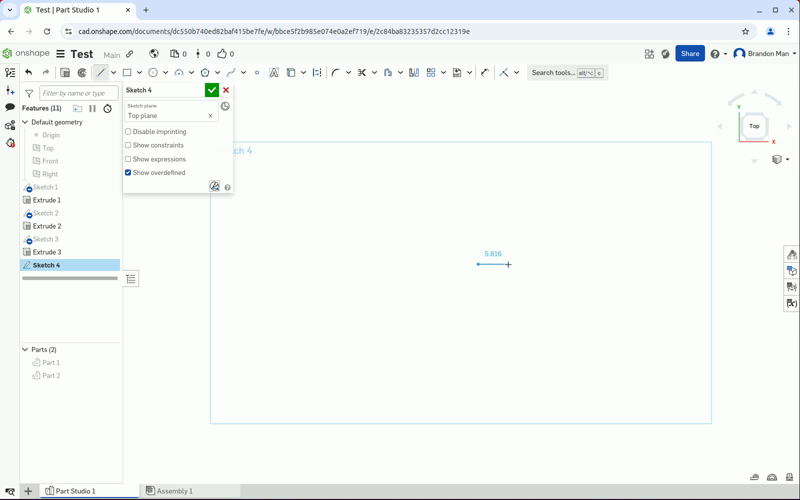
mouse_move(479, 267)
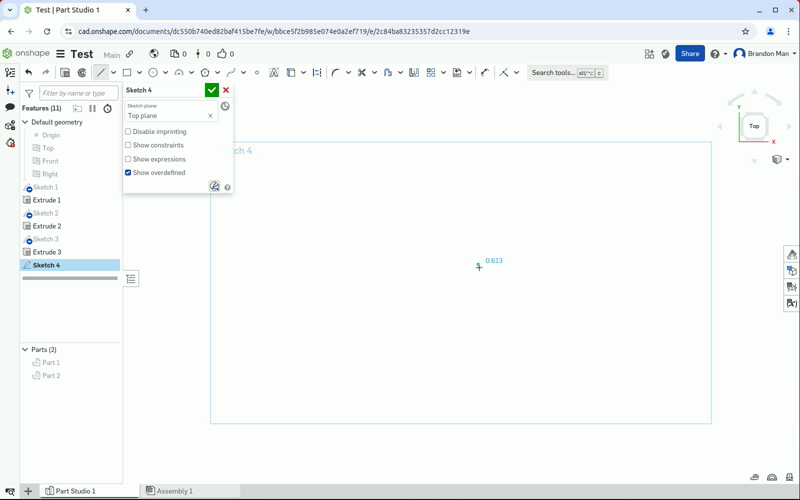
scroll(6)
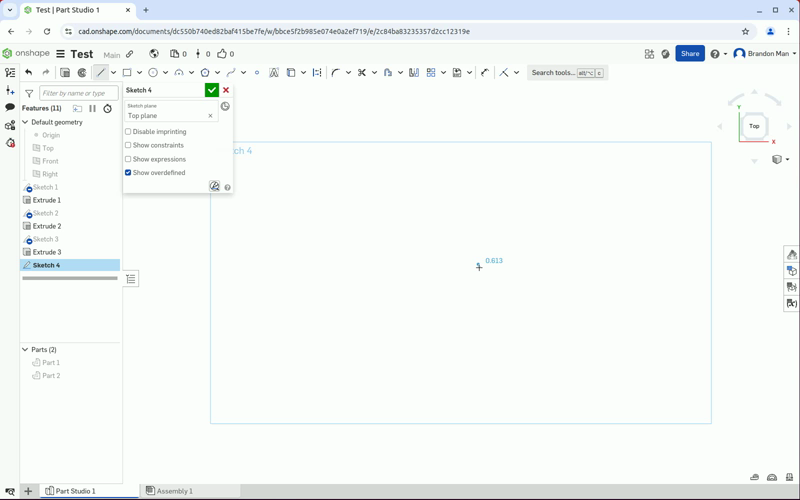
scroll(6)
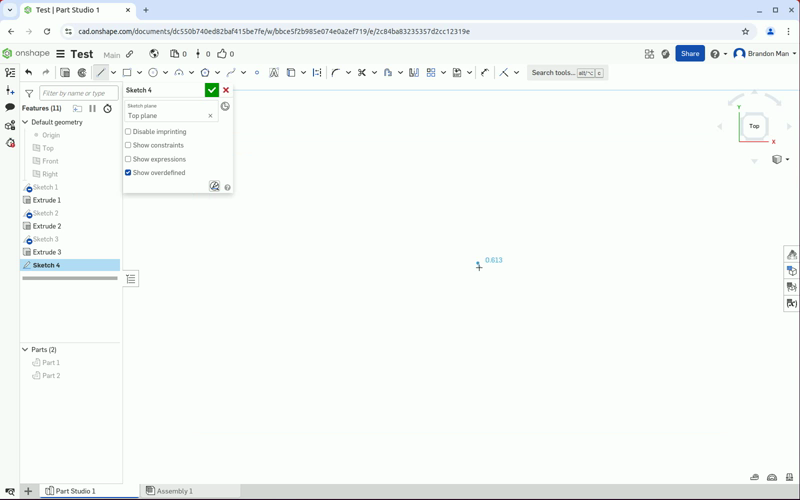
scroll(6)
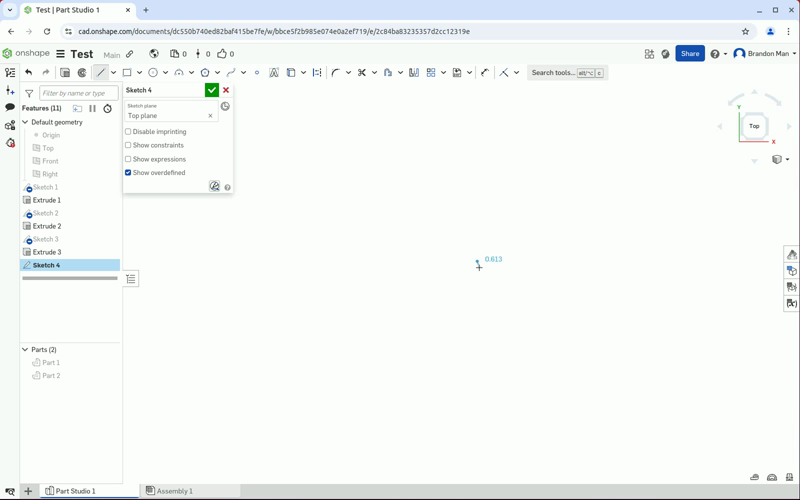
scroll(6)
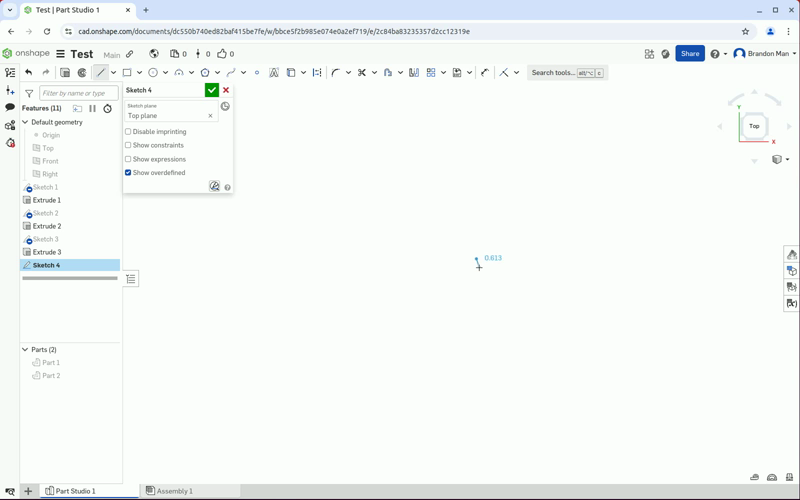
scroll(6)
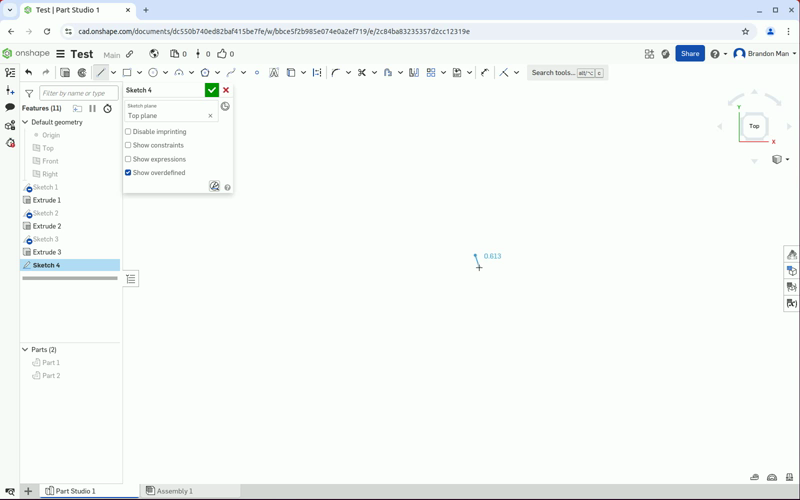
scroll(6)
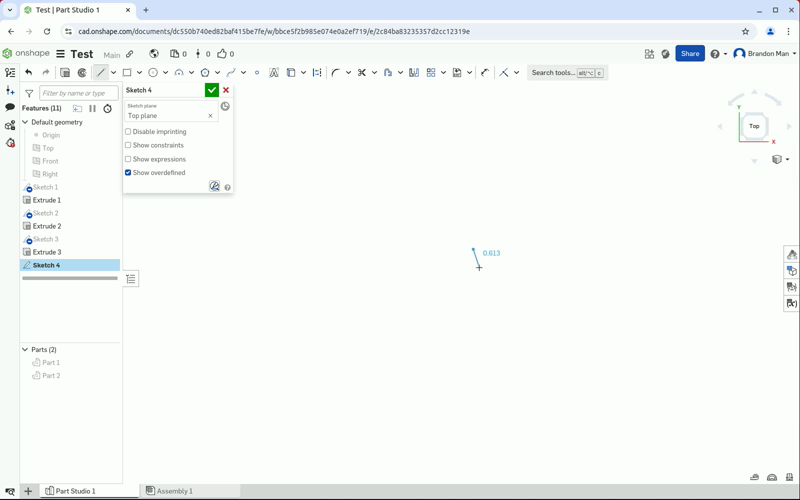
scroll(6)
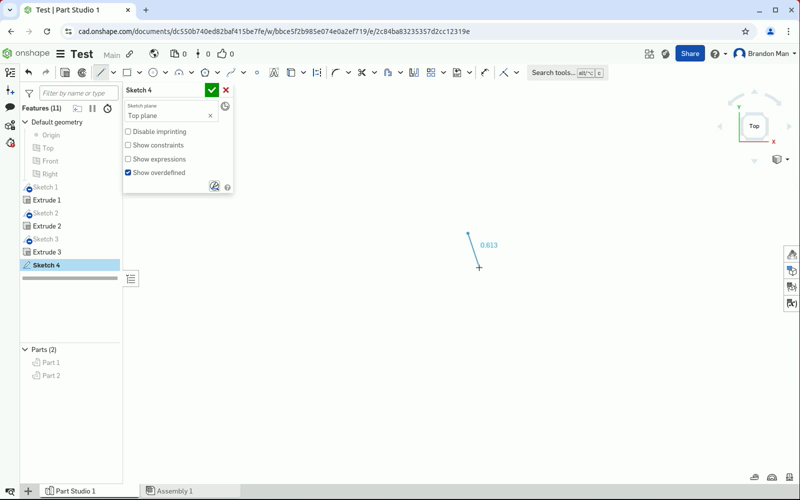
click(479, 267)
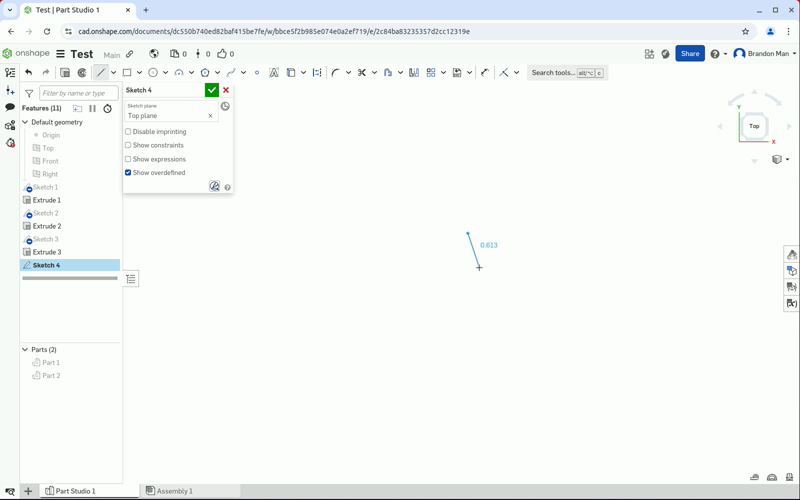
scroll(-6)
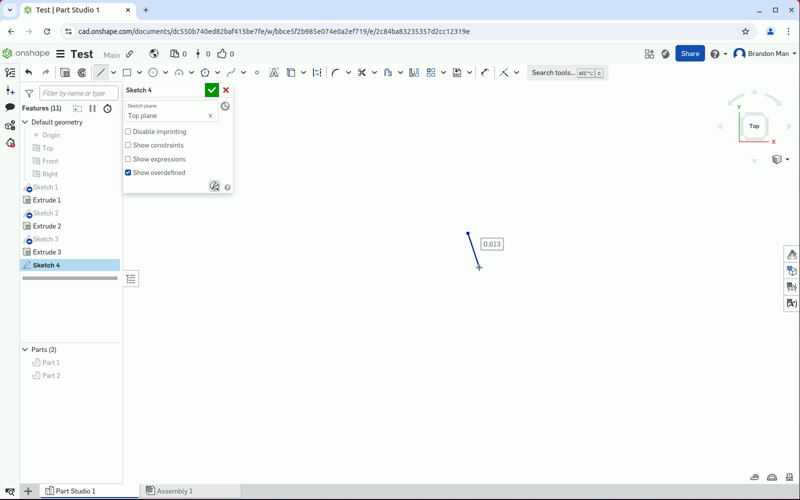
scroll(-6)
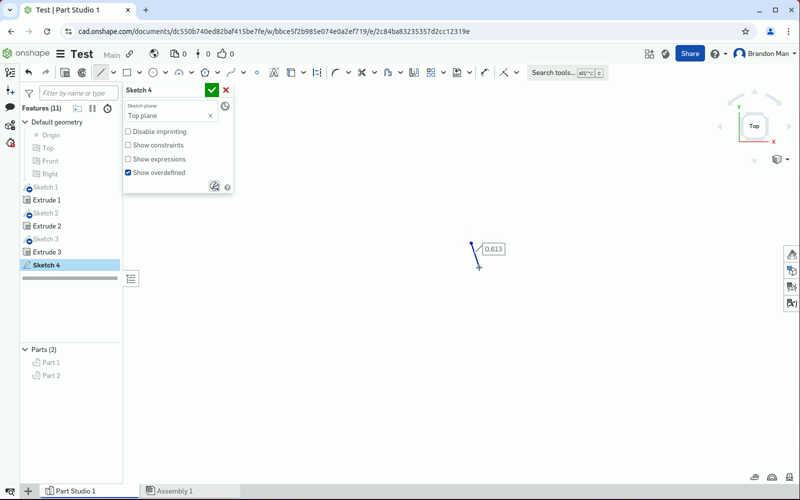
scroll(-6)
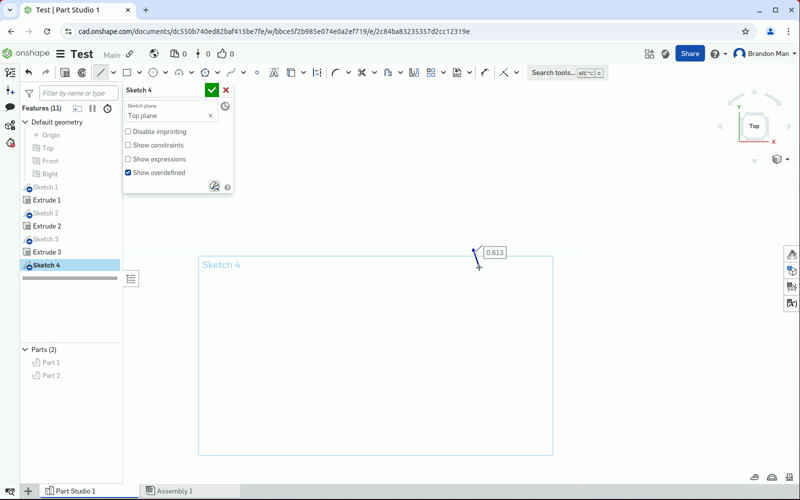
scroll(-6)
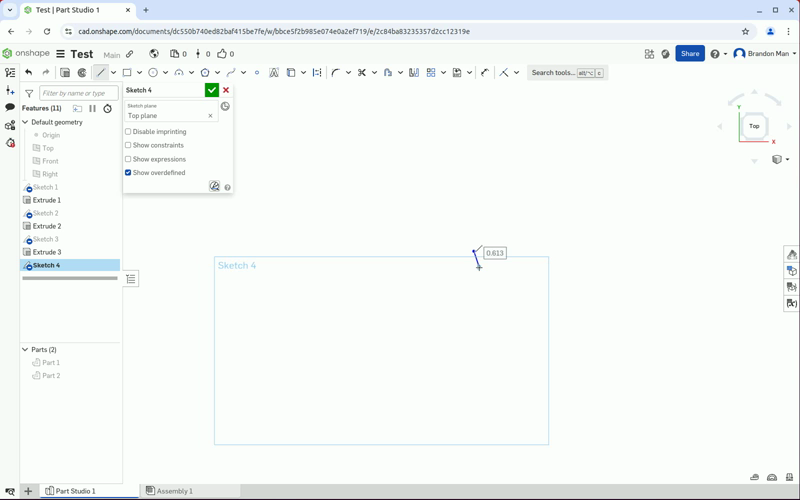
scroll(-6)
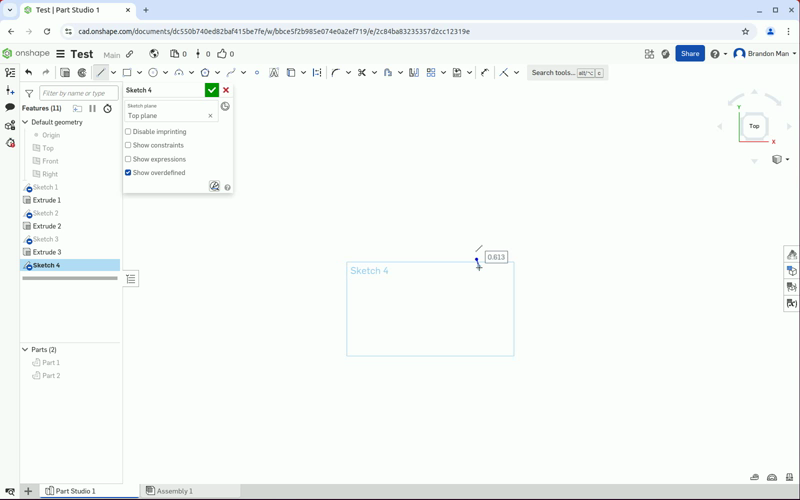
scroll(-6)
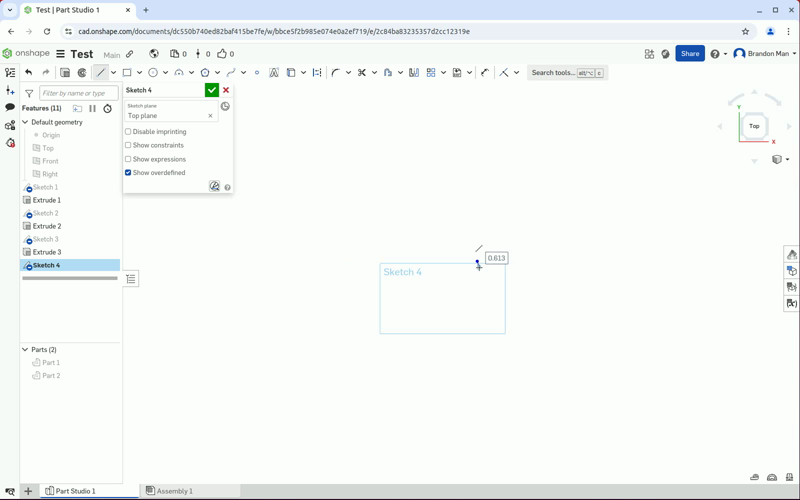
scroll(-6)
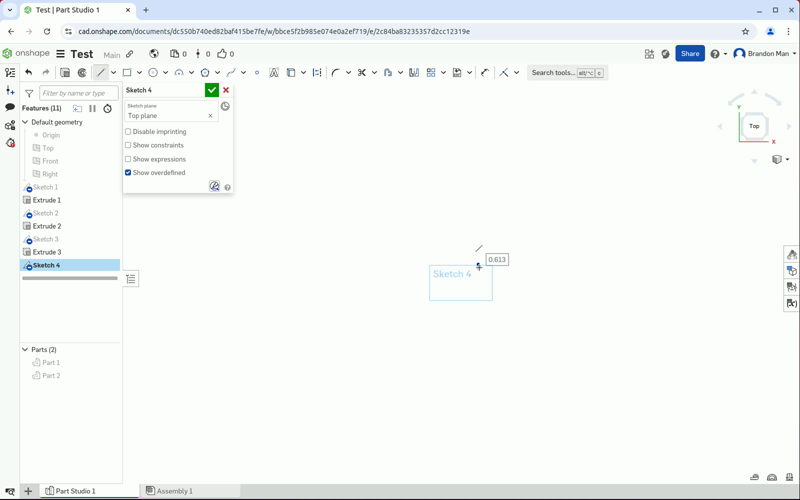
key_up(shift)
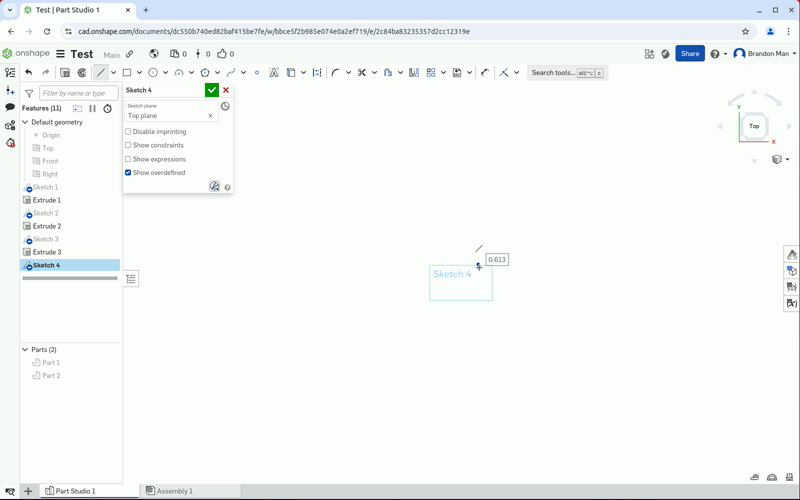
key_down(shift)
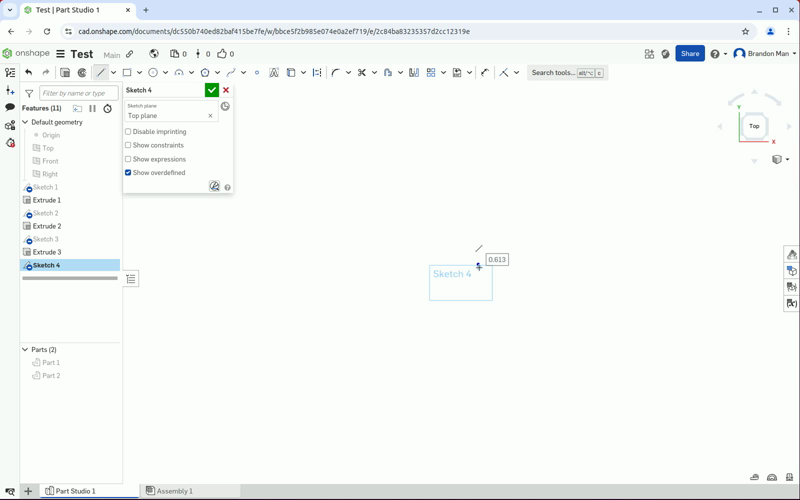
mouse_move(509, 267)
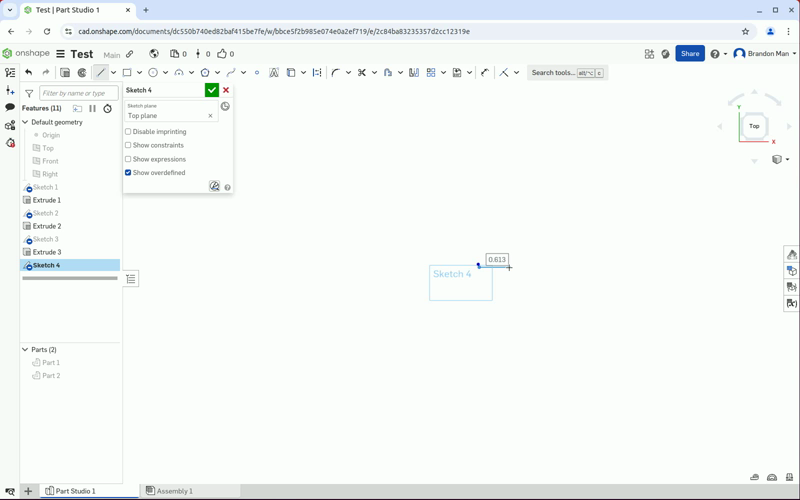
mouse_move(537, 261)
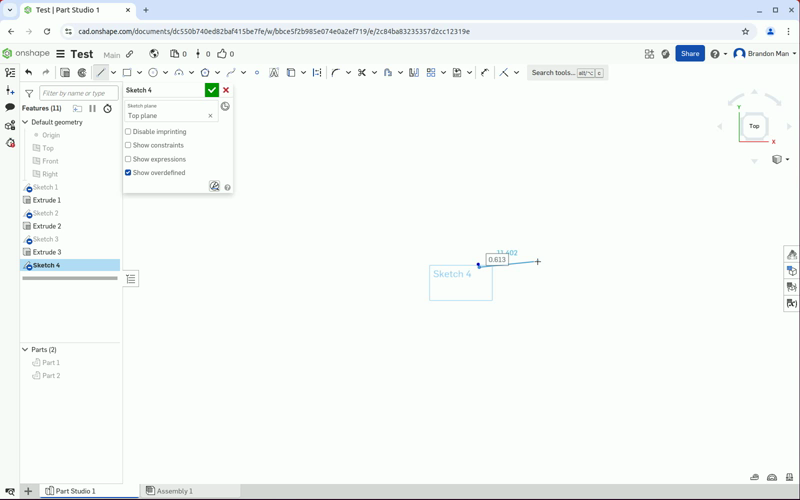
click(537, 261)
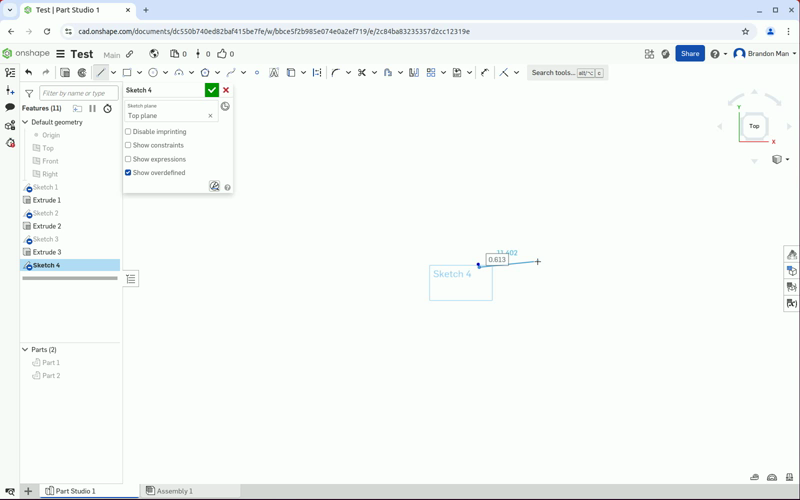
key_up(shift)
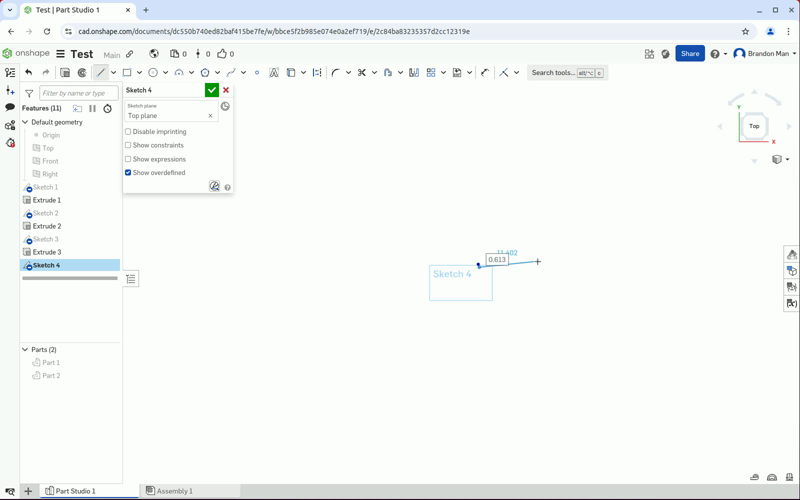
key_down(shift)
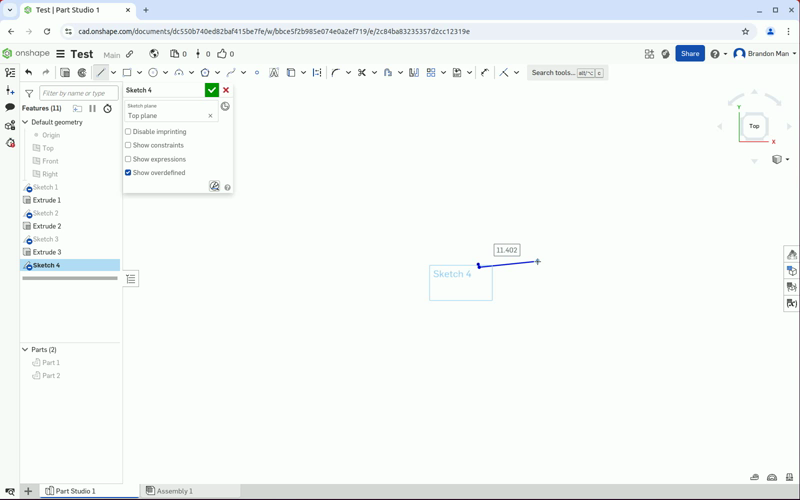
mouse_move(567, 261)
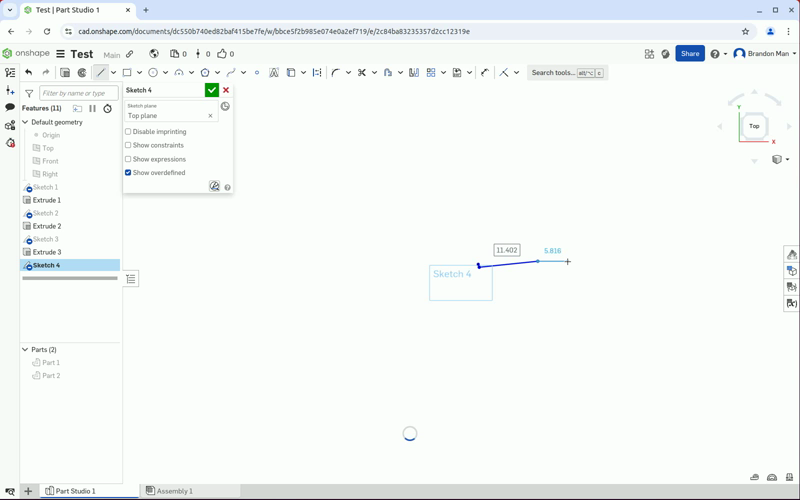
mouse_move(537, 258)
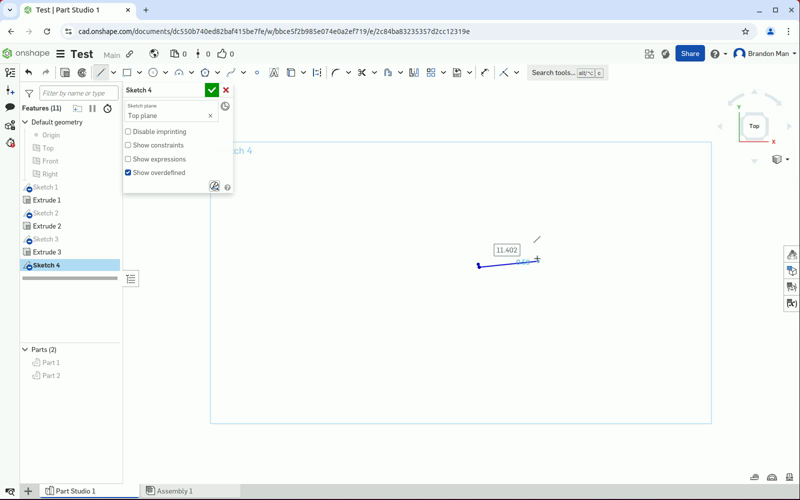
scroll(6)
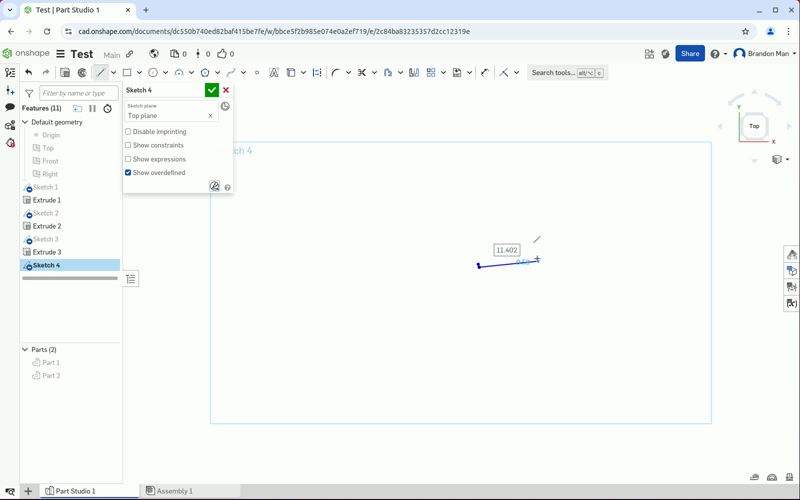
scroll(6)
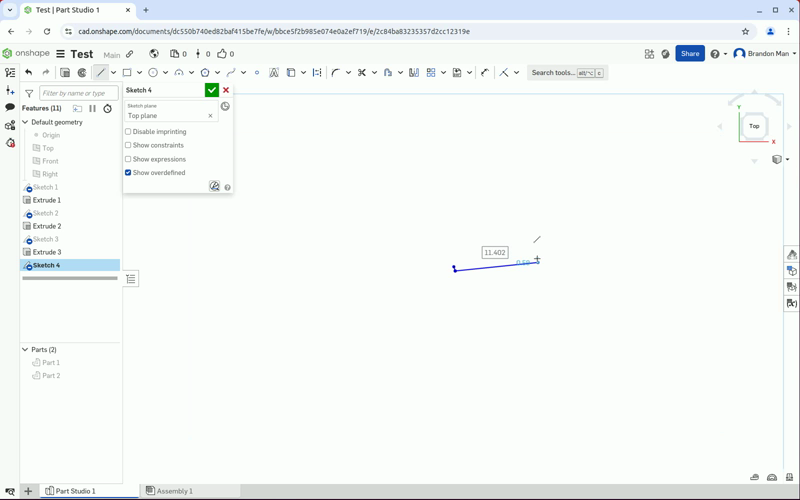
scroll(6)
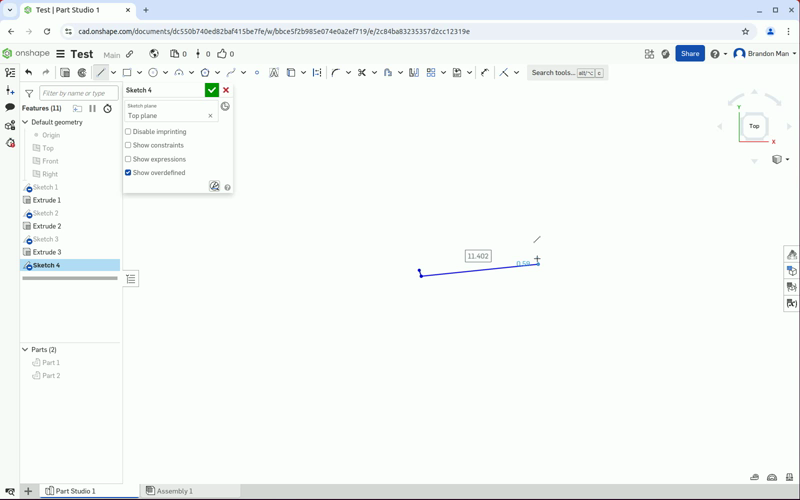
scroll(6)
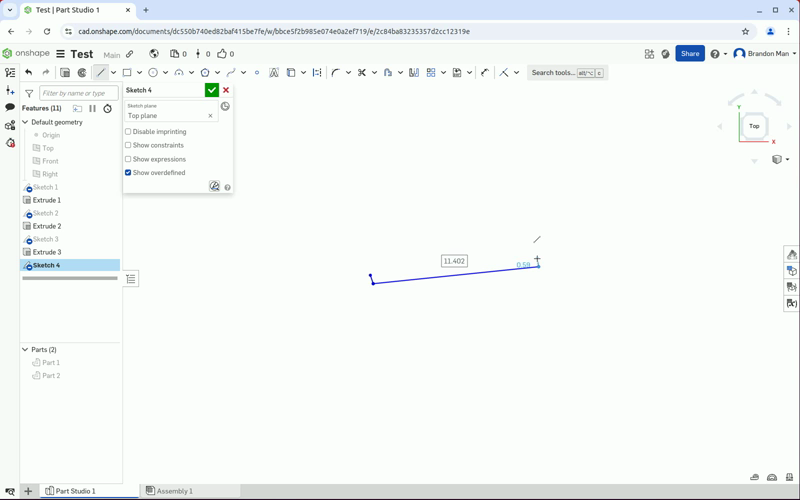
scroll(6)
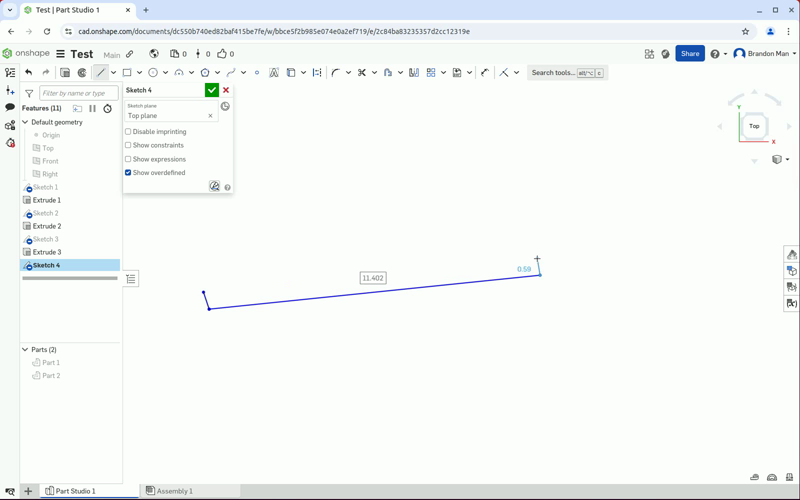
scroll(6)
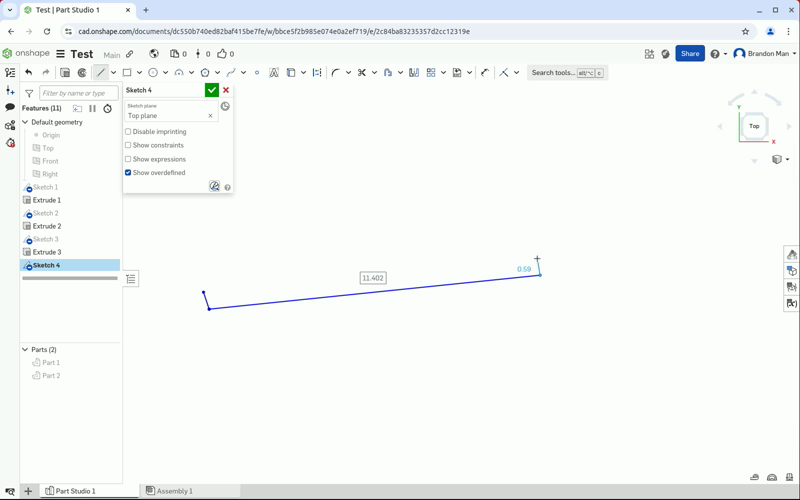
scroll(6)
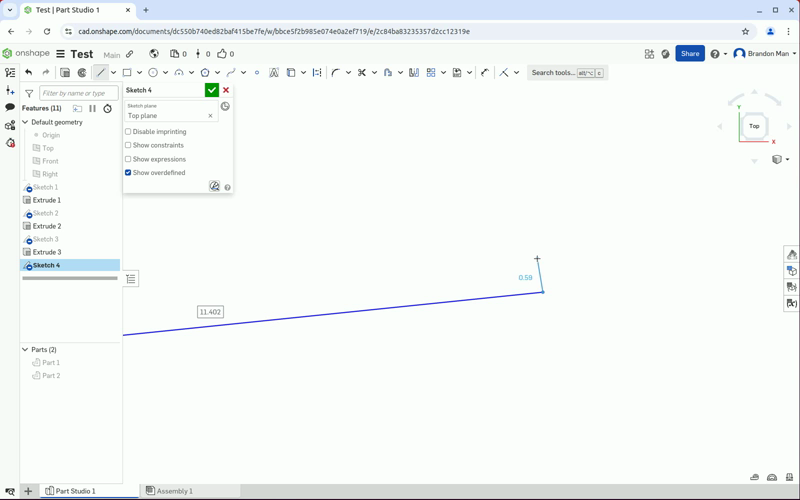
click(537, 258)
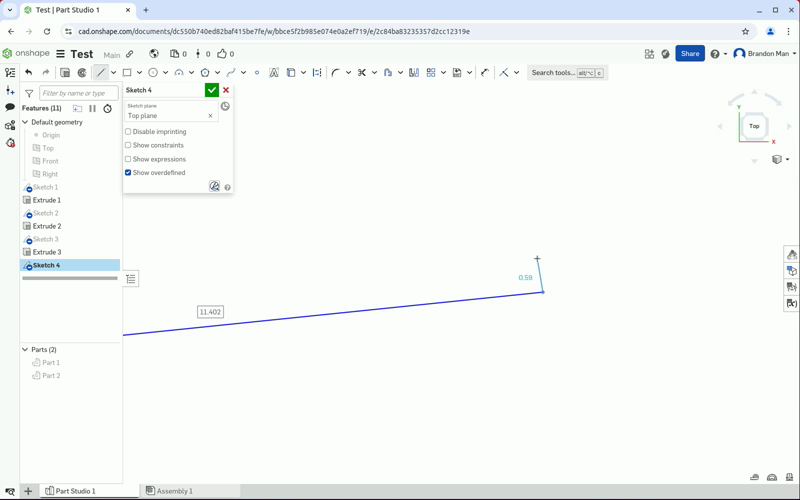
scroll(-6)
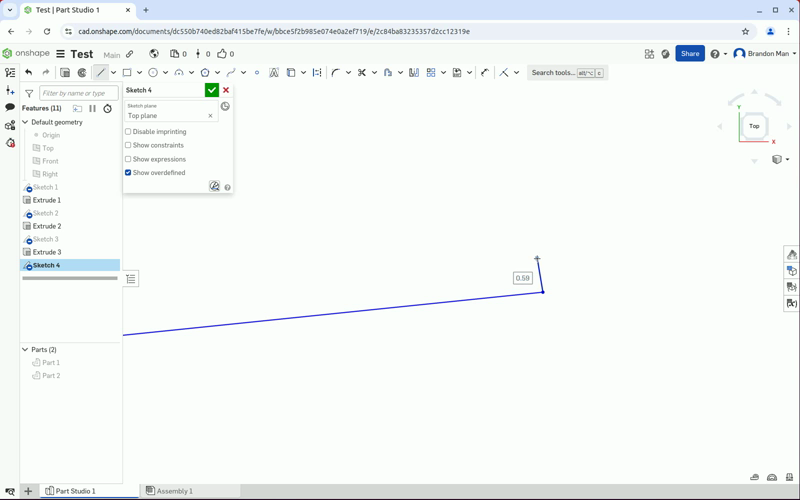
scroll(-6)
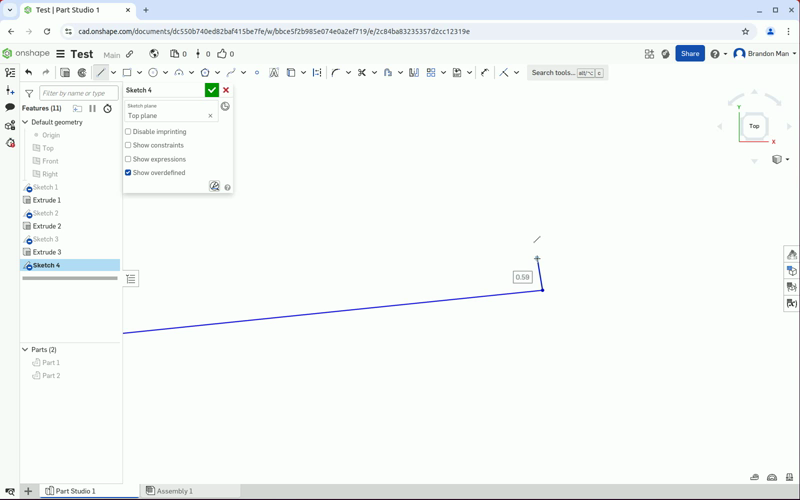
scroll(-6)
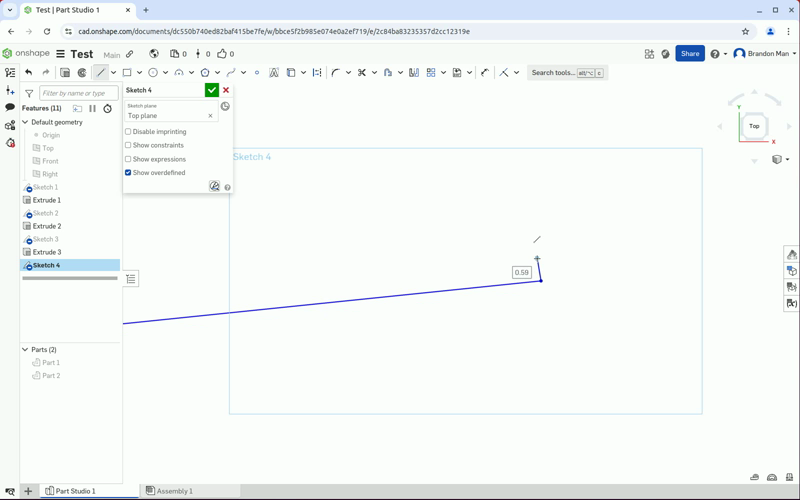
scroll(-6)
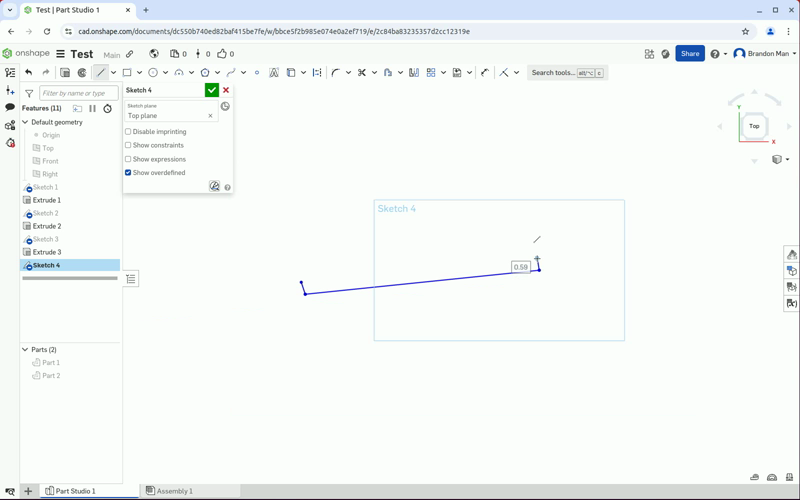
scroll(-6)
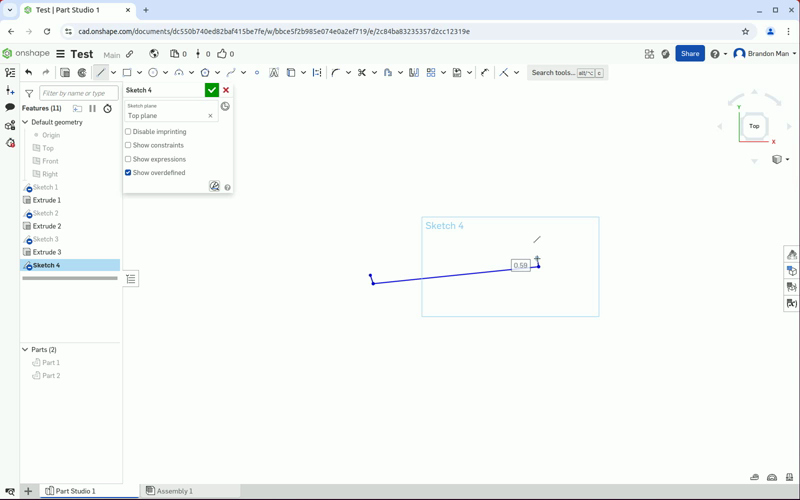
scroll(-6)
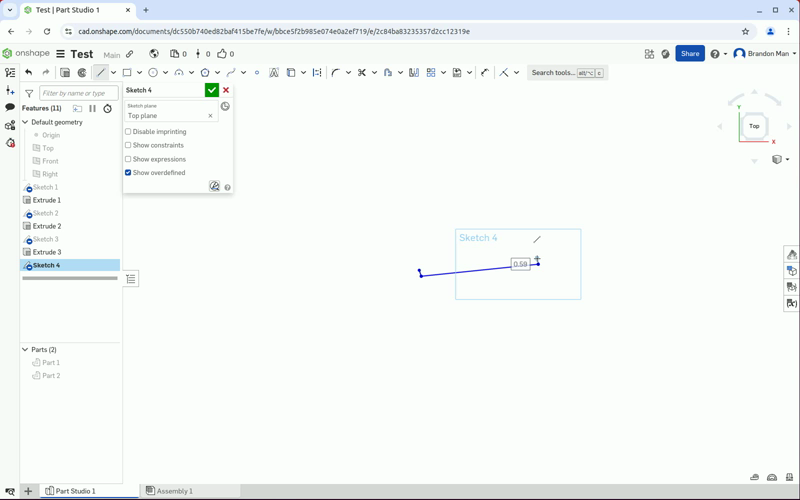
scroll(-6)
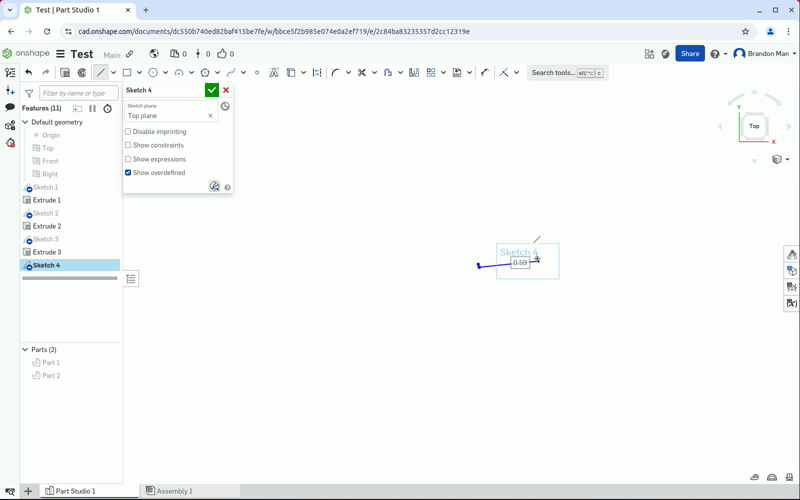
key_up(shift)
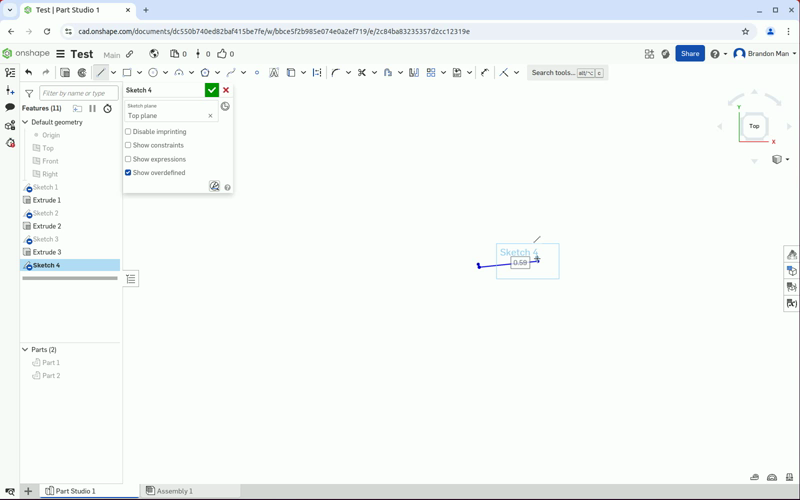
mouse_move(567, 258)
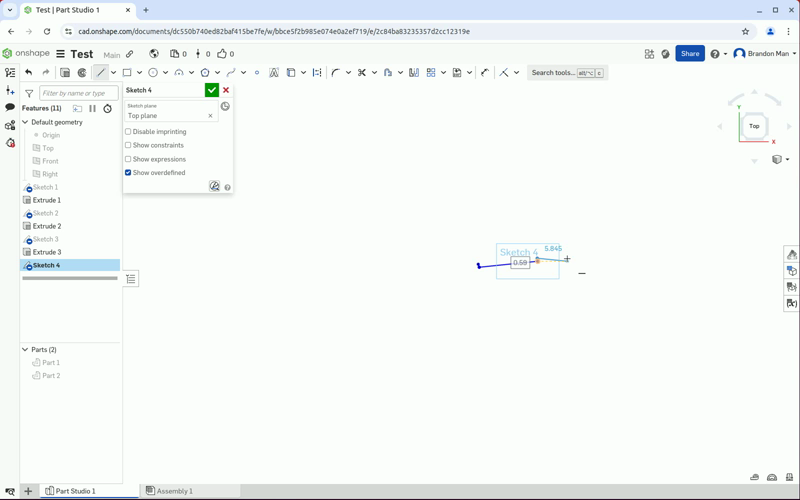
key_down(shift)
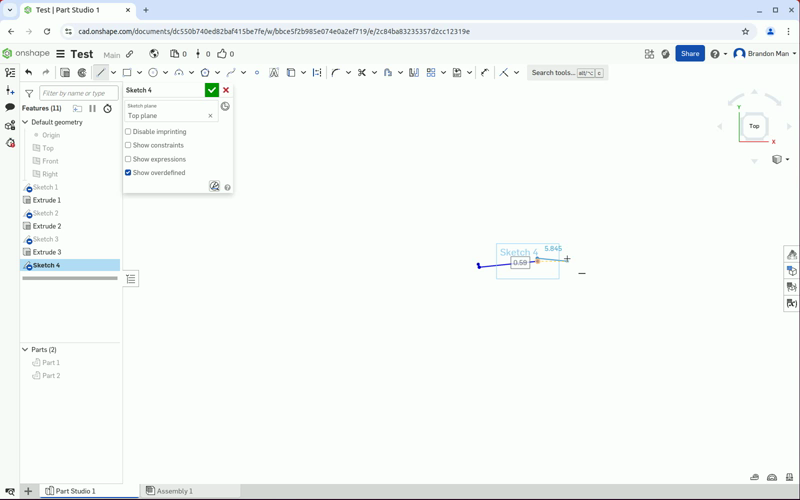
mouse_move(478, 264)
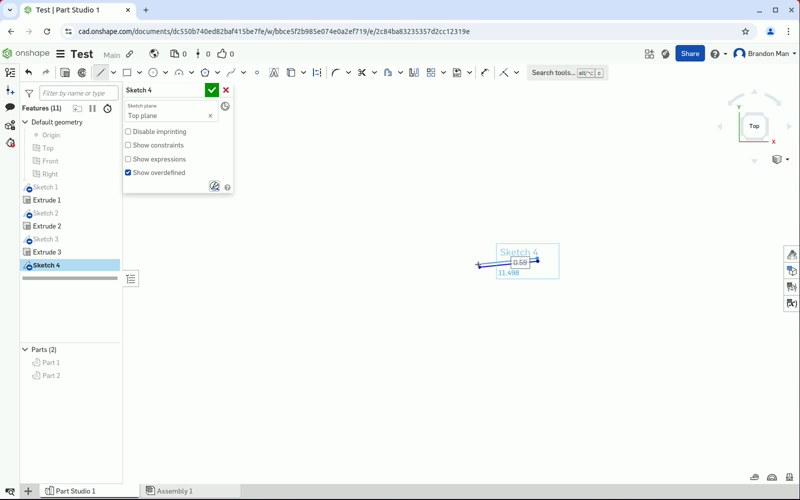
scroll(6)
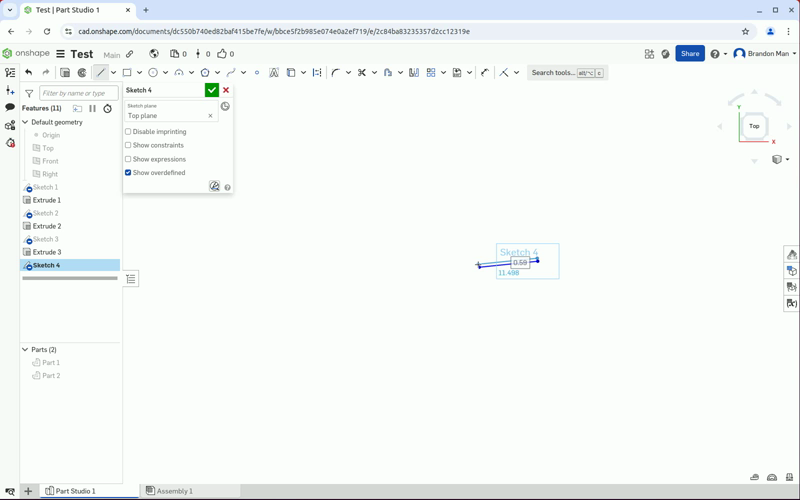
scroll(6)
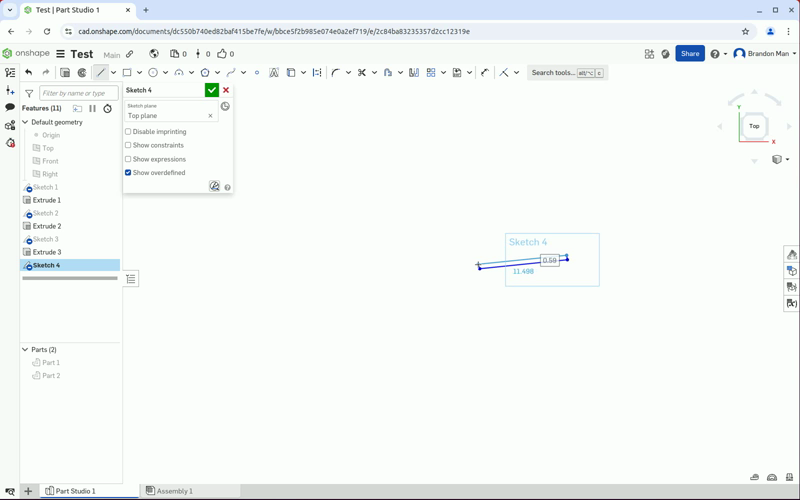
scroll(6)
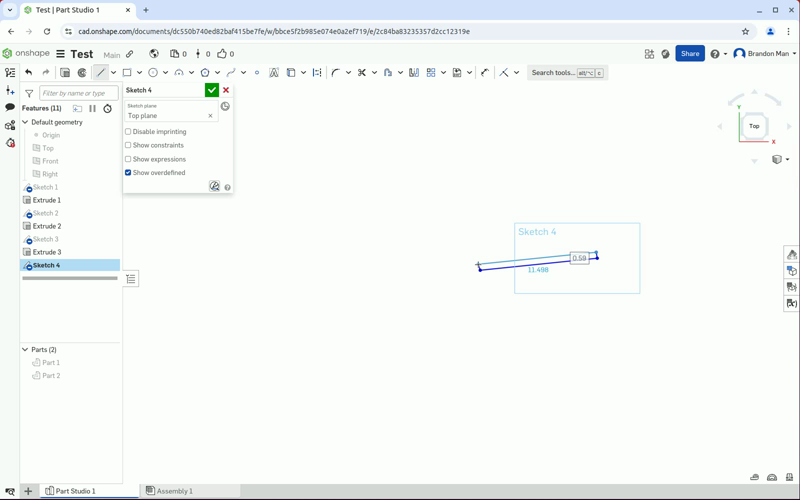
scroll(6)
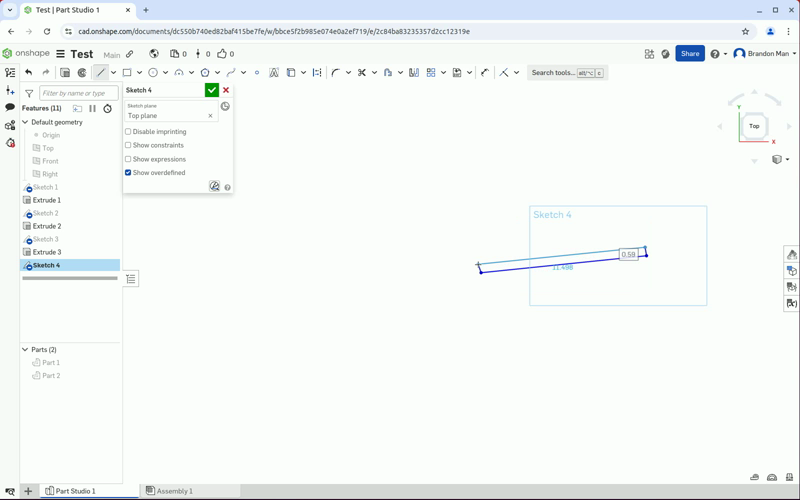
scroll(6)
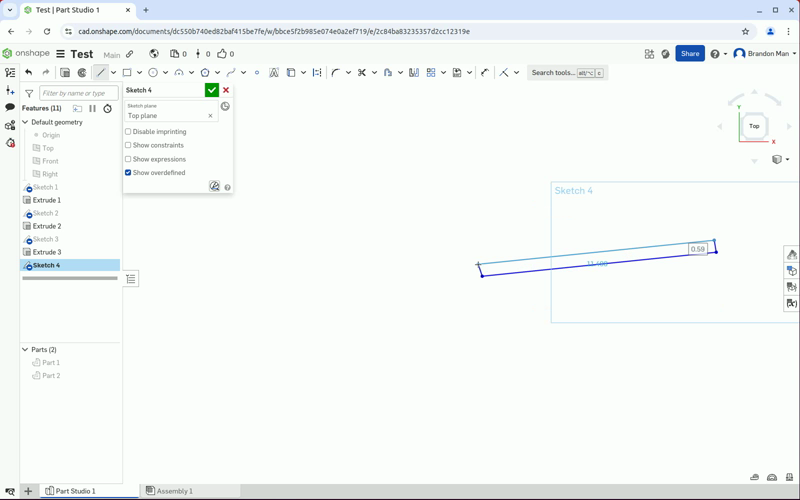
scroll(6)
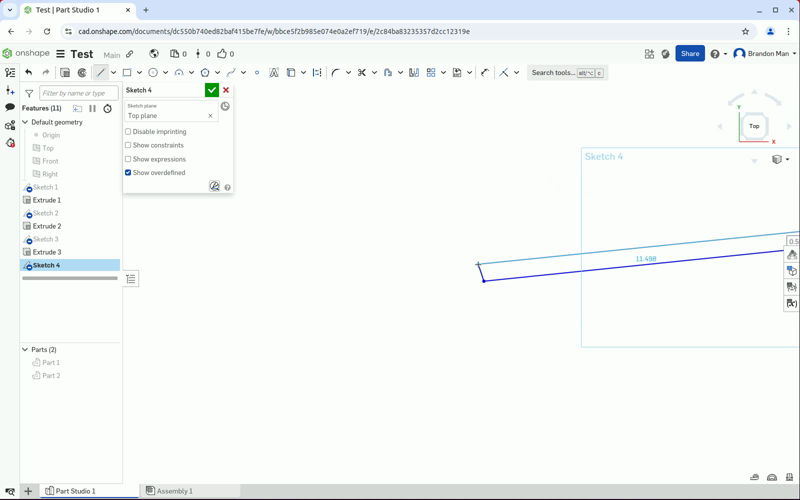
scroll(6)
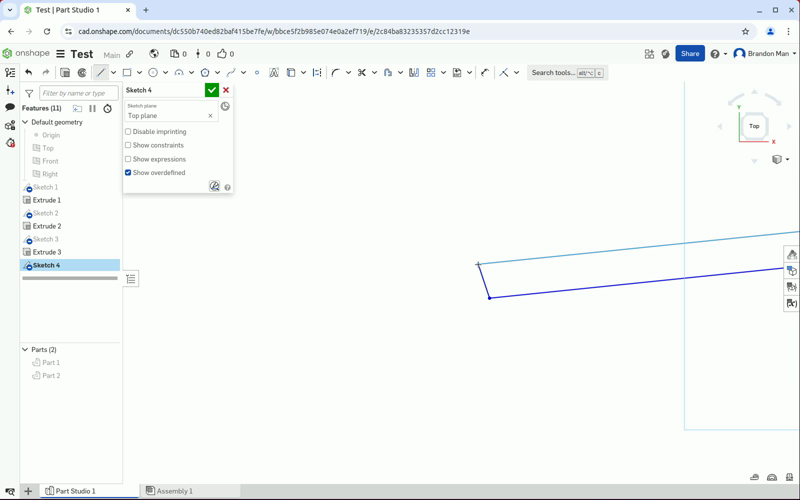
key_up(shift)
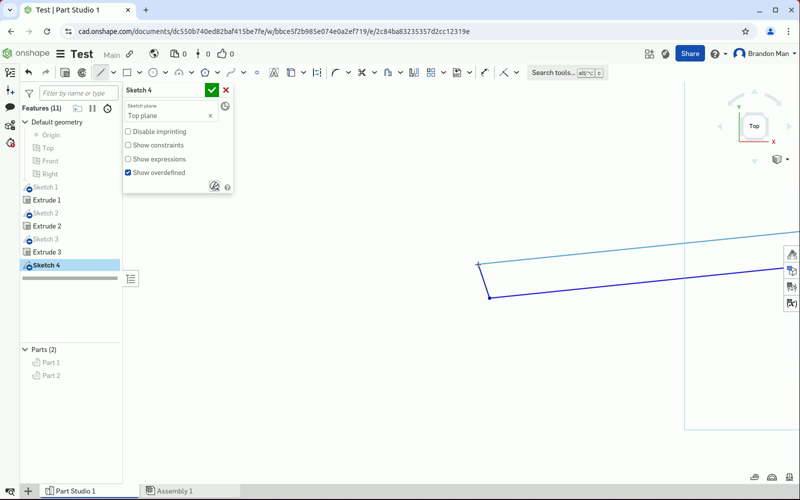
click(478, 264)
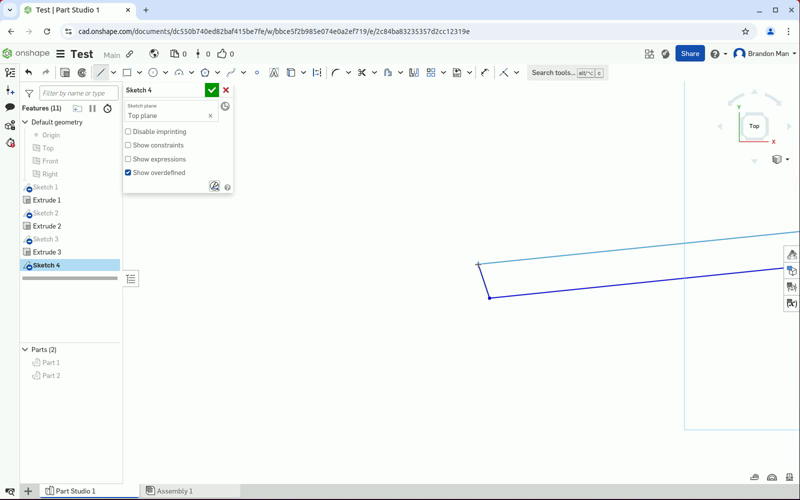
scroll(-6)
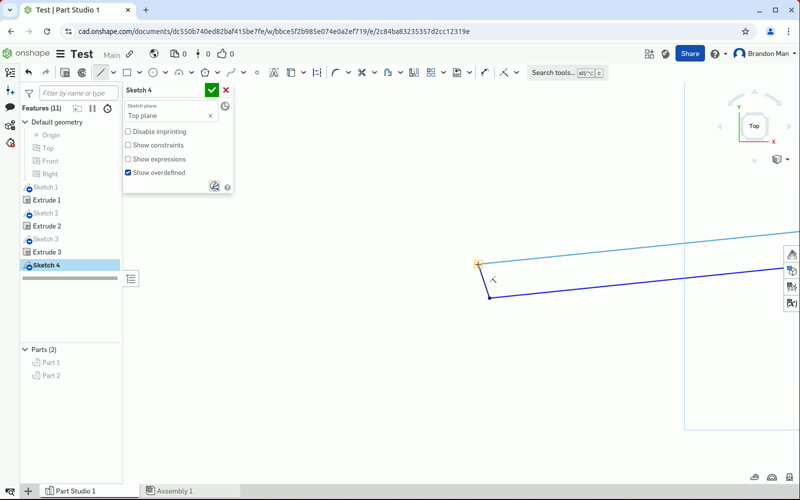
scroll(-6)
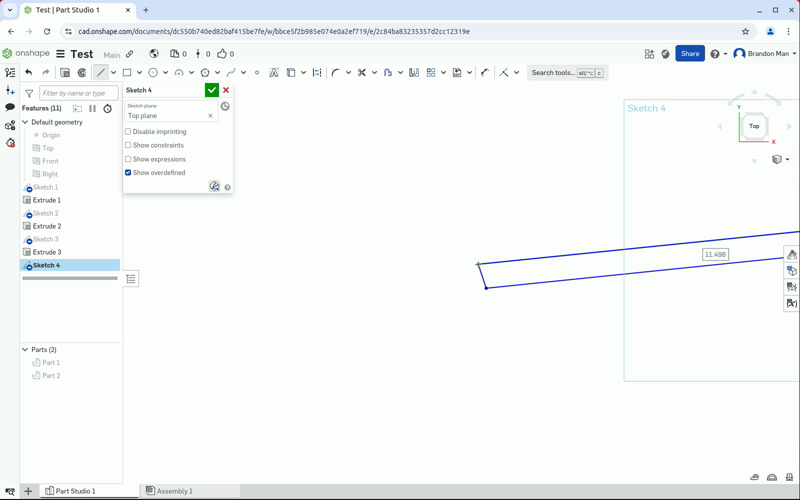
scroll(-6)
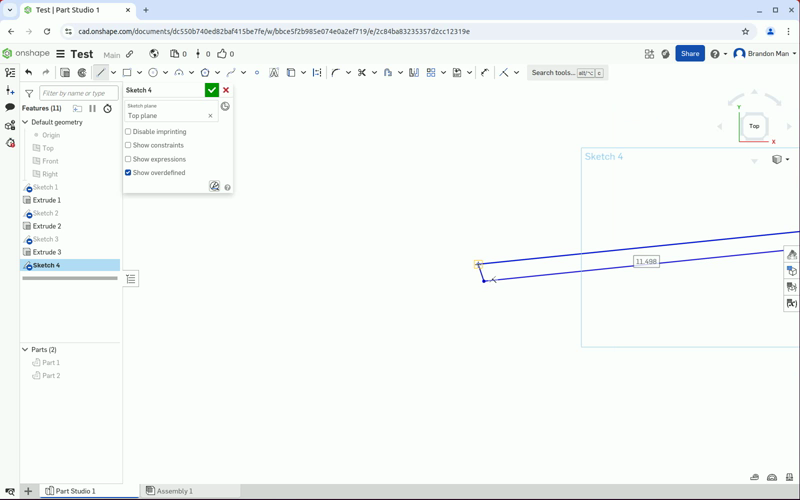
scroll(-6)
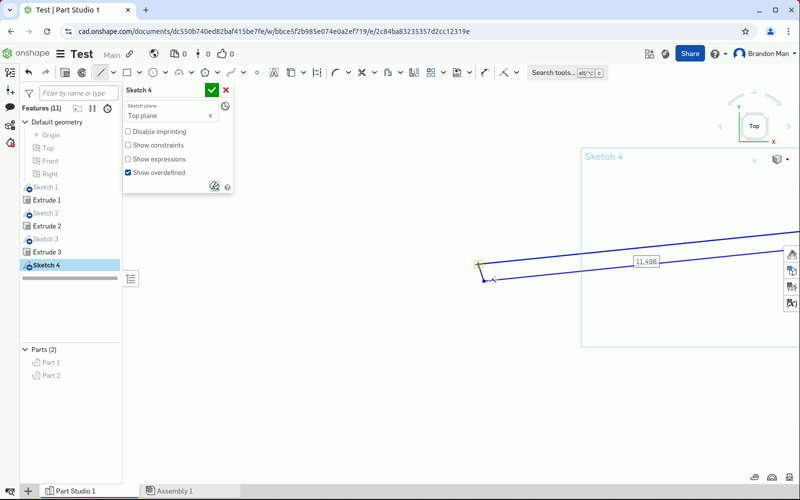
scroll(-6)
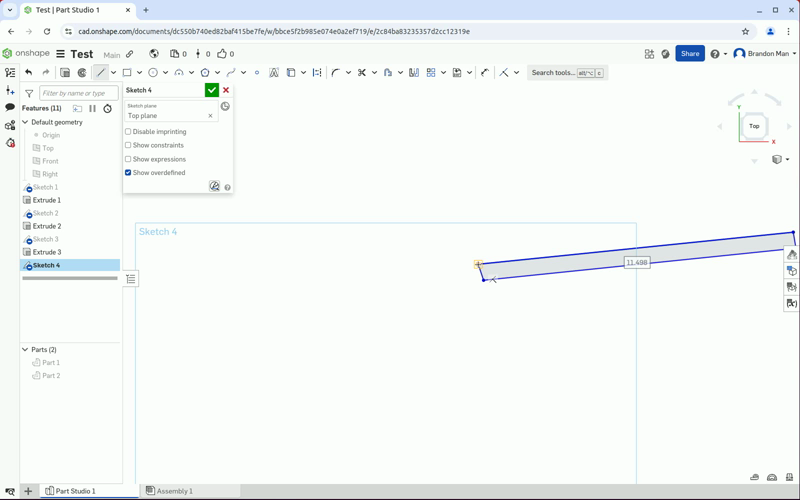
scroll(-6)
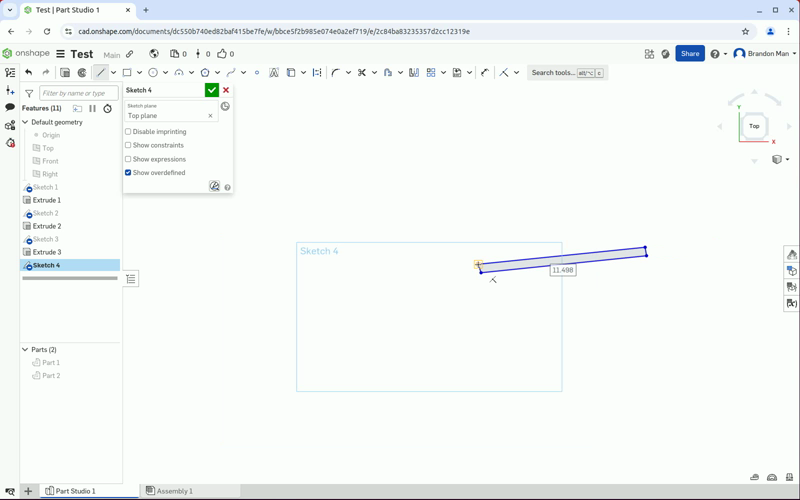
scroll(-6)
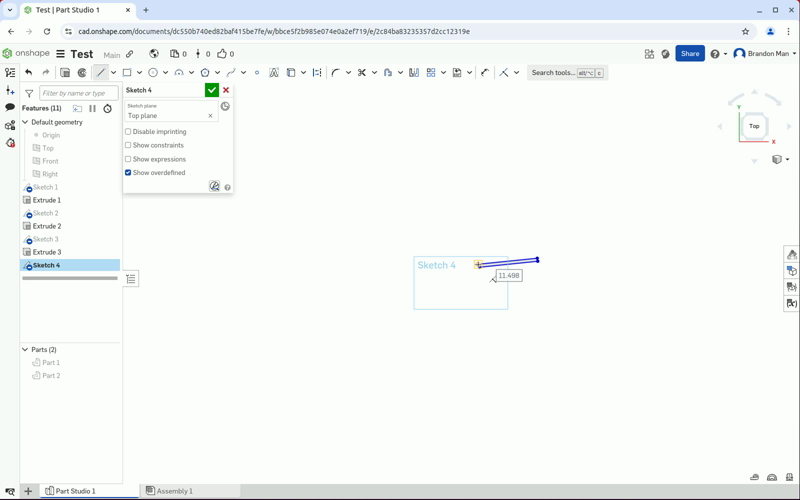
key(esc)
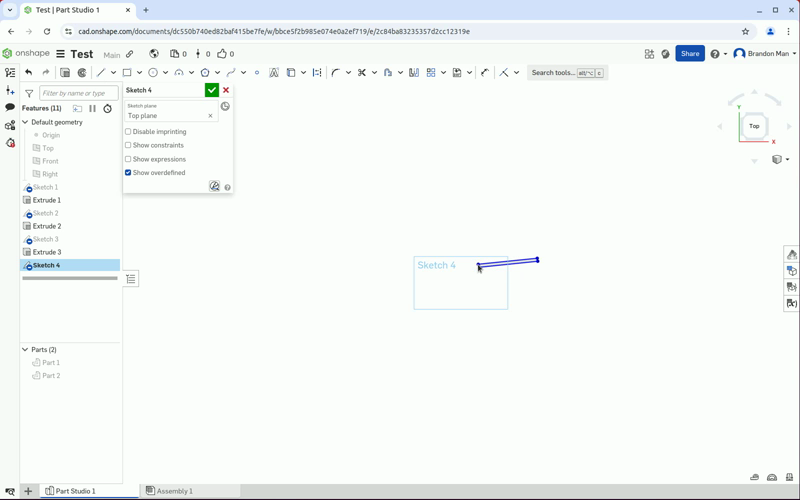
mouse_move(503, 262)
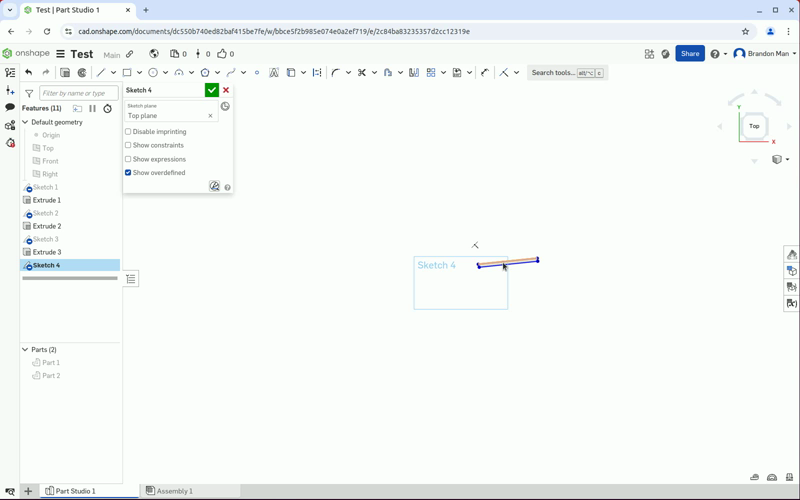
scroll(6)
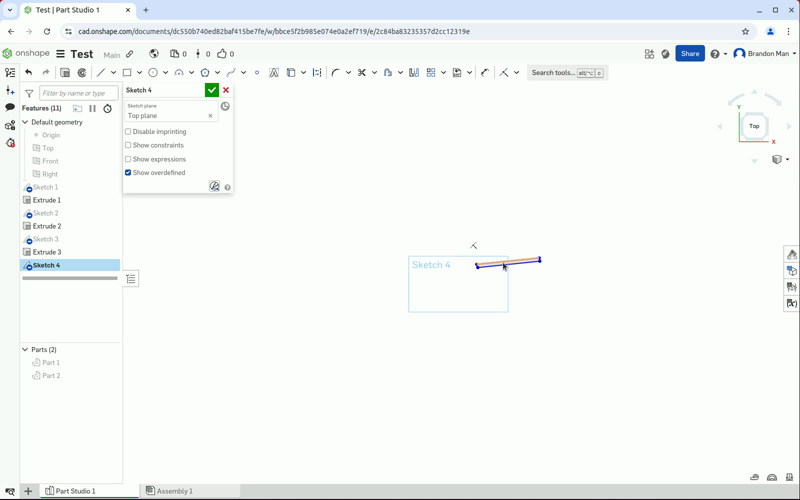
scroll(6)
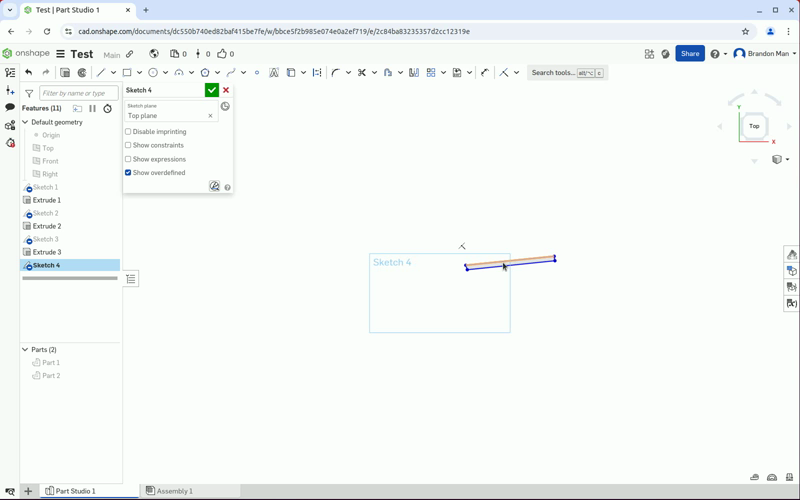
scroll(6)
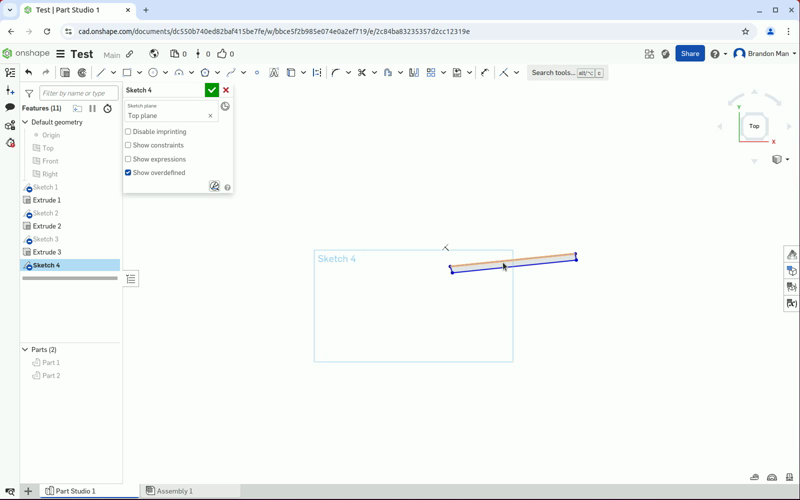
scroll(6)
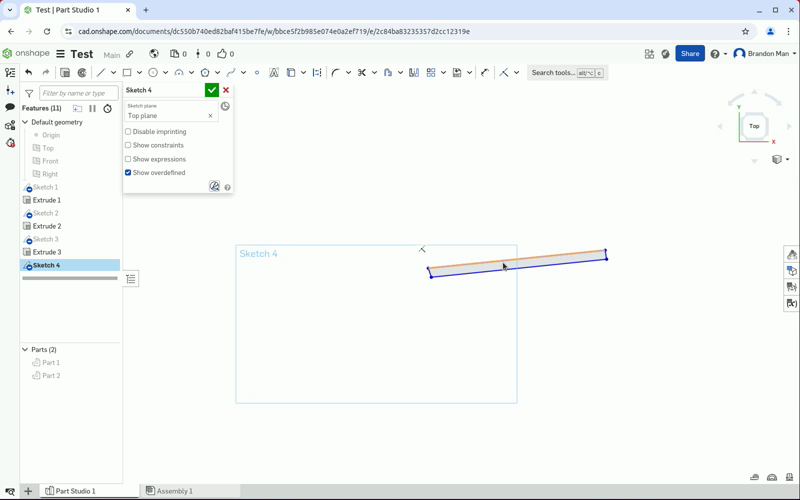
scroll(6)
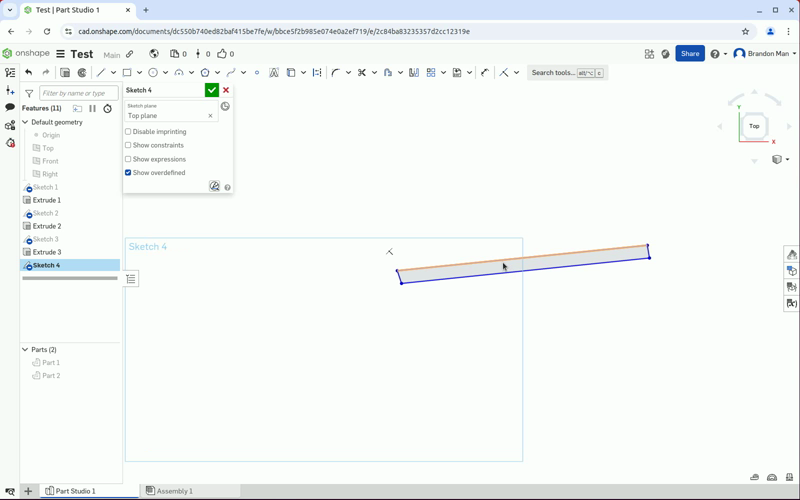
scroll(6)
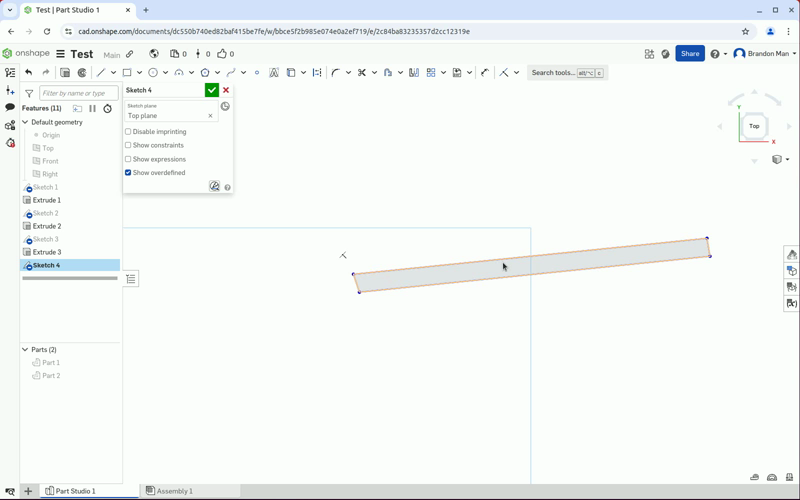
scroll(6)
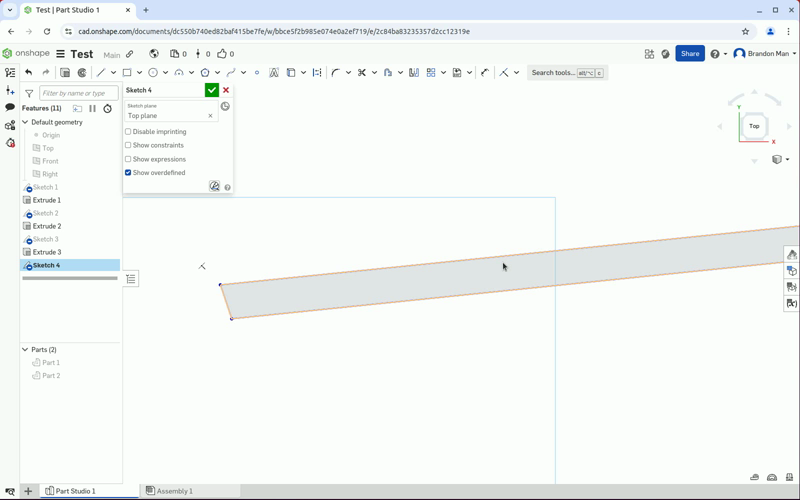
click(503, 262)
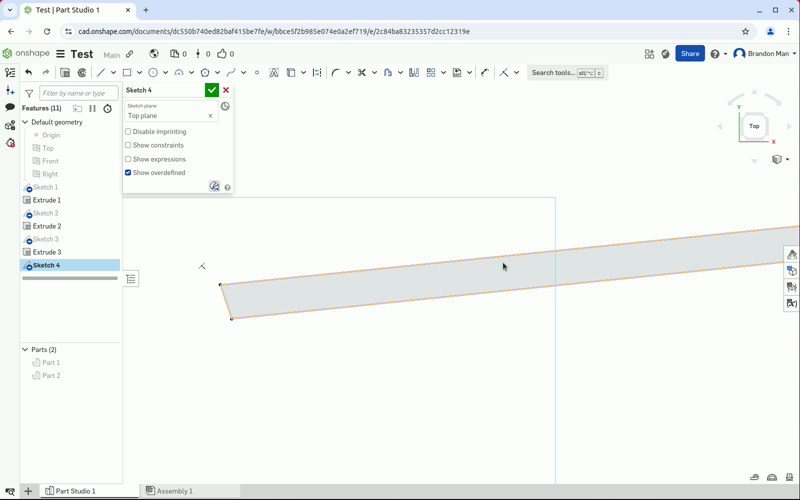
scroll(-6)
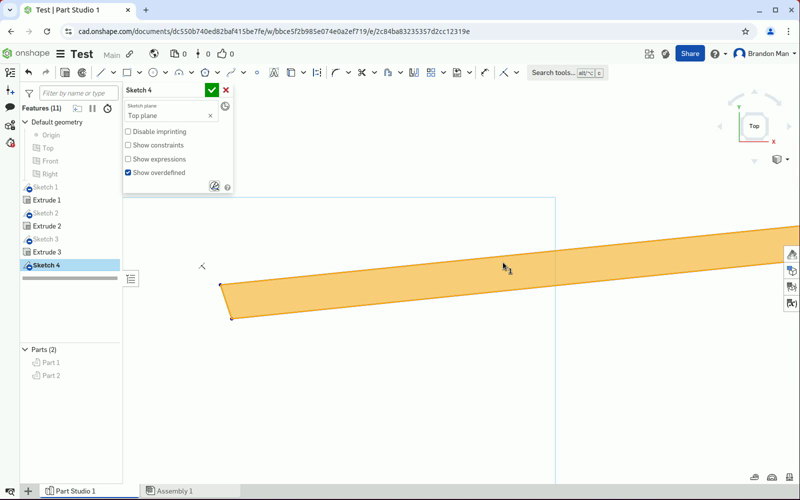
scroll(-6)
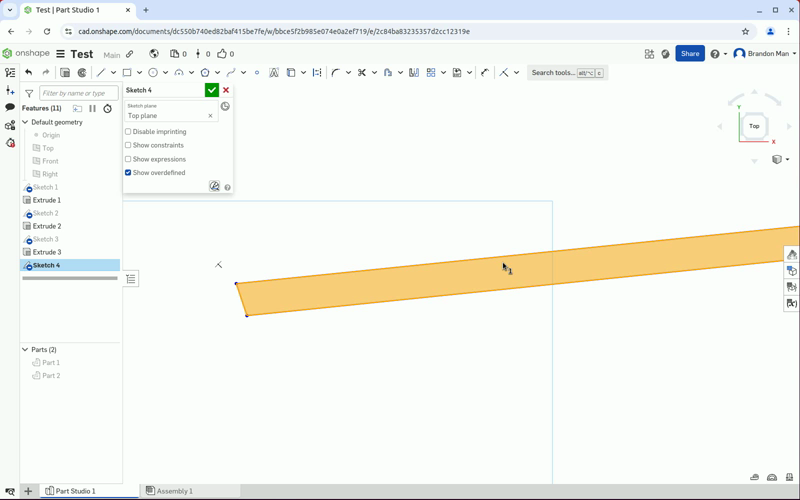
scroll(-6)
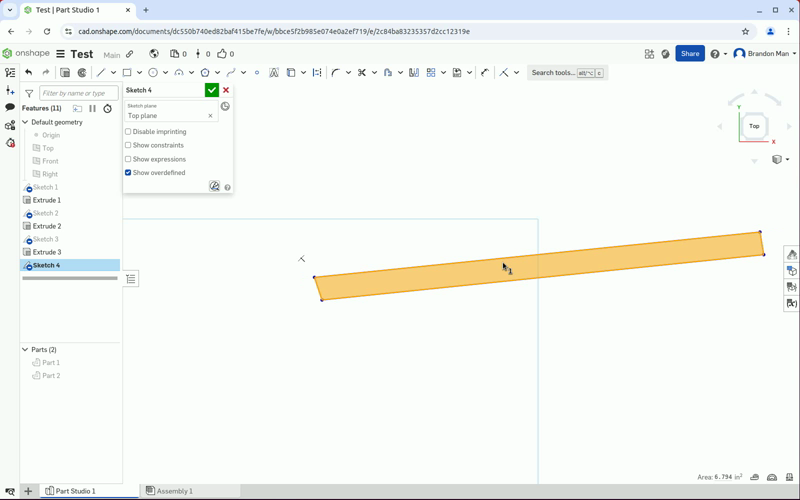
scroll(-6)
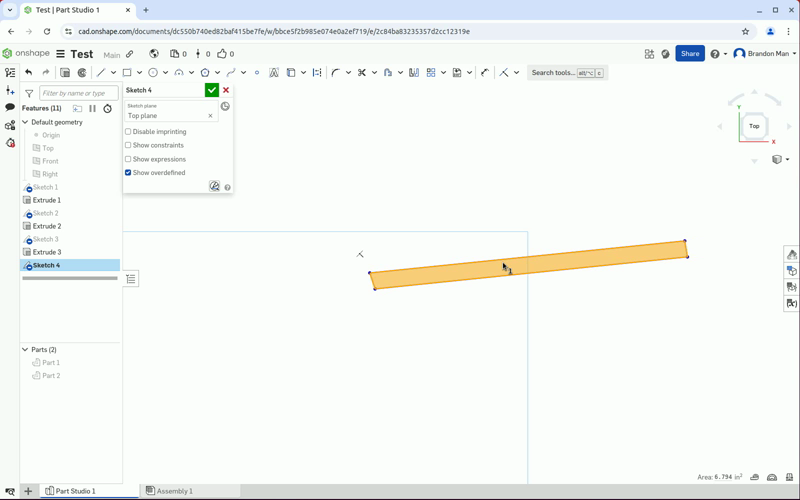
scroll(-6)
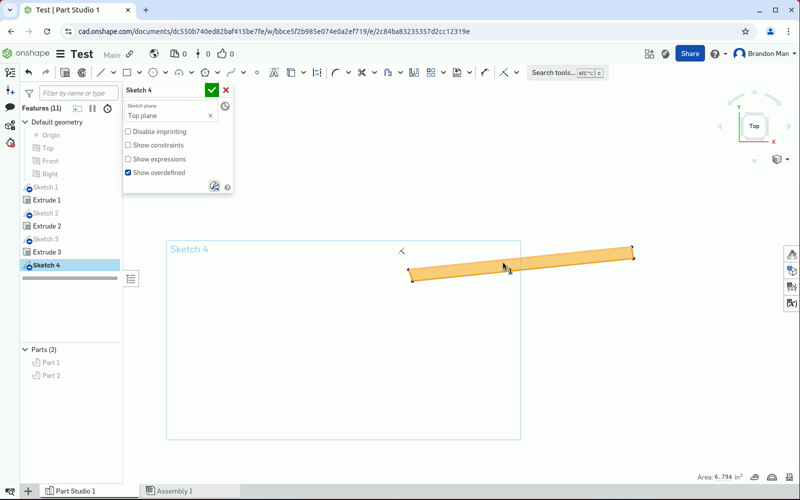
scroll(-6)
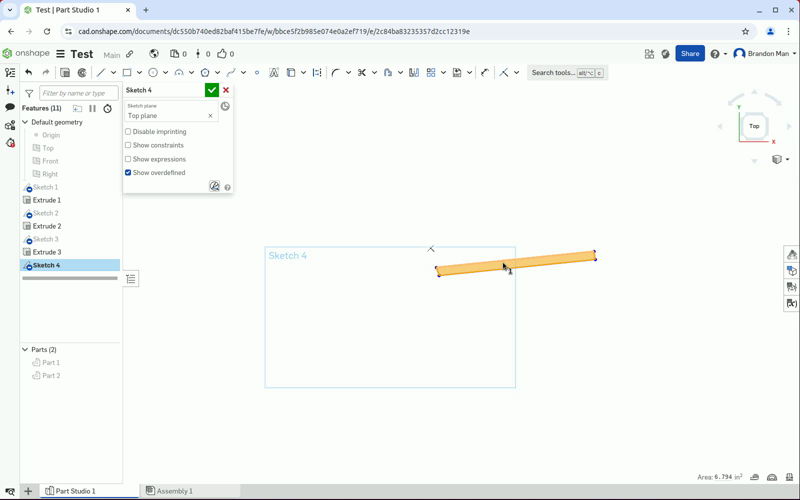
scroll(-6)
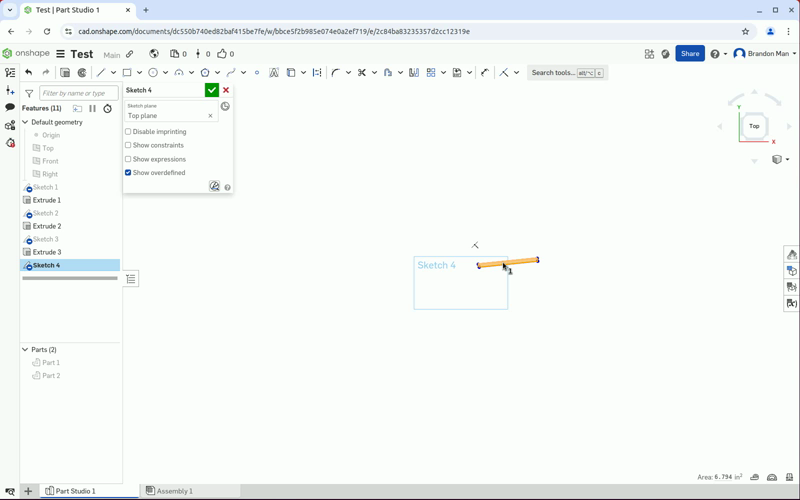
mouse_move(73, 352)
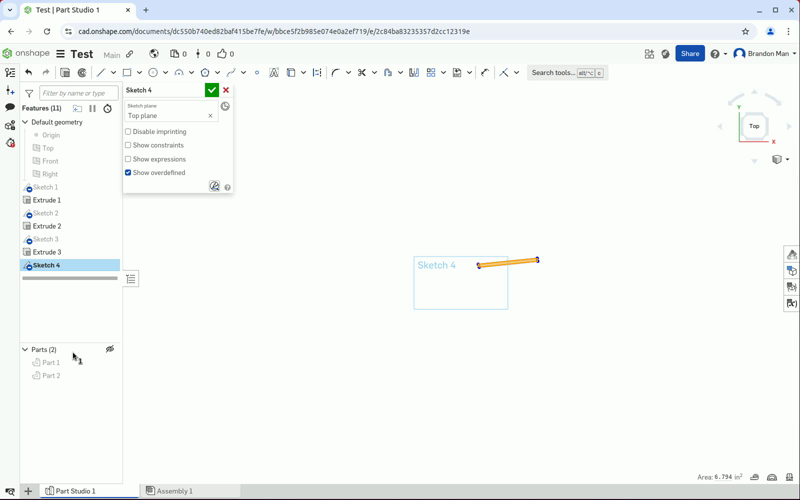
key(shift+y)
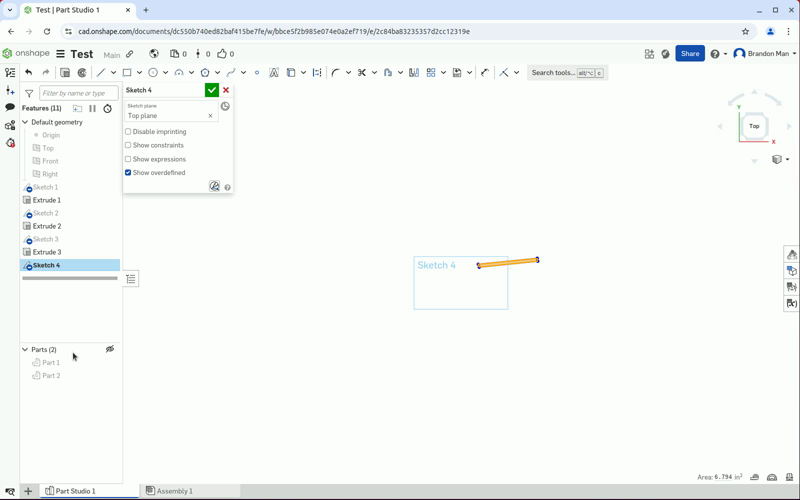
key(shift+e)
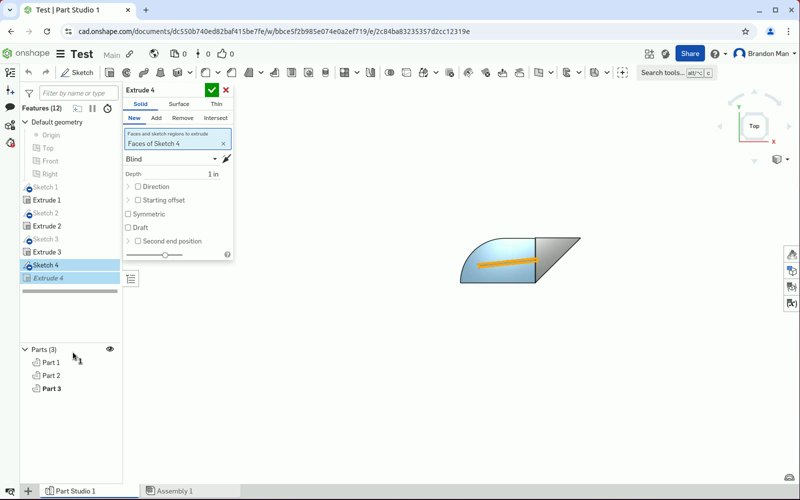
mouse_move(143, 106)
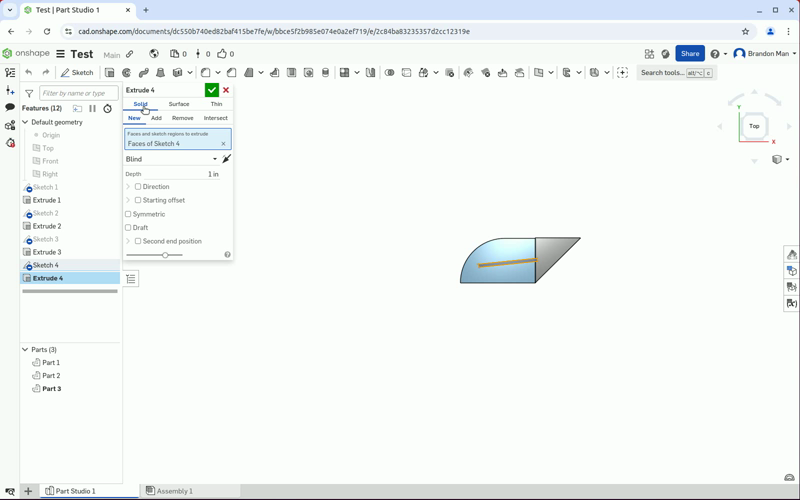
click(143, 106)
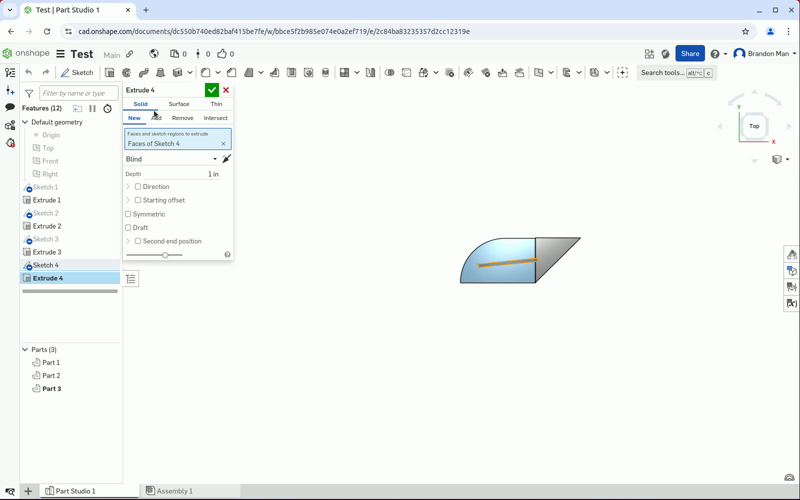
mouse_move(186, 120)
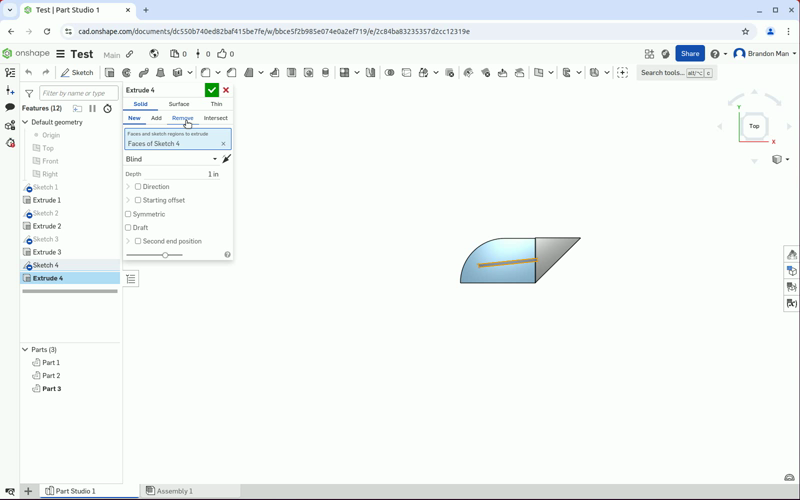
click(186, 120)
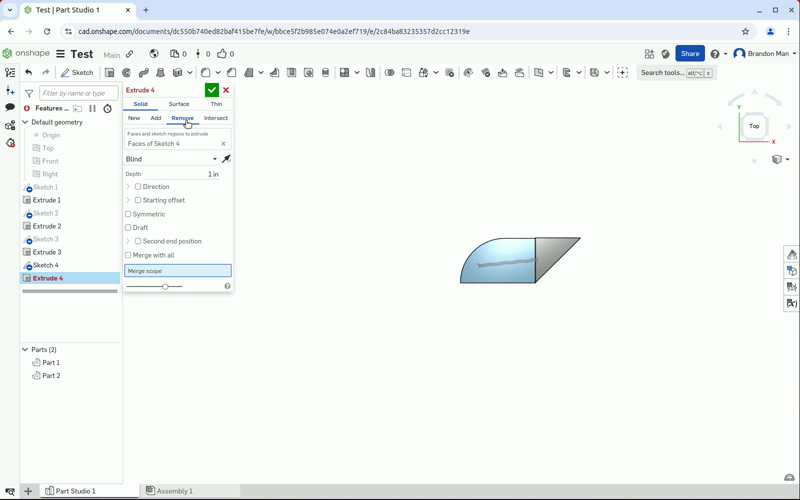
key(tab, 4)
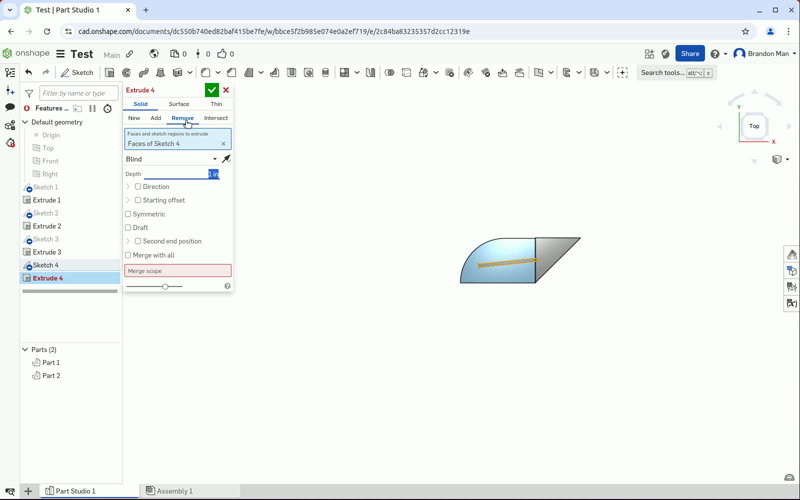
text(-0.481)
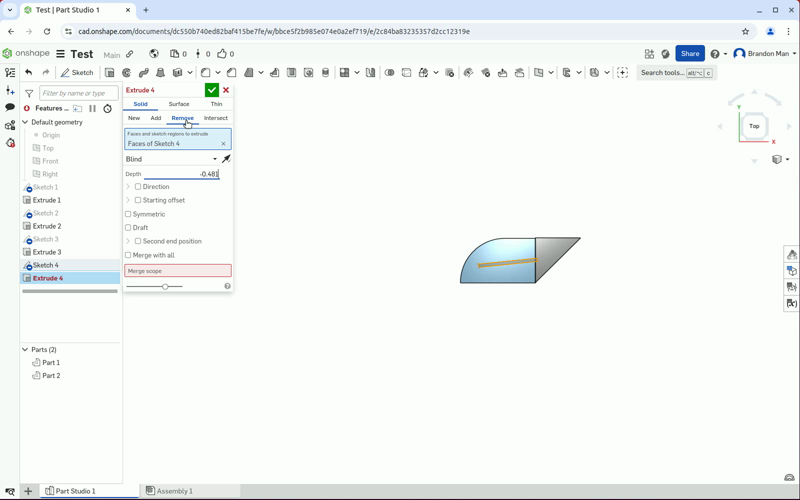
key(tab, 6)
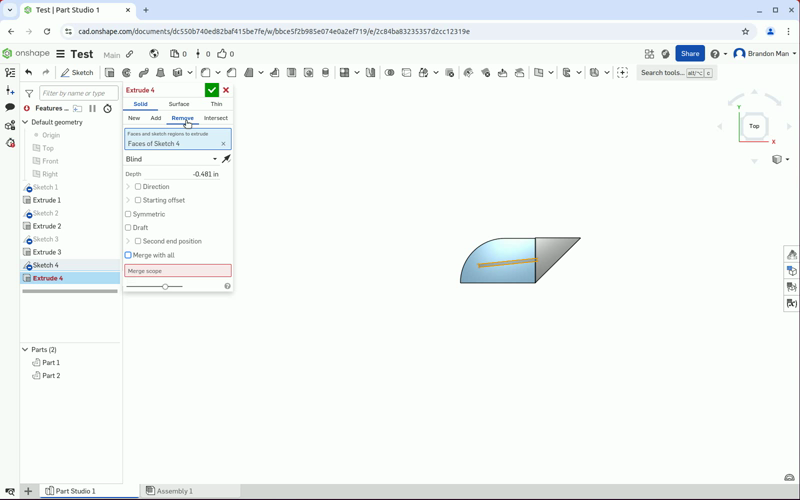
key(space)
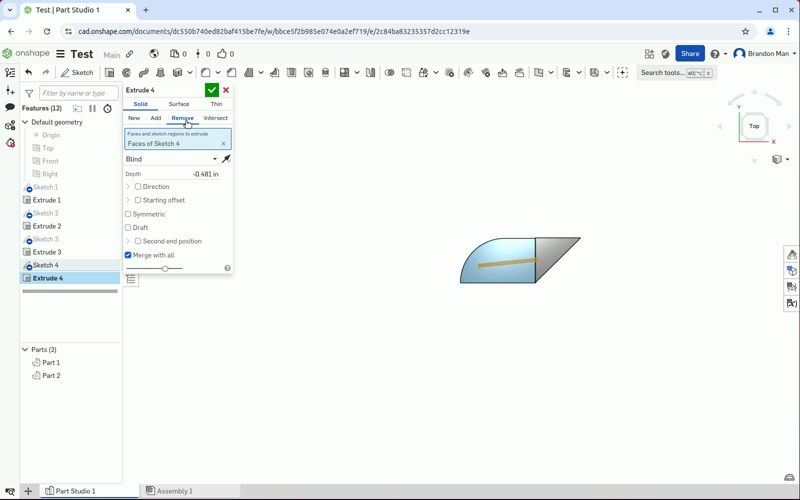
key(enter)
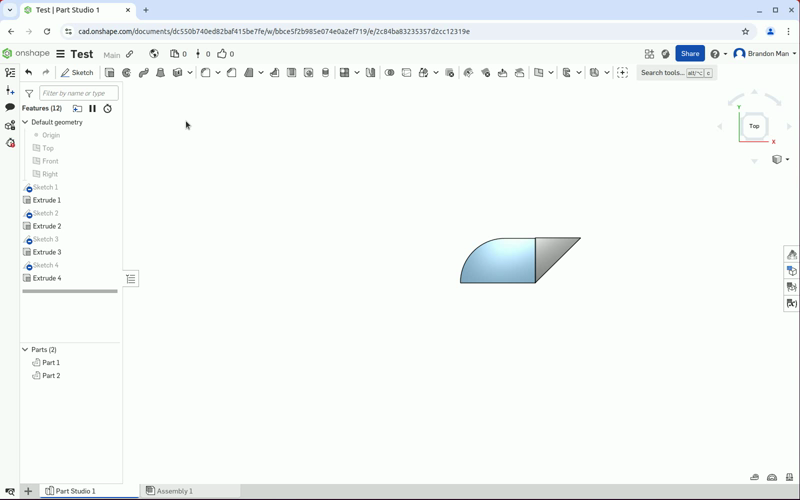
key(shift+h)
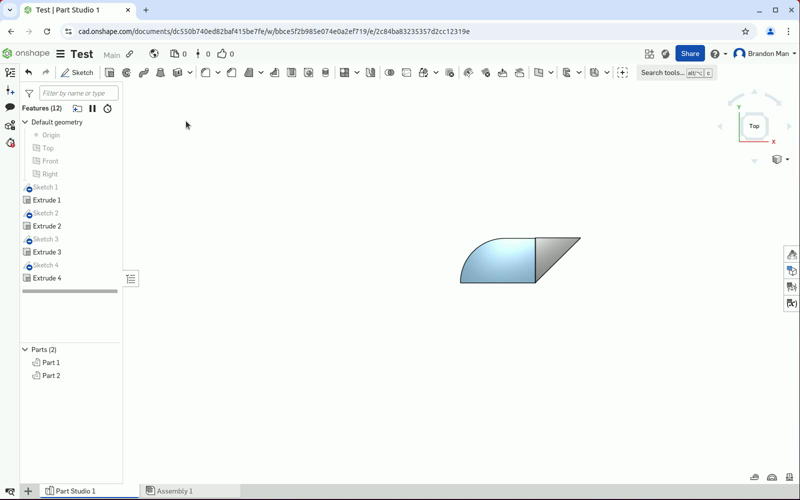
key(shift+h)
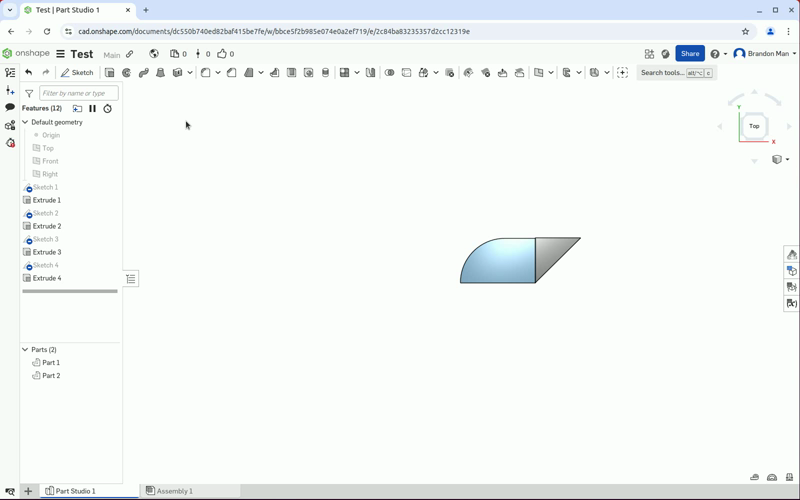
mouse_move(73, 189)
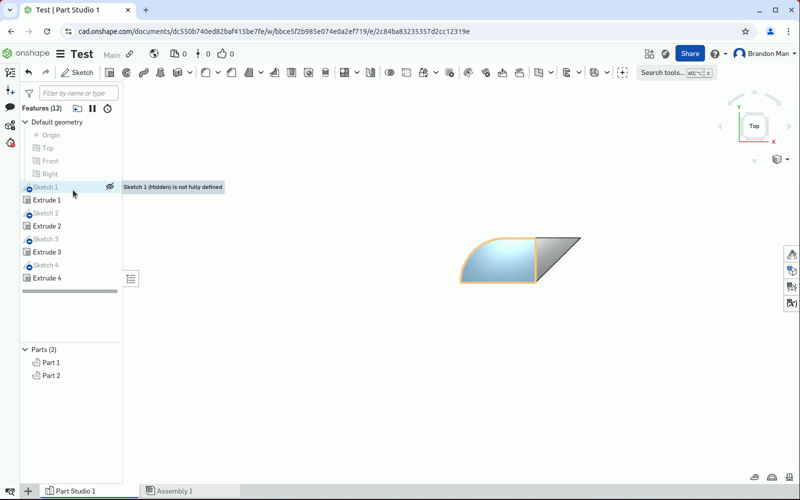
click(73, 189)
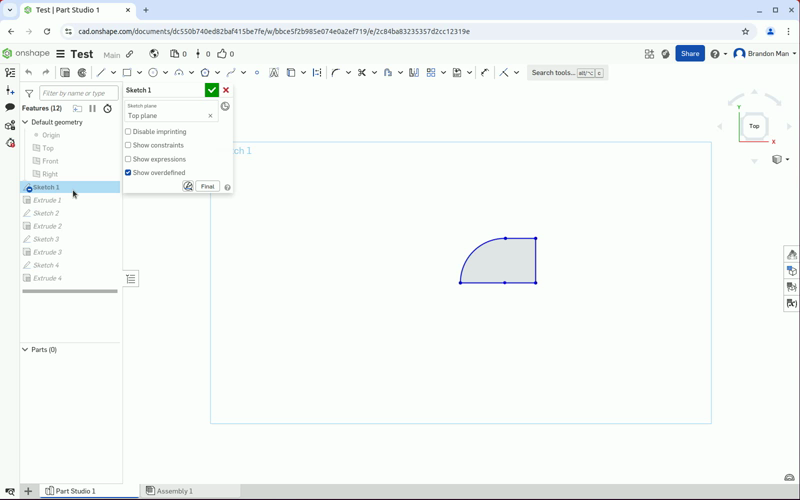
mouse_move(229, 92)
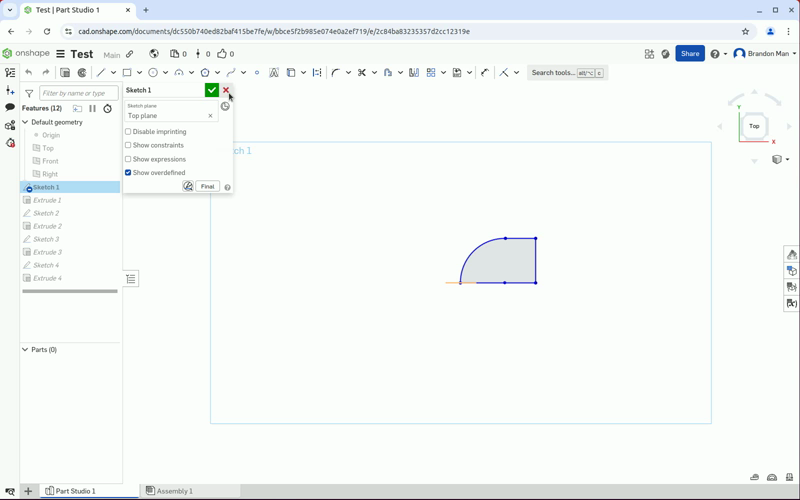
click(229, 92)
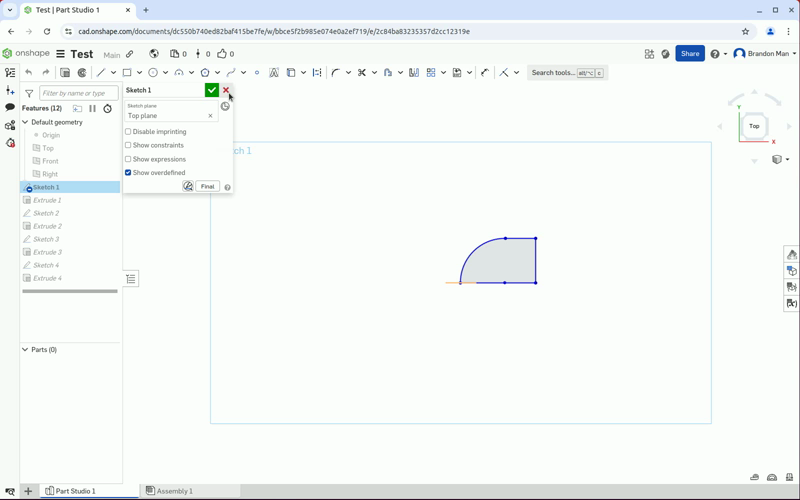
key(shift+s)
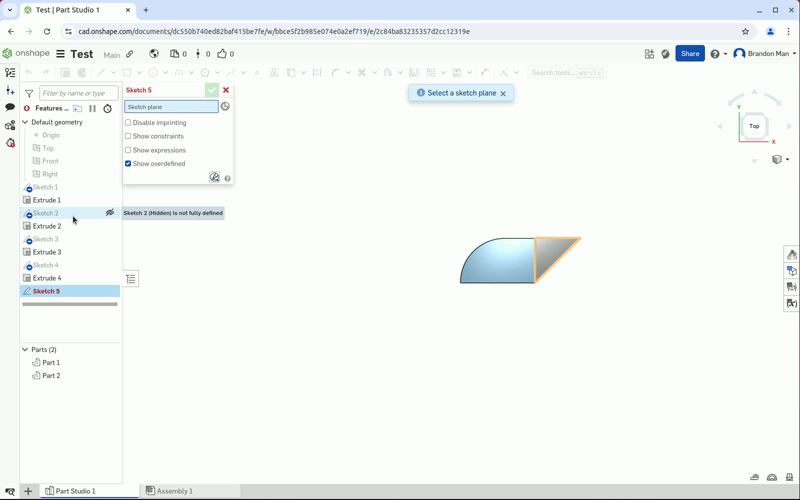
scroll(3)
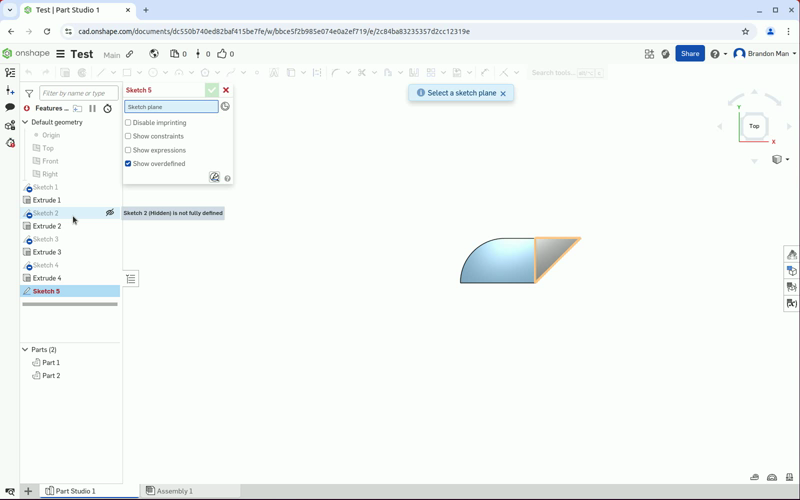
mouse_move(73, 150)
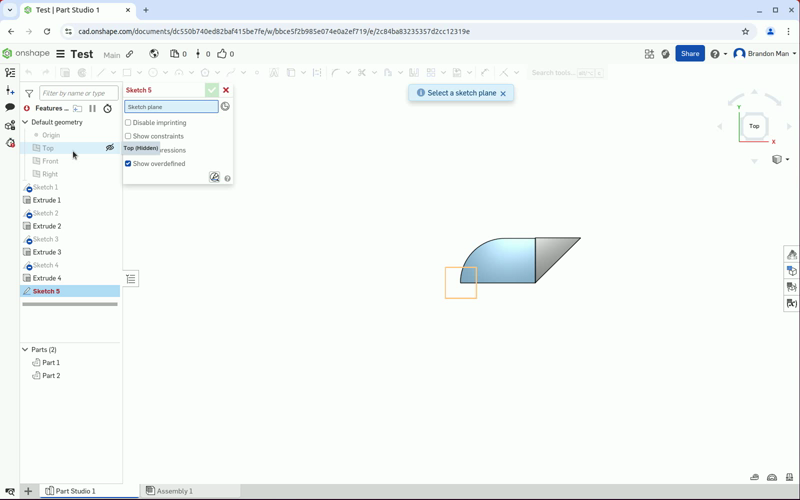
click(73, 150)
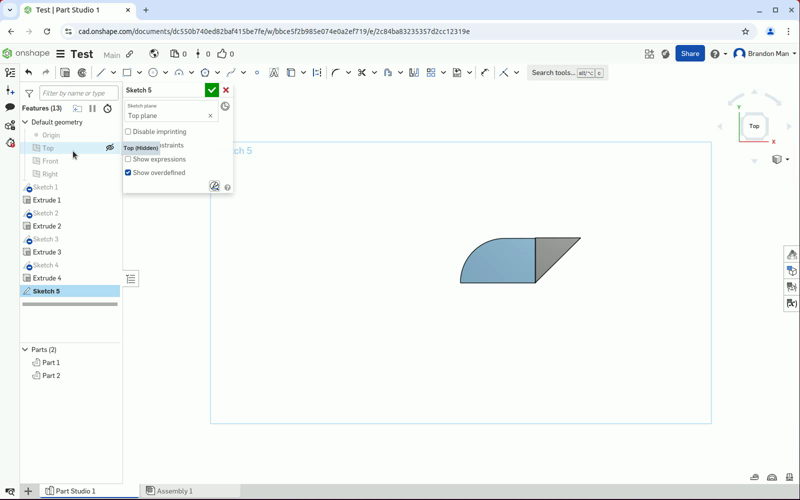
mouse_move(73, 352)
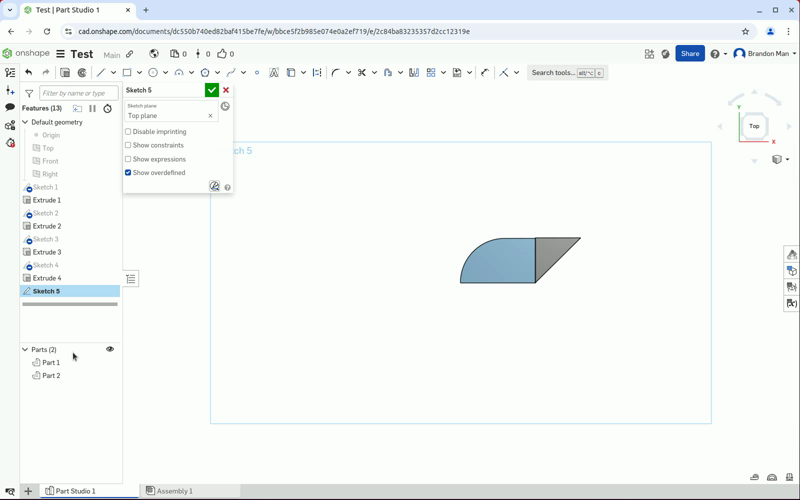
key(y)
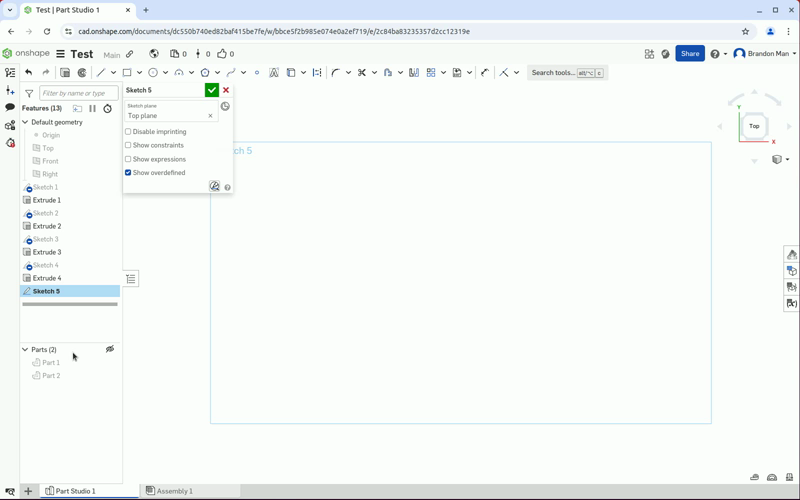
key(l)
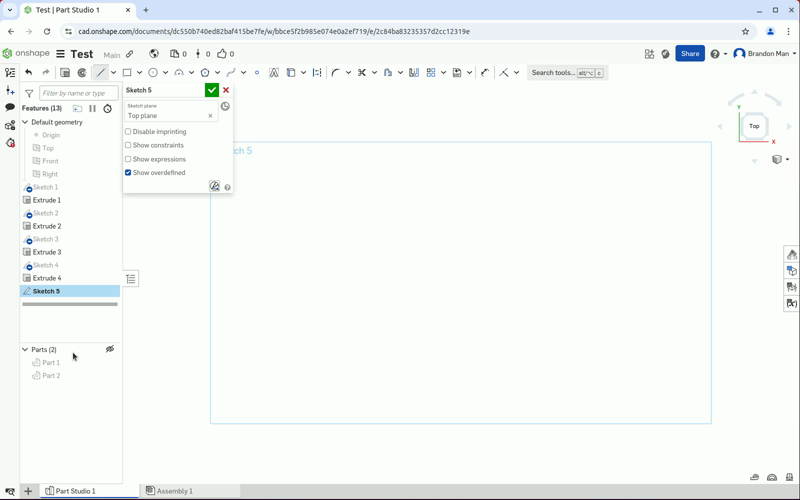
key_down(shift)
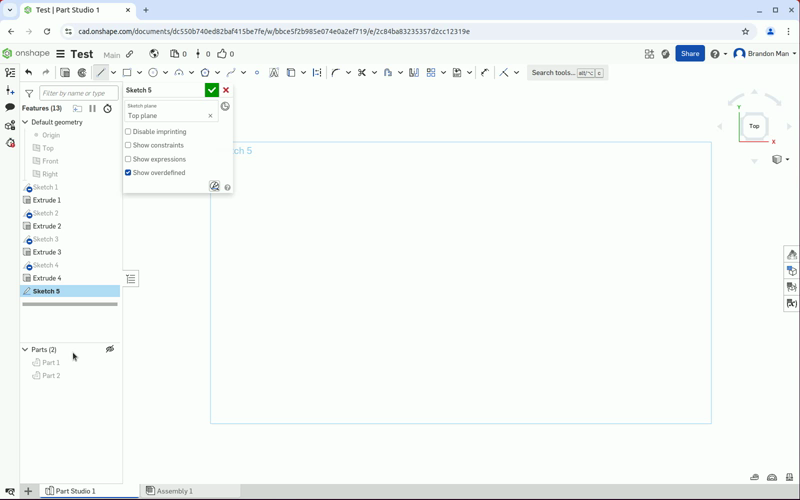
mouse_move(492, 251)
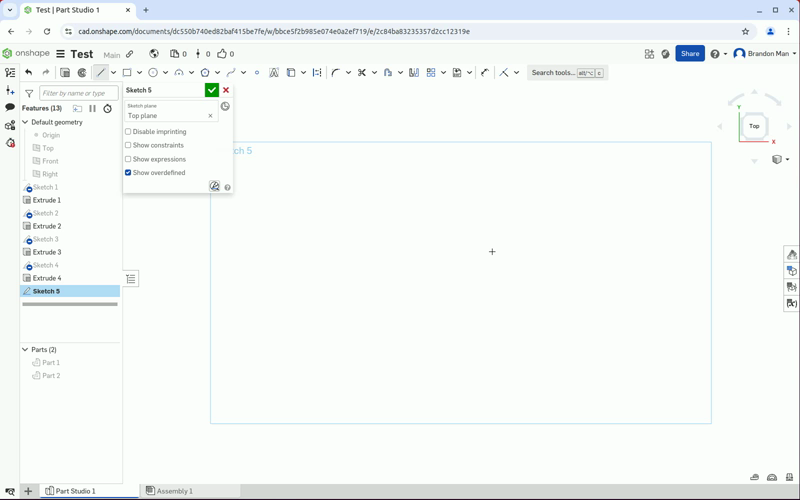
click(492, 251)
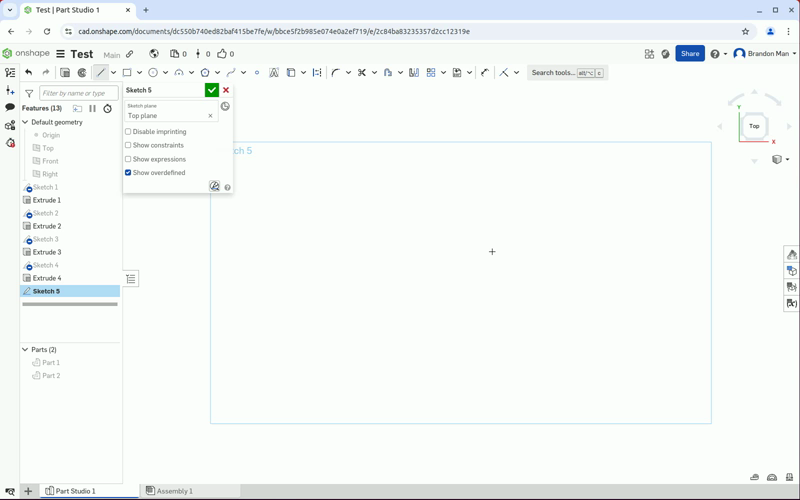
key_up(shift)
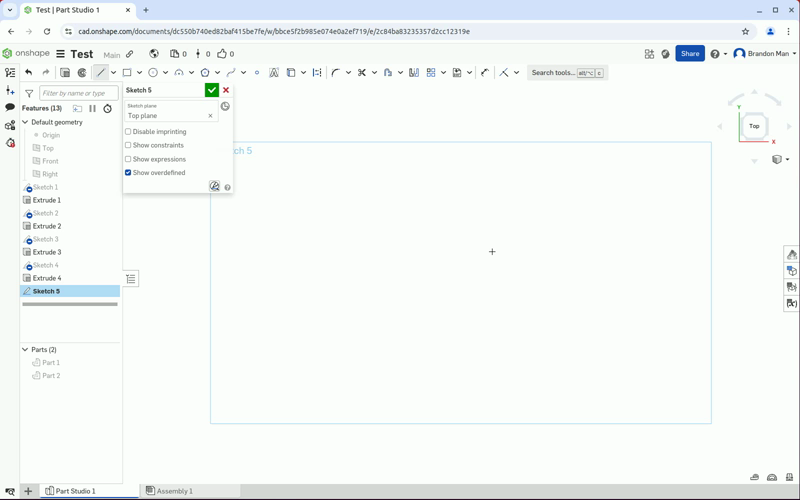
key_down(shift)
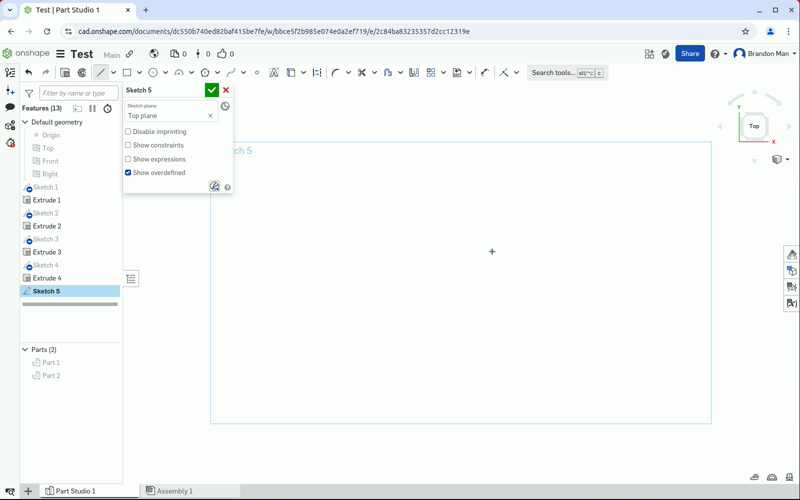
mouse_move(522, 251)
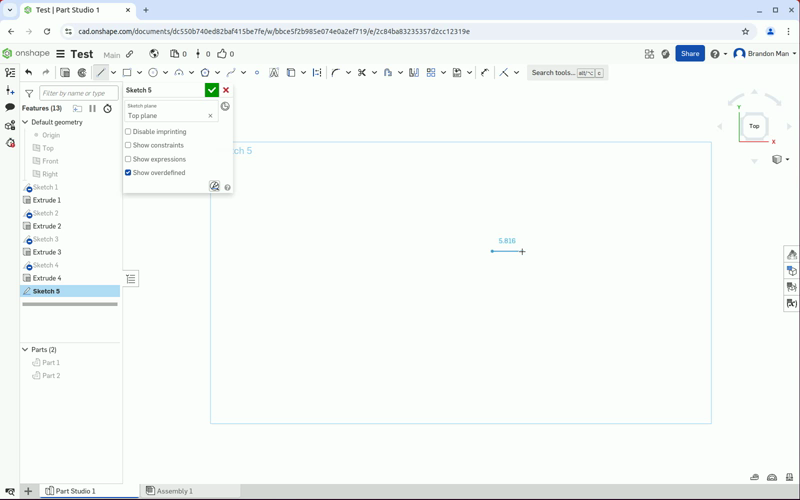
mouse_move(493, 254)
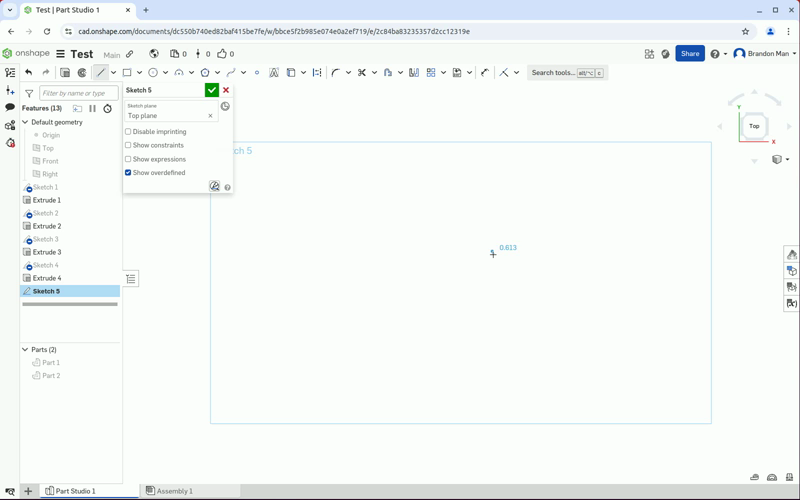
scroll(6)
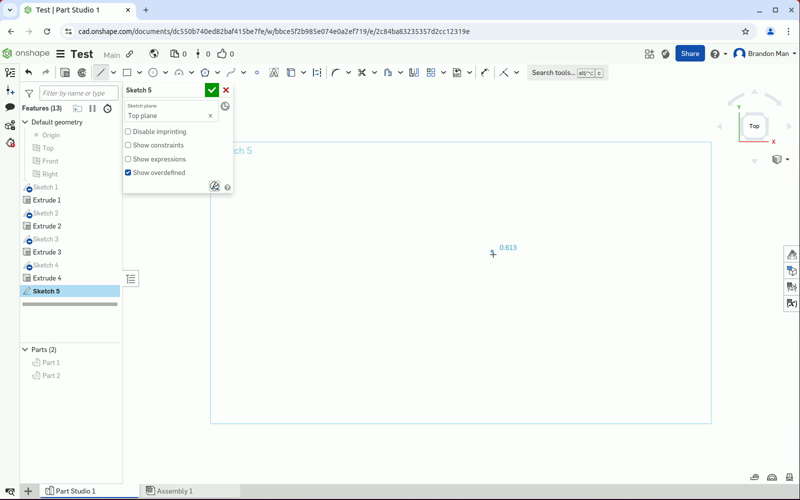
scroll(6)
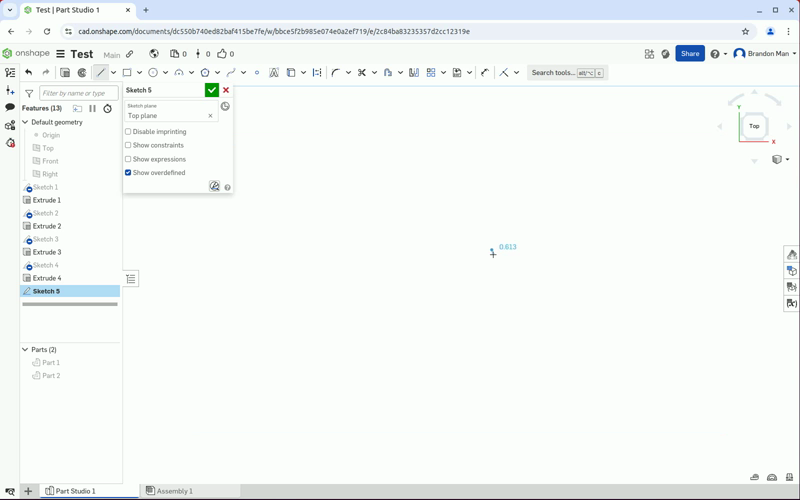
scroll(6)
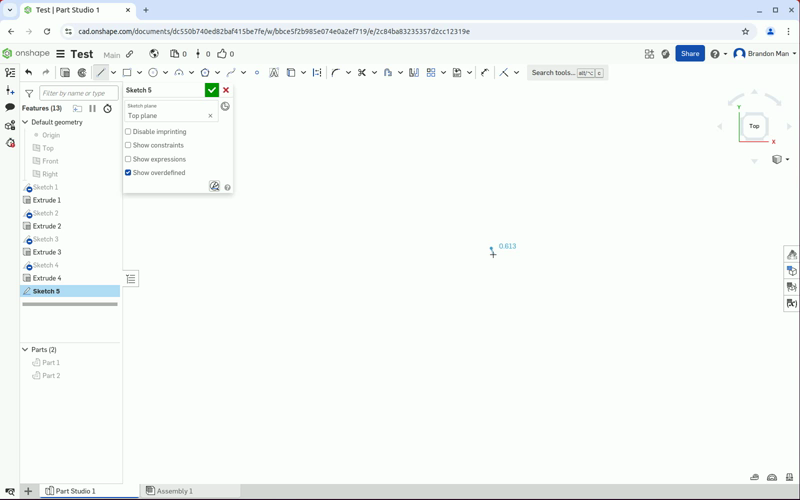
scroll(6)
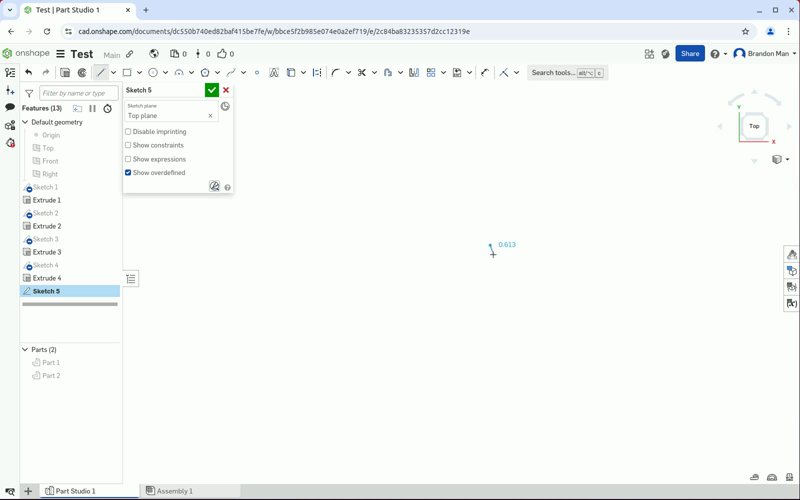
scroll(6)
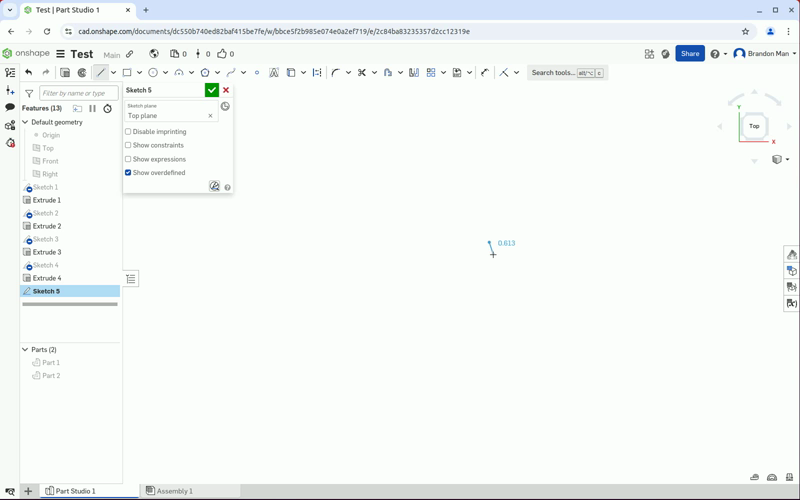
scroll(6)
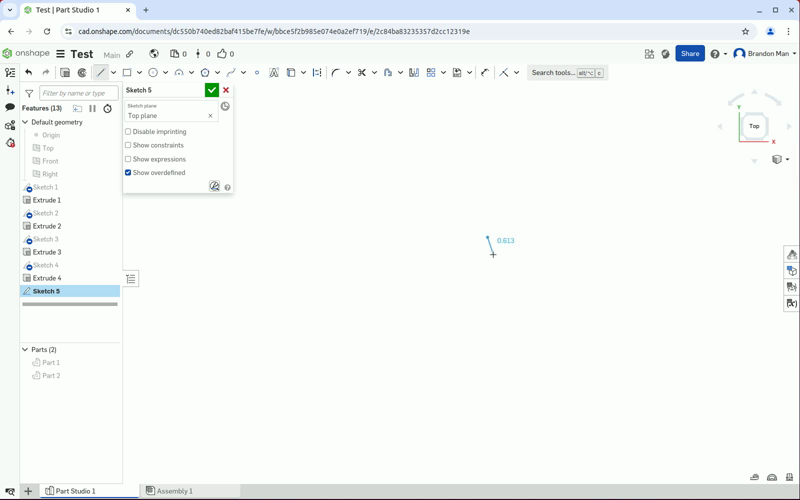
scroll(6)
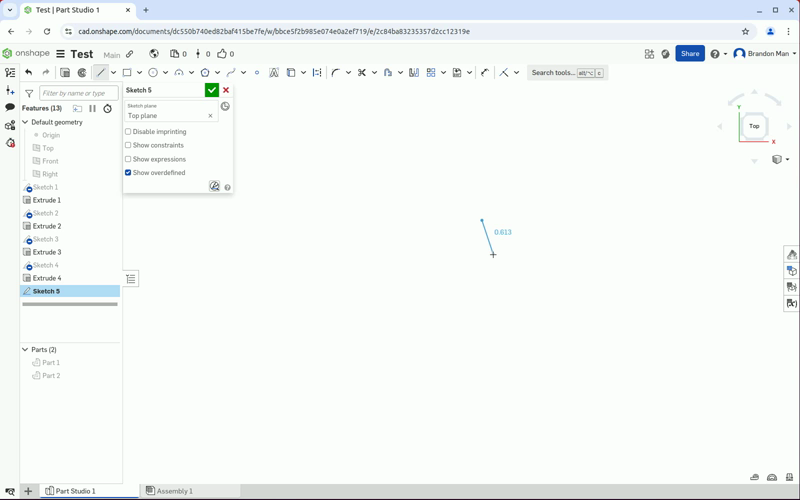
click(493, 254)
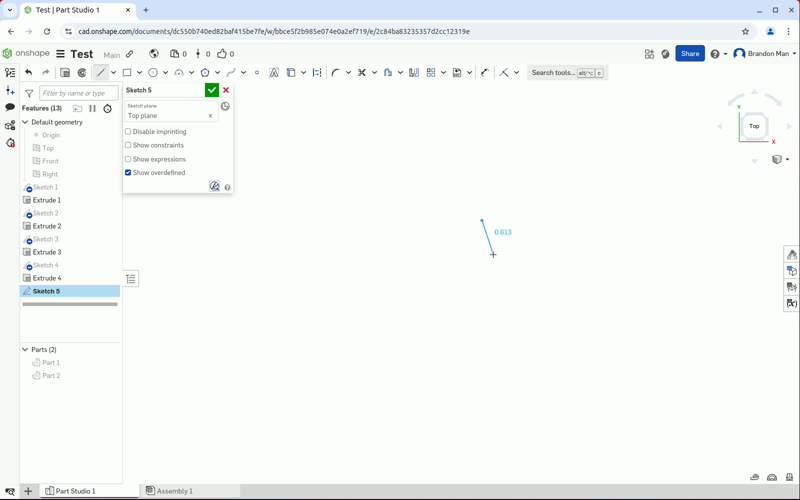
scroll(-6)
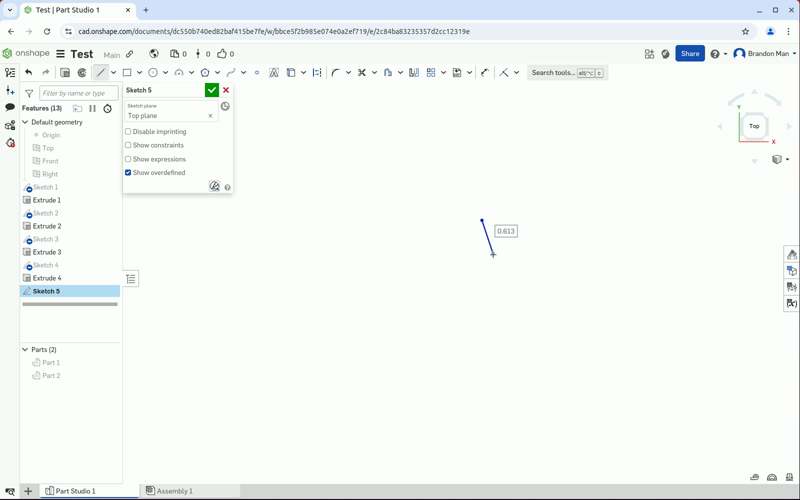
scroll(-6)
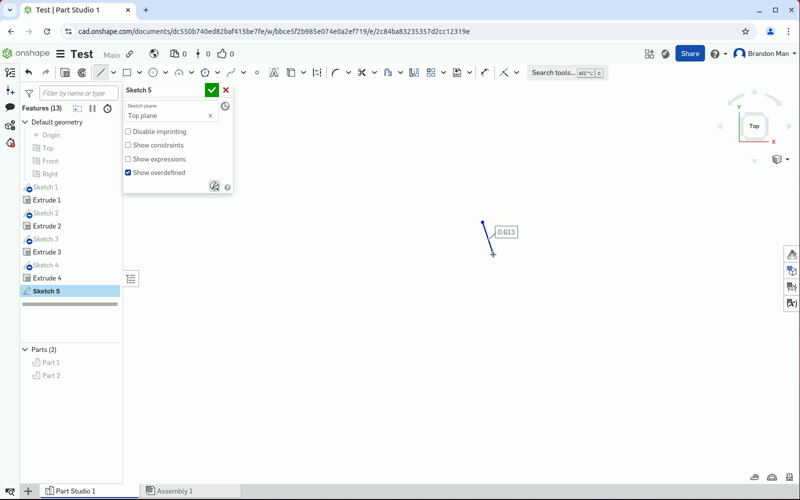
scroll(-6)
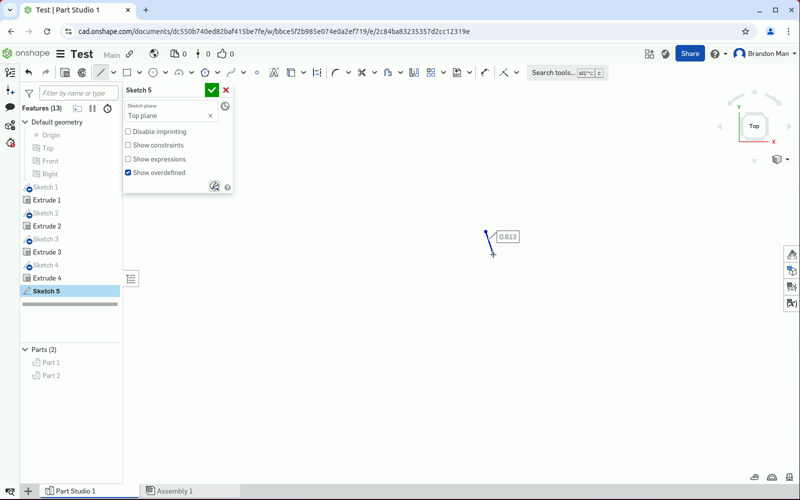
scroll(-6)
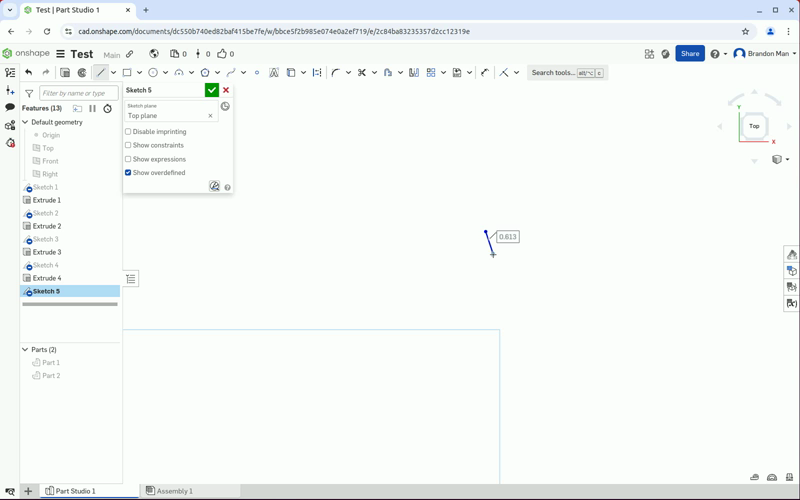
scroll(-6)
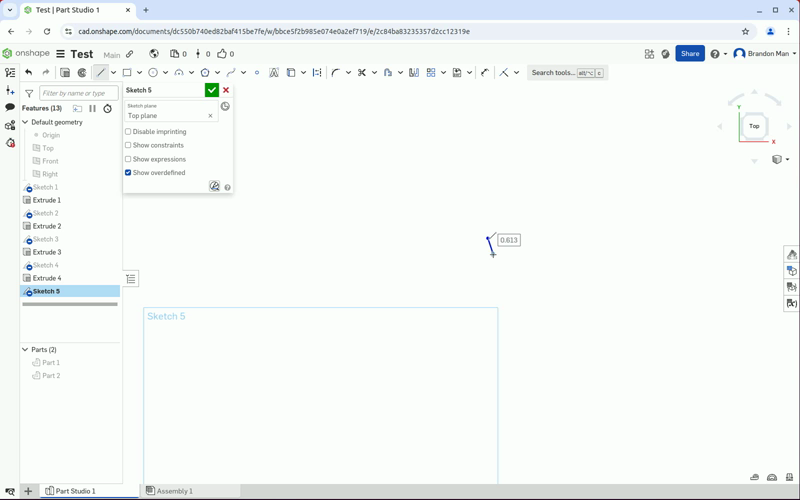
scroll(-6)
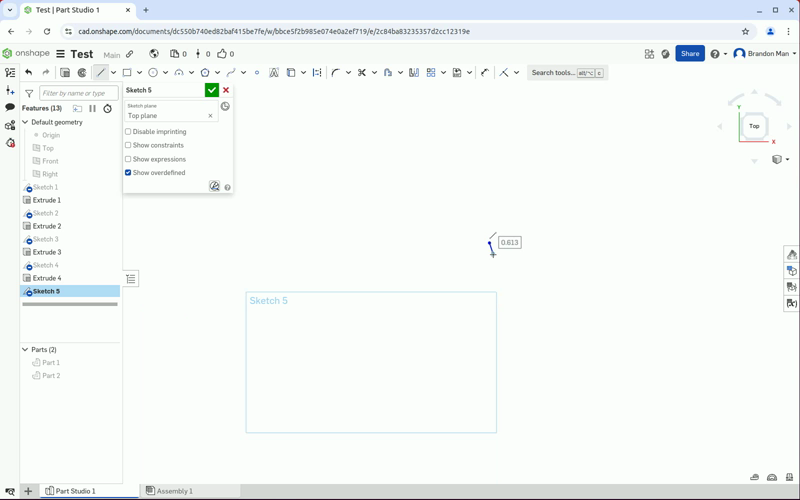
scroll(-6)
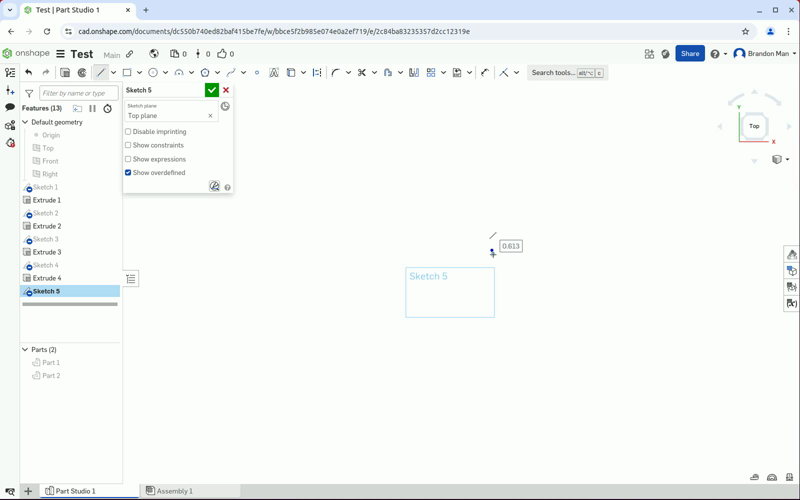
key_up(shift)
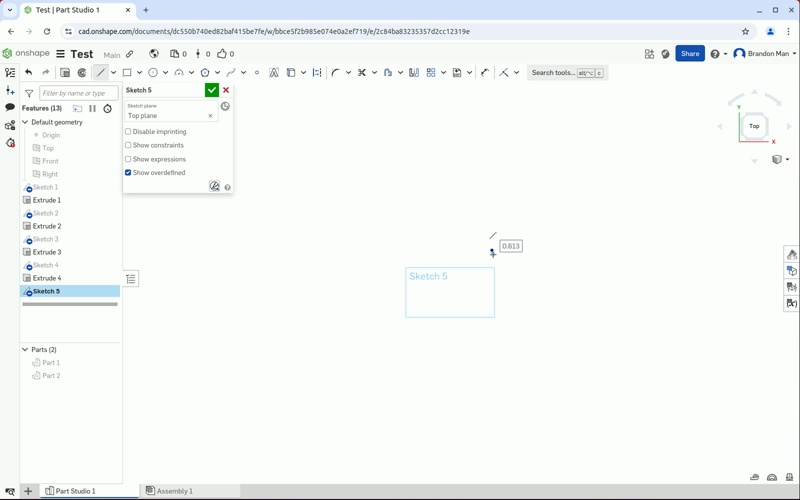
key_down(shift)
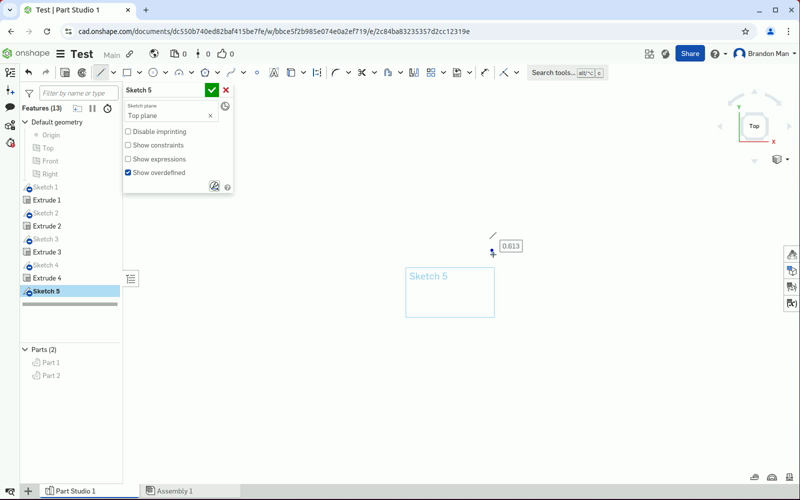
mouse_move(523, 254)
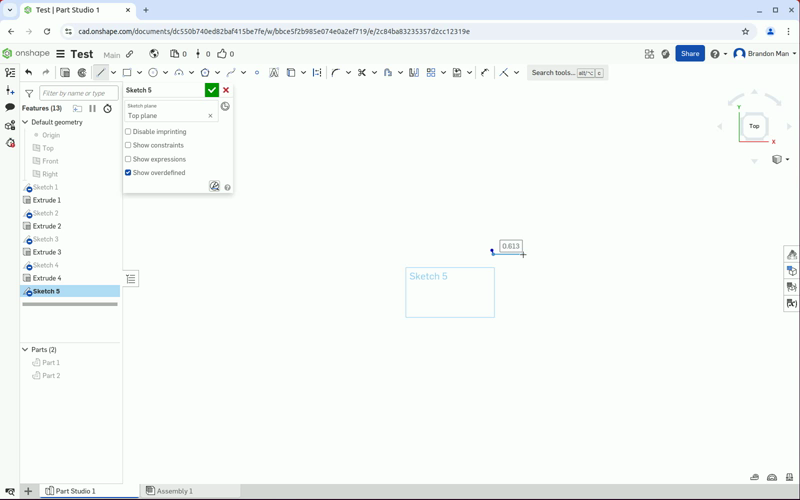
mouse_move(551, 248)
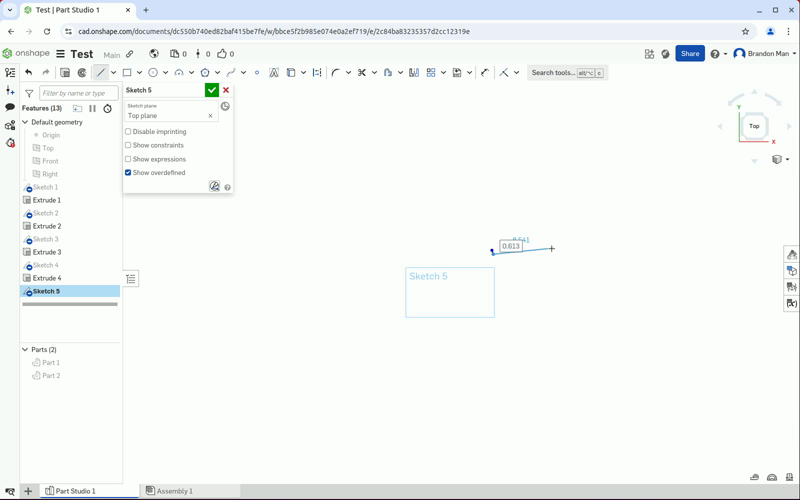
click(551, 248)
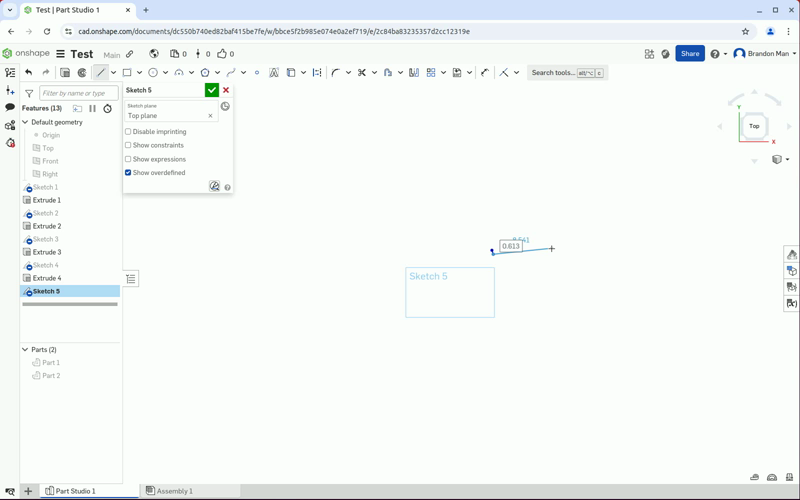
key_up(shift)
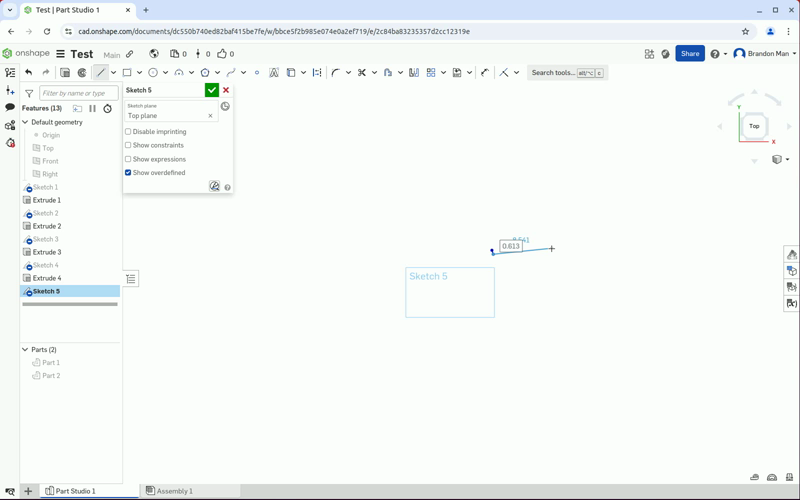
key_down(shift)
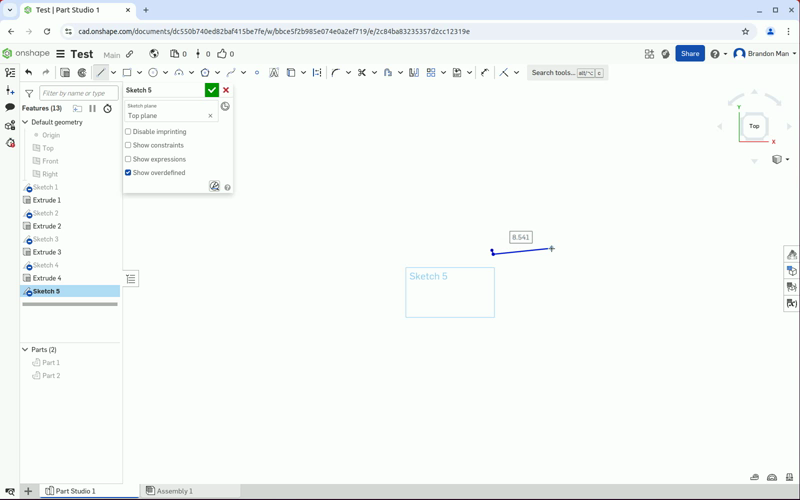
mouse_move(581, 248)
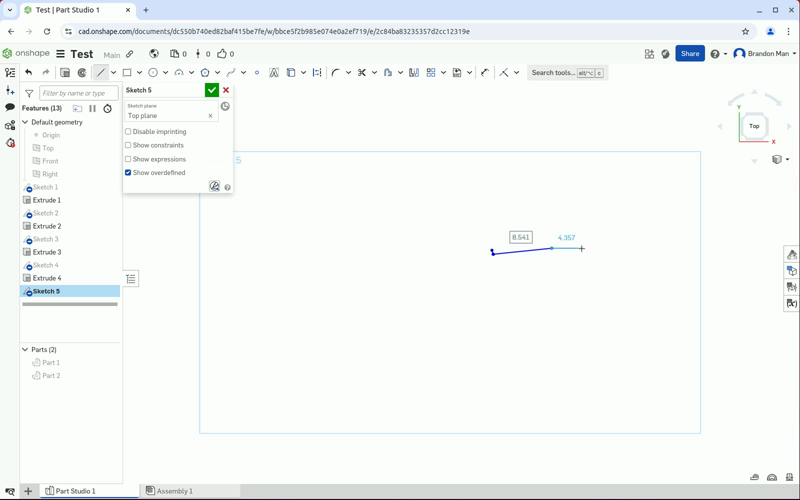
mouse_move(551, 245)
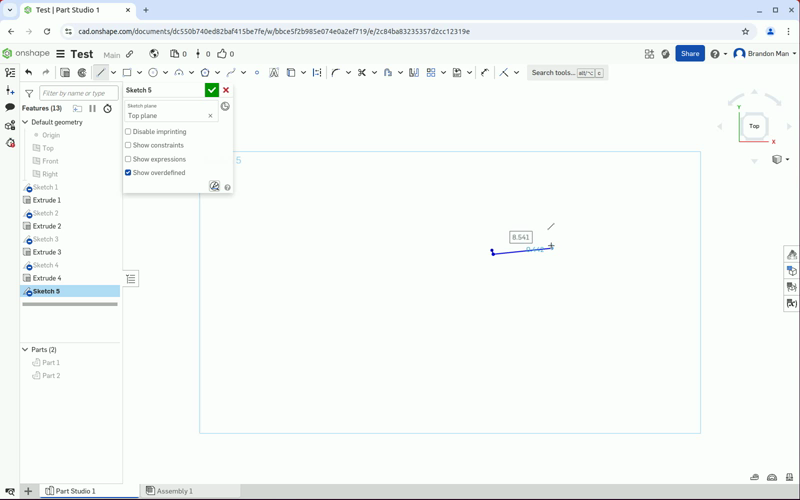
scroll(6)
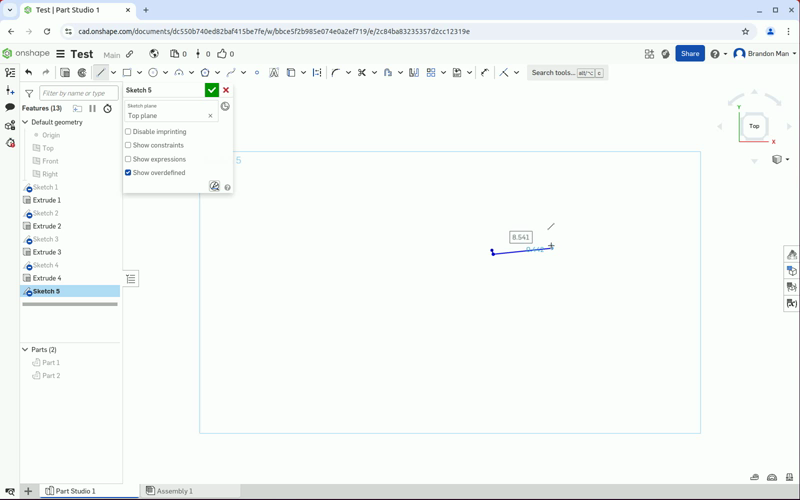
scroll(6)
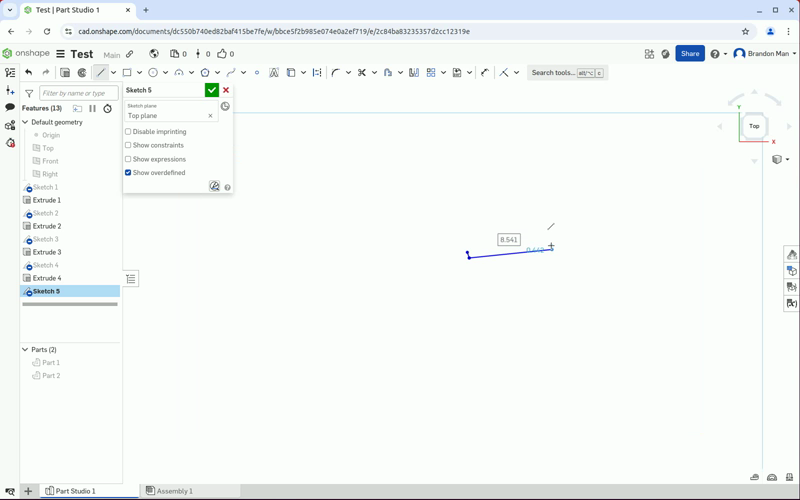
scroll(6)
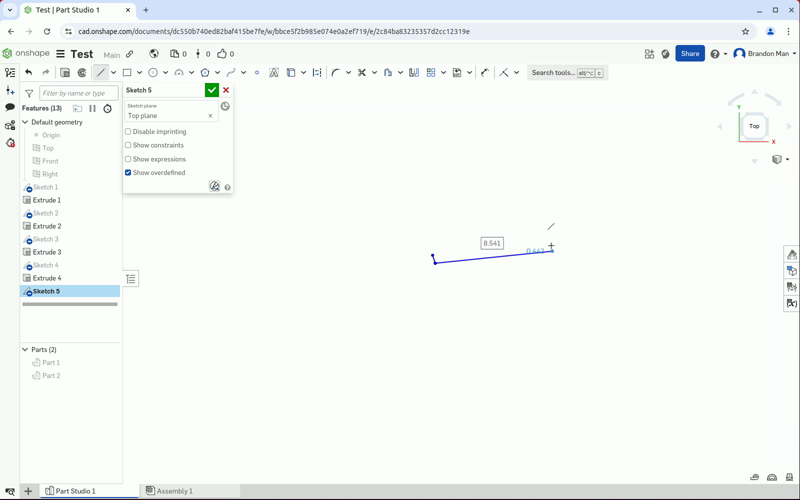
scroll(6)
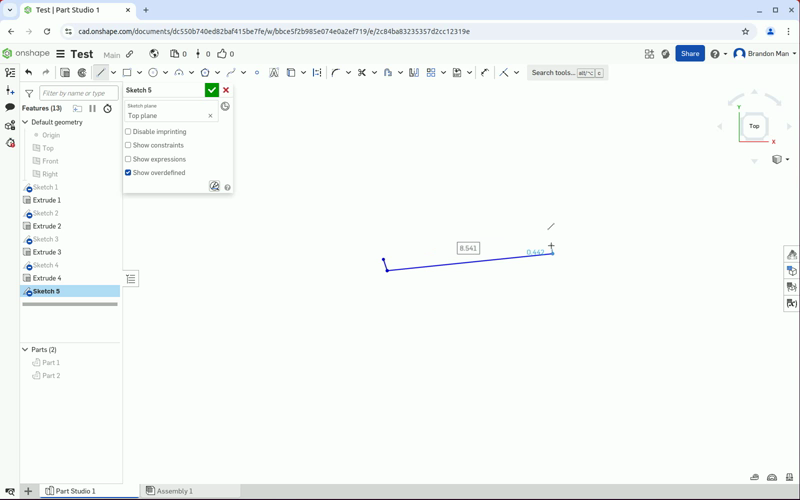
scroll(6)
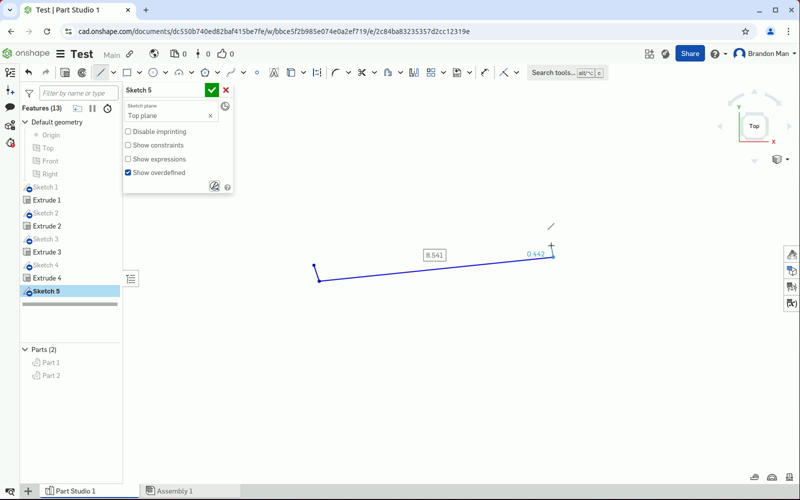
scroll(6)
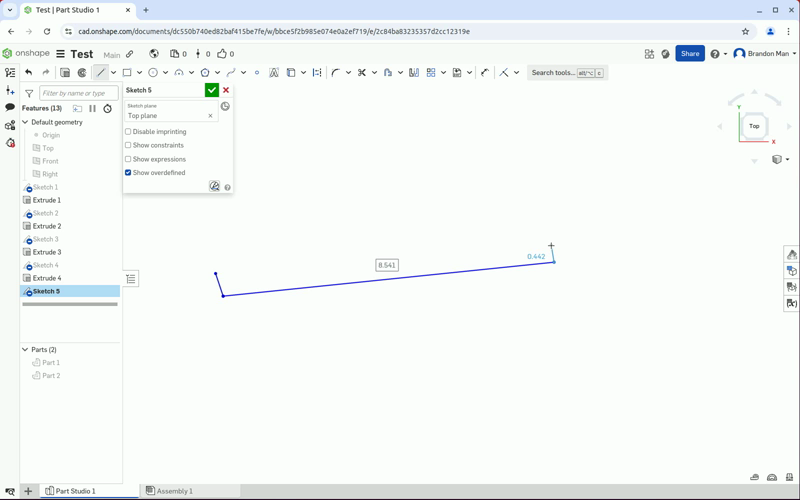
scroll(6)
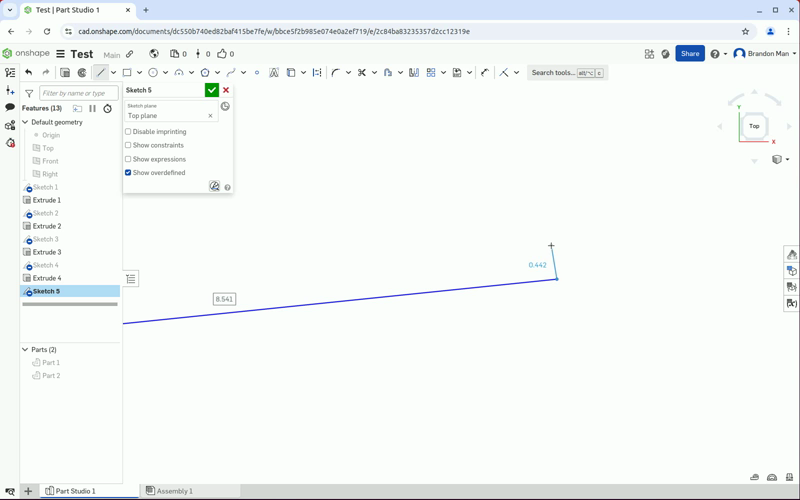
click(551, 245)
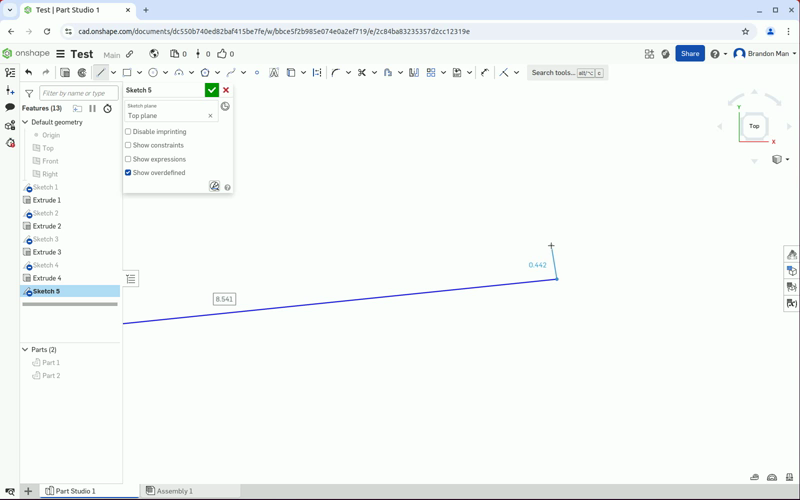
scroll(-6)
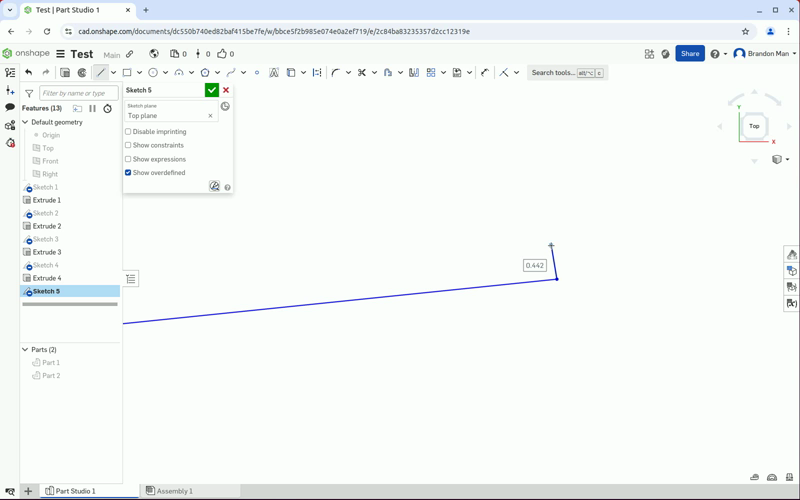
scroll(-6)
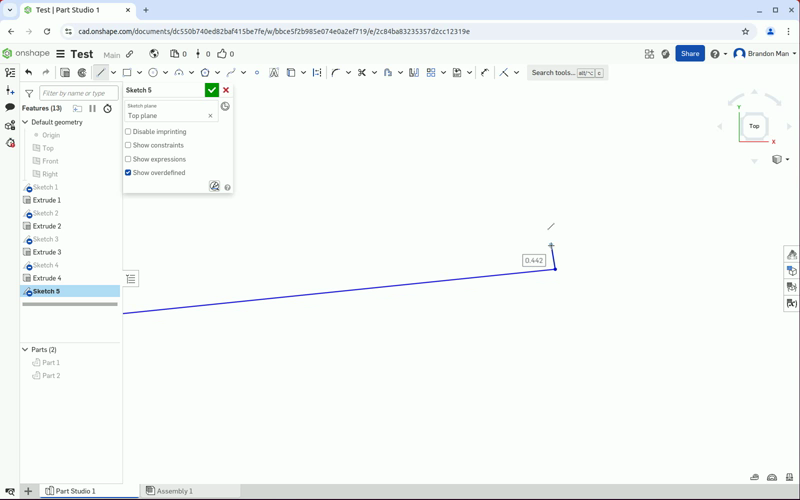
scroll(-6)
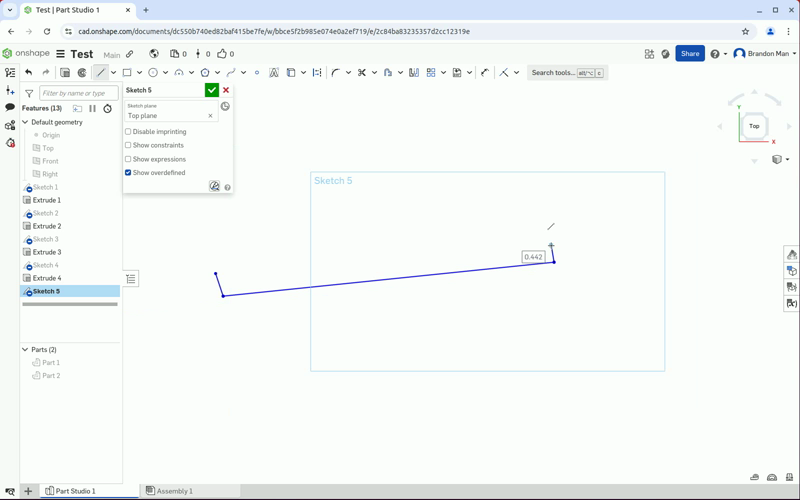
scroll(-6)
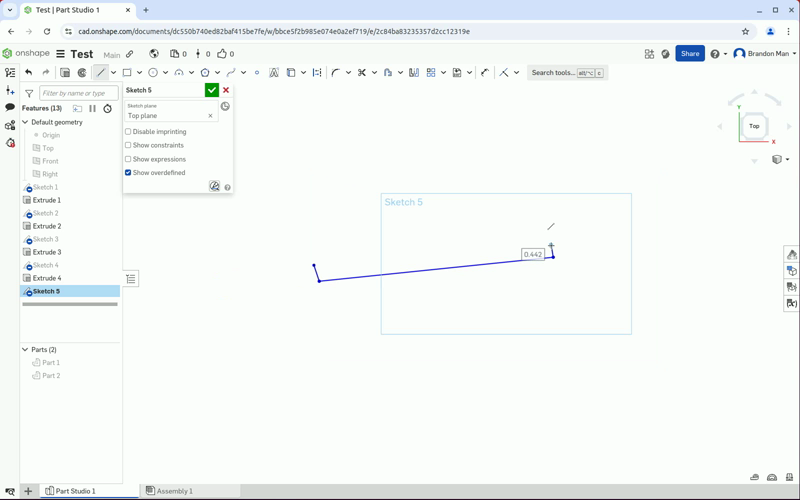
scroll(-6)
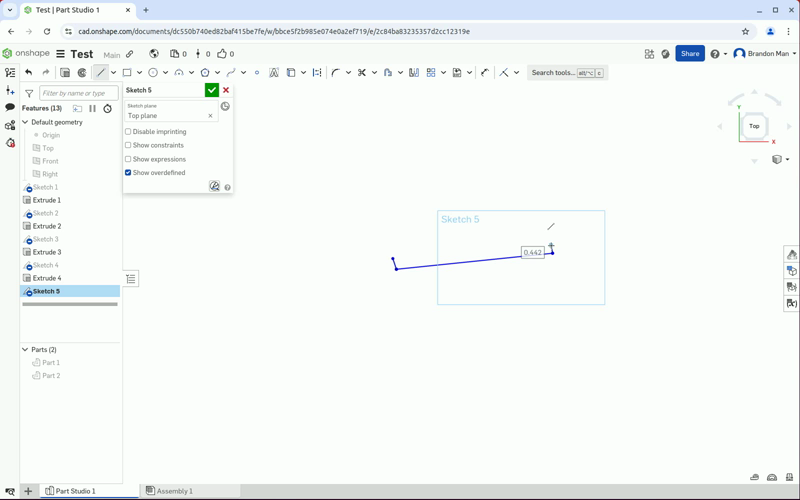
scroll(-6)
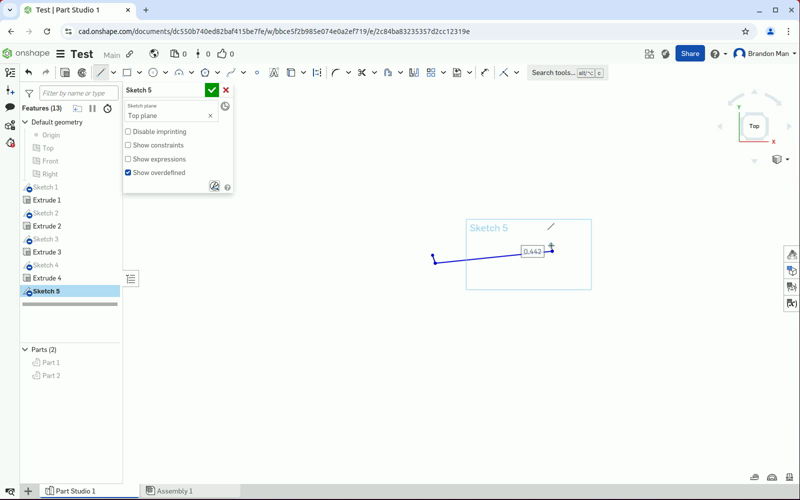
scroll(-6)
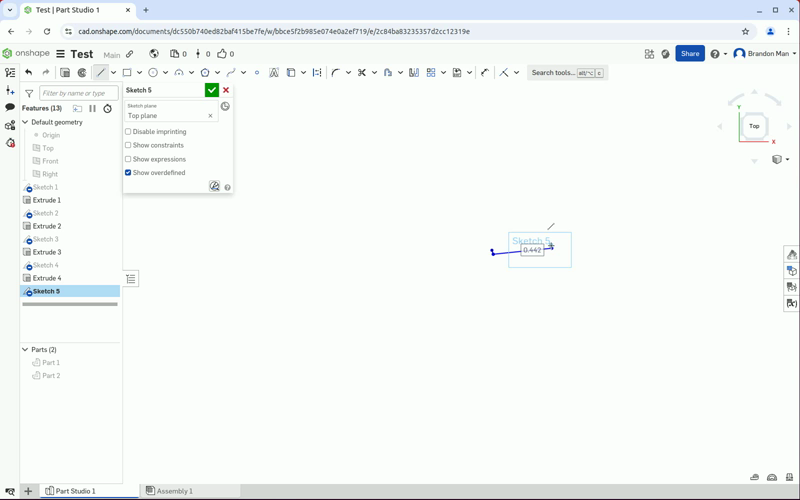
key_up(shift)
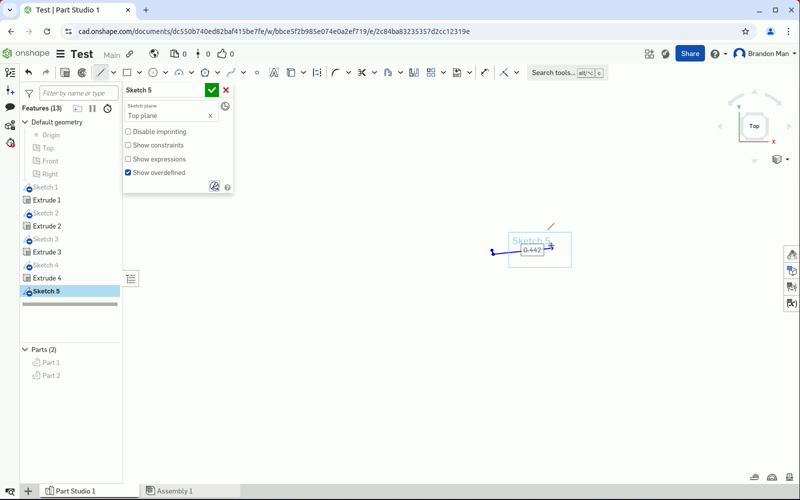
mouse_move(581, 245)
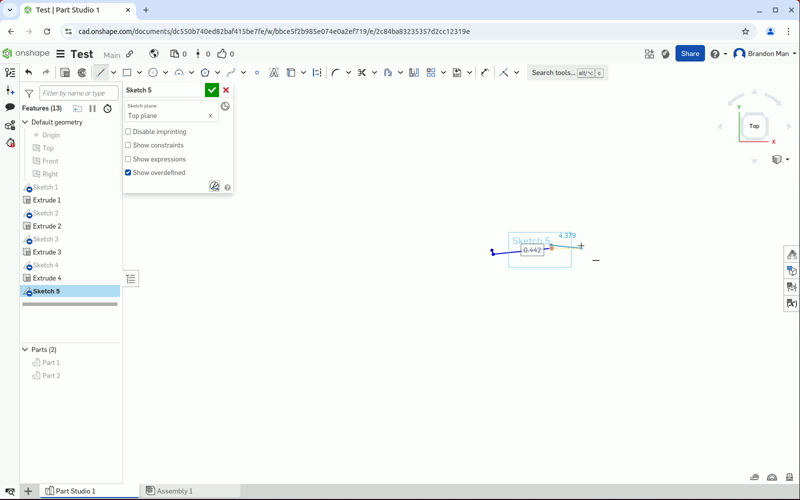
key_down(shift)
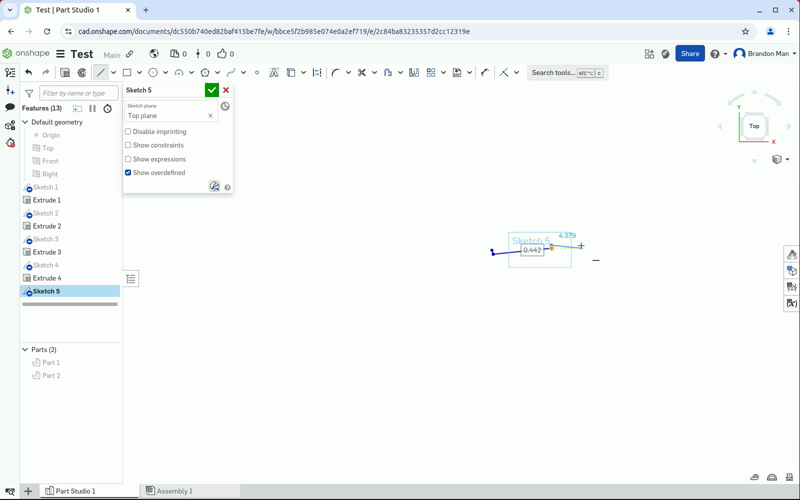
mouse_move(492, 251)
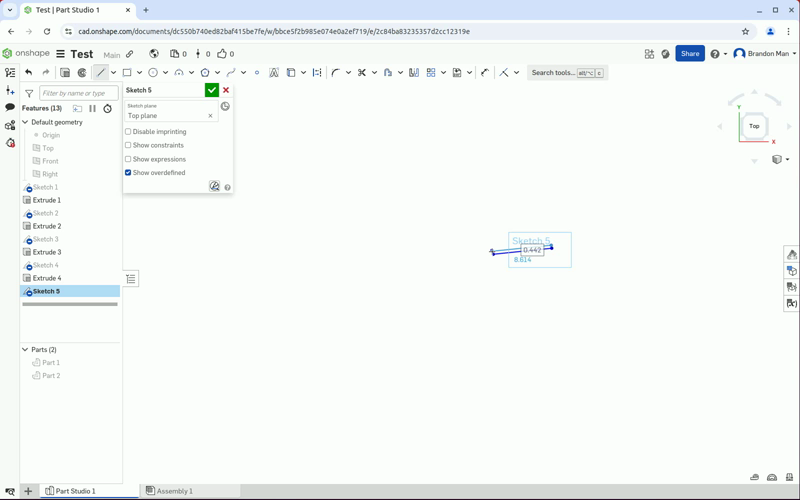
scroll(6)
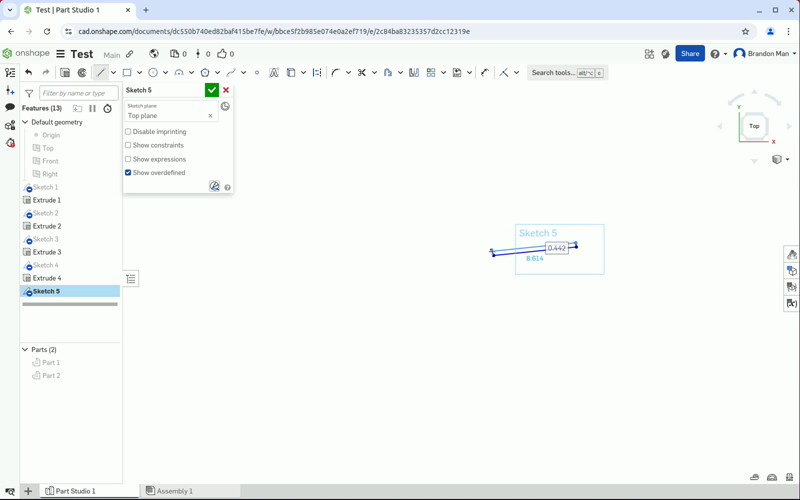
scroll(6)
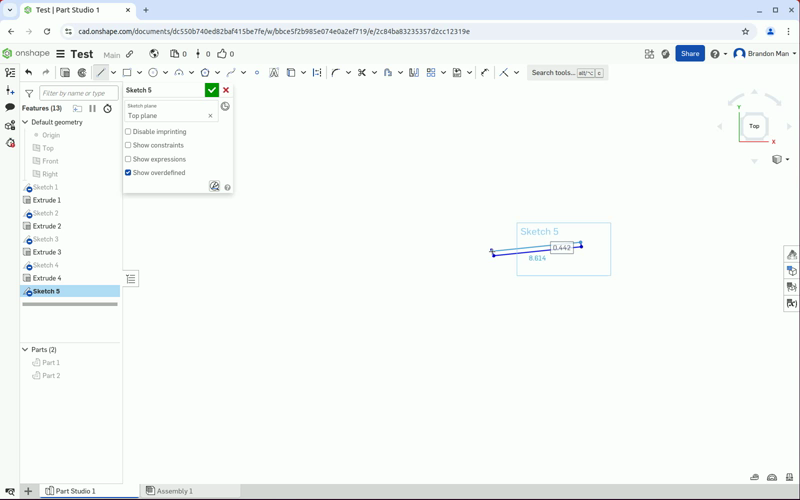
scroll(6)
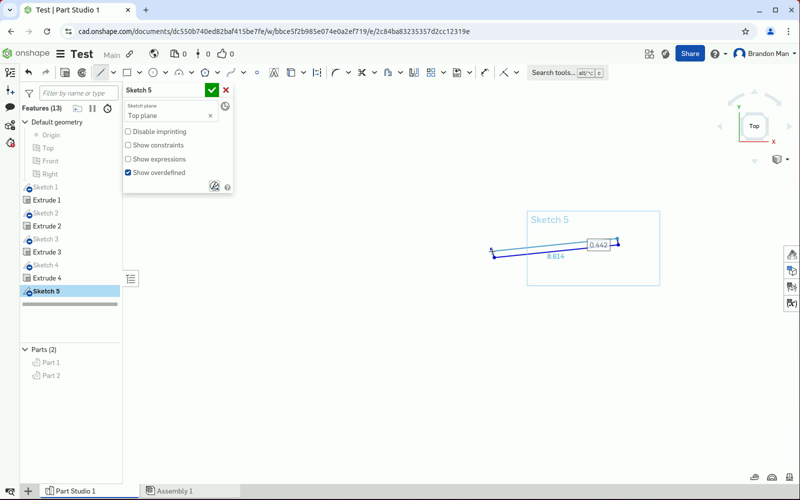
scroll(6)
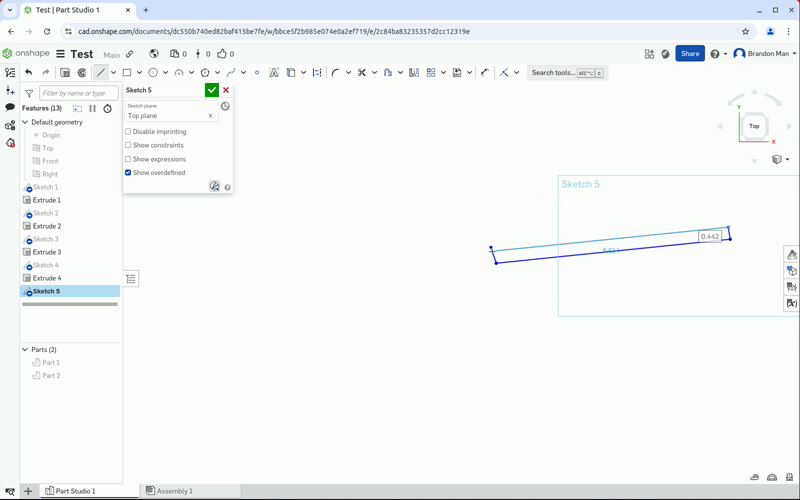
scroll(6)
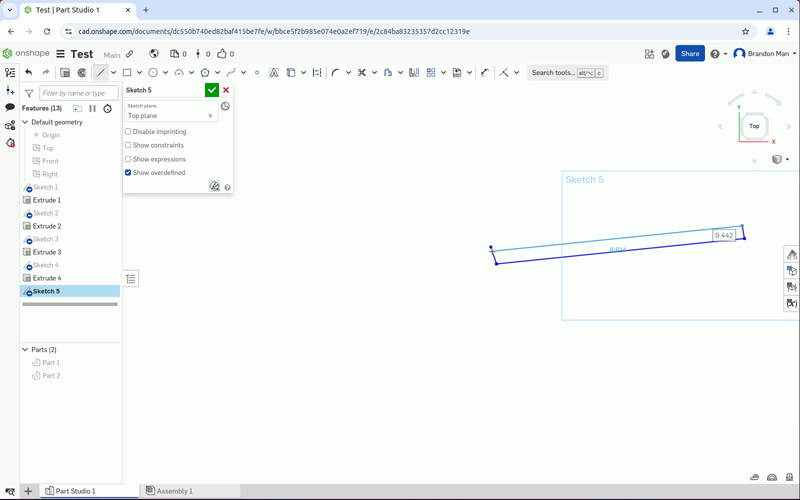
scroll(6)
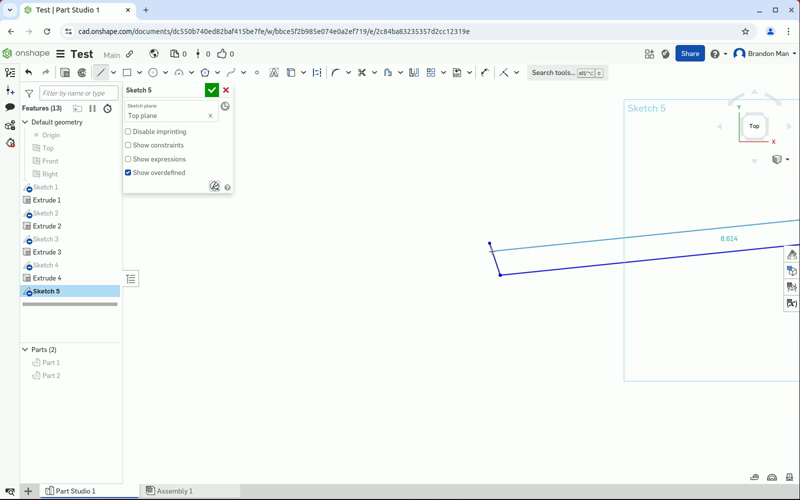
scroll(6)
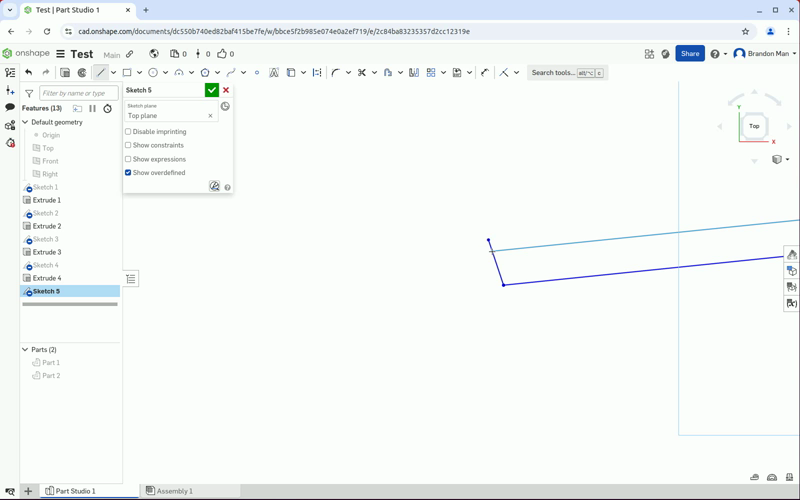
key_up(shift)
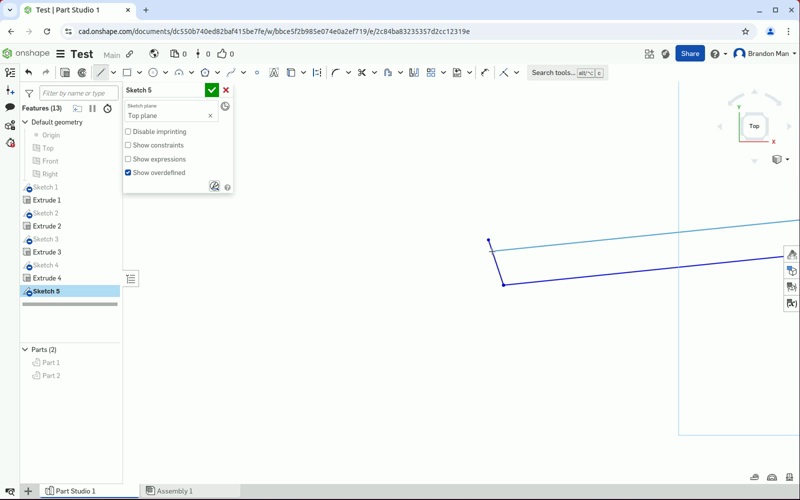
click(492, 251)
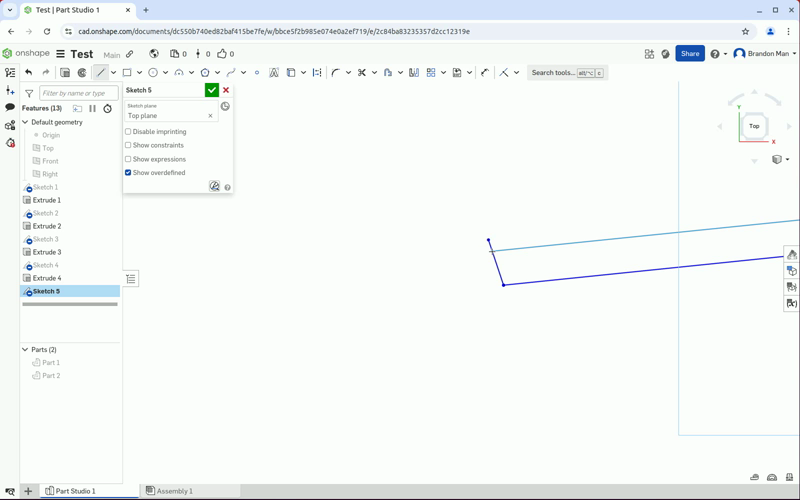
scroll(-6)
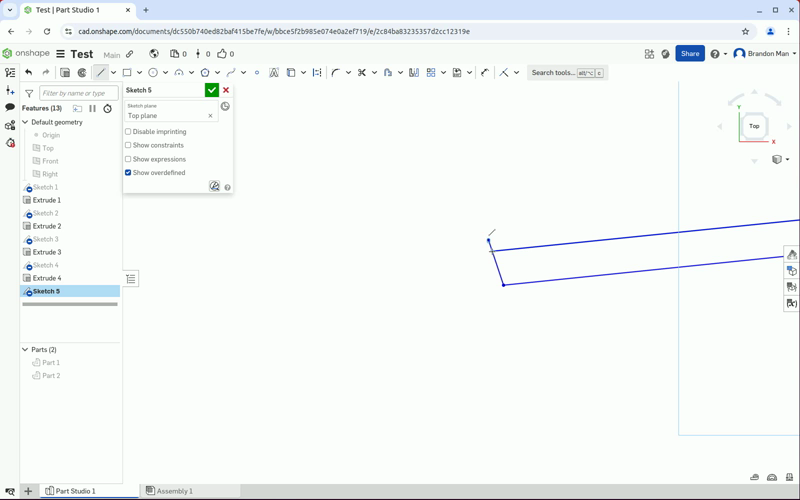
scroll(-6)
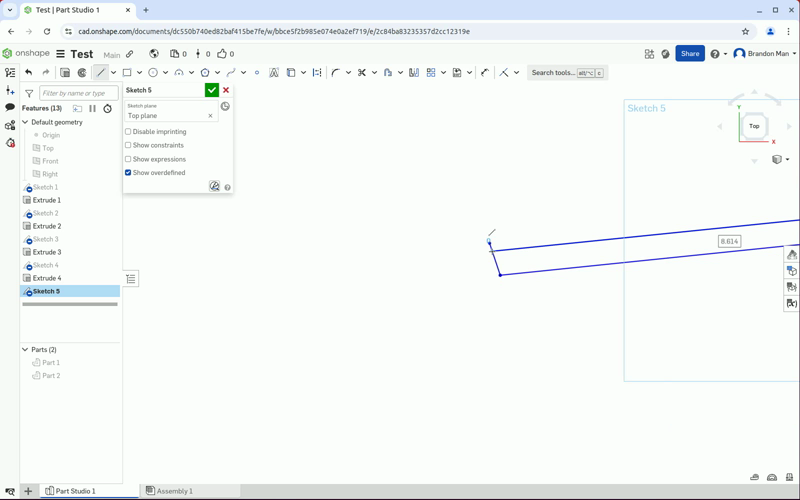
scroll(-6)
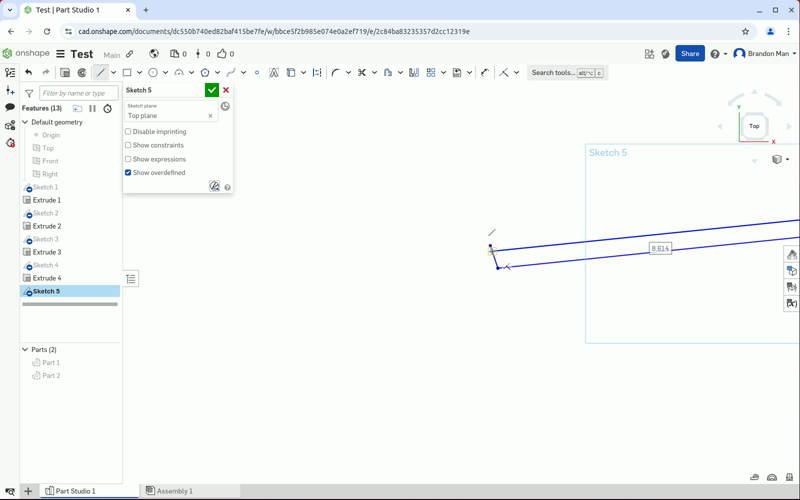
scroll(-6)
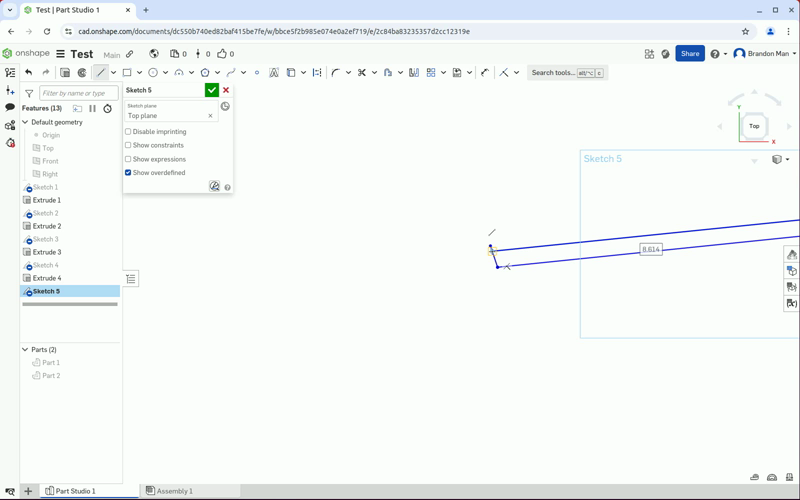
scroll(-6)
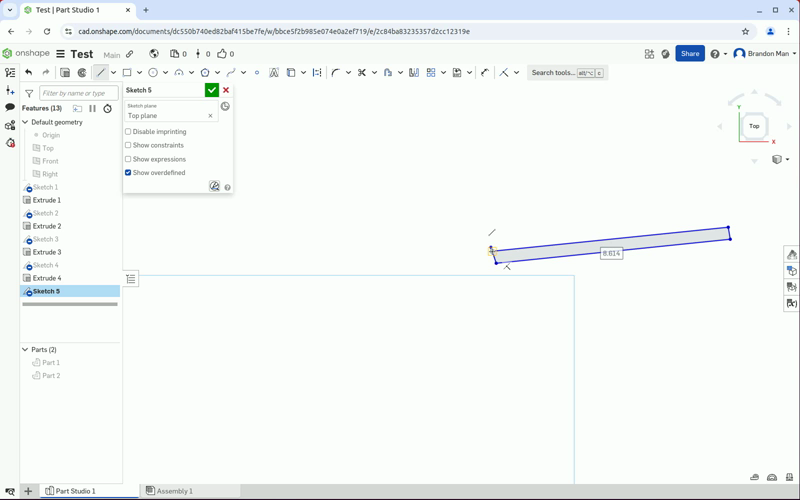
scroll(-6)
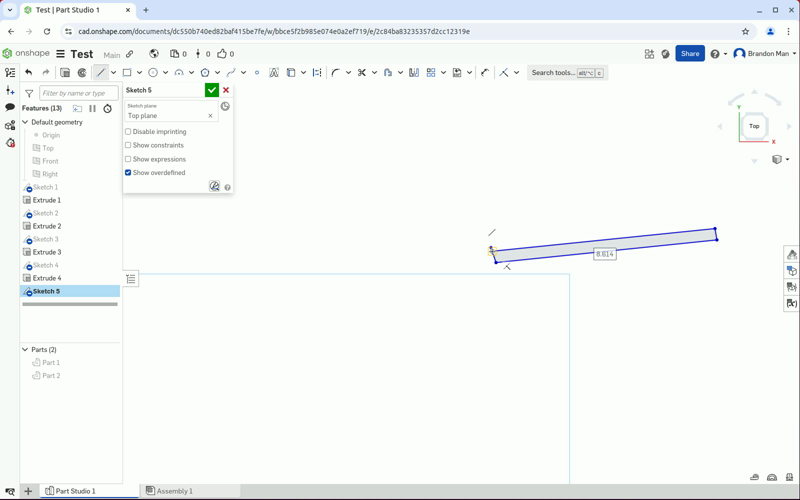
scroll(-6)
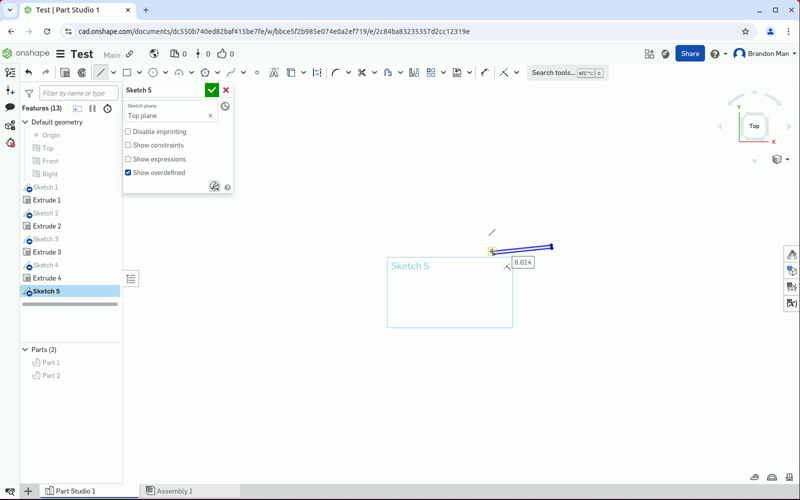
key(esc)
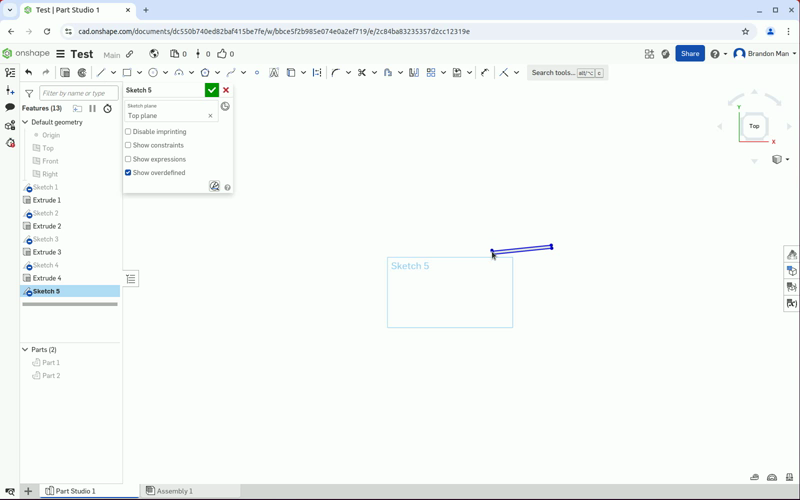
mouse_move(510, 250)
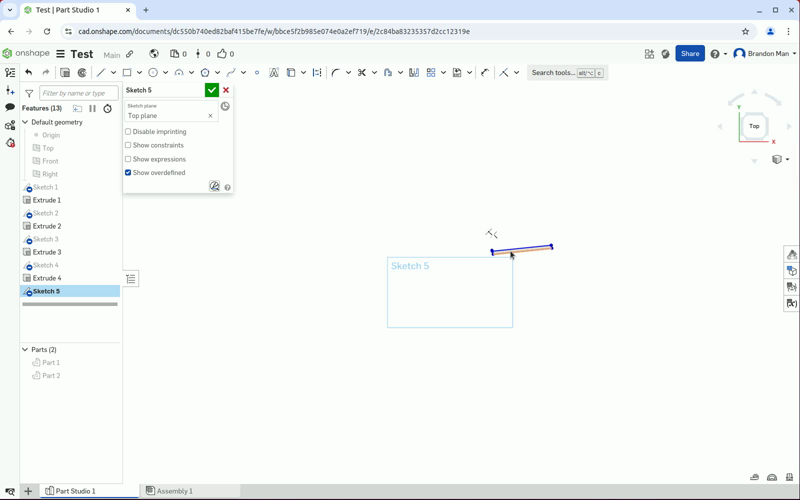
scroll(6)
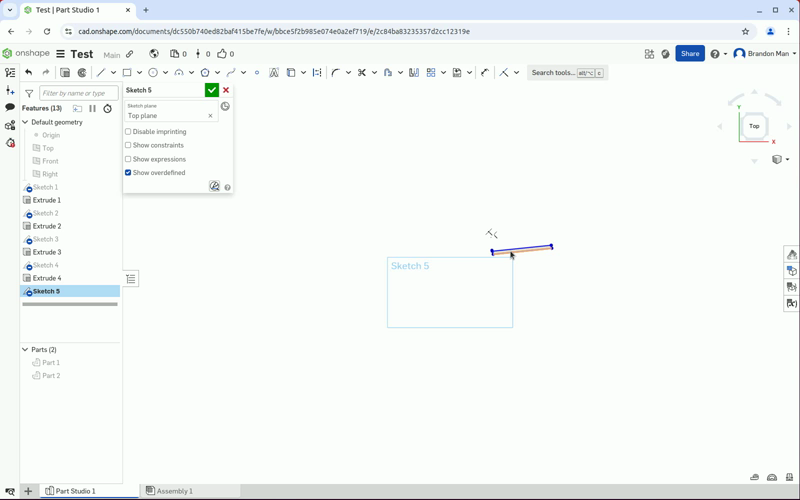
scroll(6)
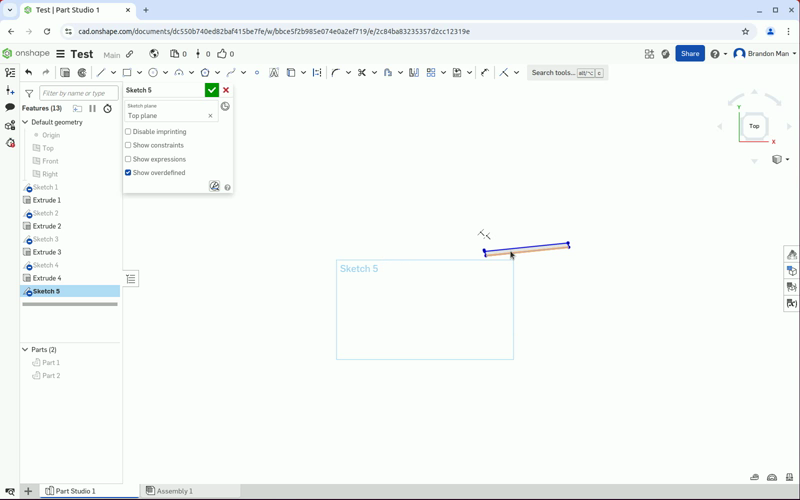
scroll(6)
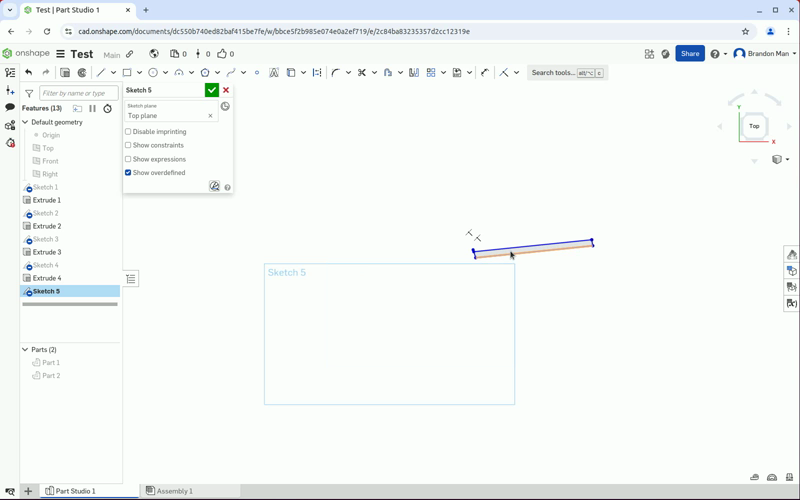
scroll(6)
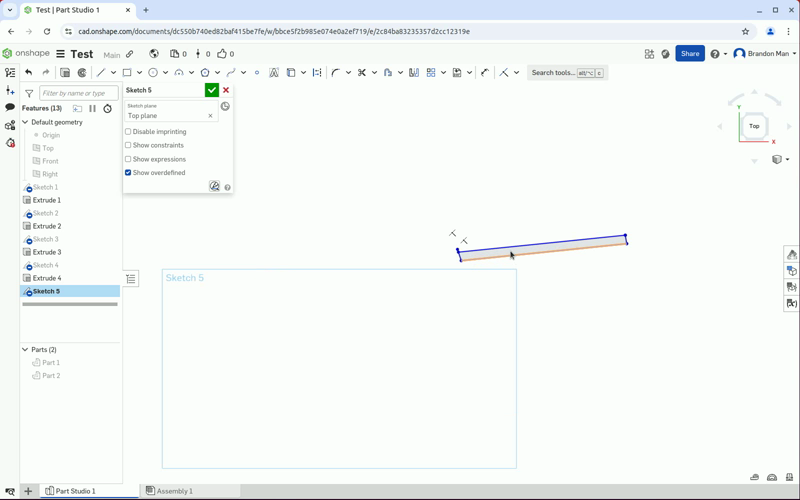
scroll(6)
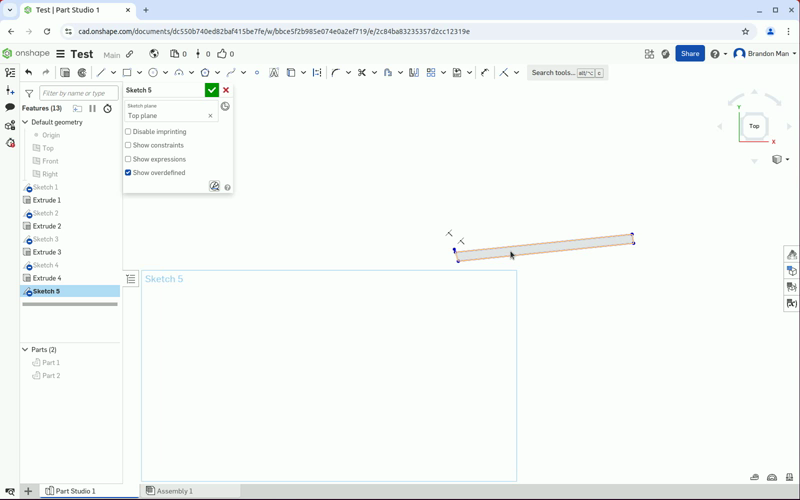
scroll(6)
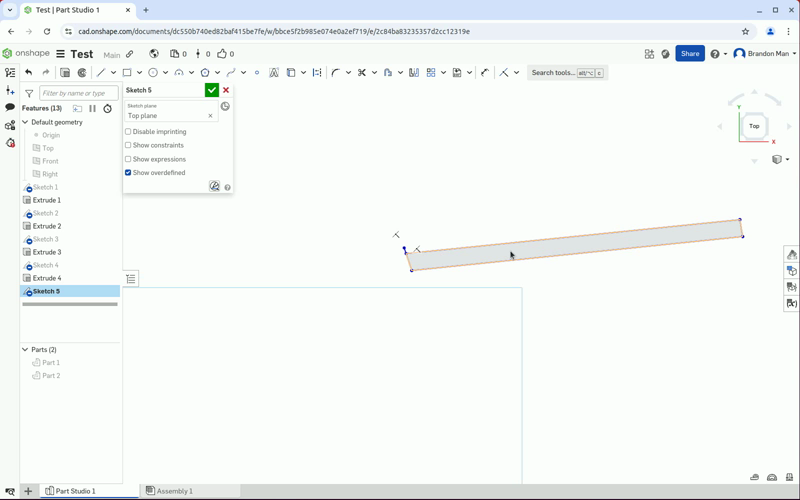
scroll(6)
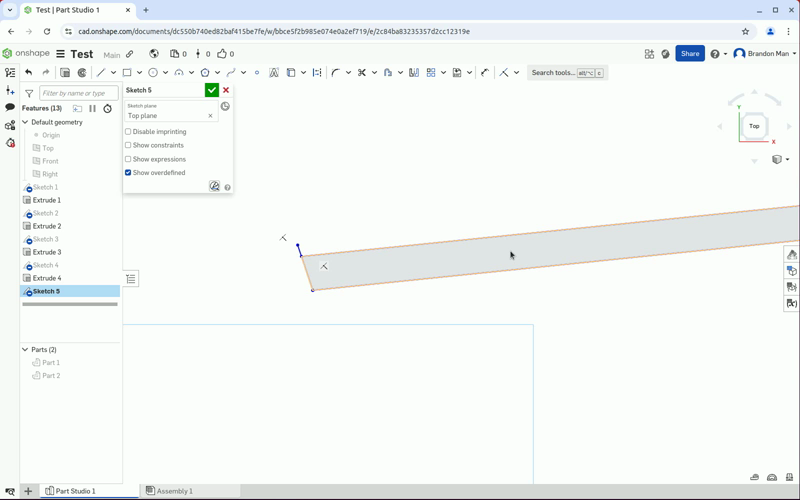
click(510, 250)
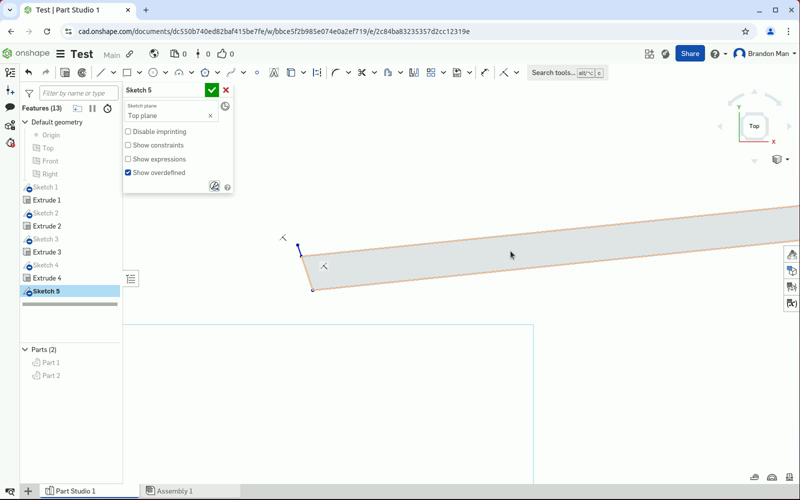
scroll(-6)
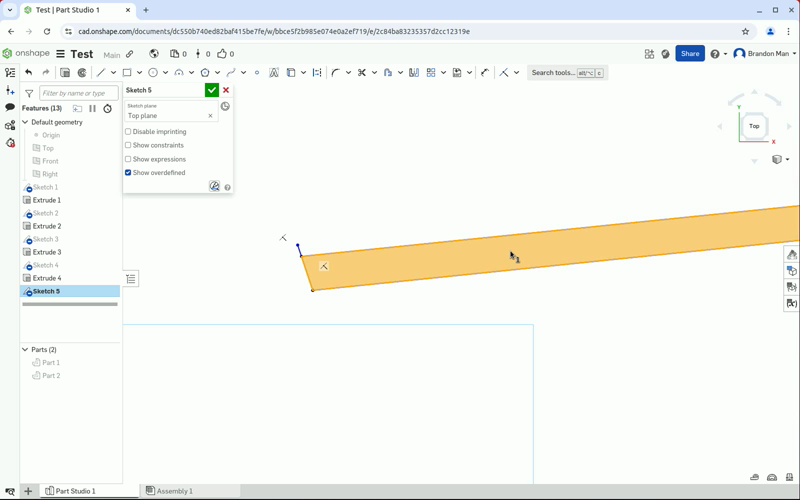
scroll(-6)
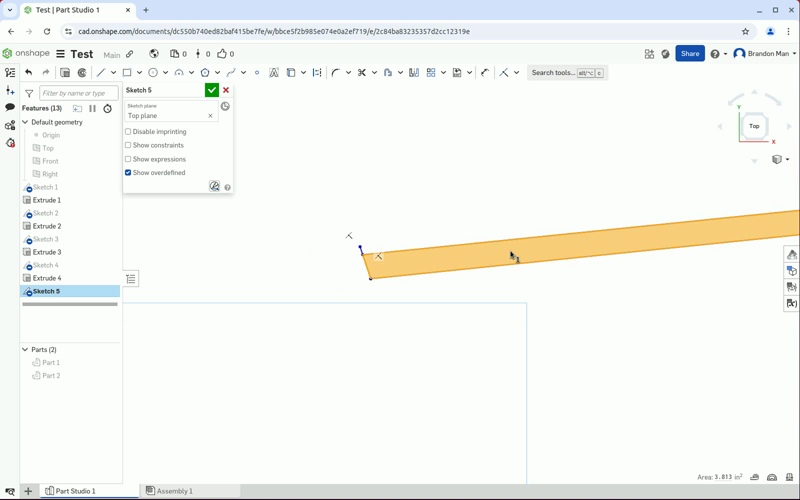
scroll(-6)
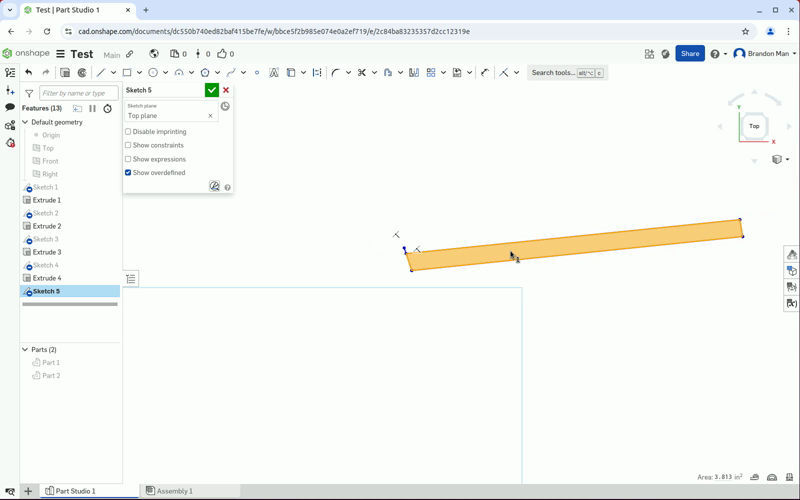
scroll(-6)
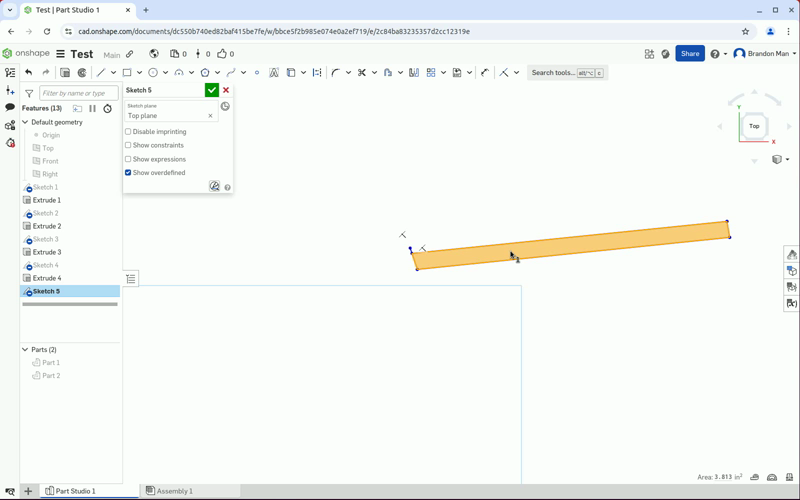
scroll(-6)
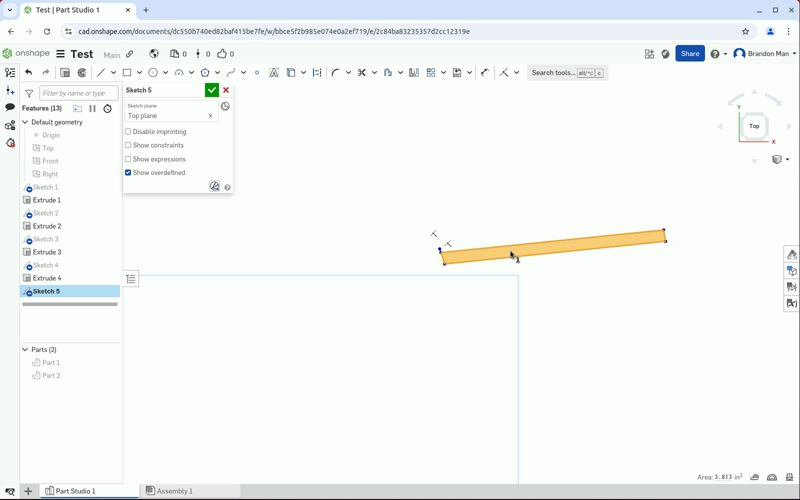
scroll(-6)
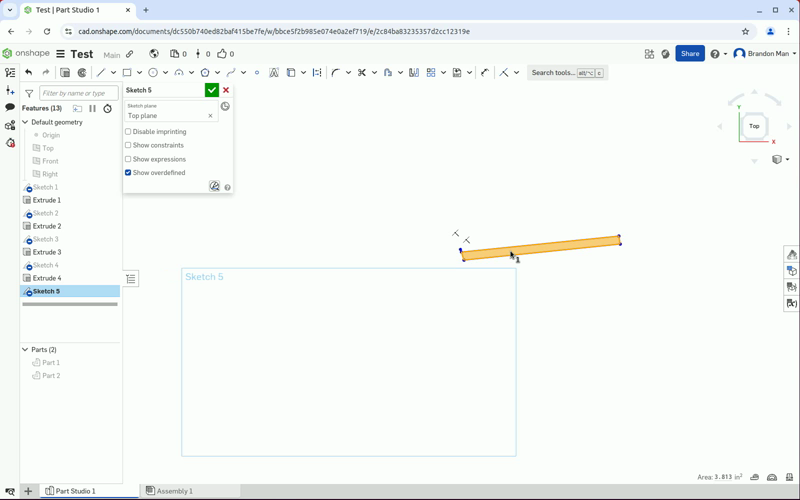
scroll(-6)
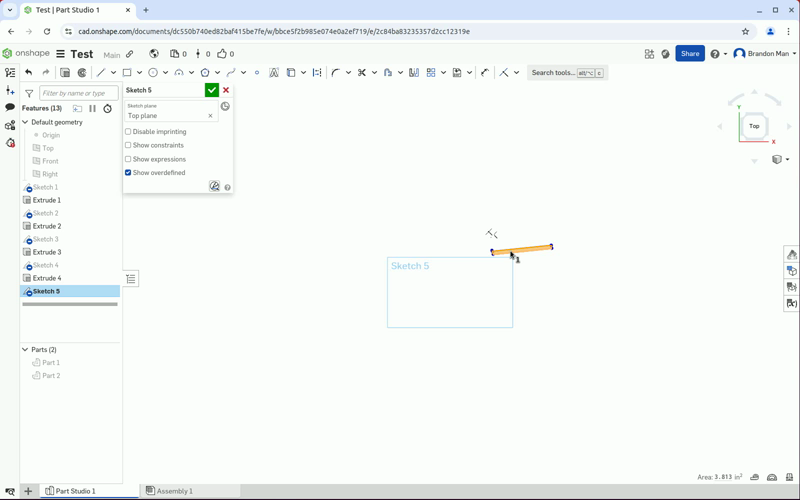
mouse_move(73, 352)
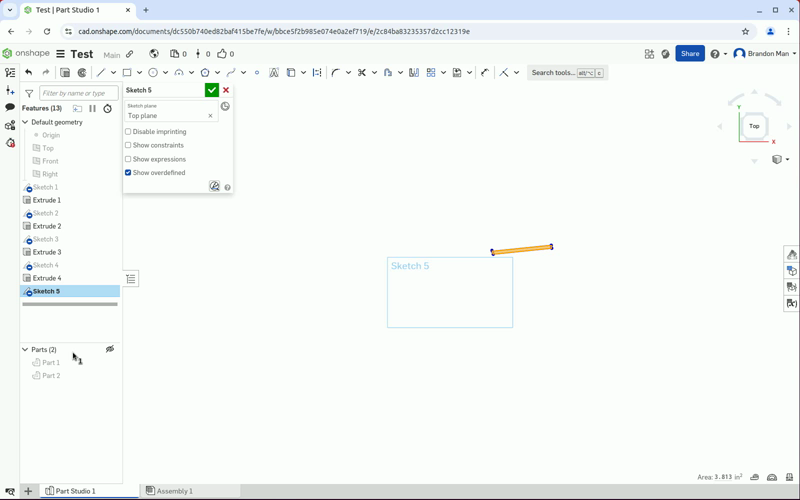
key(shift+y)
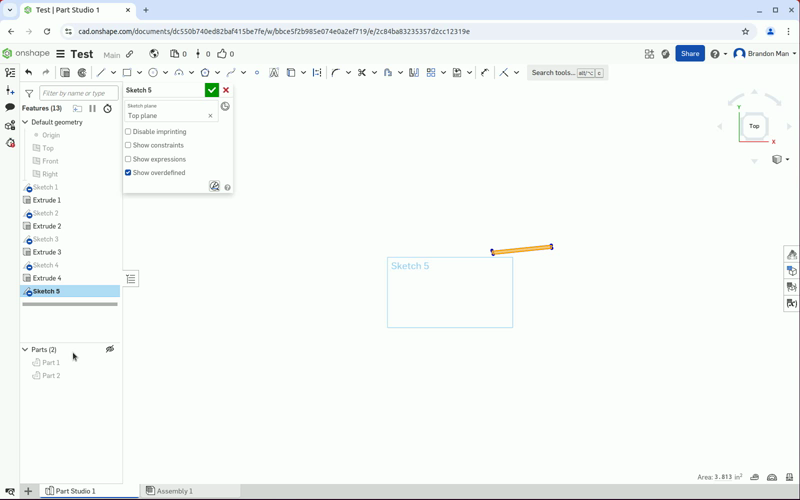
key(shift+e)
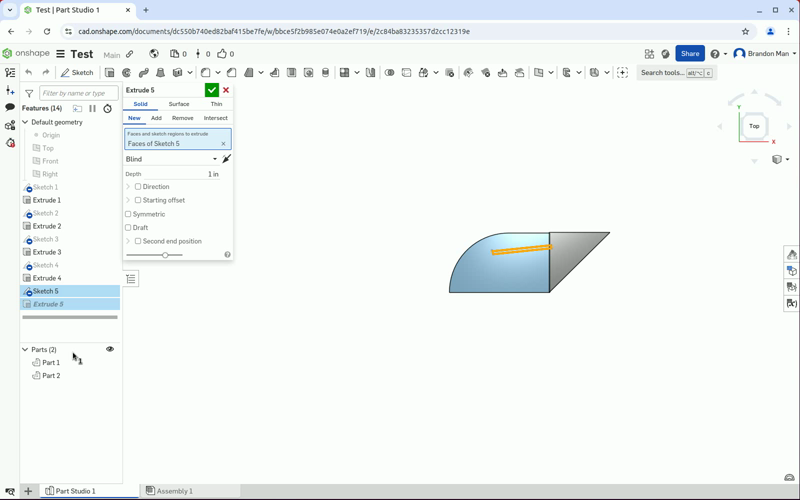
mouse_move(143, 106)
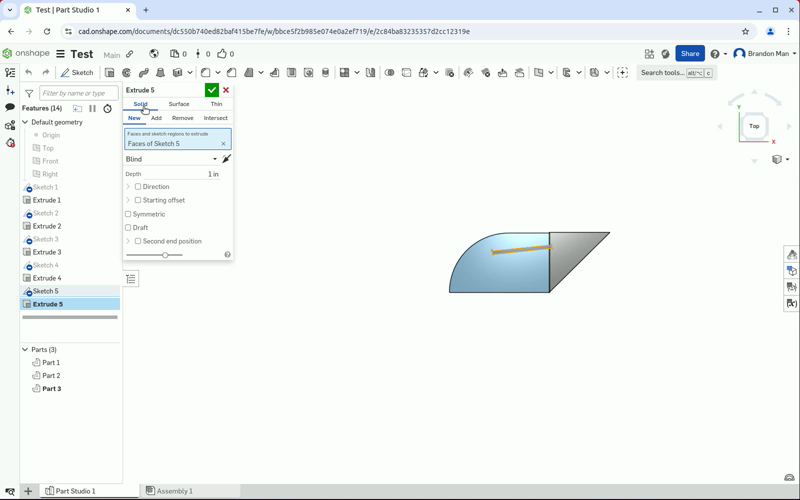
click(143, 106)
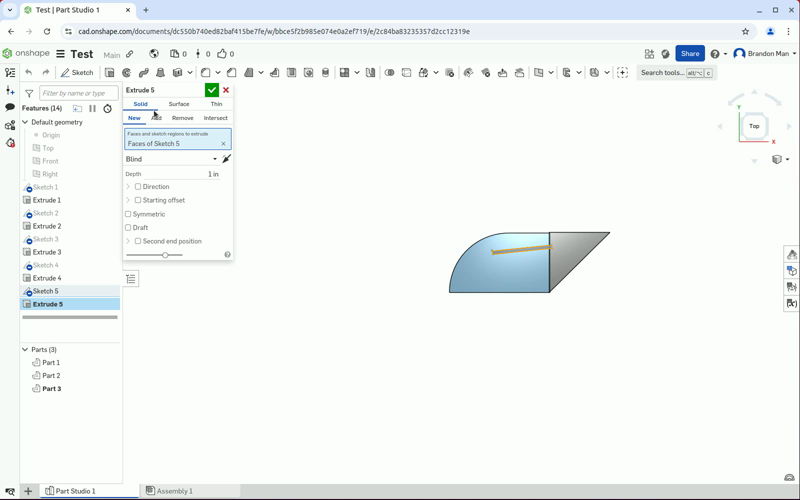
mouse_move(186, 120)
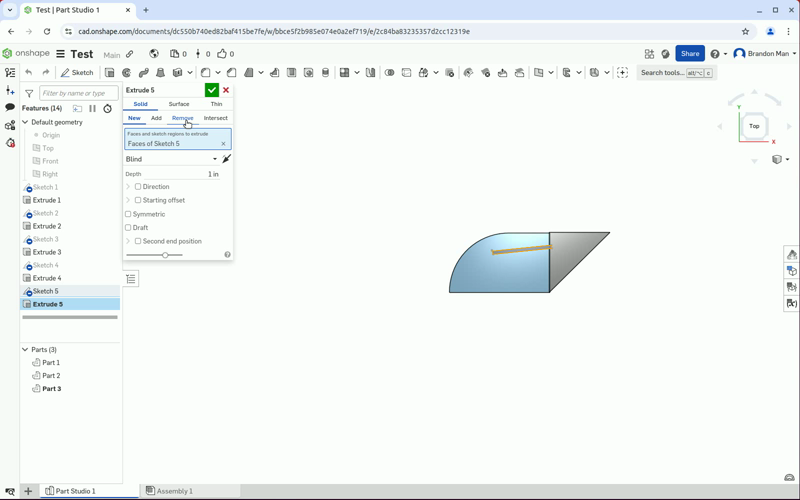
click(186, 120)
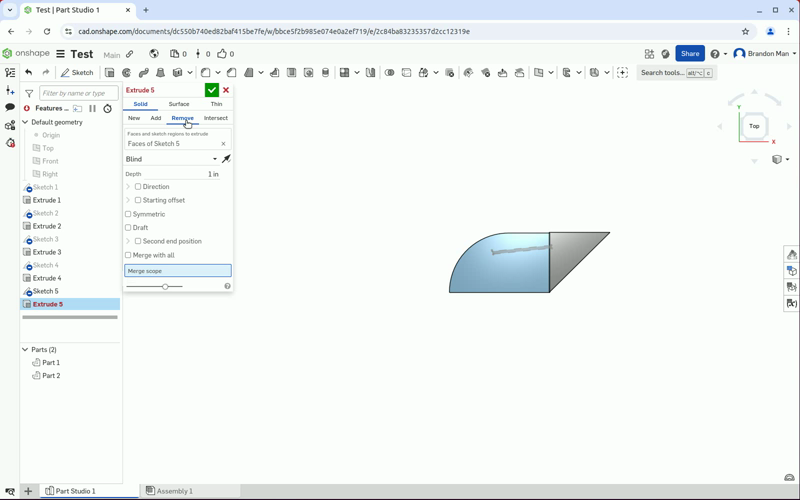
key(tab, 4)
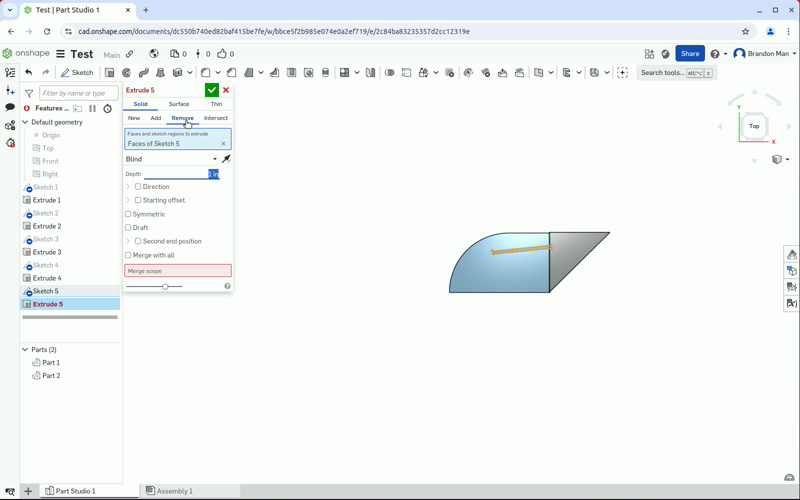
text(-0.481)
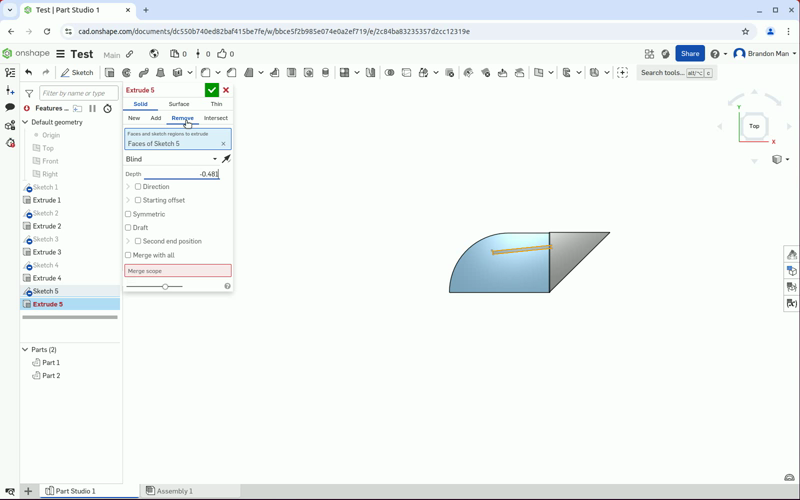
key(tab, 6)
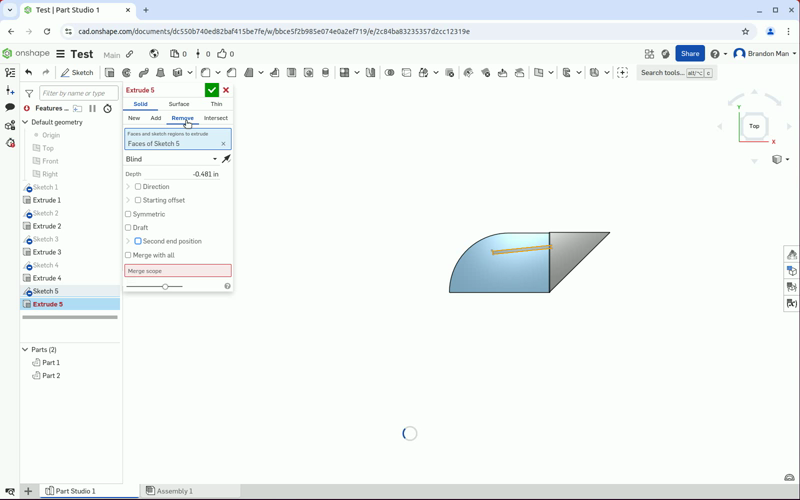
key(space)
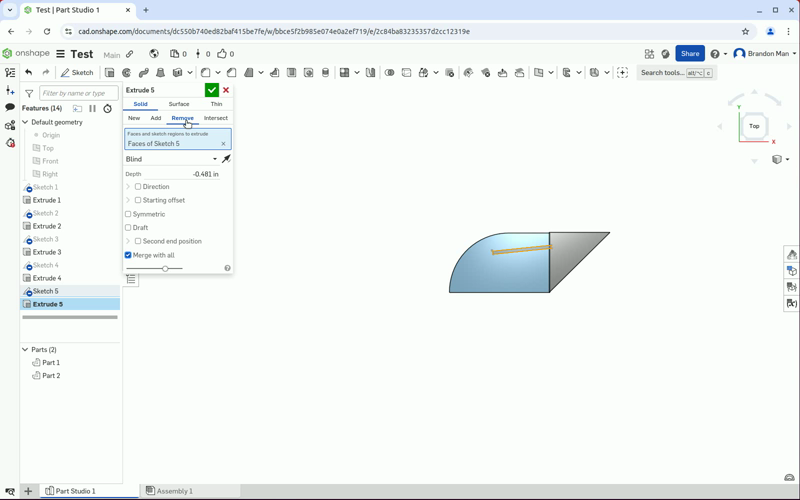
key(enter)
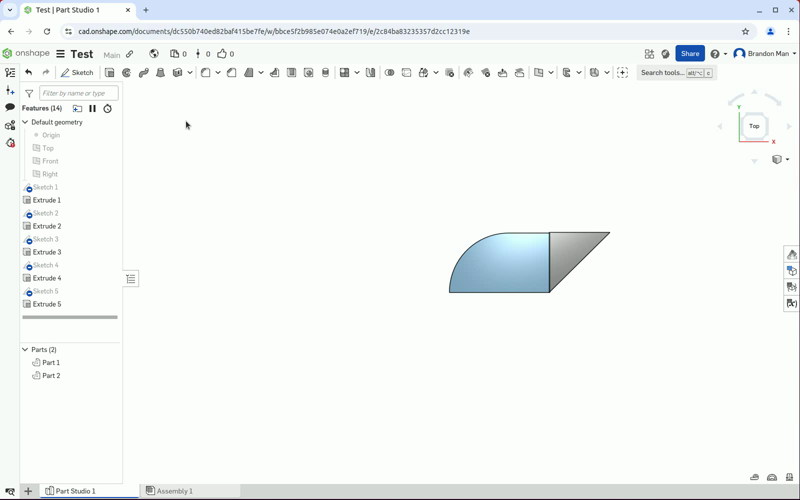
key(shift+h)
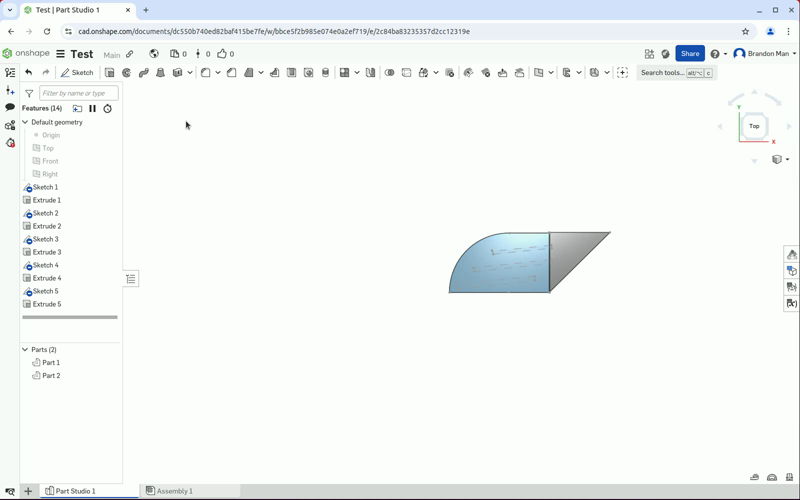
key(shift+h)
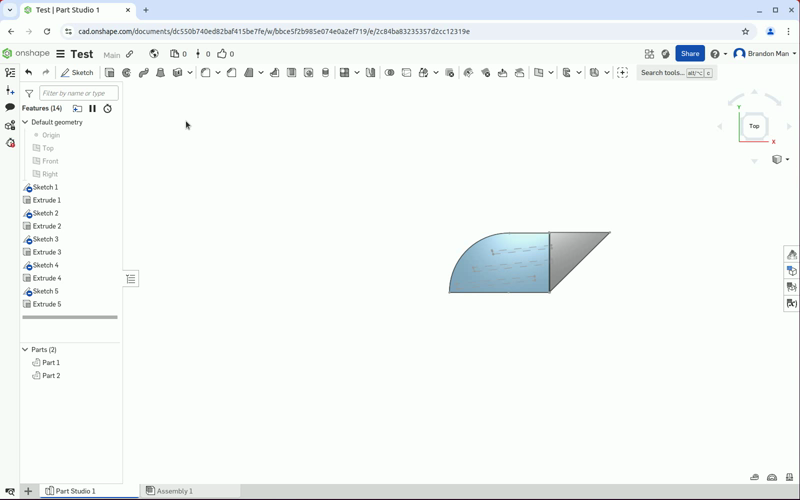
key(shift+7)
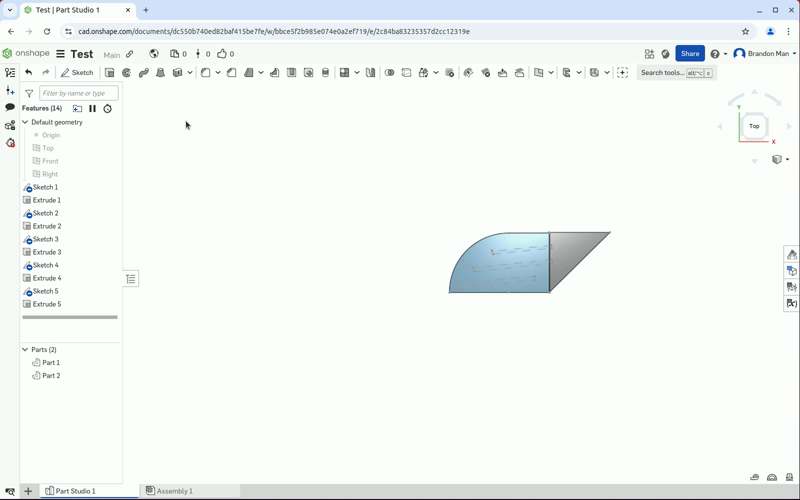
key(up, 3)
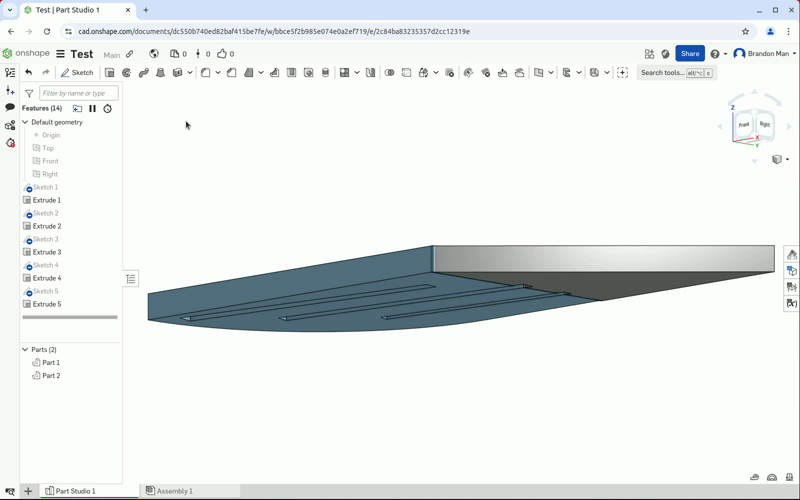
key(left, 3)
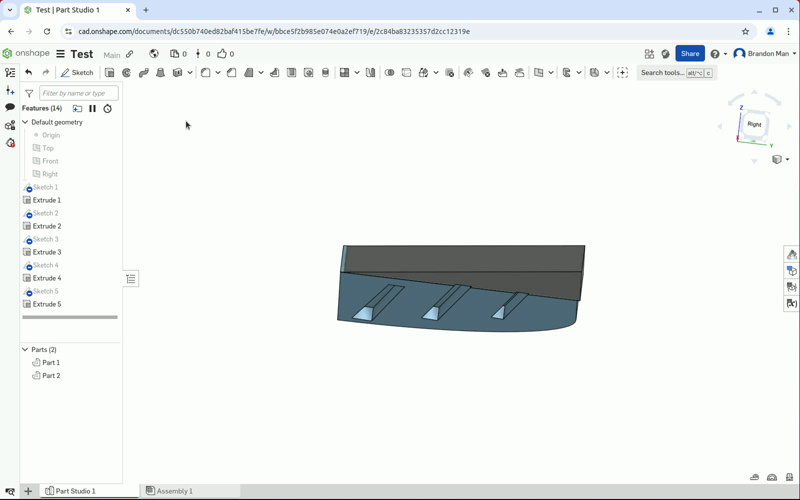
key(right, 3)
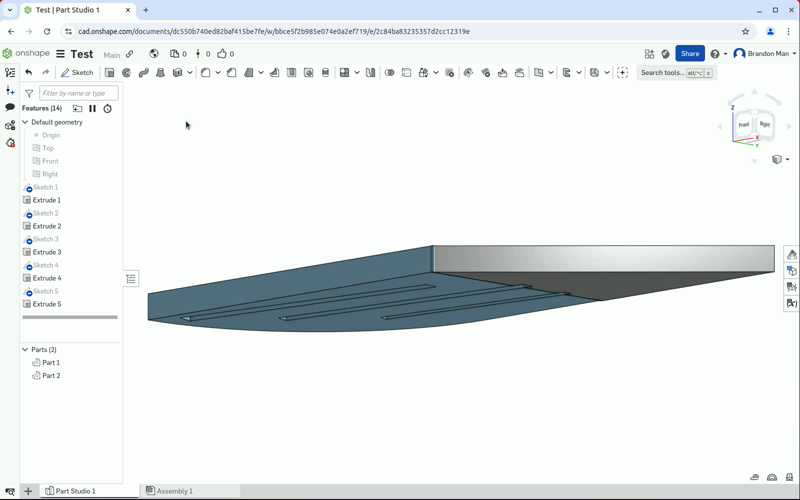
key(down, 3)
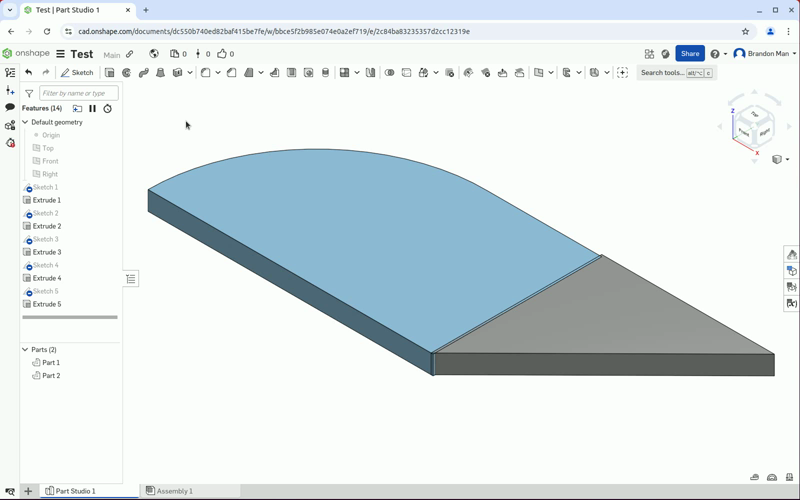
mouse_move(73, 189)
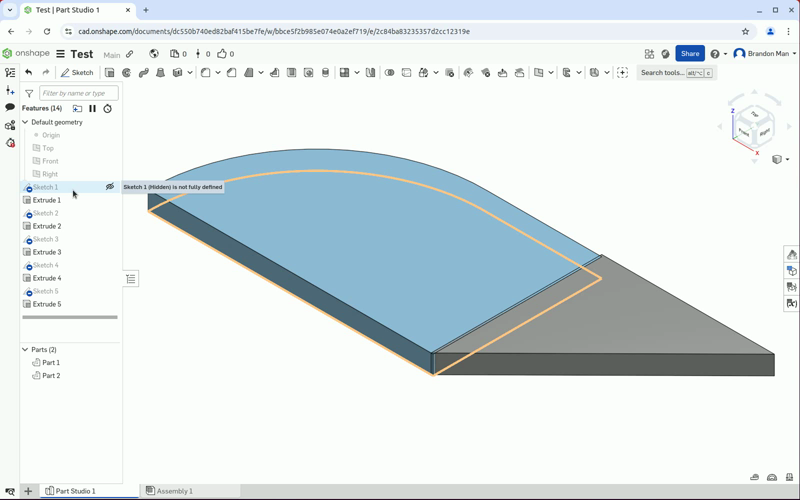
click(73, 189)